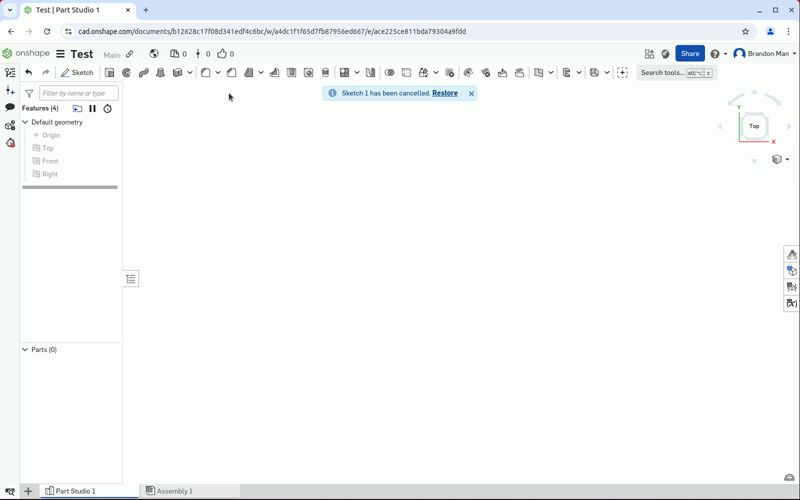
key(shift+h)
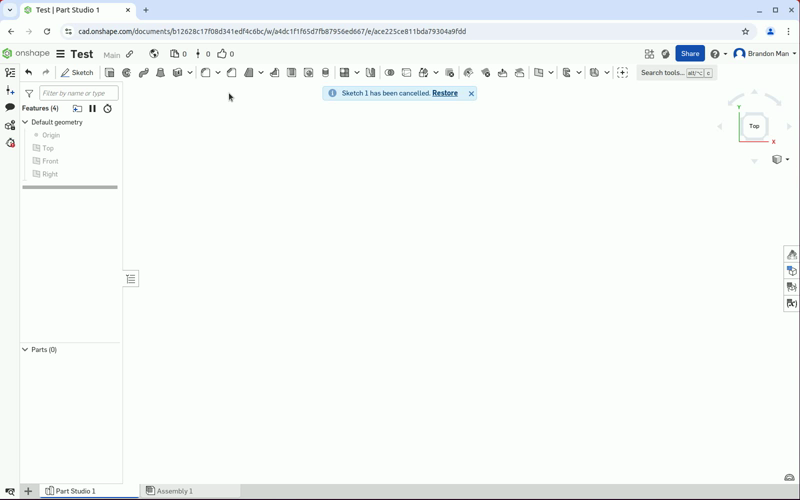
key(shift+s)
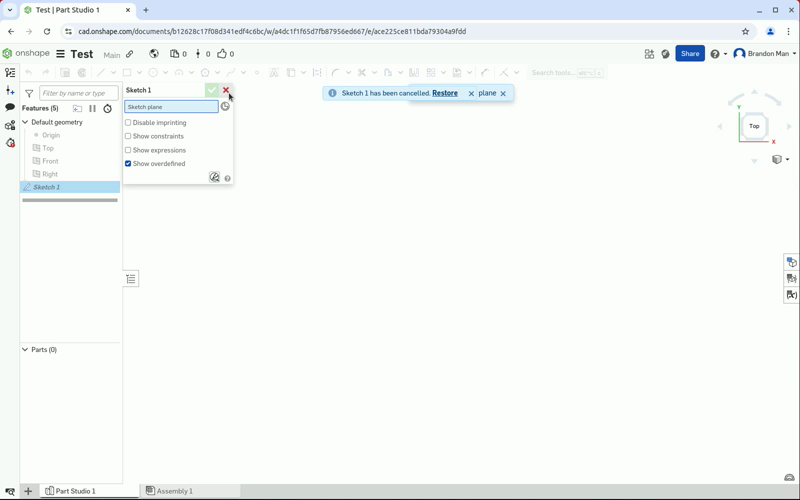
mouse_move(73, 150)
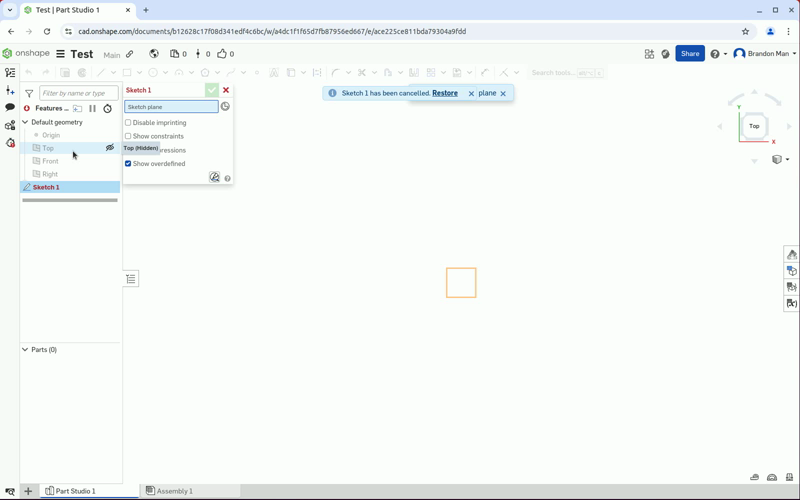
click(73, 150)
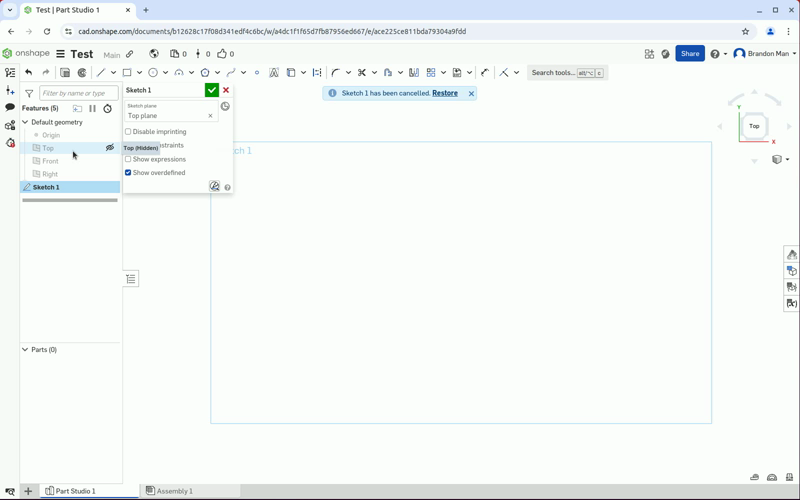
mouse_move(73, 352)
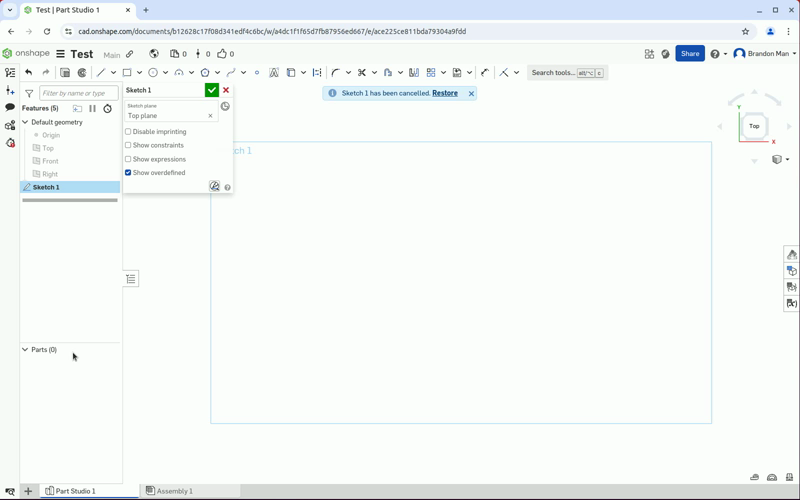
key(y)
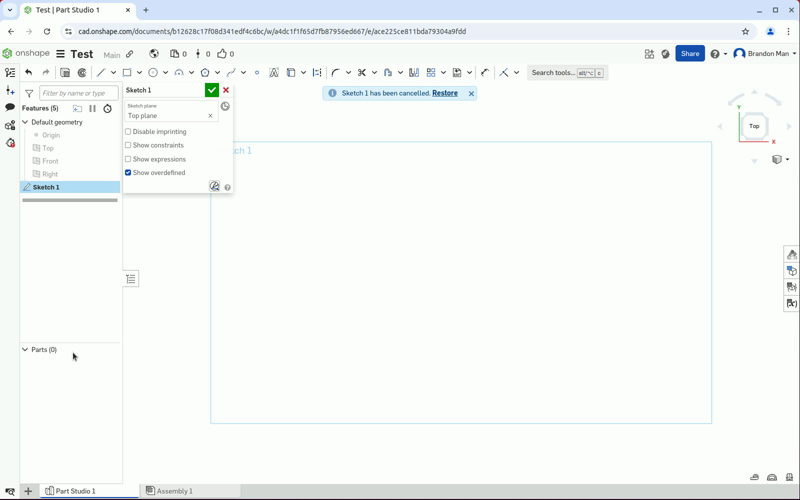
key(l)
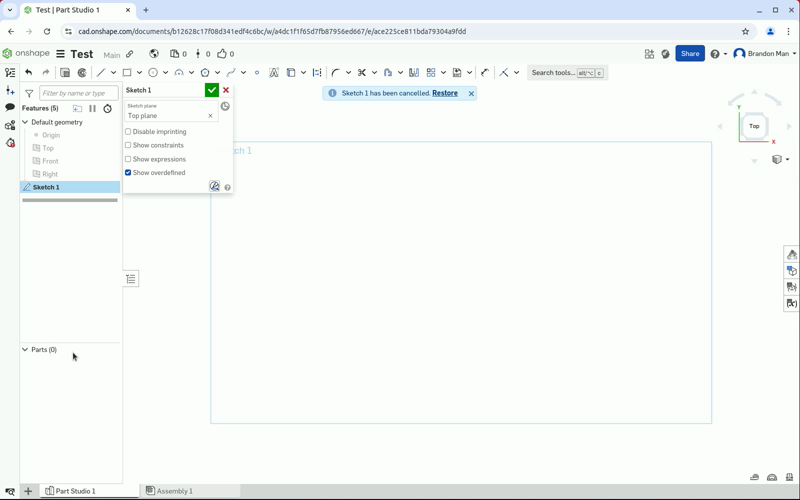
key_down(shift)
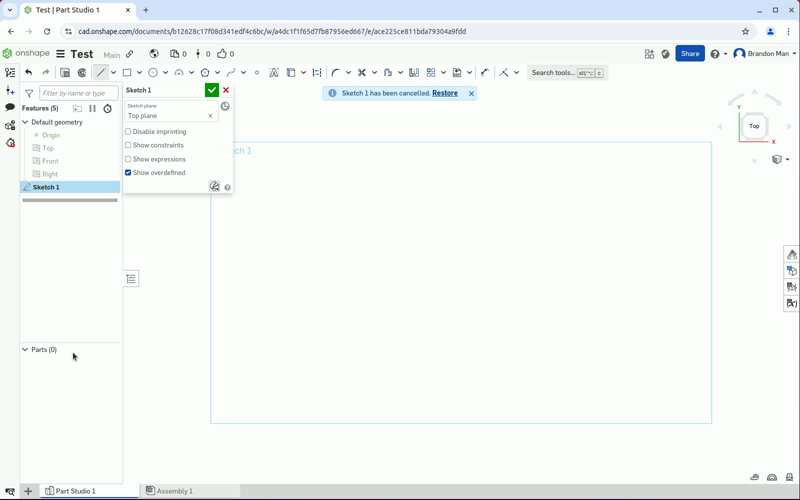
mouse_move(351, 335)
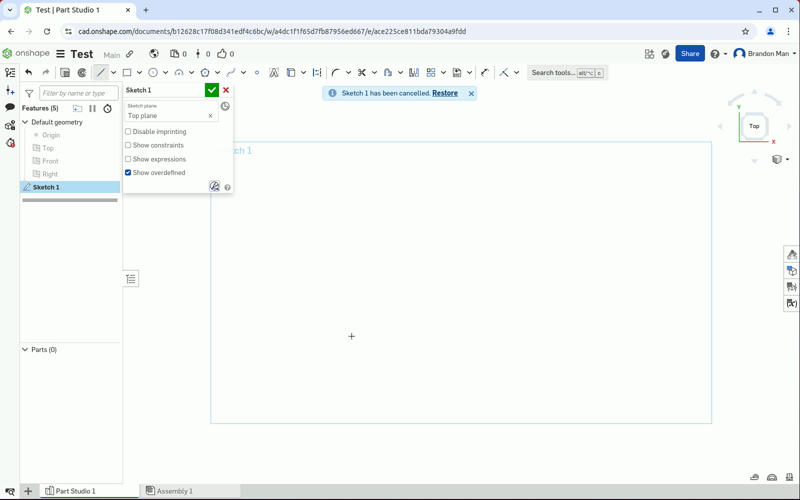
click(351, 335)
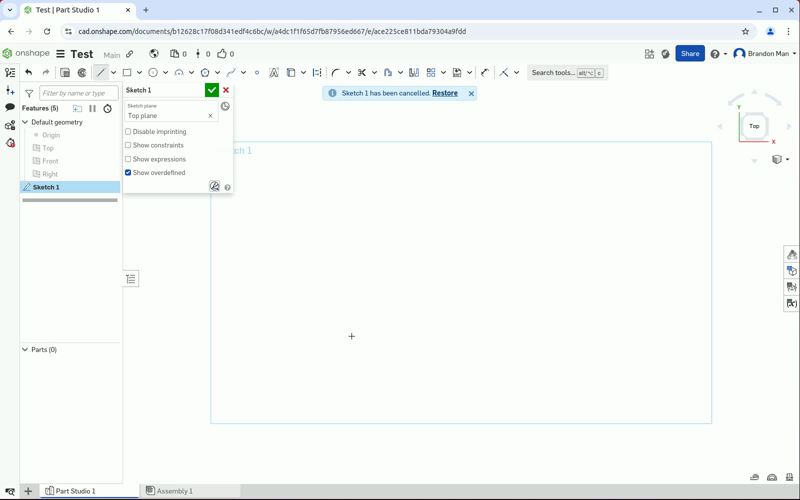
key_up(shift)
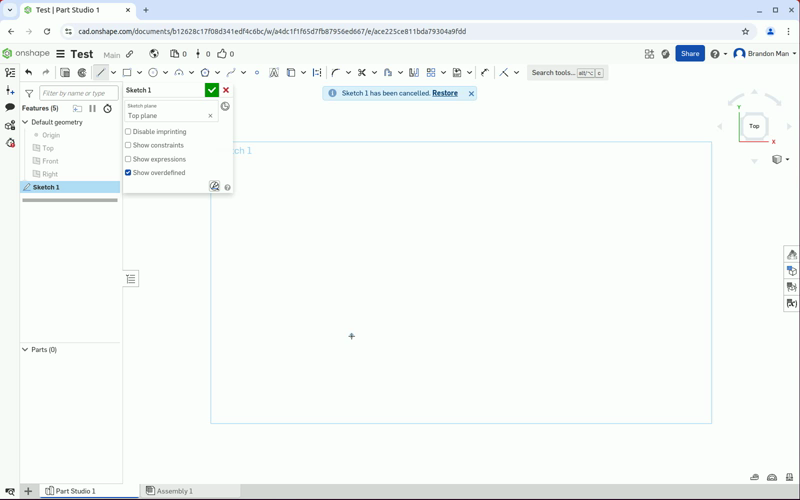
key_down(shift)
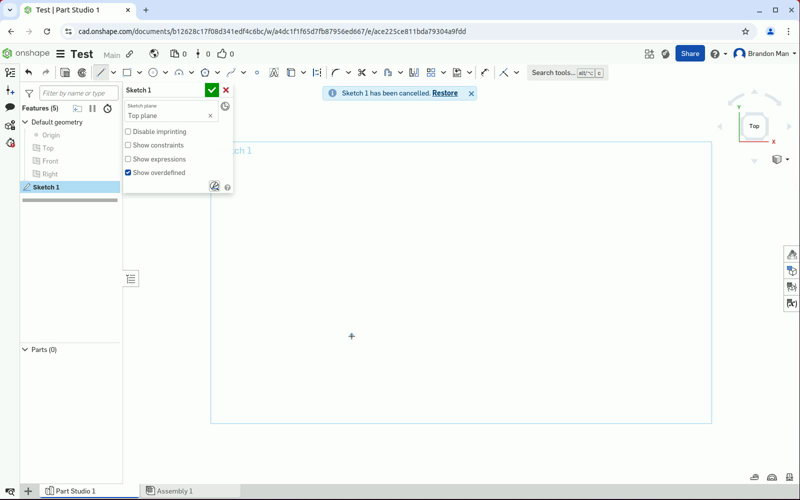
mouse_move(569, 335)
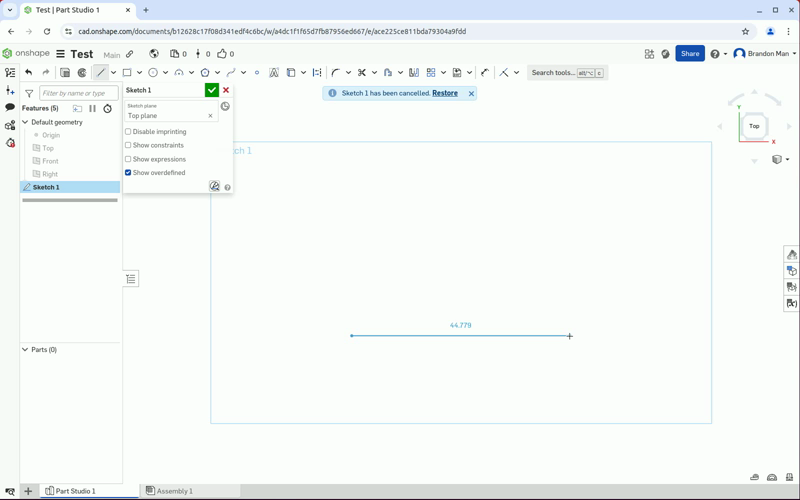
click(569, 335)
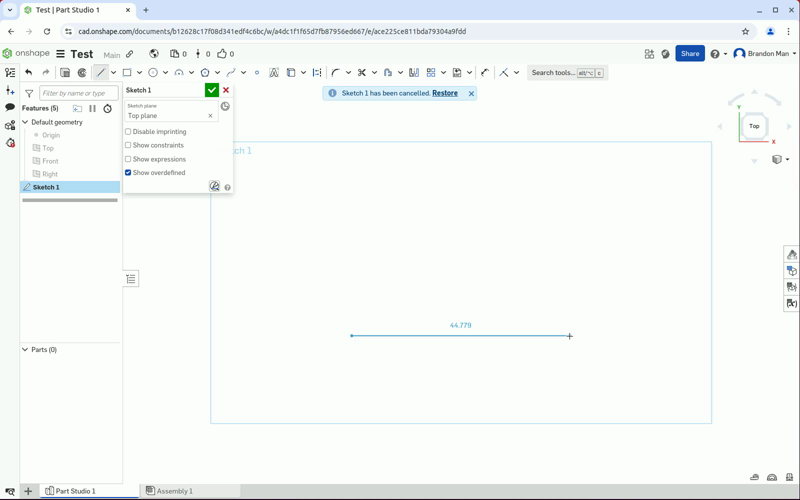
key_up(shift)
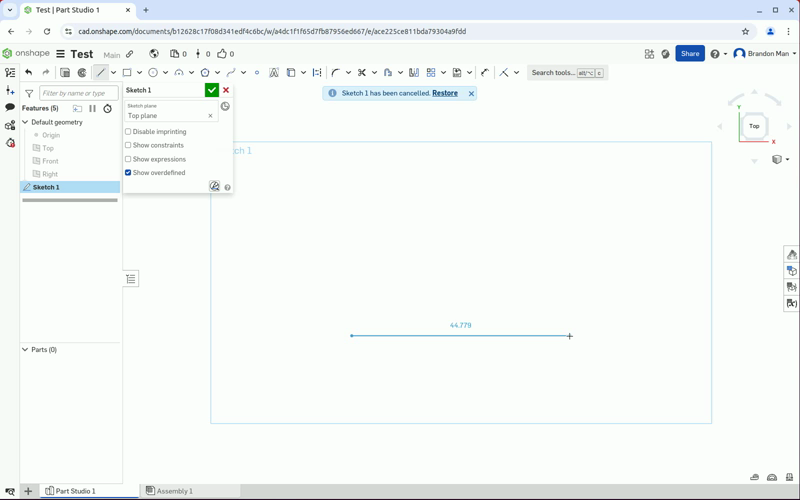
key_down(shift)
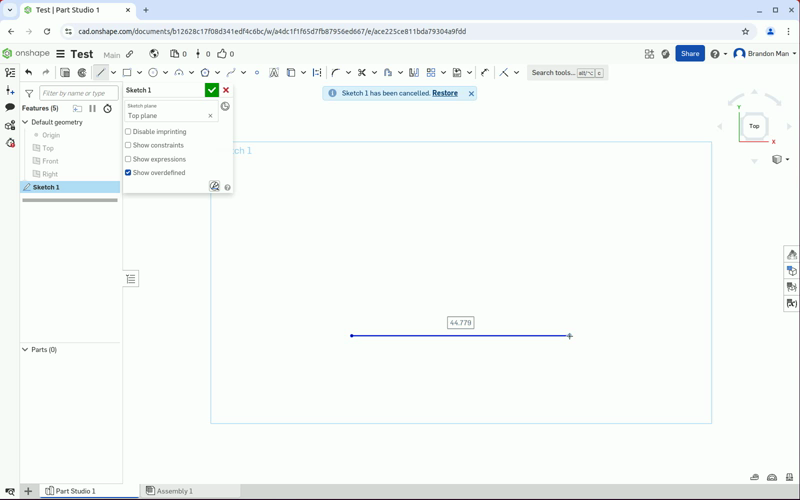
mouse_move(569, 230)
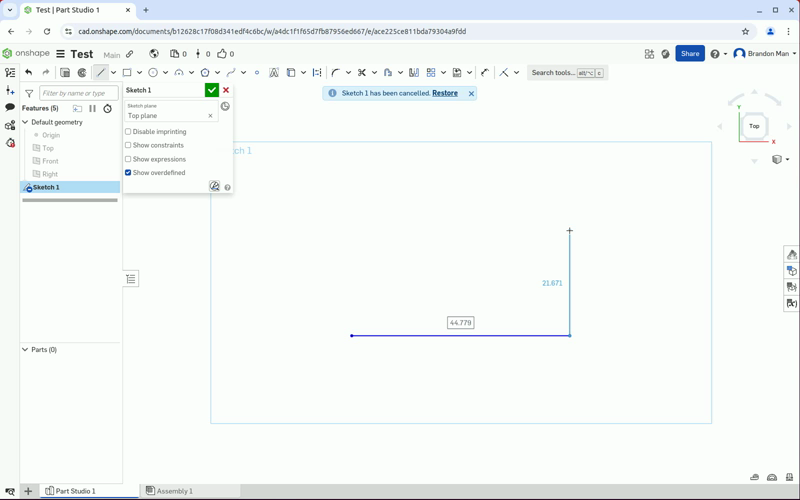
click(569, 230)
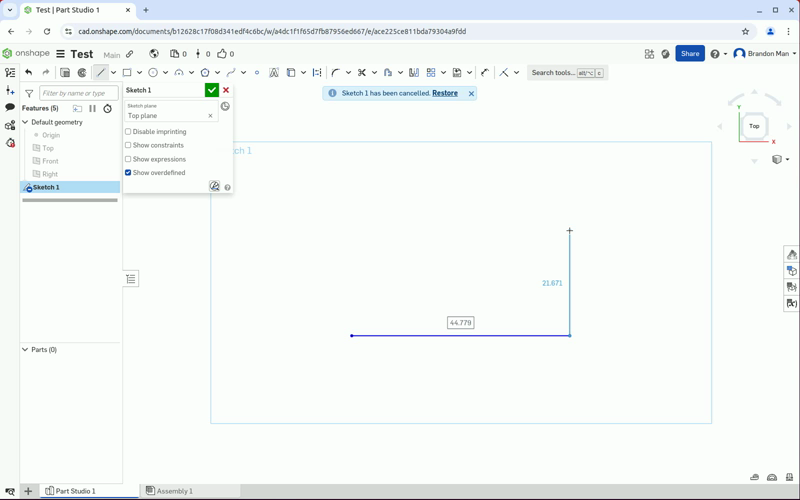
key_up(shift)
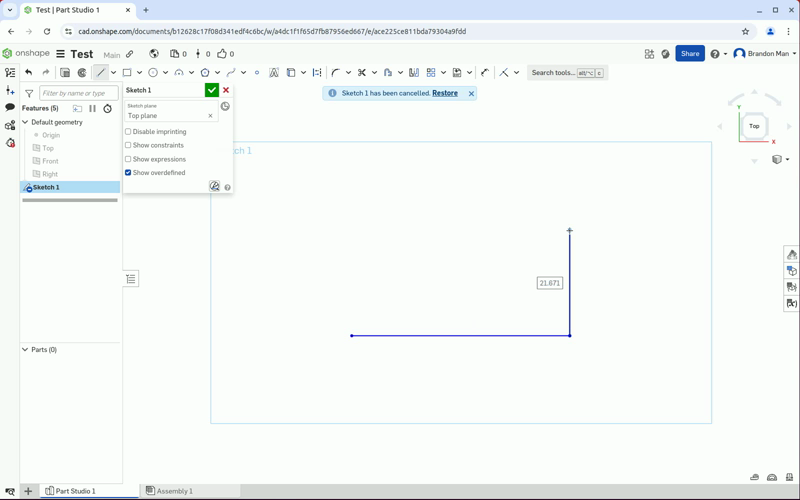
key_down(shift)
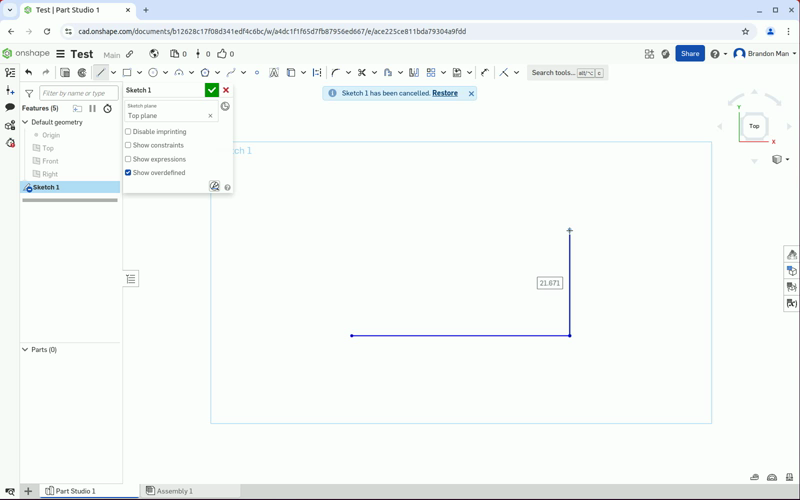
mouse_move(351, 230)
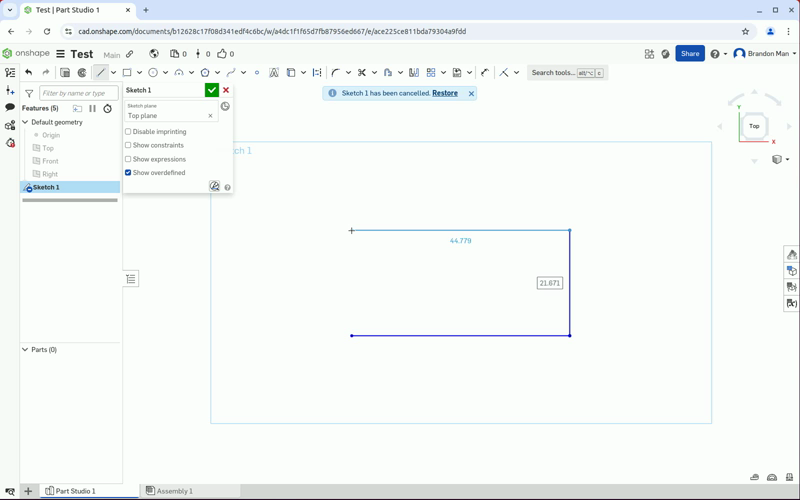
click(351, 230)
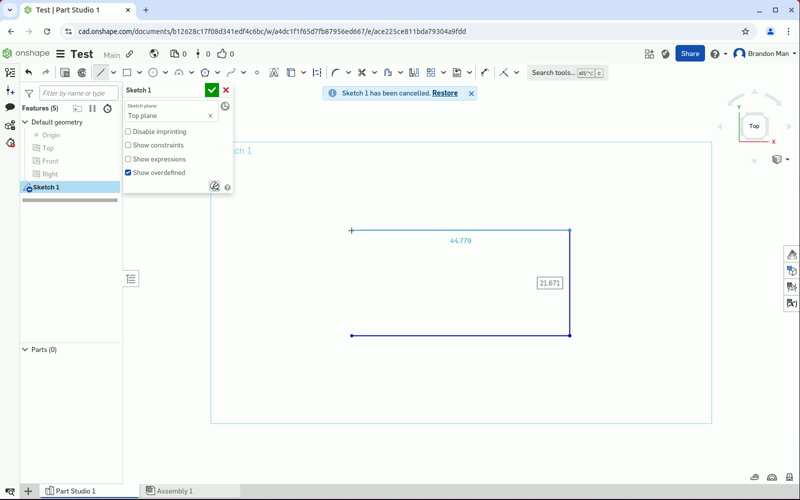
key_up(shift)
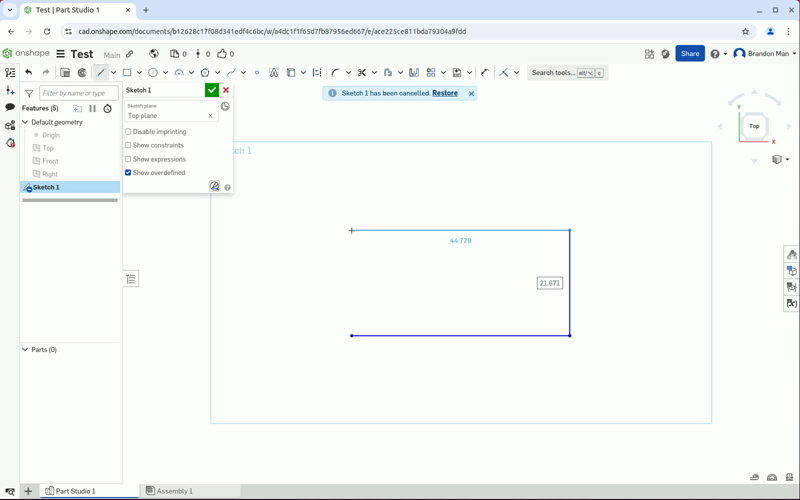
key_down(shift)
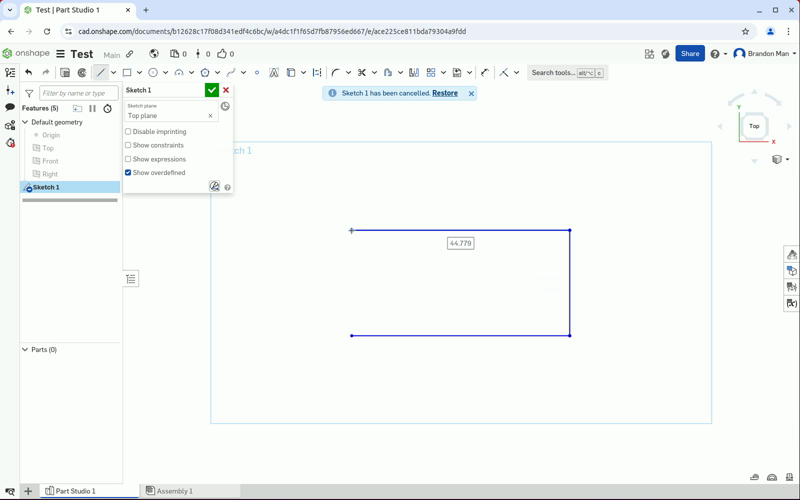
mouse_move(351, 335)
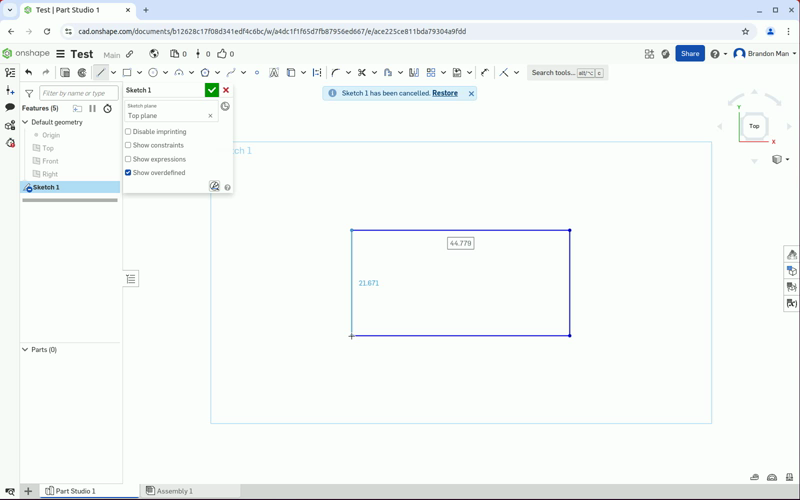
key_up(shift)
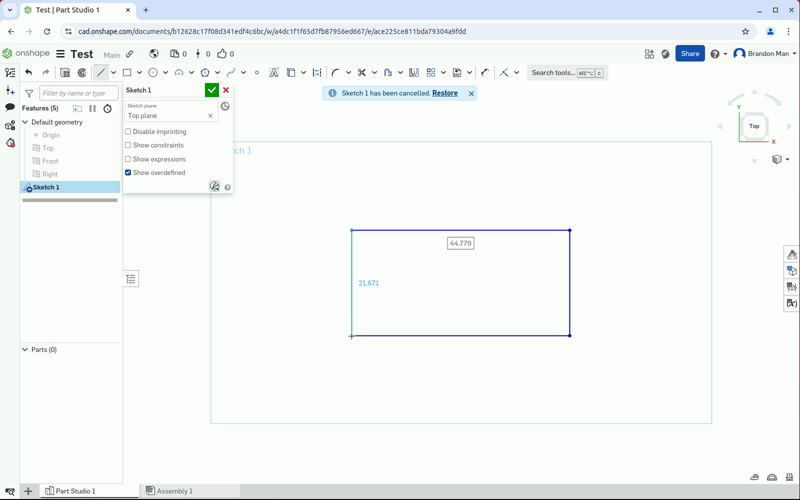
click(351, 335)
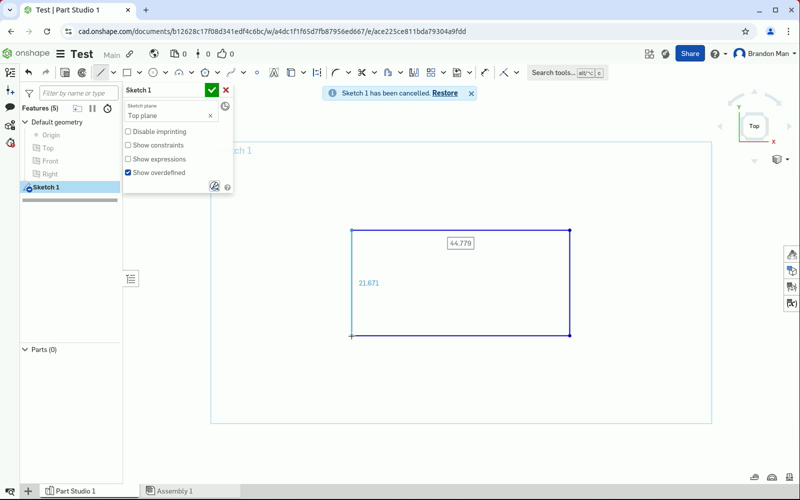
key(esc)
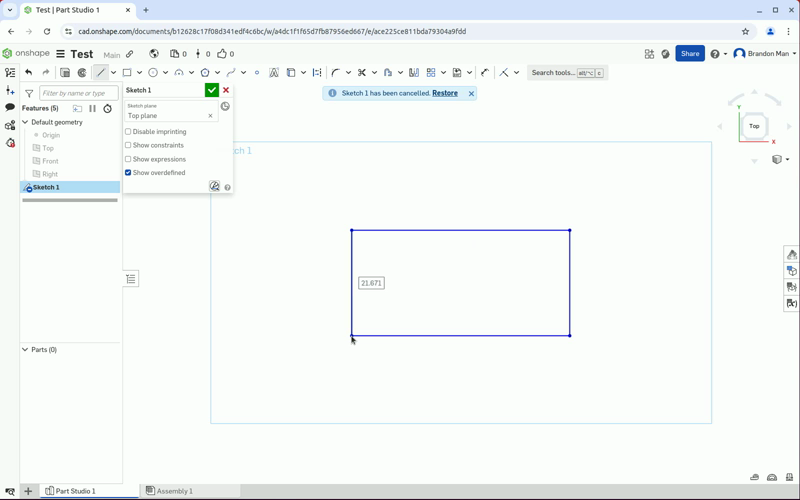
mouse_move(541, 268)
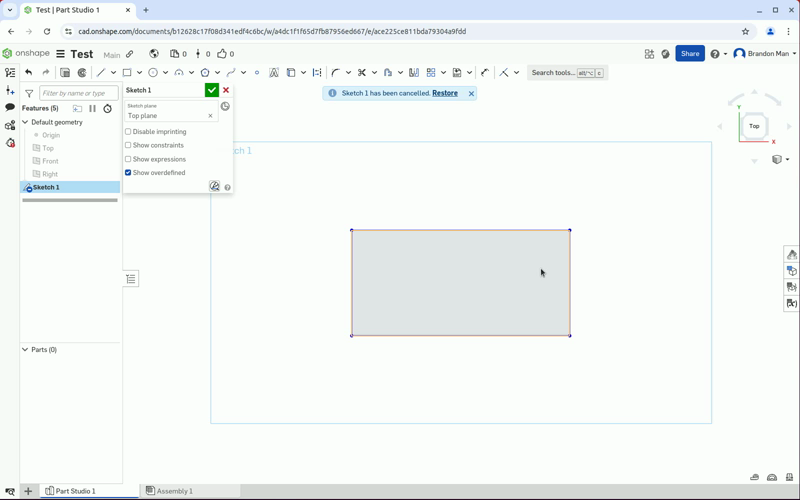
click(541, 268)
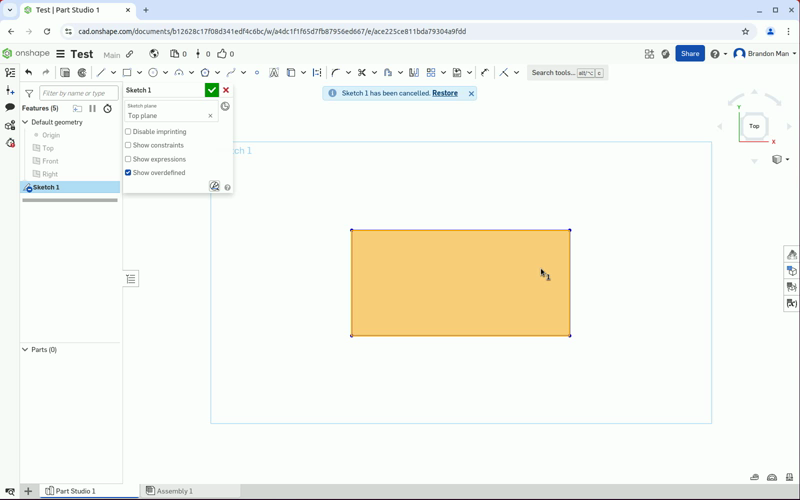
mouse_move(73, 352)
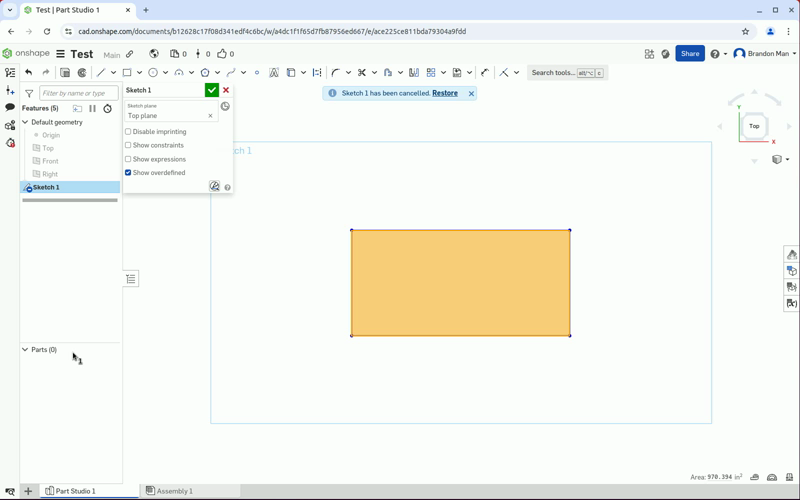
key(shift+y)
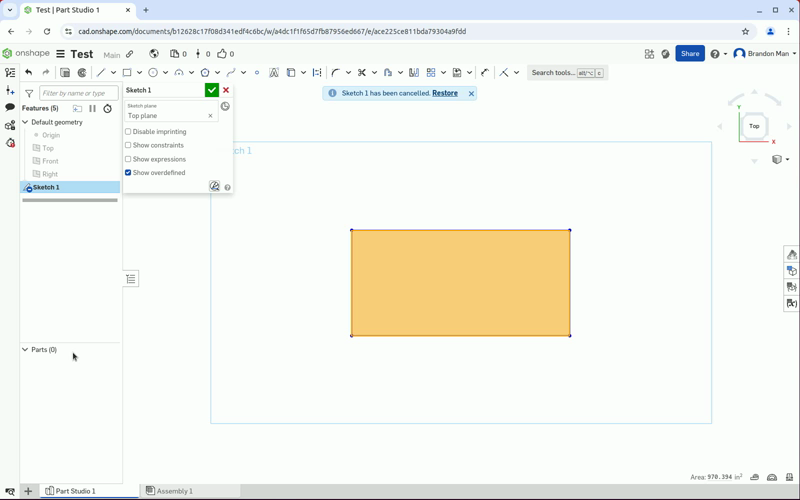
key(shift+e)
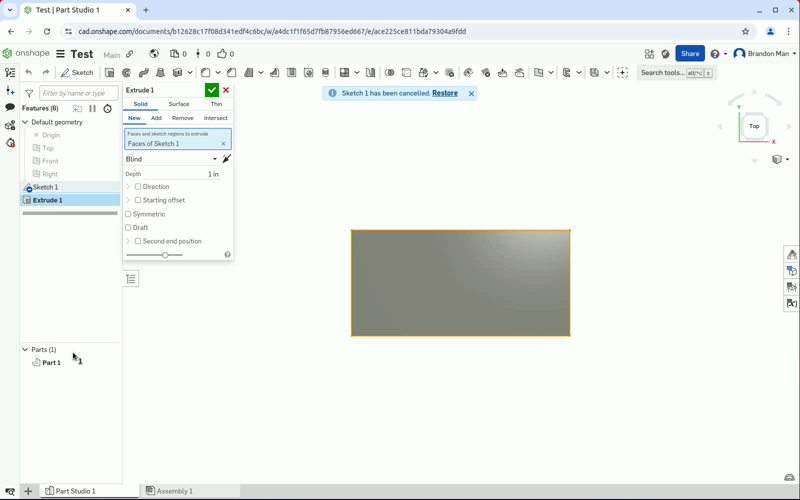
mouse_move(143, 106)
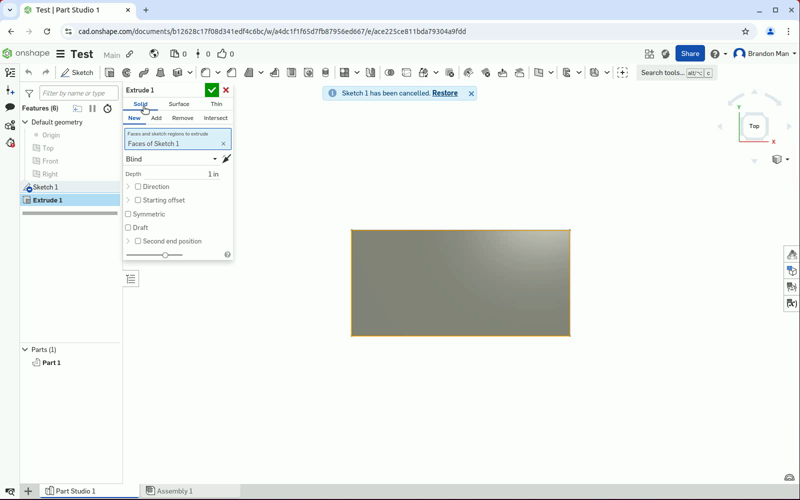
click(143, 106)
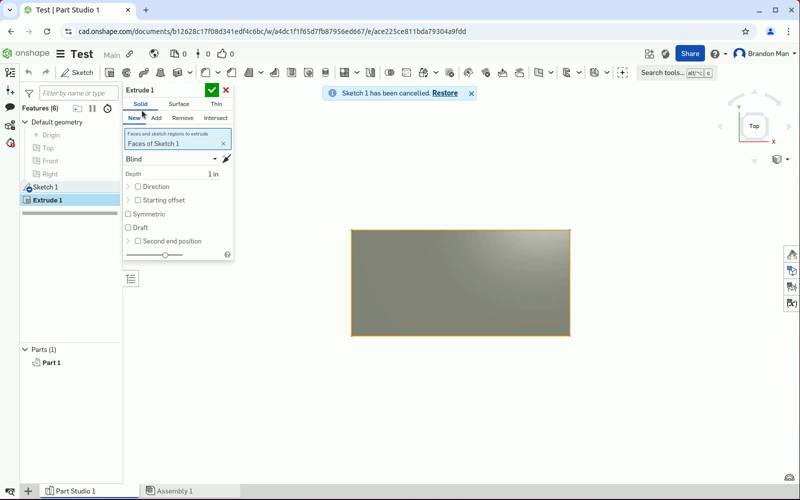
mouse_move(137, 120)
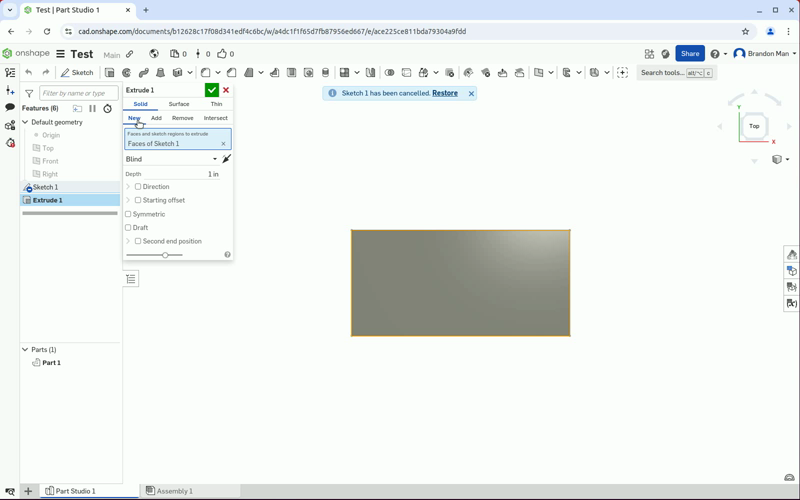
click(137, 120)
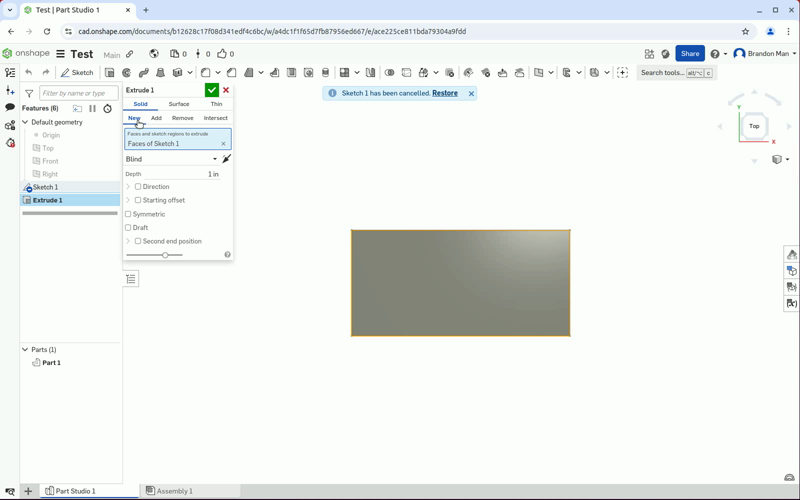
key(tab, 4)
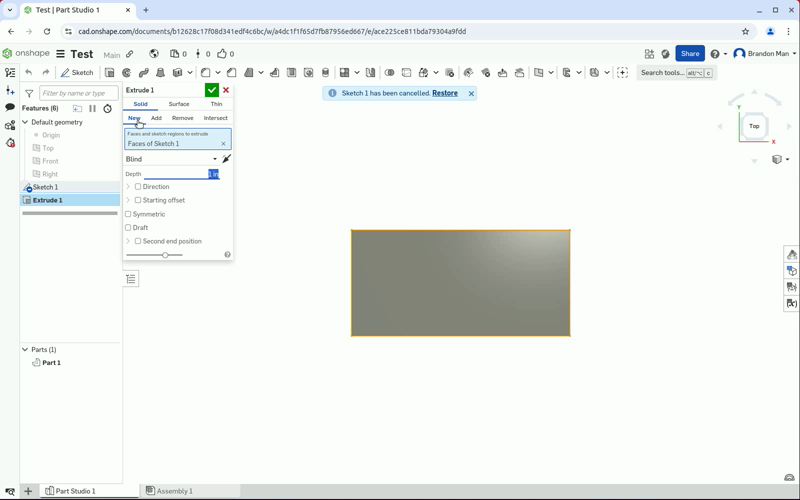
text(4.574)
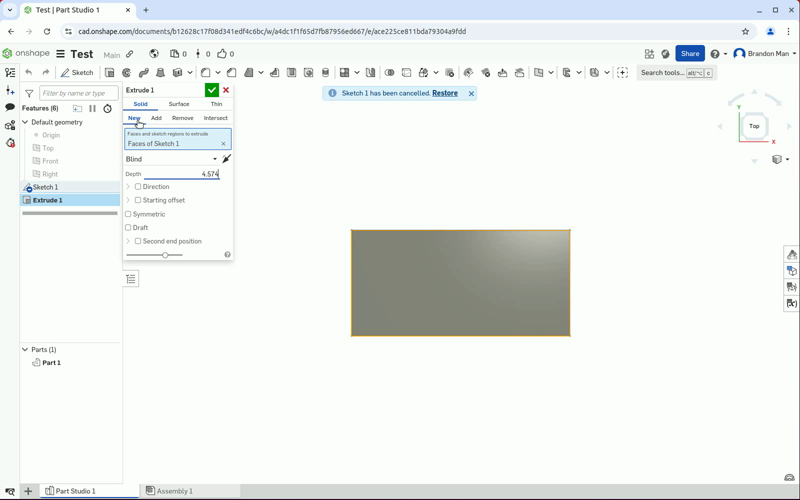
key(enter)
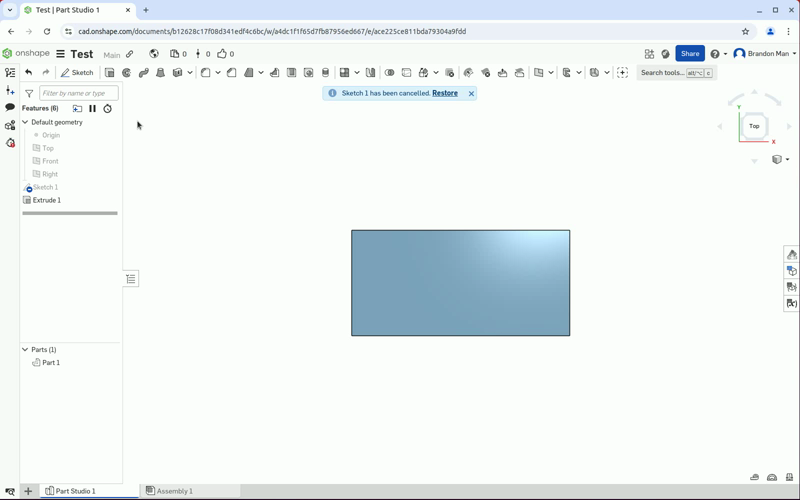
key(shift+h)
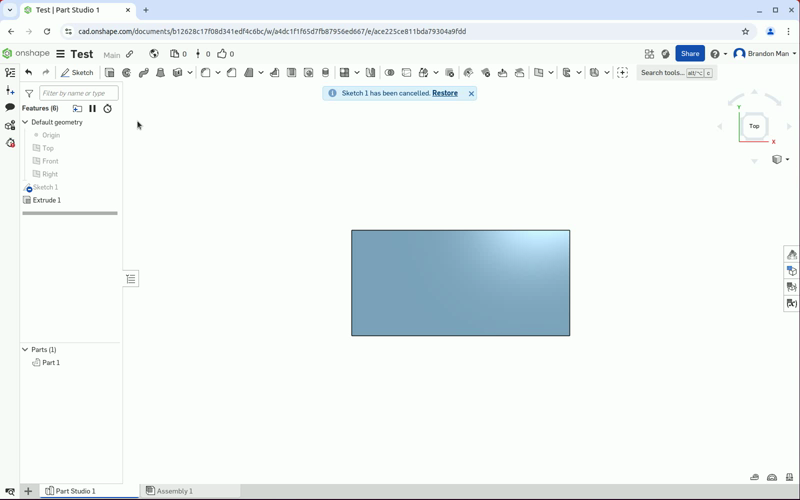
key(shift+h)
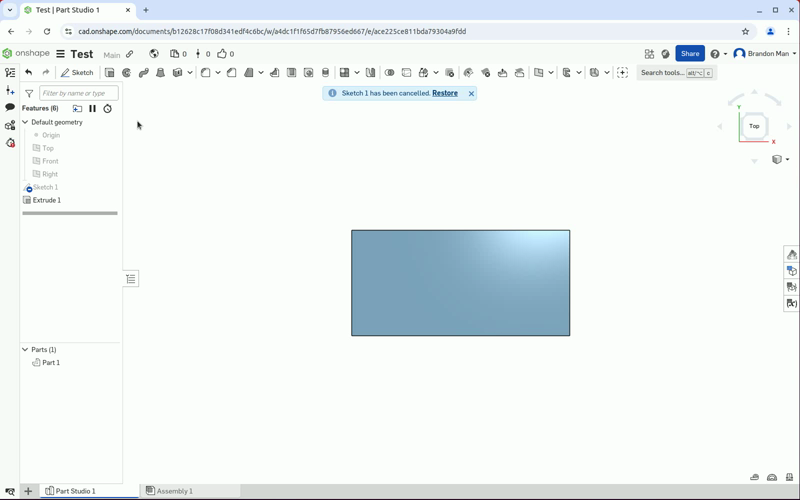
mouse_move(73, 189)
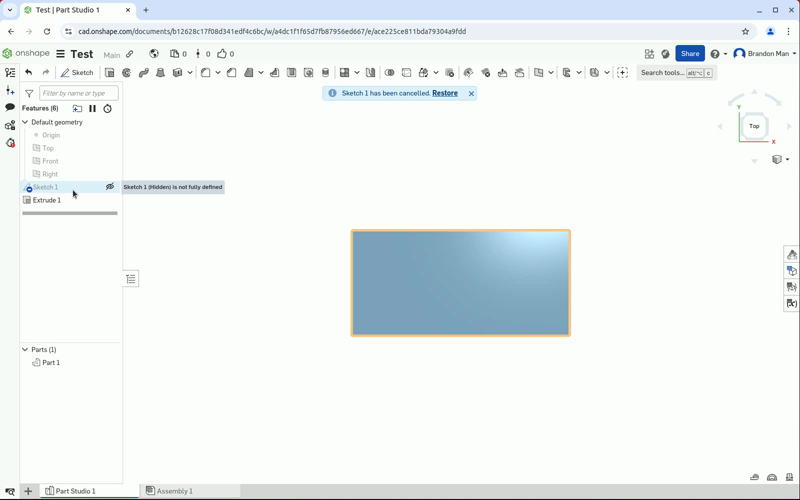
click(73, 189)
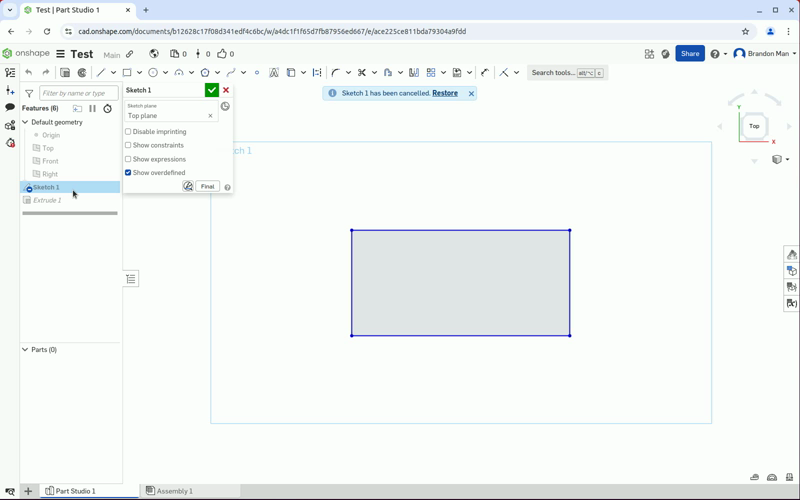
mouse_move(229, 92)
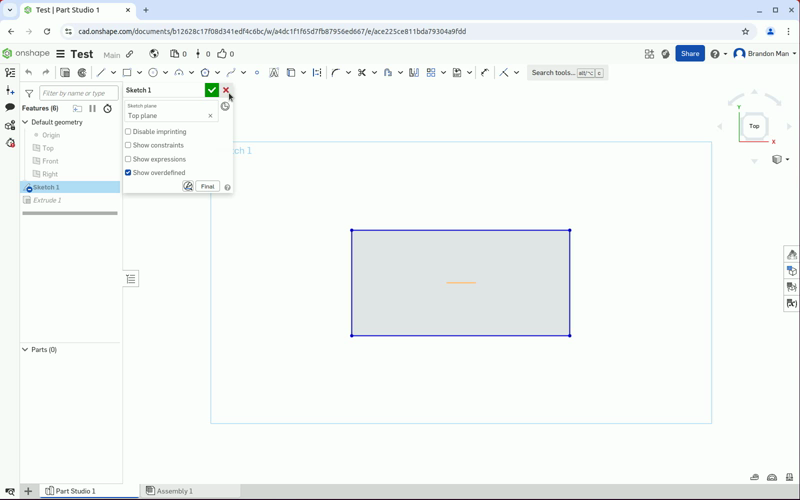
click(229, 92)
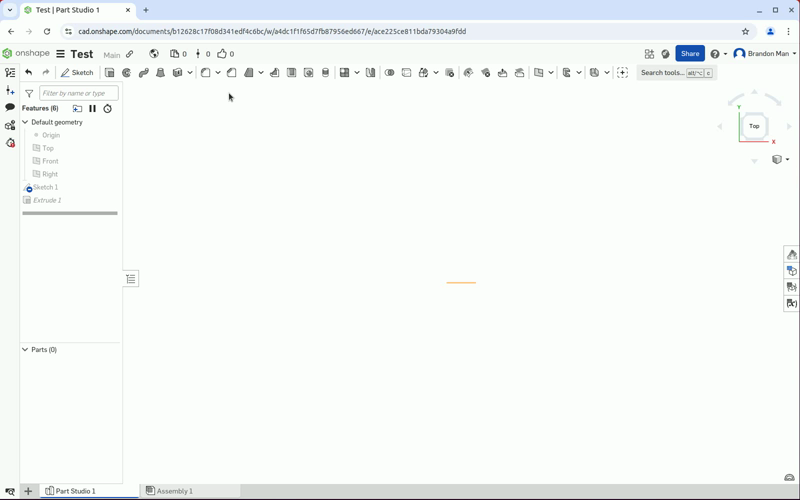
mouse_move(73, 352)
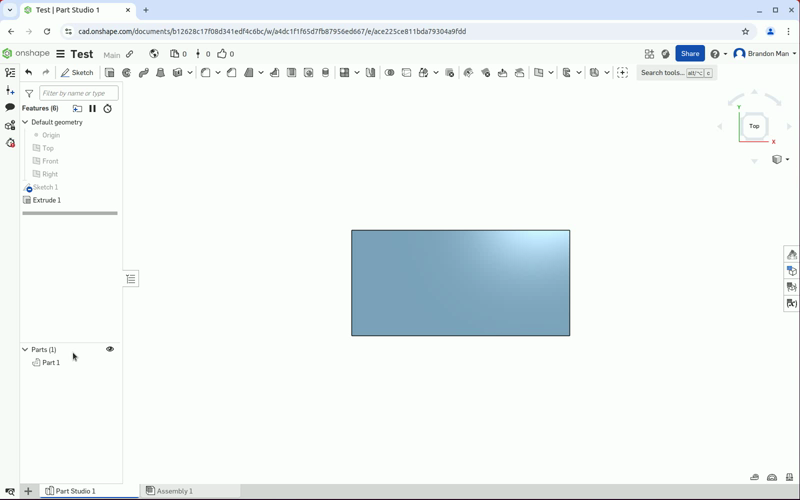
key(y)
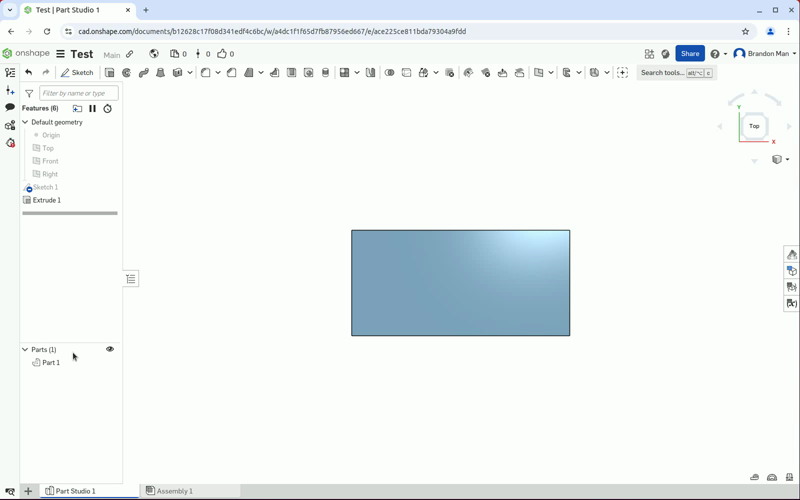
key(shift+p)
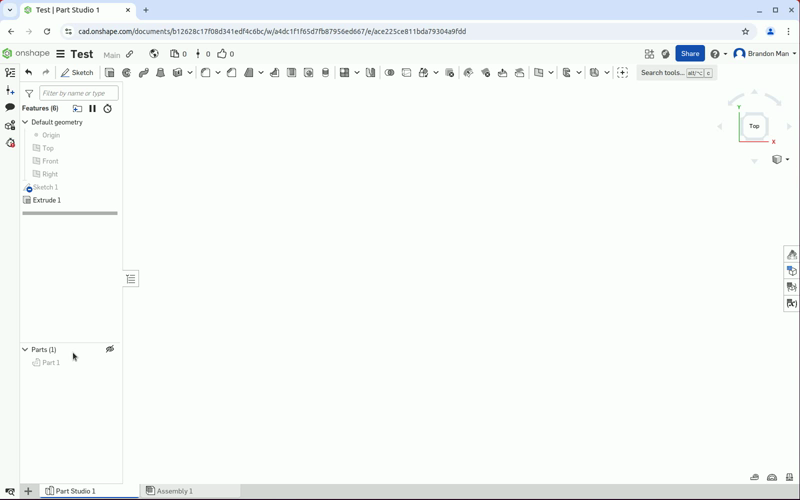
key(space)
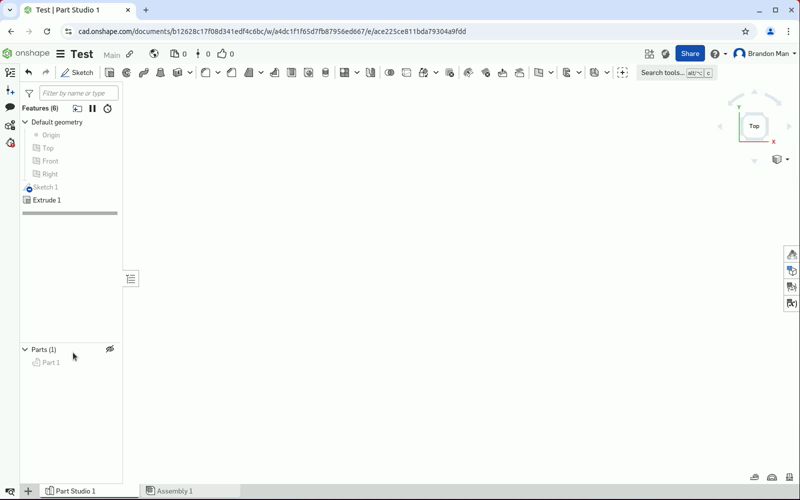
key_down(shift)
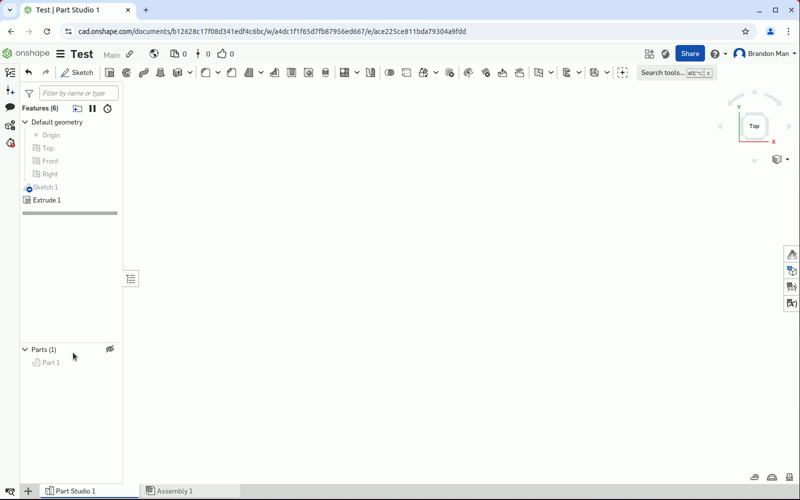
key(up)
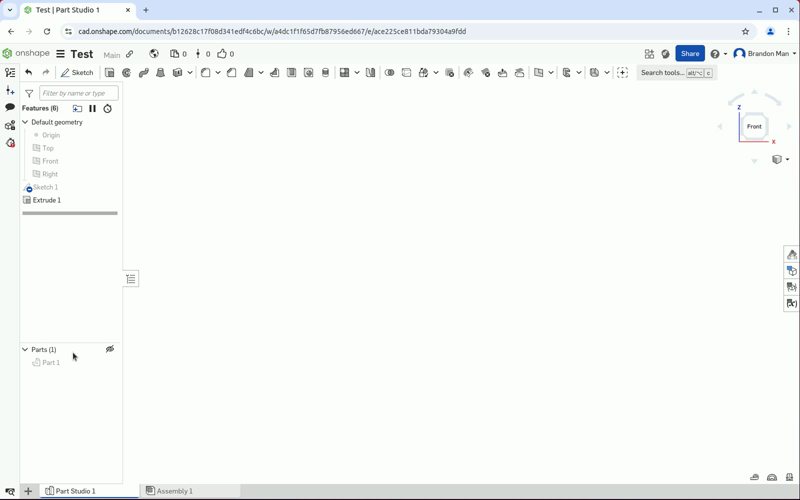
key_up(shift)
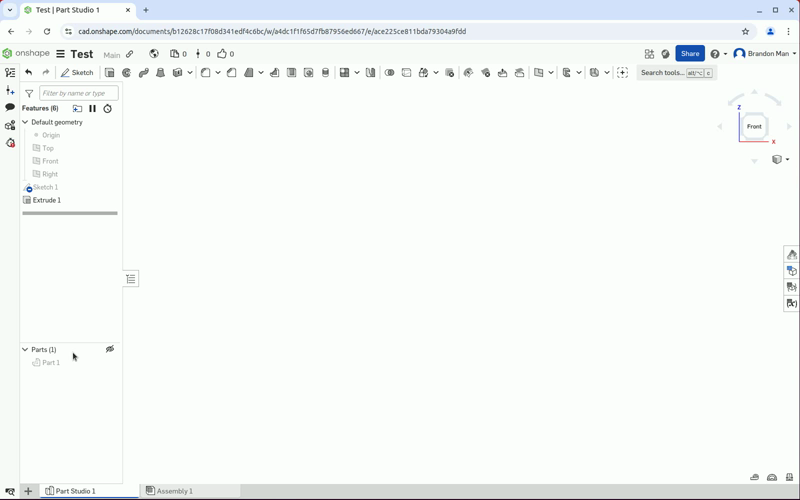
key(space)
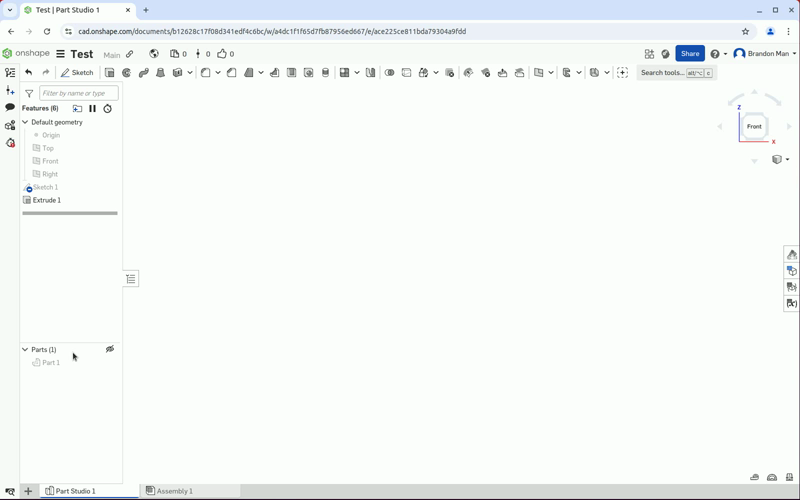
key_down(shift)
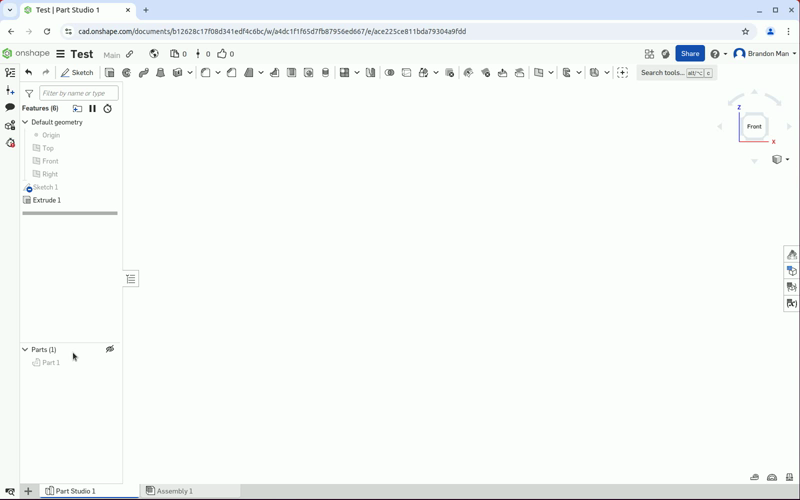
key(left)
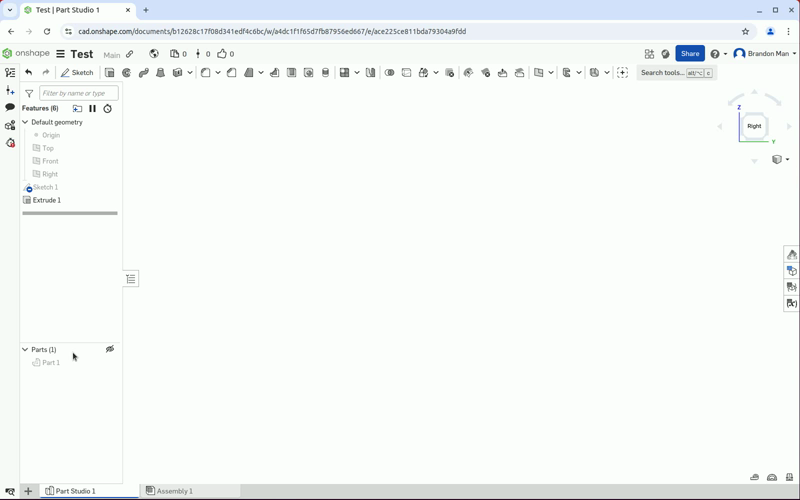
key_up(shift)
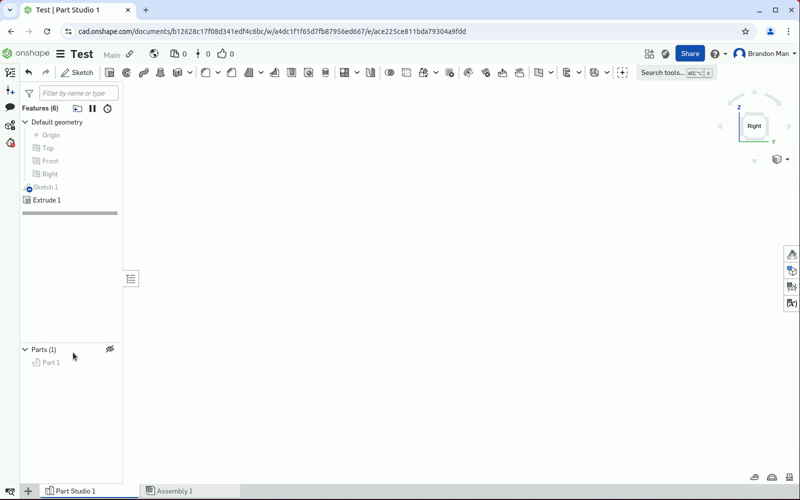
mouse_move(73, 352)
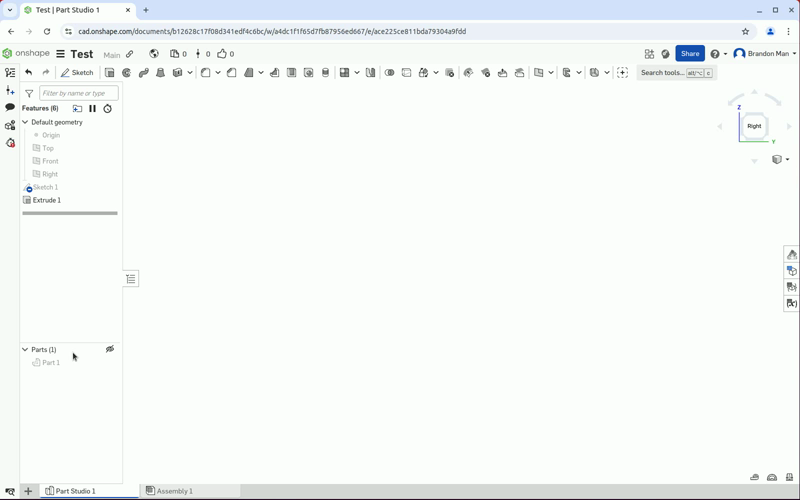
key(shift+y)
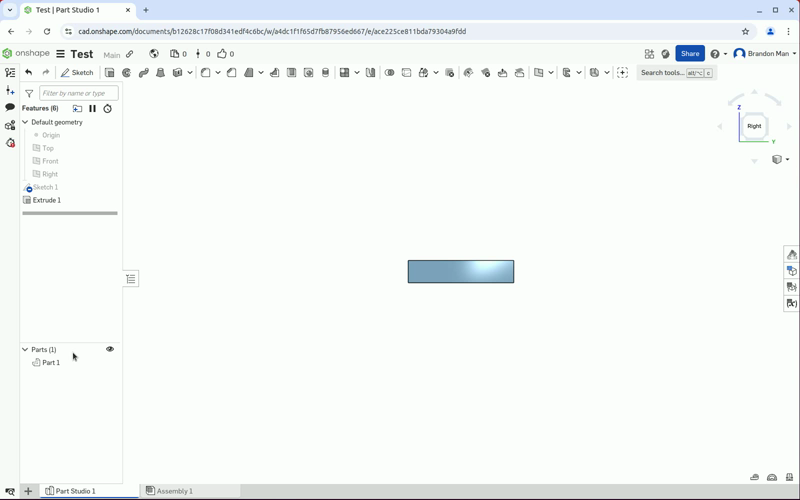
mouse_move(541, 75)
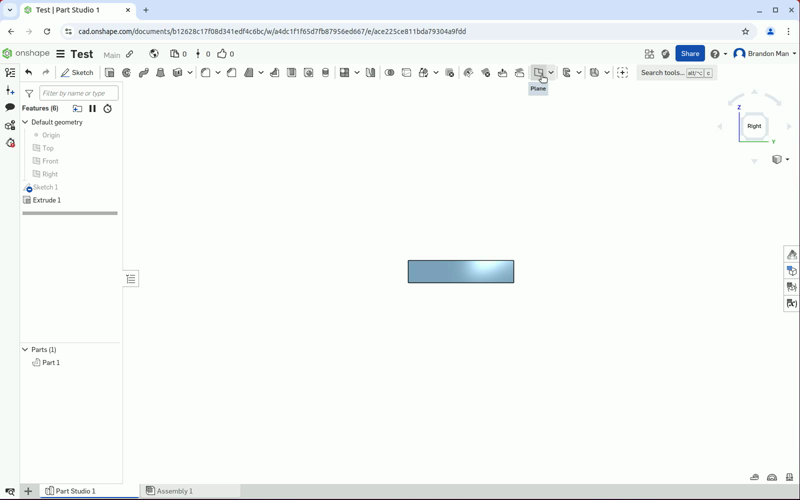
click(541, 75)
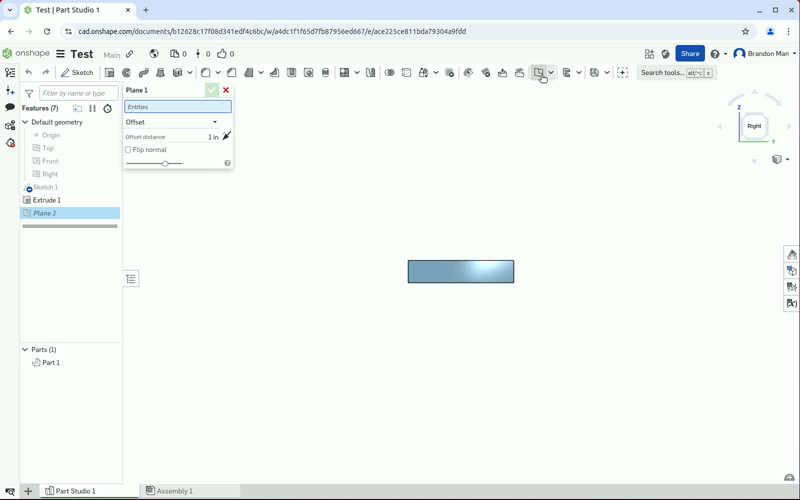
mouse_move(73, 176)
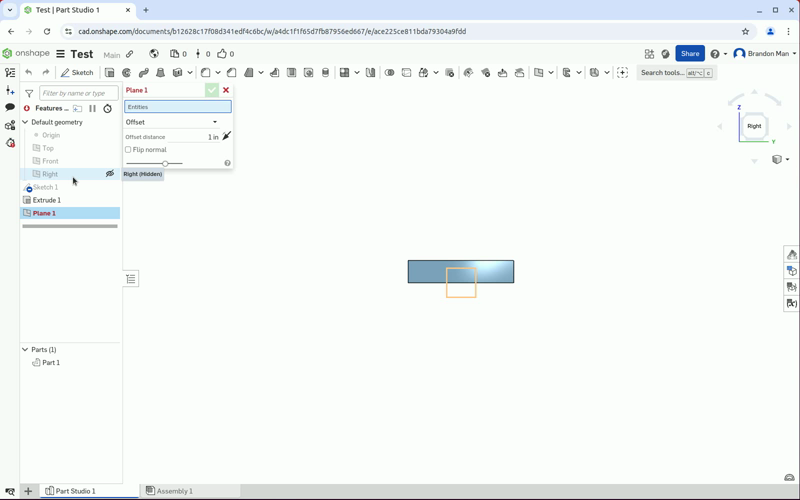
click(73, 176)
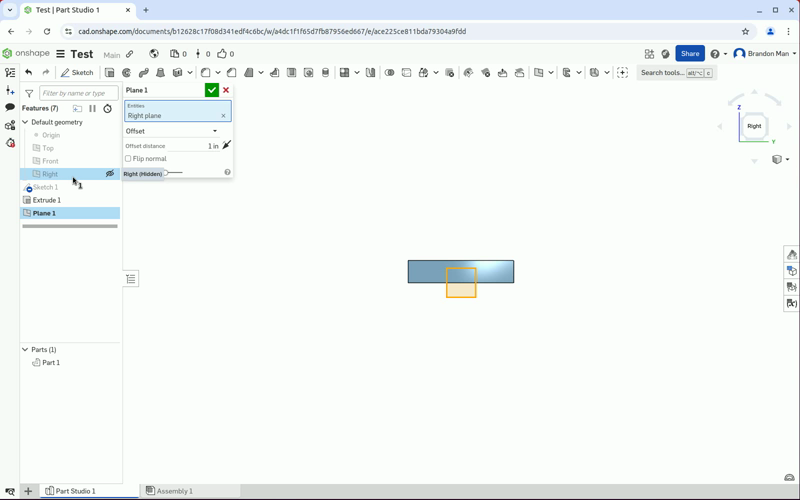
key(tab, 2)
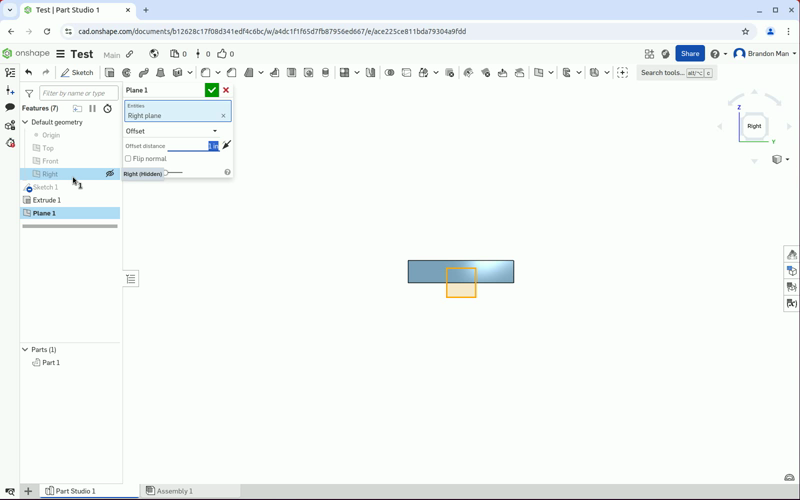
text(22.4)
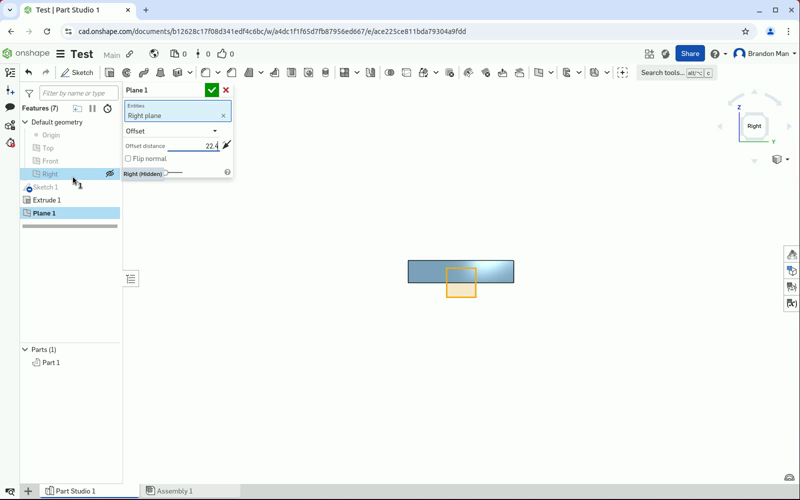
key(enter, 2)
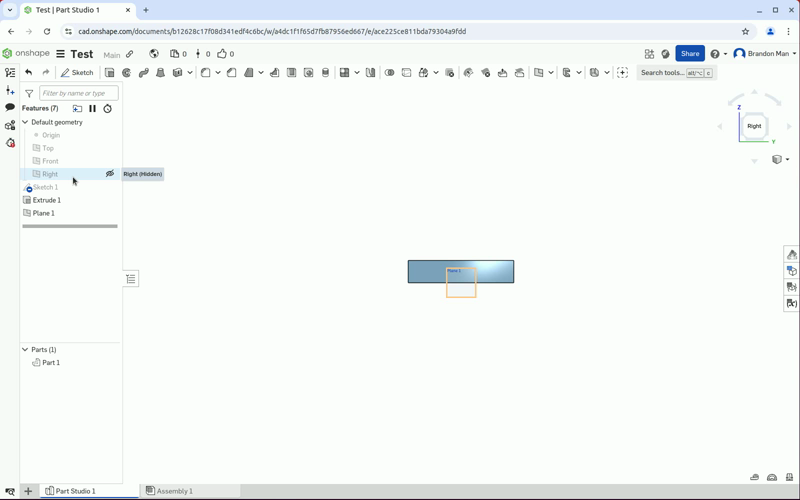
key(shift+s)
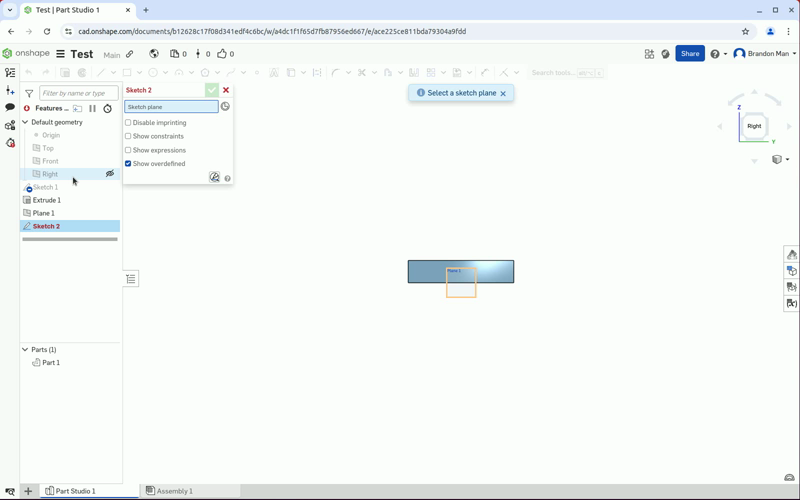
mouse_move(73, 215)
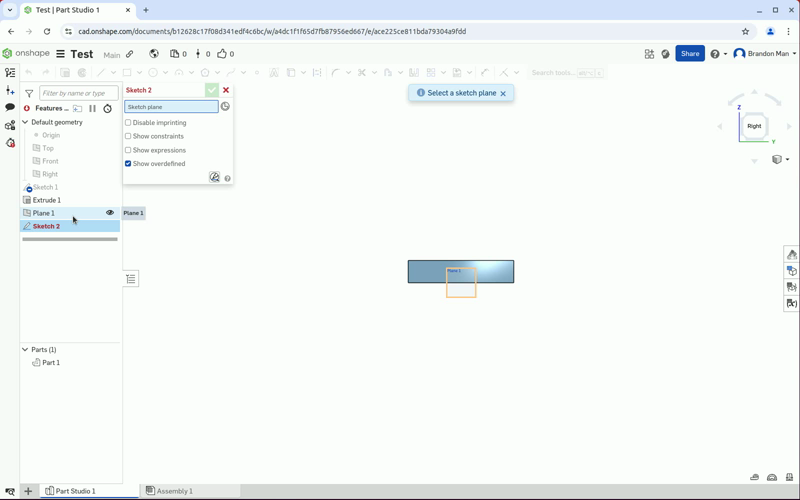
click(73, 215)
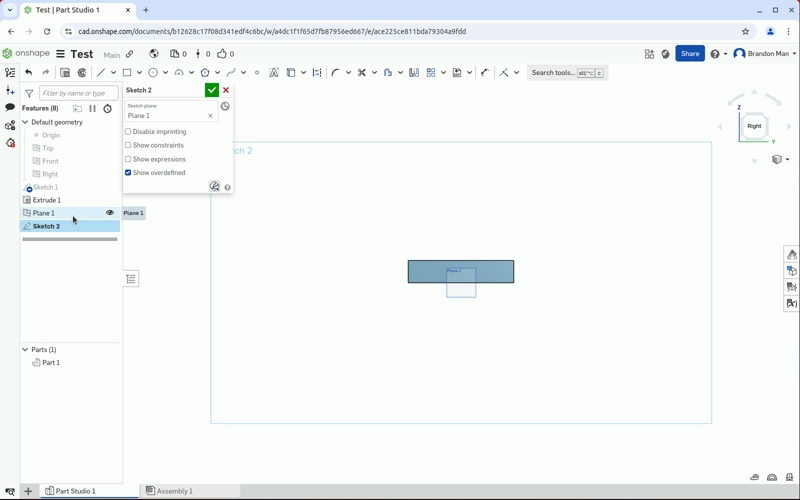
mouse_move(73, 352)
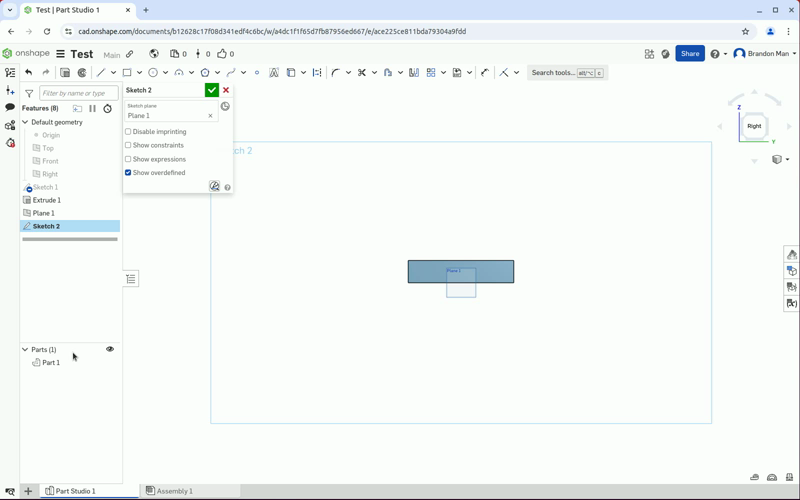
key(y)
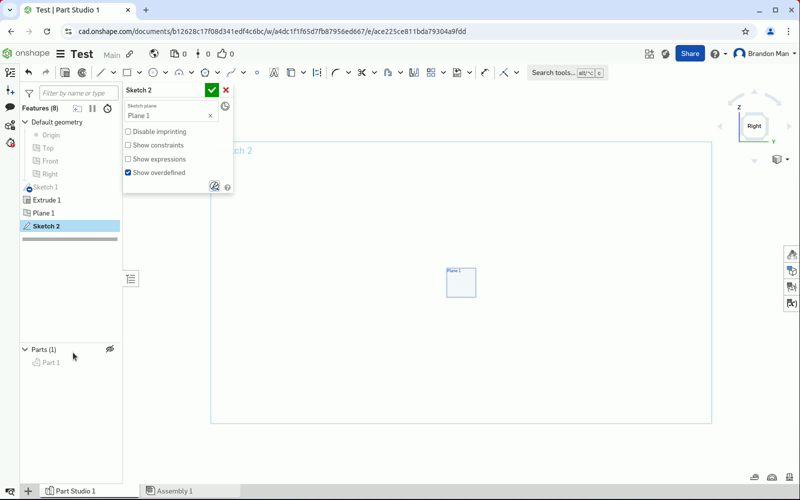
key(l)
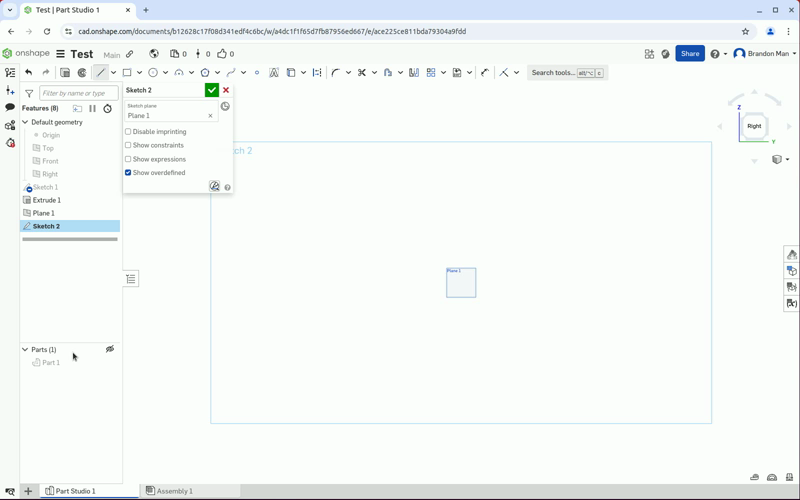
key_down(shift)
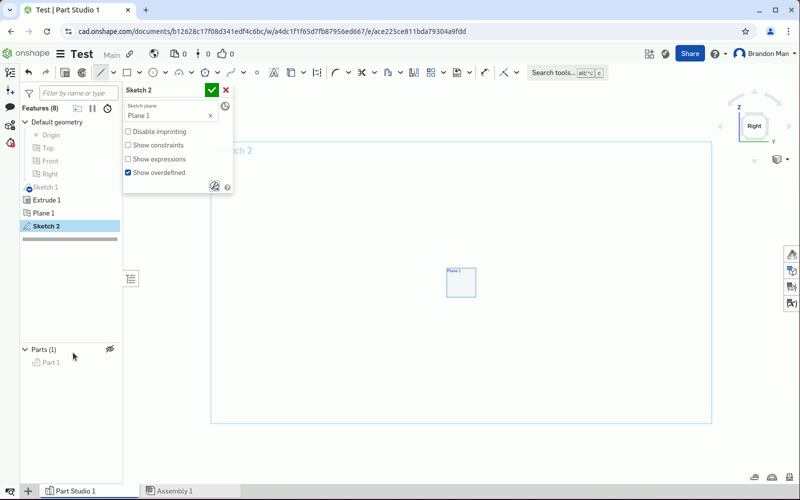
mouse_move(407, 282)
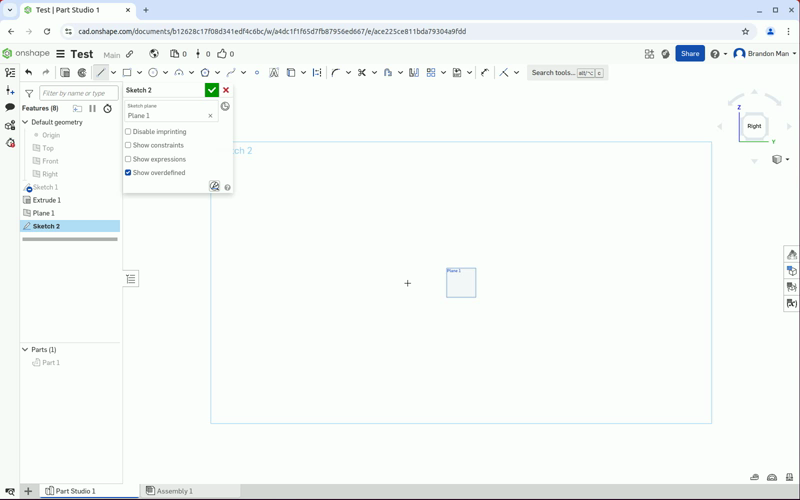
click(407, 282)
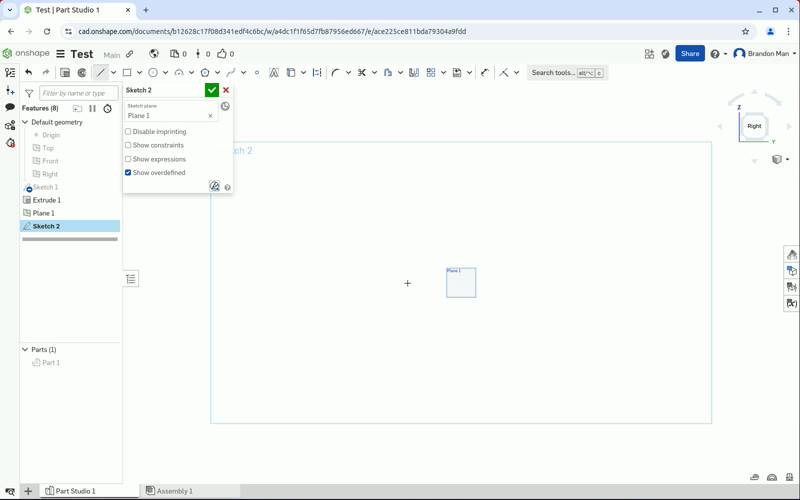
key_up(shift)
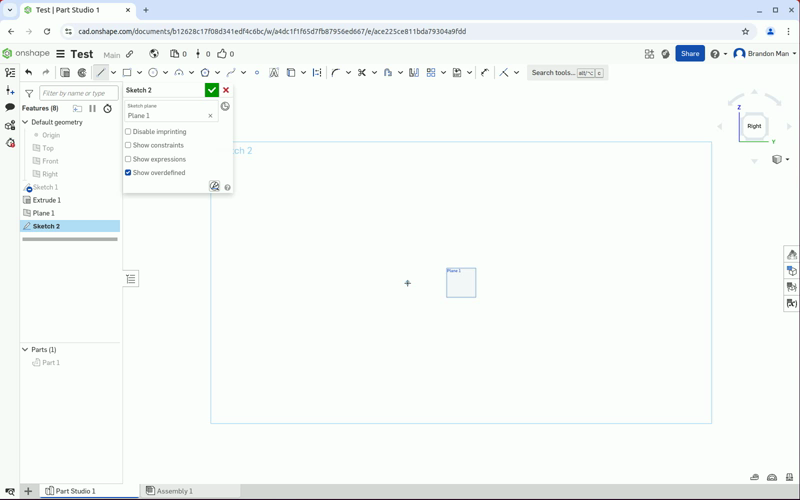
key_down(shift)
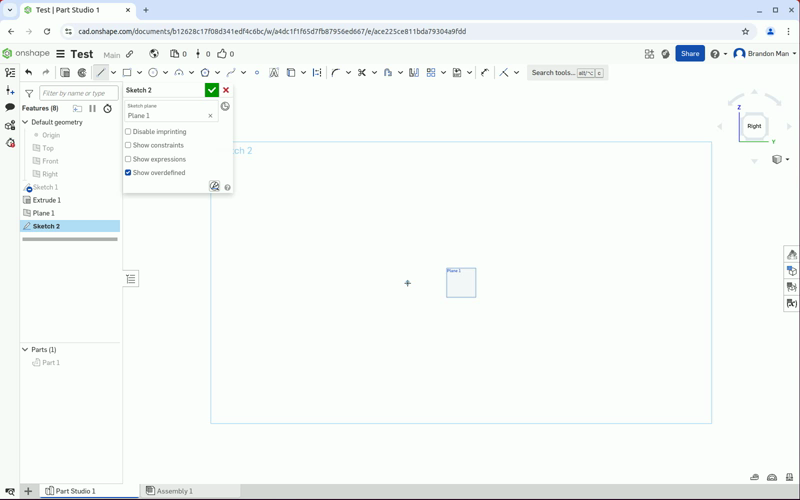
mouse_move(513, 282)
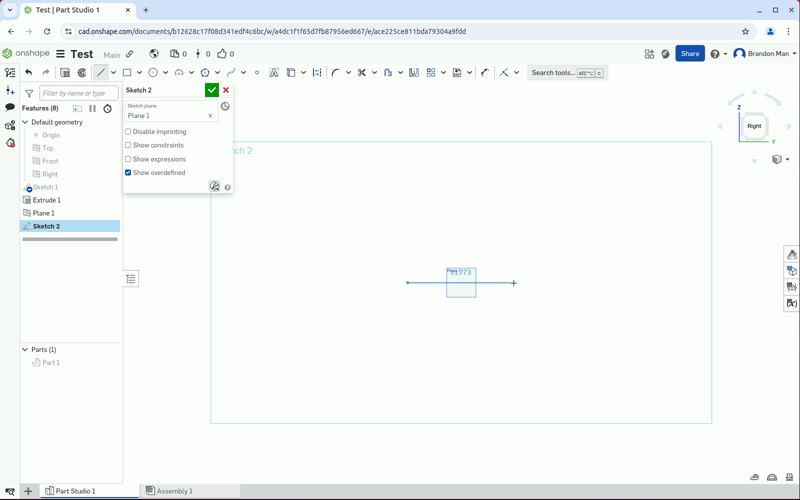
click(513, 282)
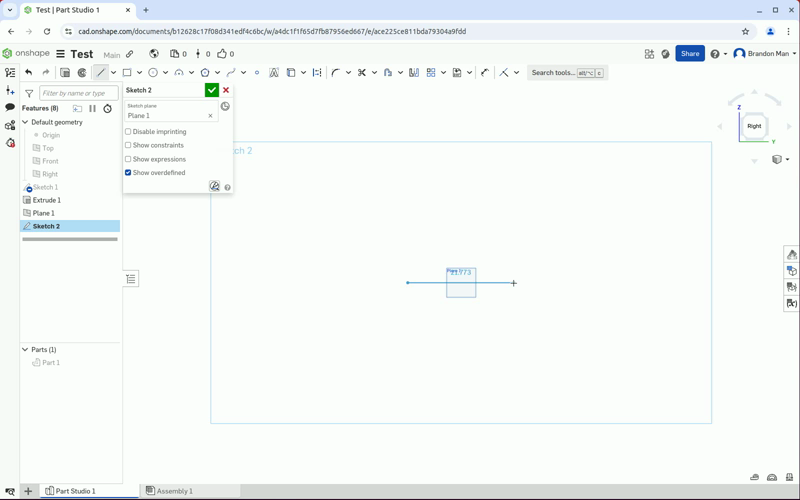
key_up(shift)
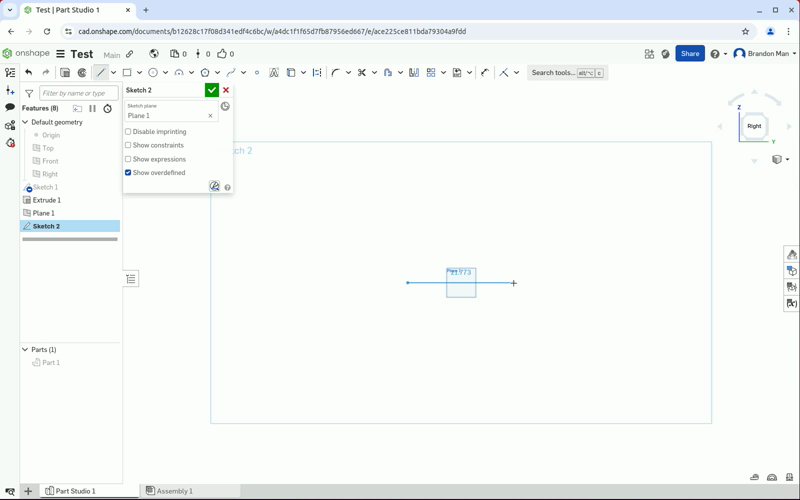
key_down(shift)
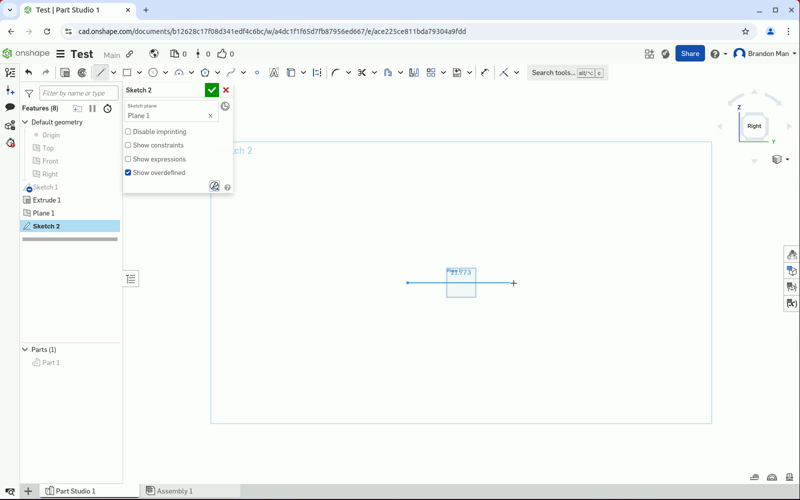
mouse_move(543, 282)
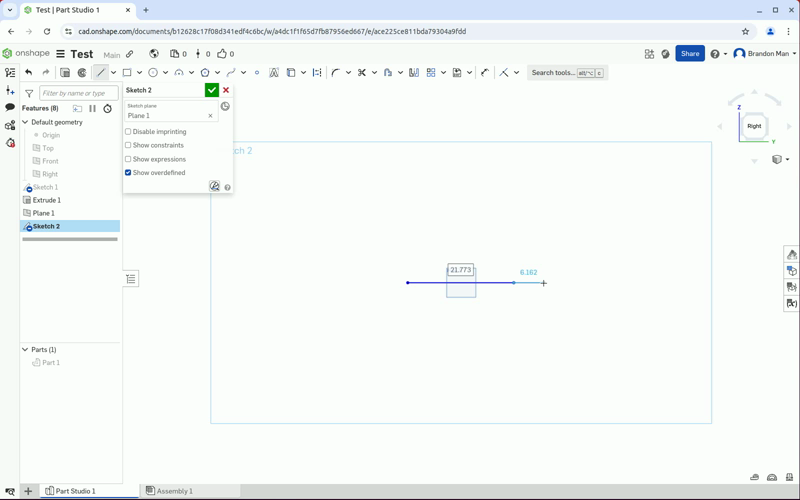
mouse_move(513, 260)
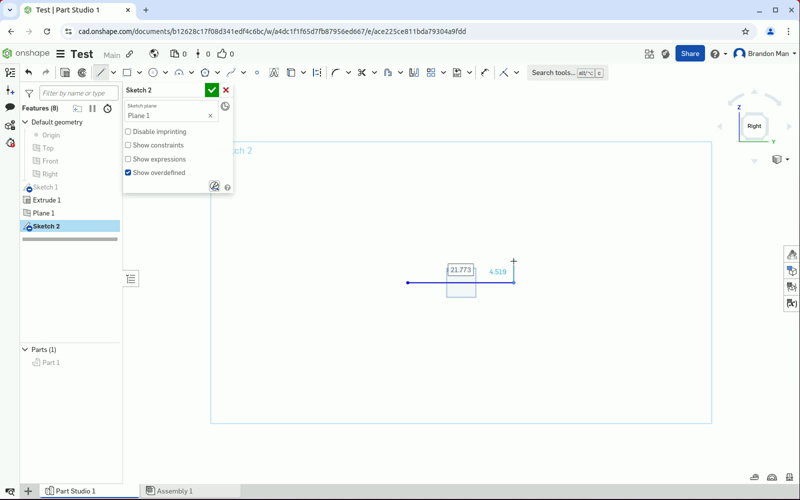
click(513, 260)
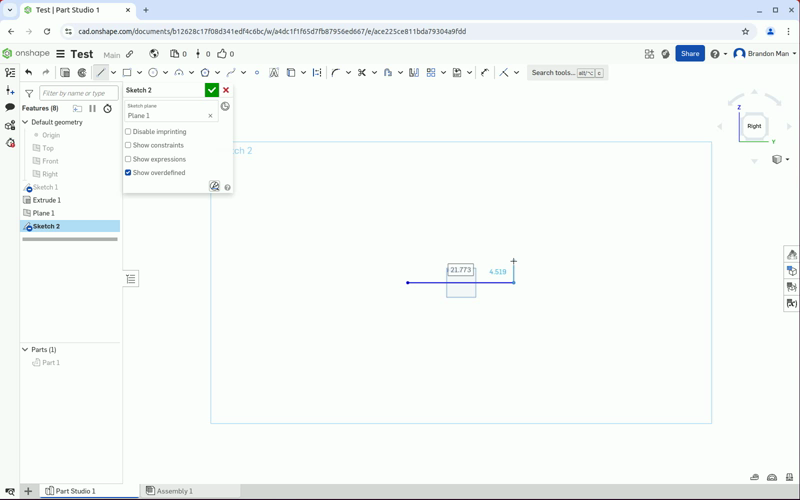
key_up(shift)
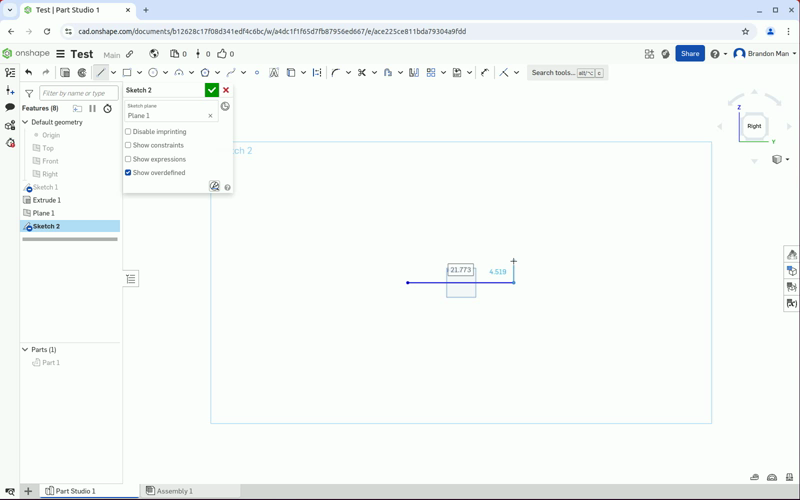
key_down(shift)
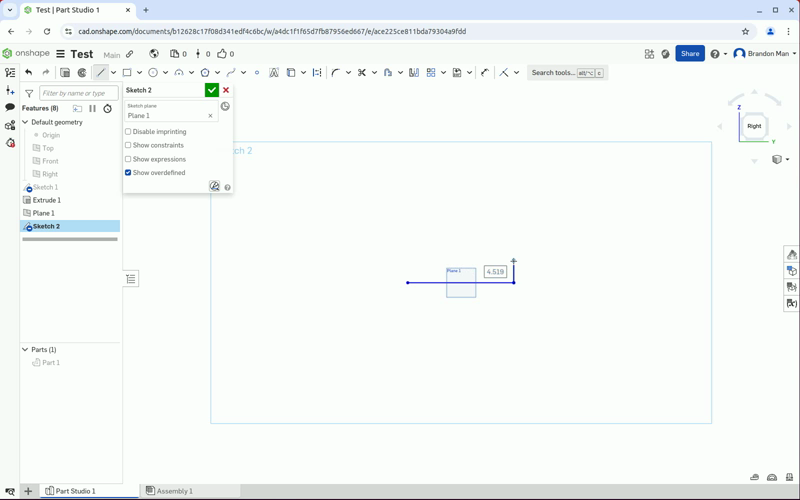
mouse_move(407, 260)
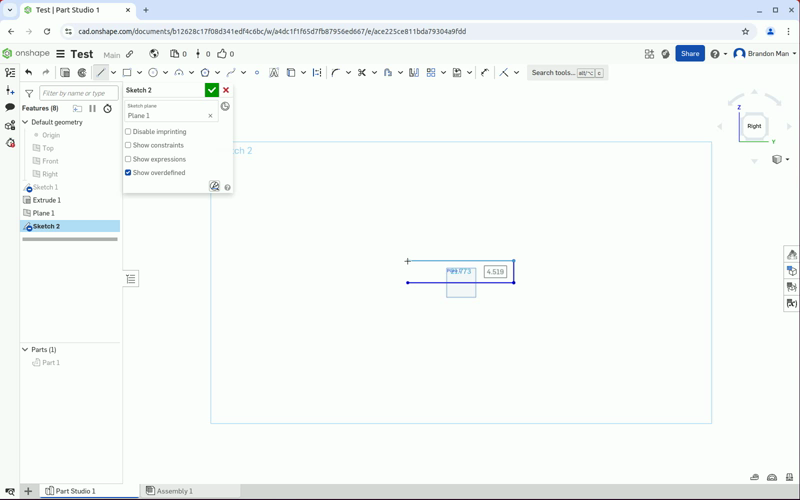
click(407, 260)
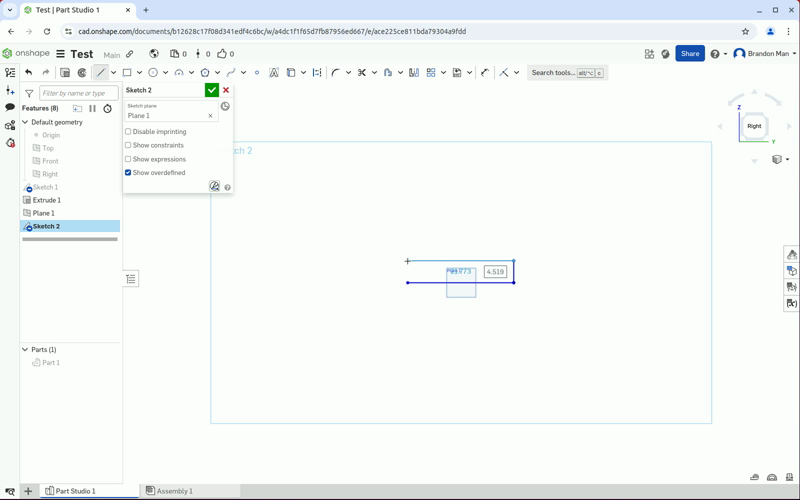
key_up(shift)
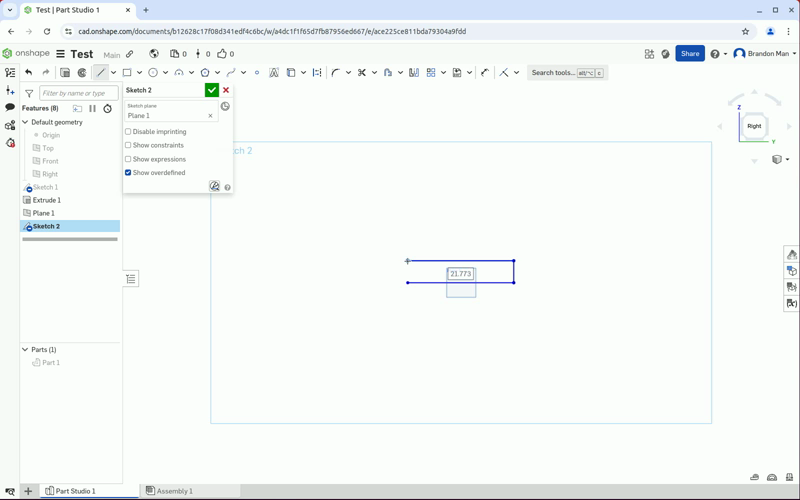
mouse_move(437, 260)
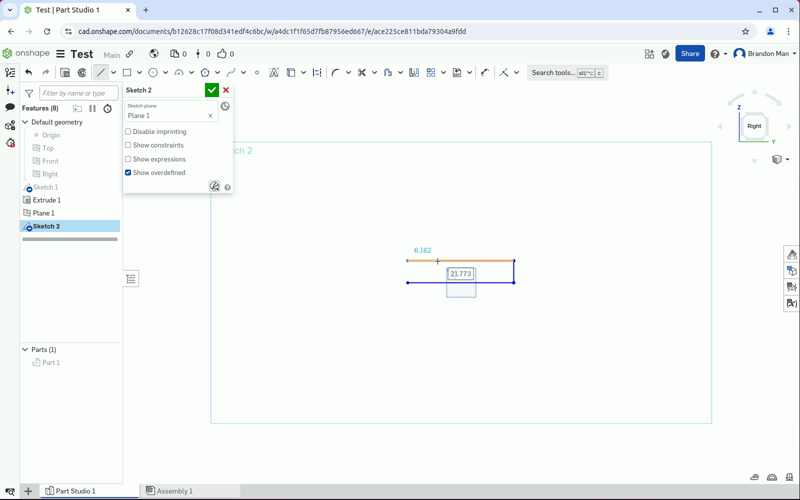
key_down(shift)
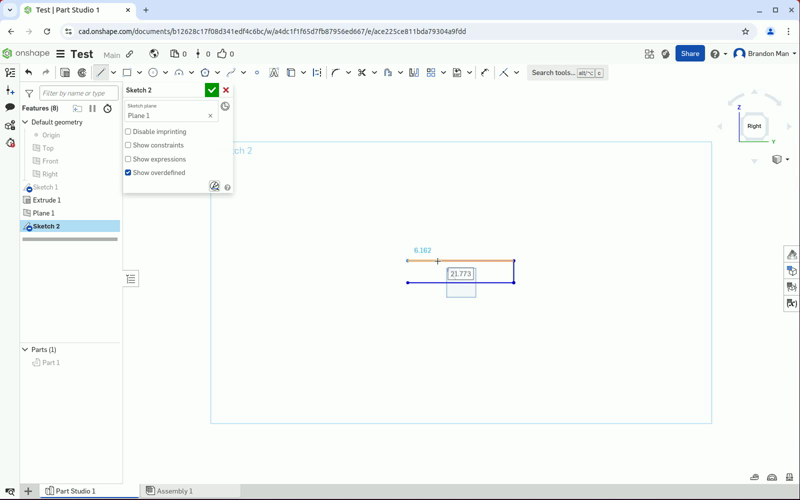
mouse_move(407, 282)
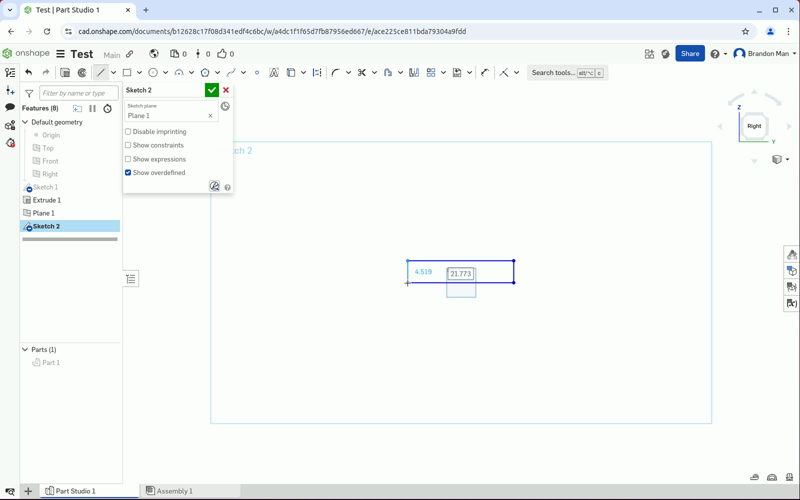
key_up(shift)
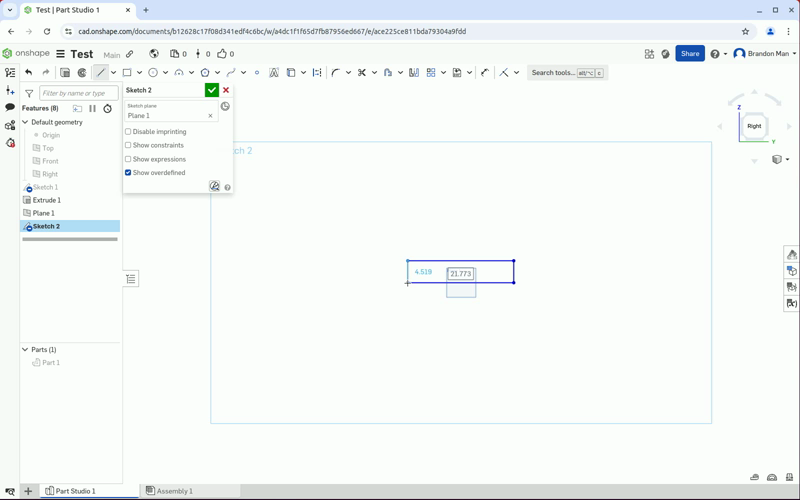
click(407, 282)
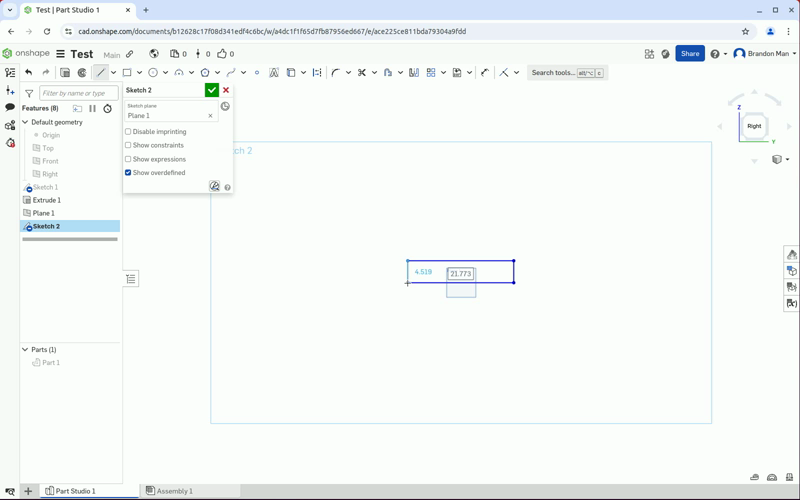
key(esc)
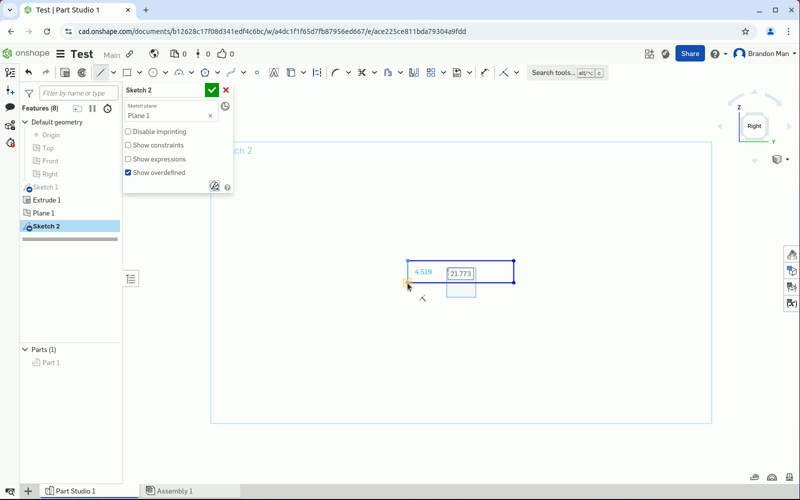
mouse_move(490, 262)
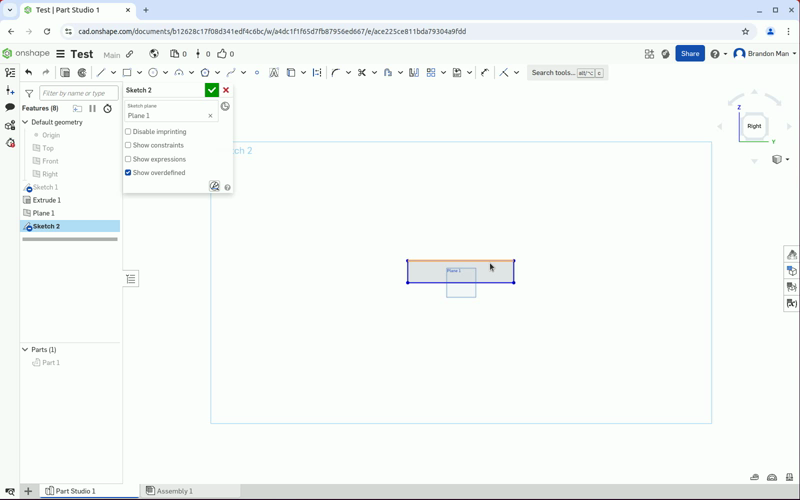
click(490, 262)
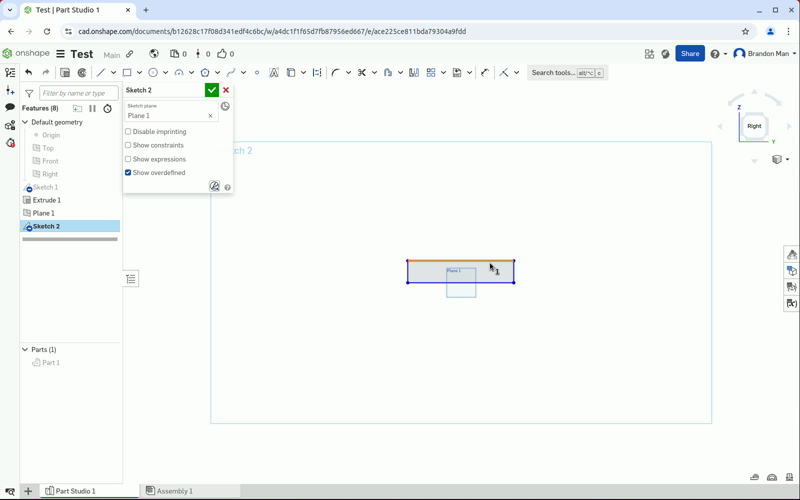
mouse_move(73, 352)
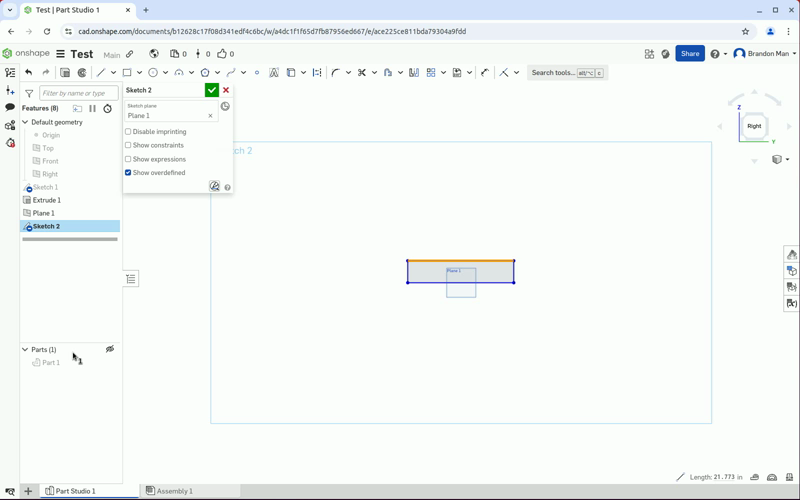
key(shift+y)
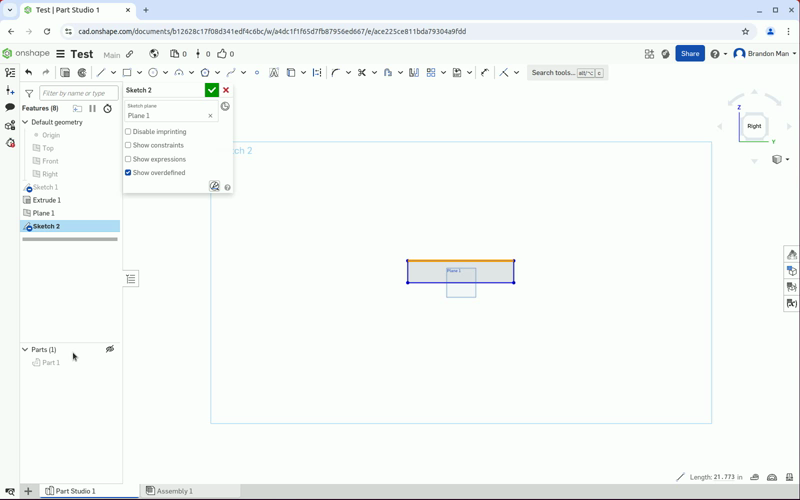
key(shift+e)
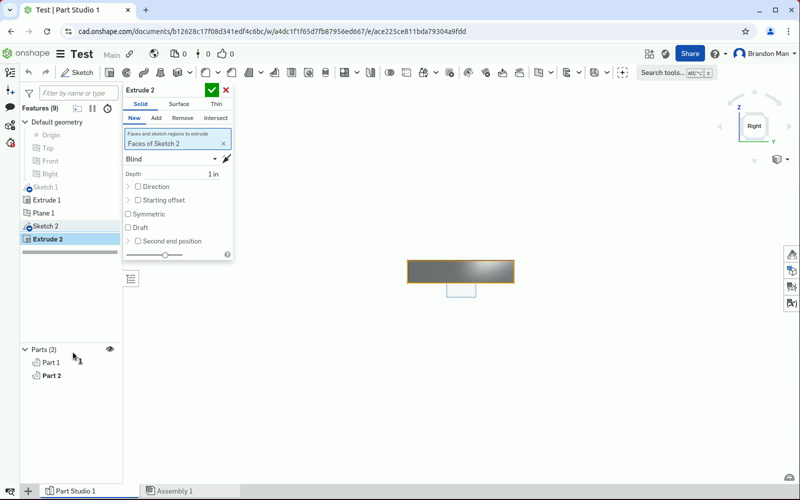
mouse_move(143, 106)
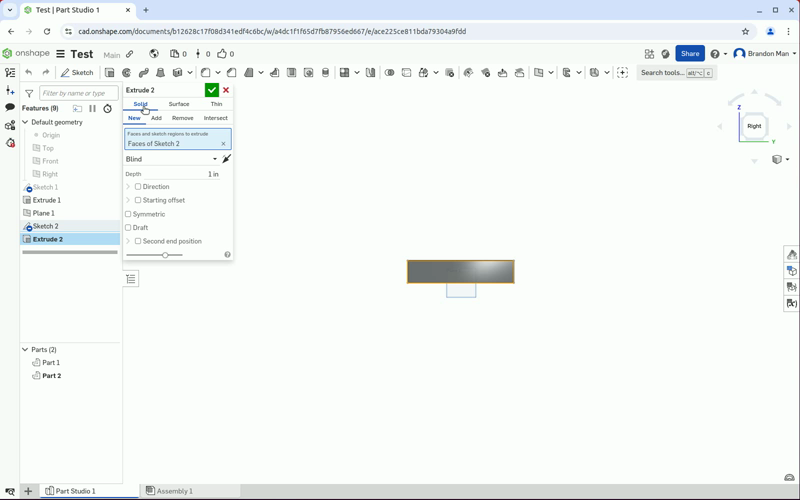
click(143, 106)
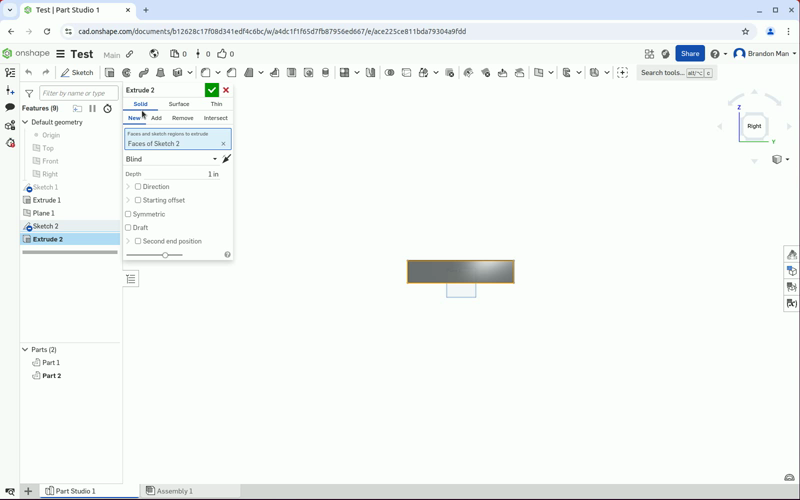
mouse_move(137, 120)
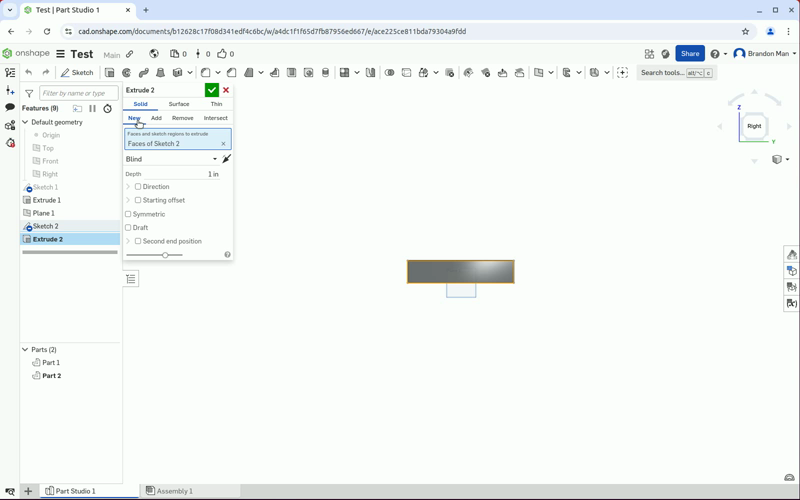
click(137, 120)
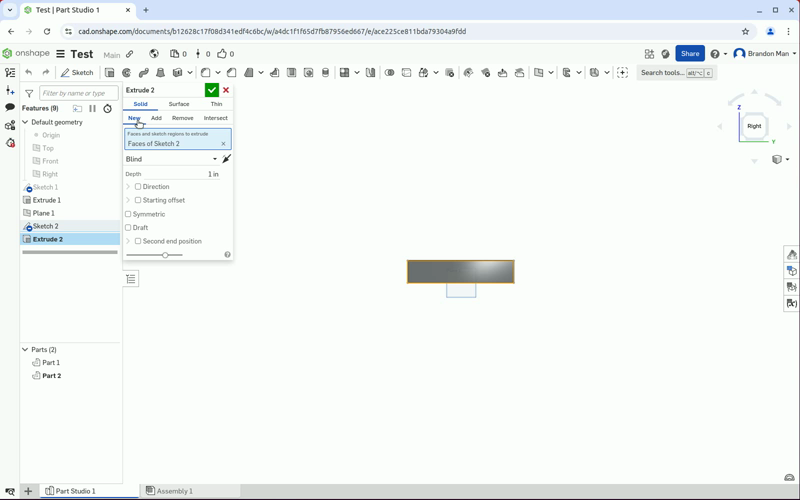
key(tab, 4)
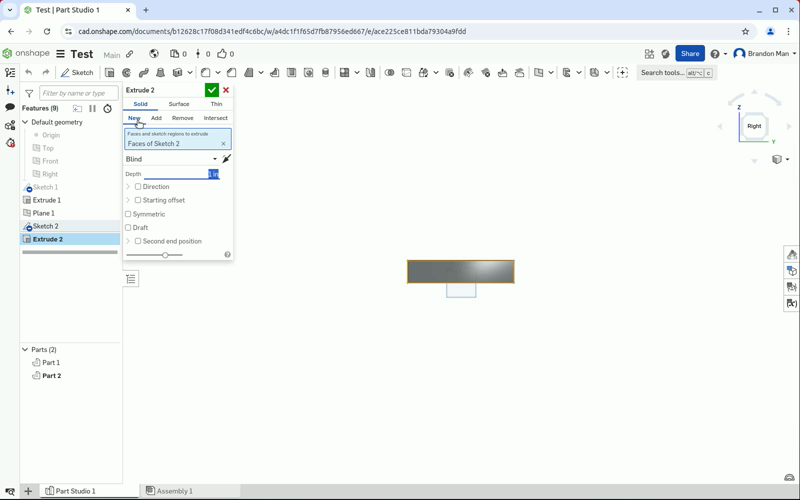
text(0.722)
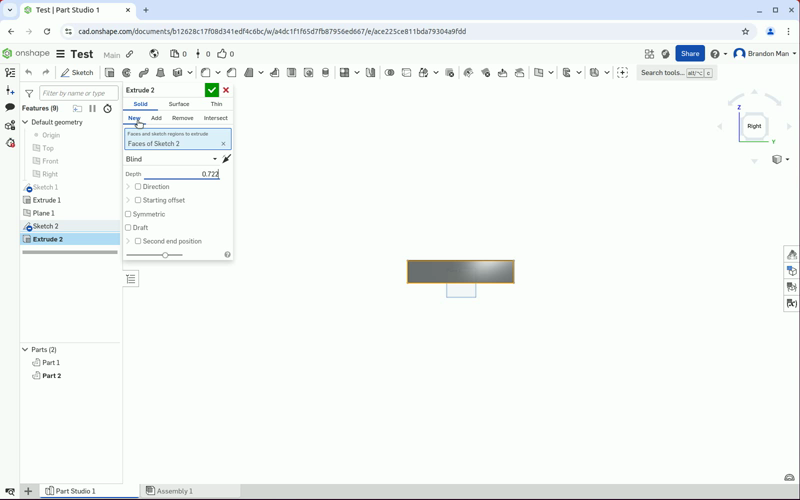
key(enter)
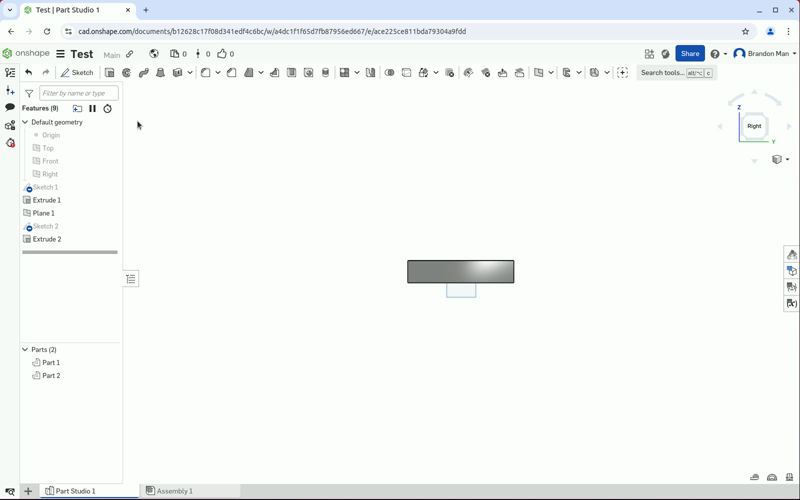
key(shift+h)
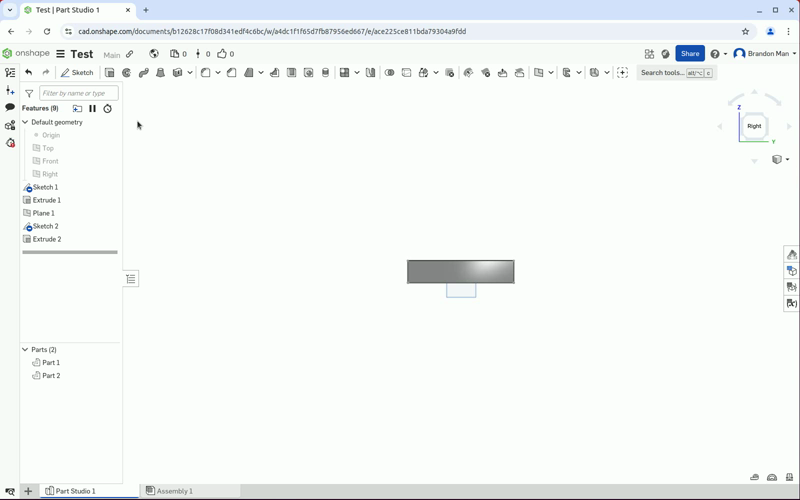
key(shift+h)
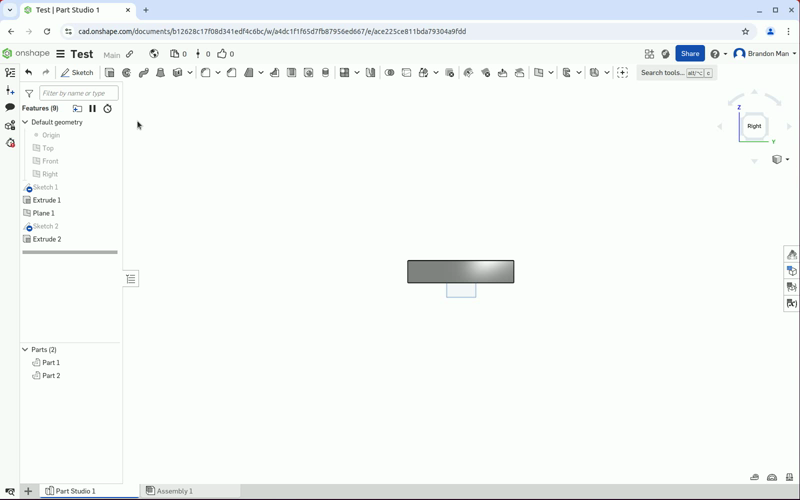
mouse_move(73, 189)
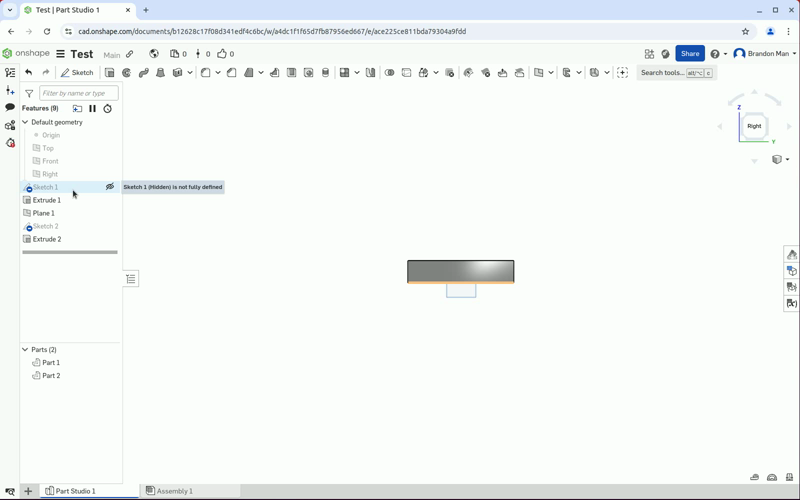
click(73, 189)
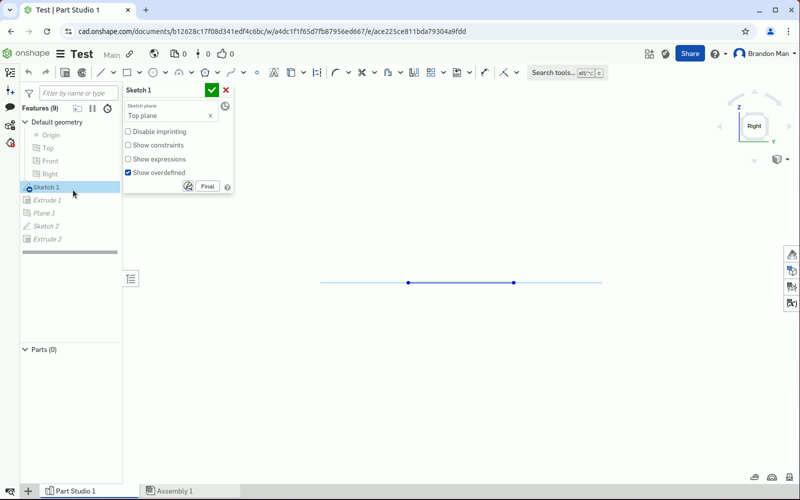
mouse_move(229, 92)
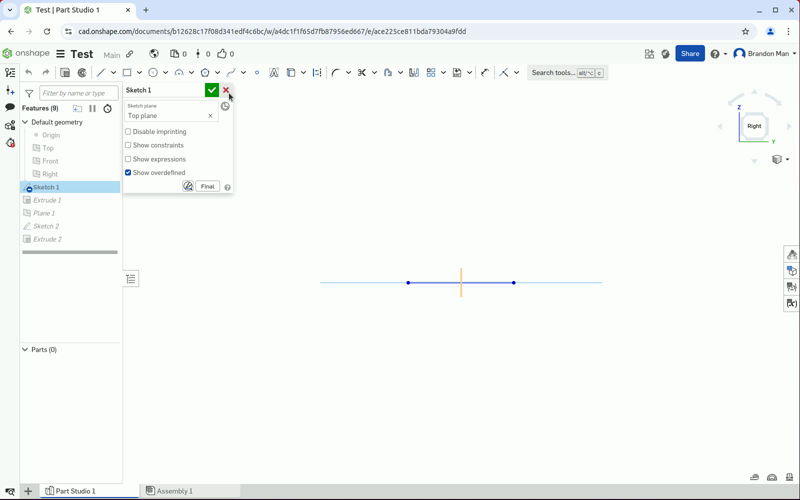
click(229, 92)
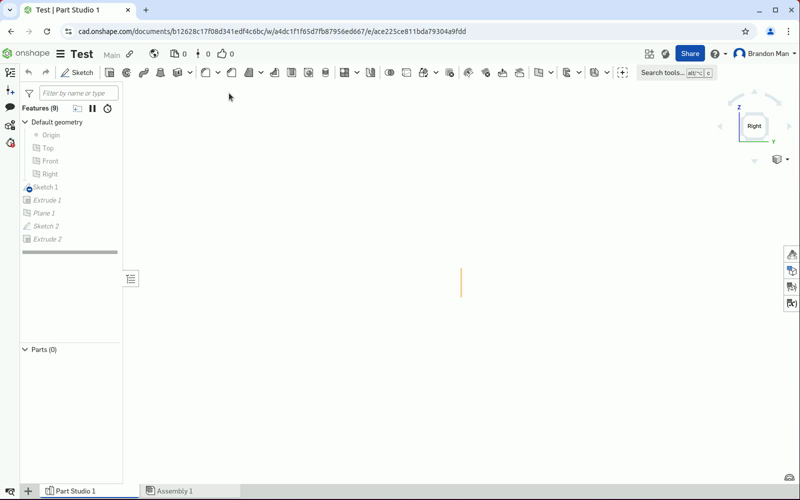
key(shift+s)
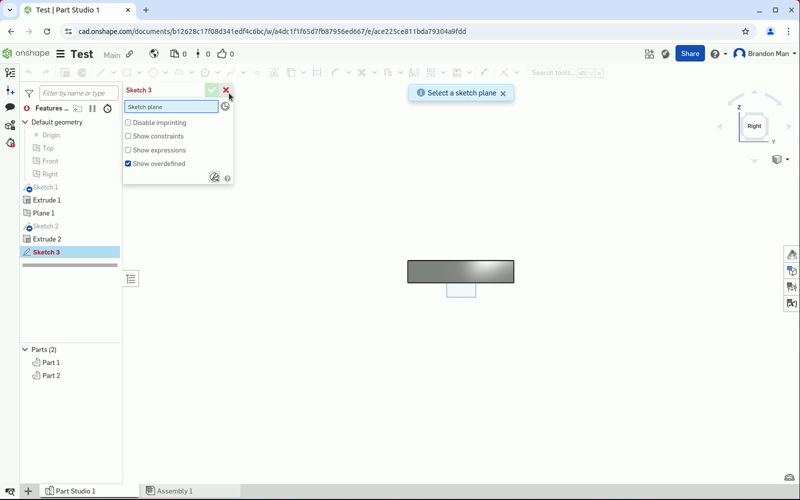
mouse_move(73, 215)
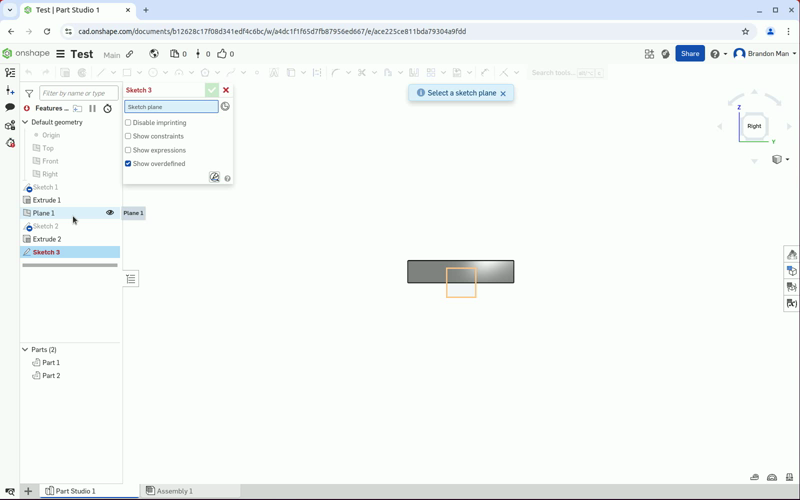
click(73, 215)
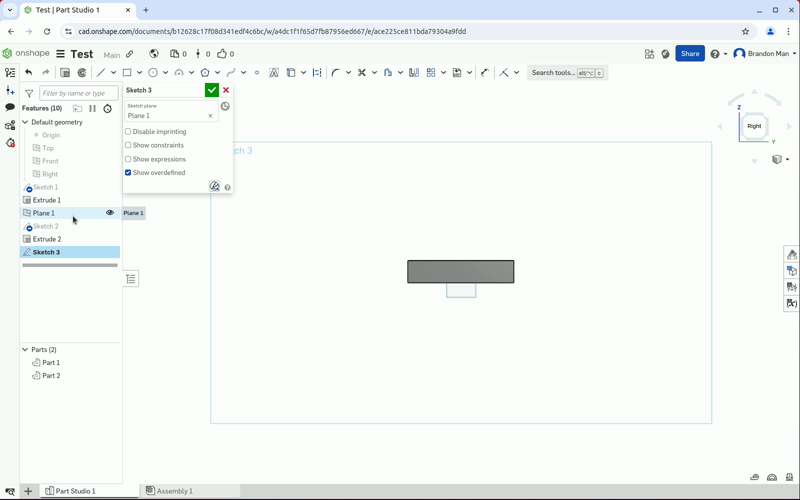
mouse_move(73, 352)
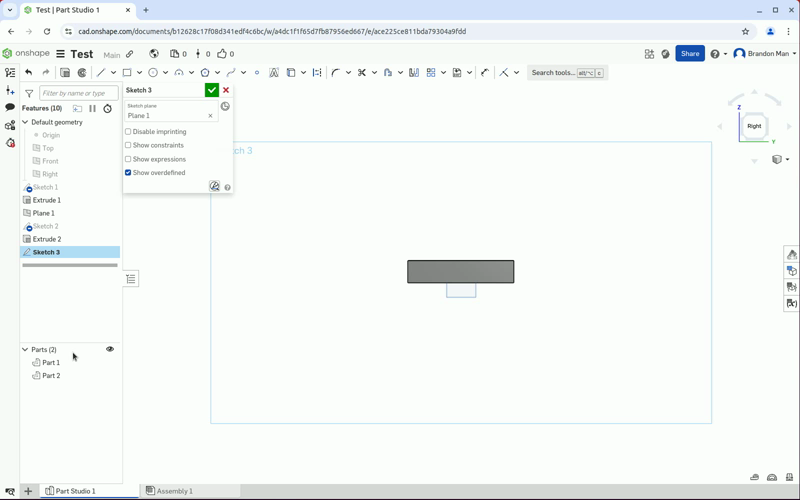
key(y)
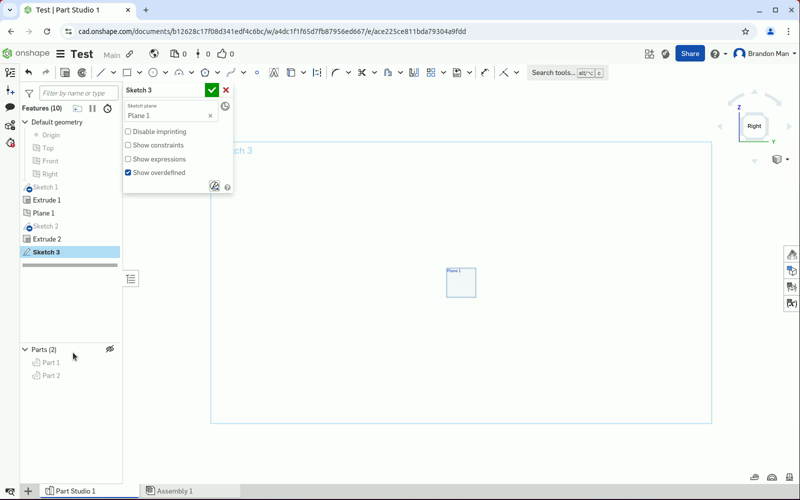
key(l)
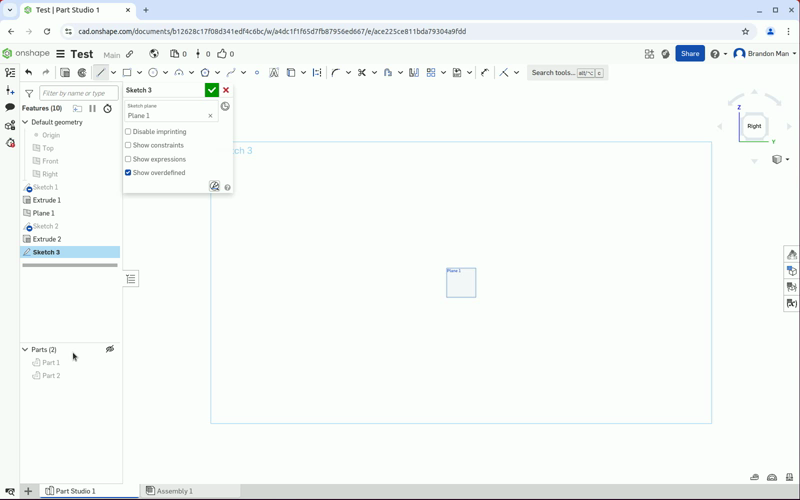
key_down(shift)
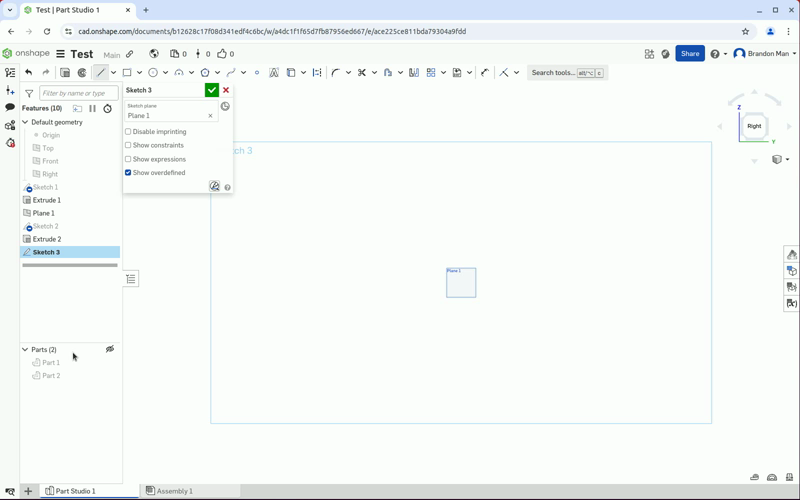
mouse_move(407, 260)
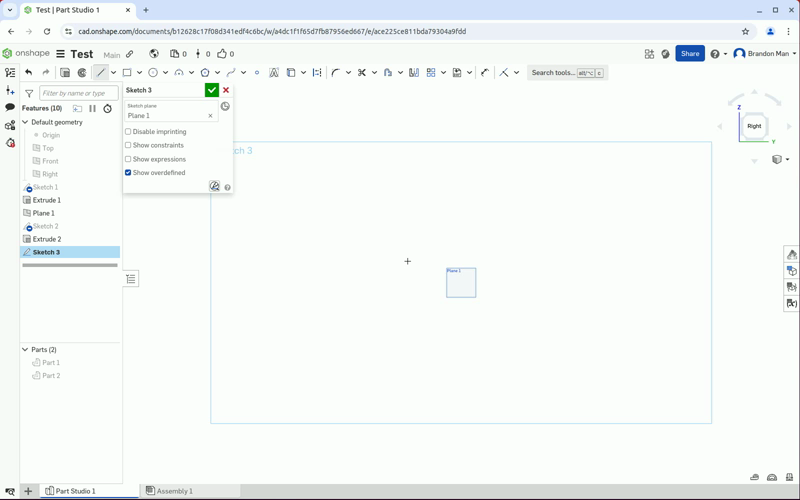
click(407, 260)
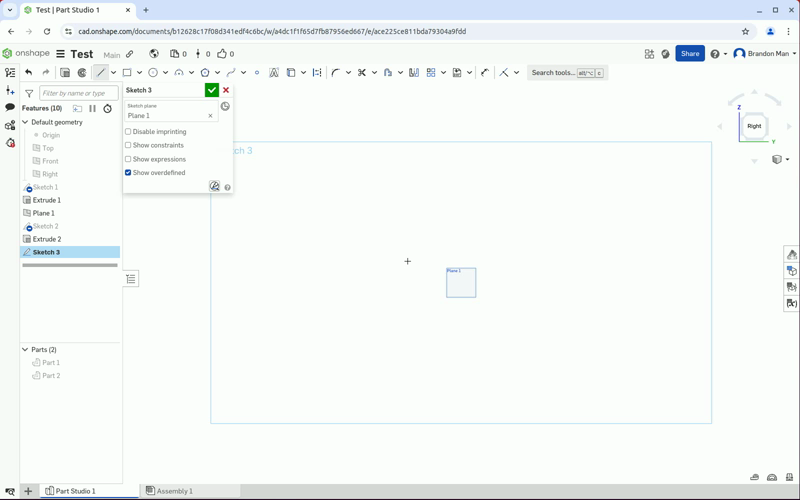
key_up(shift)
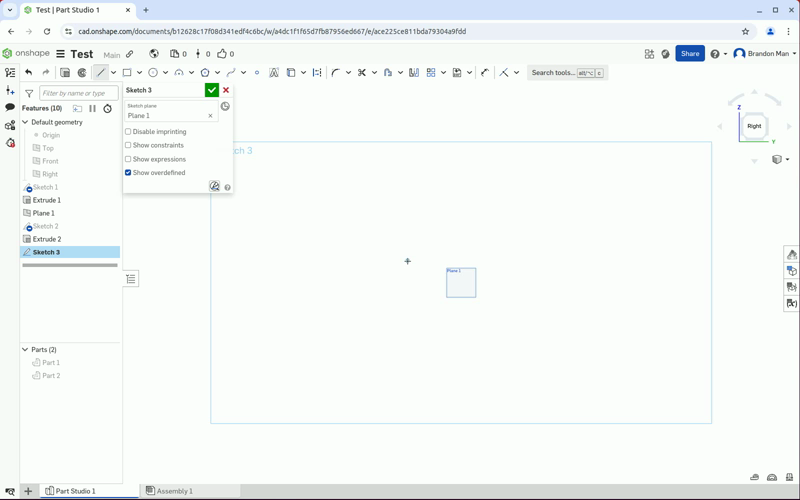
key_down(shift)
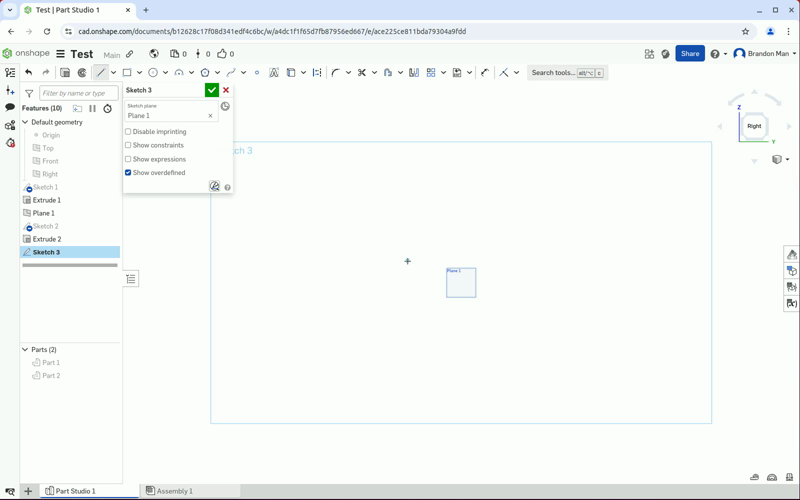
mouse_move(513, 260)
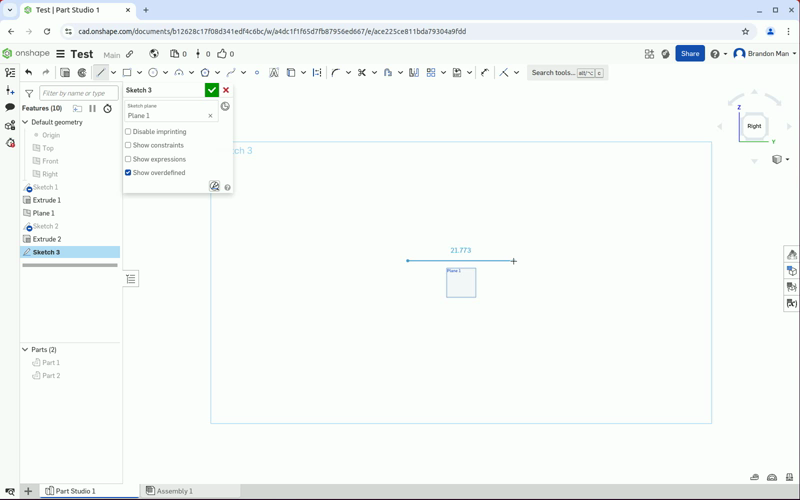
click(513, 260)
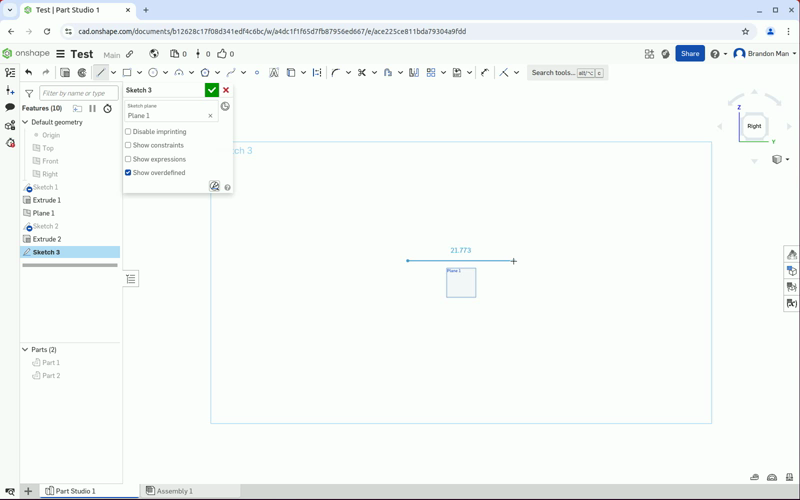
key_up(shift)
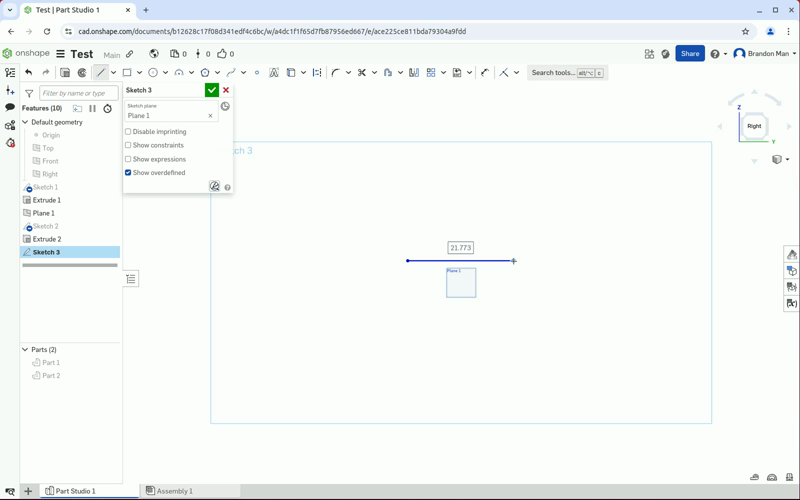
key_down(shift)
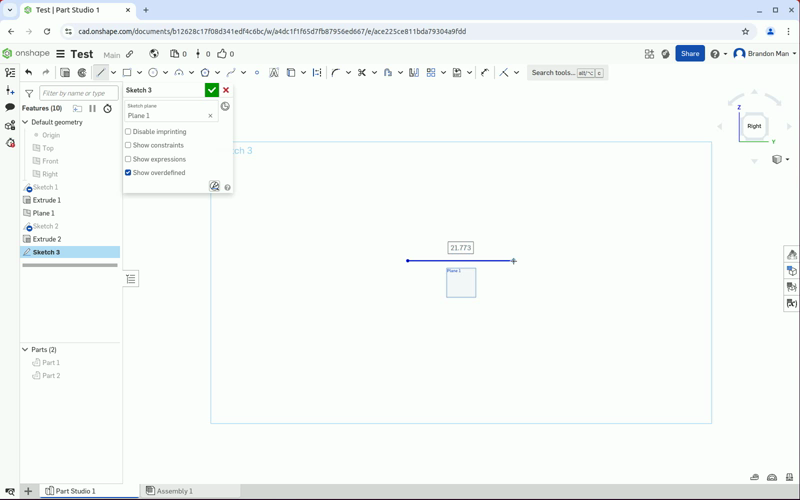
mouse_move(543, 260)
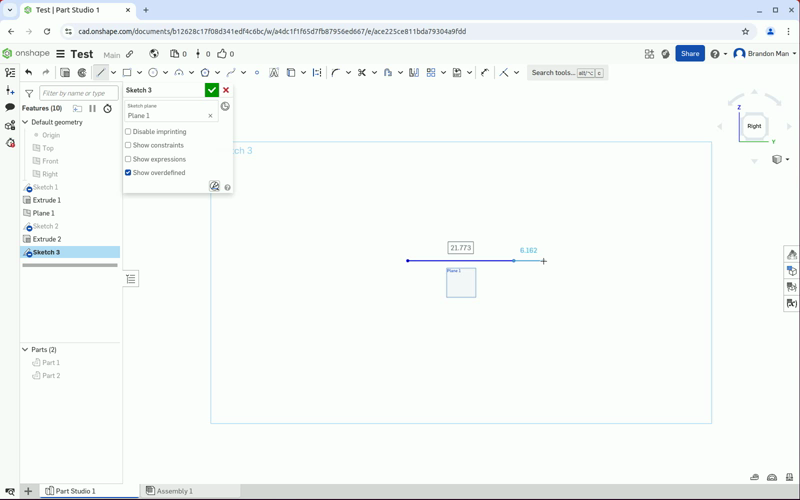
mouse_move(513, 257)
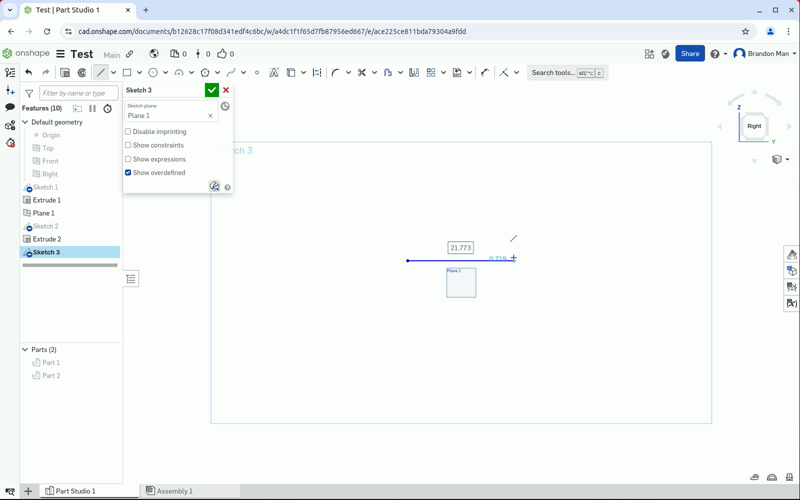
scroll(6)
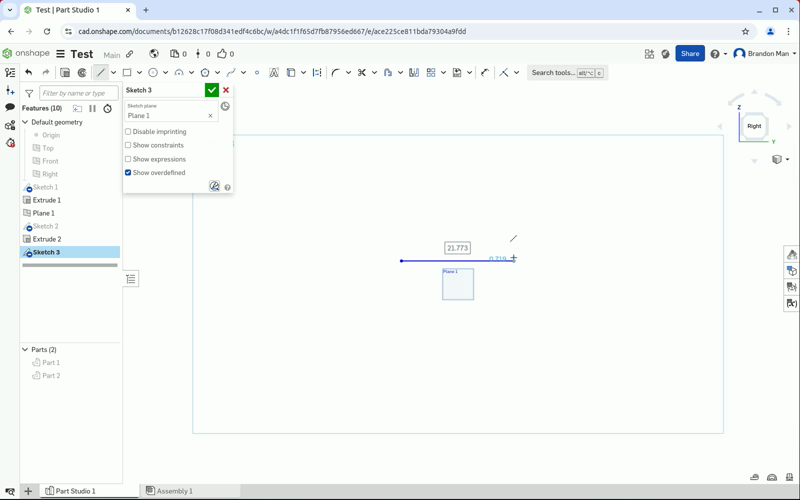
scroll(6)
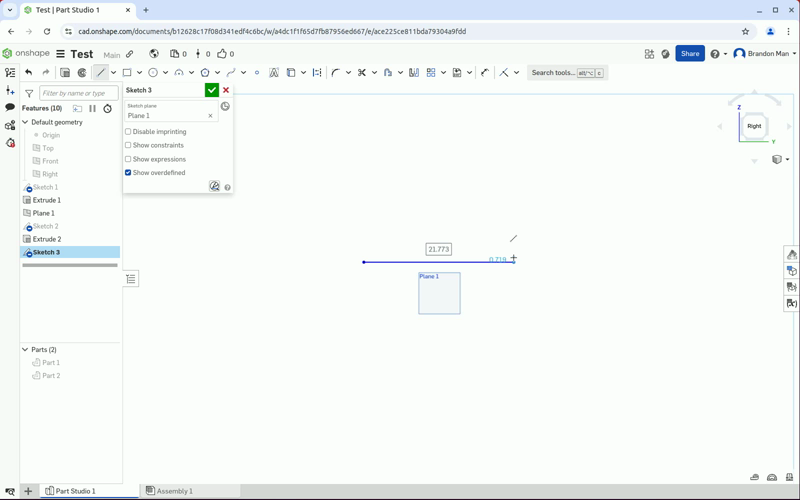
scroll(6)
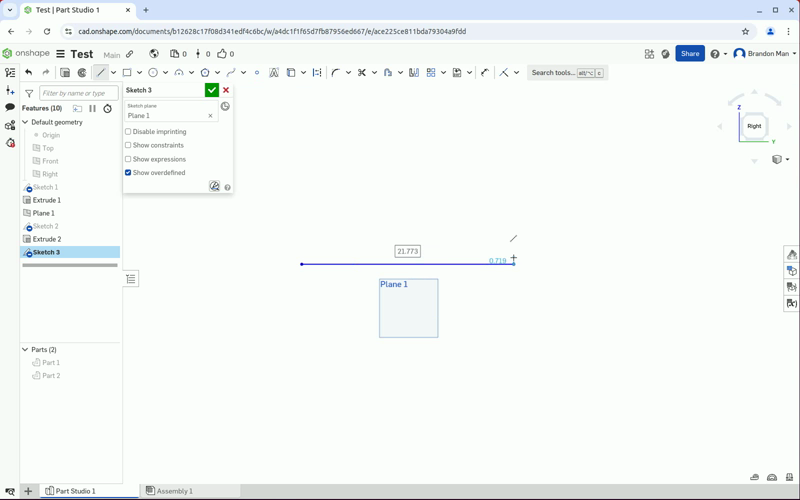
scroll(6)
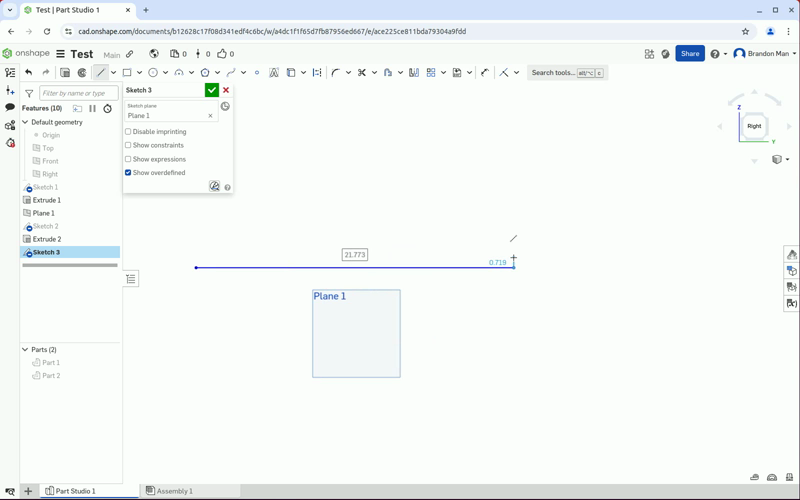
scroll(6)
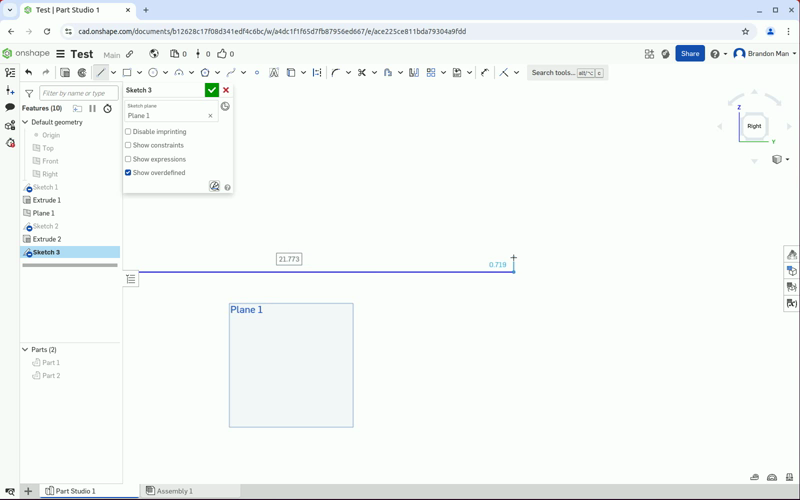
scroll(6)
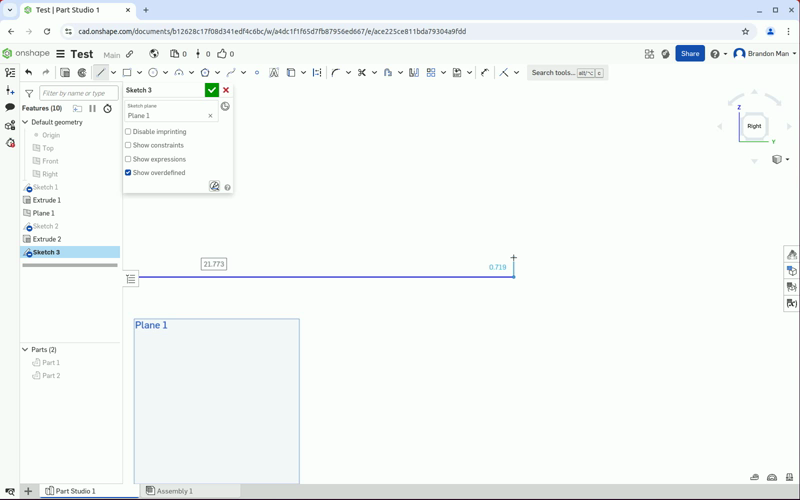
scroll(6)
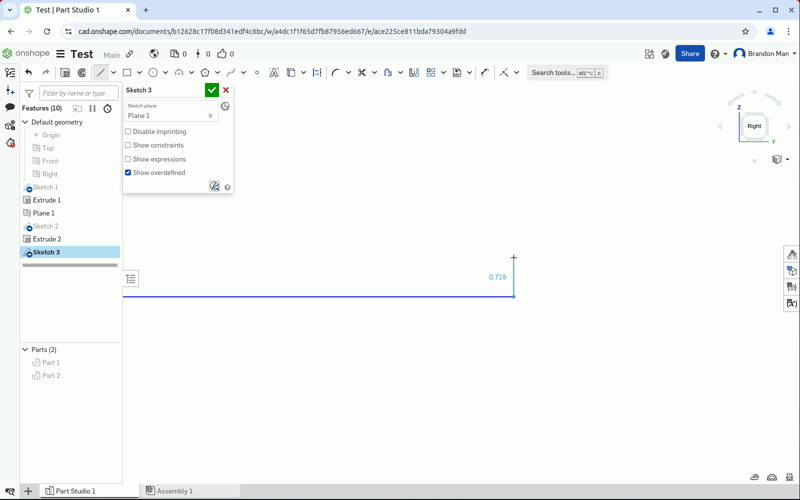
click(513, 257)
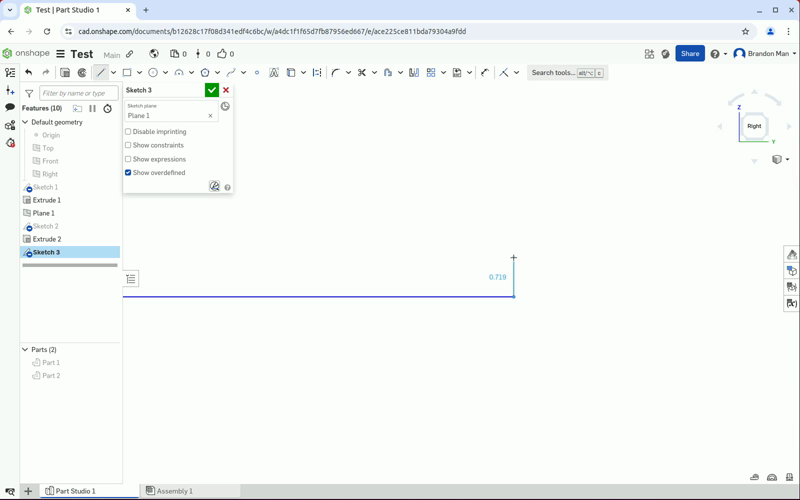
scroll(-6)
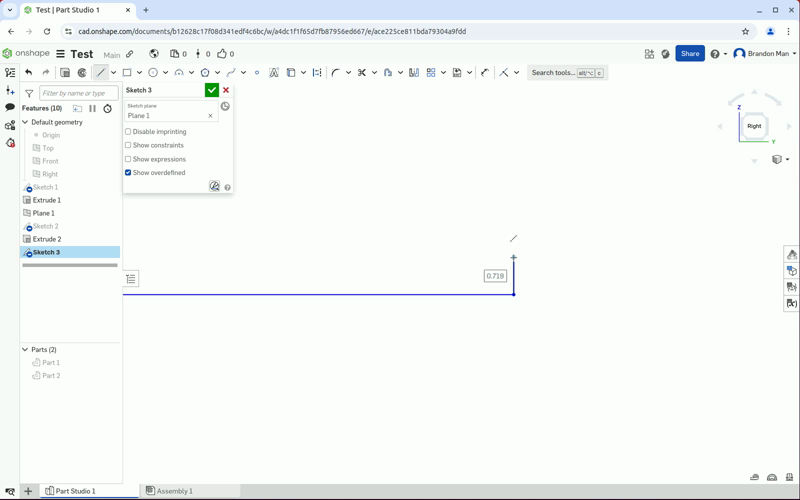
scroll(-6)
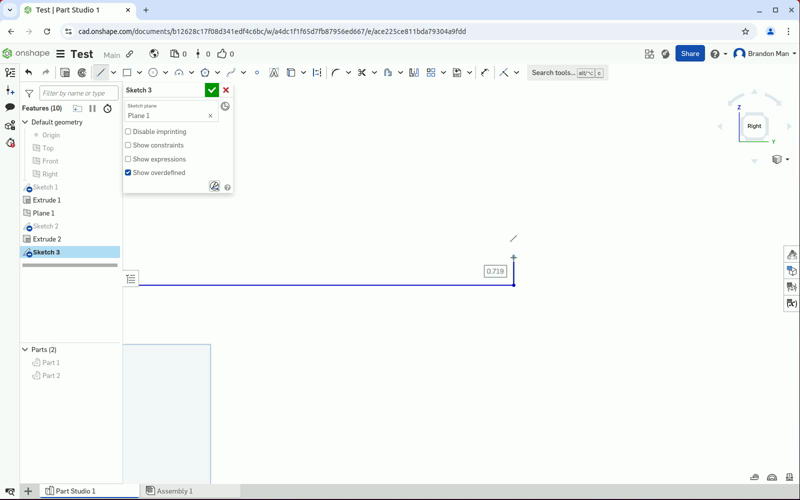
scroll(-6)
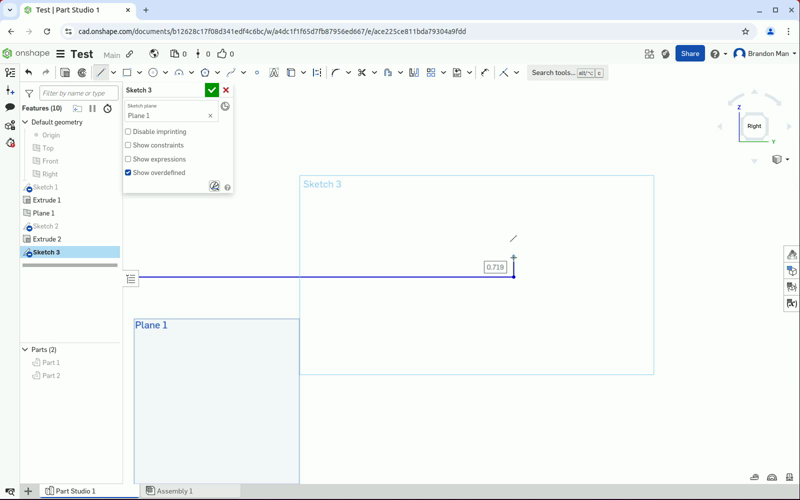
scroll(-6)
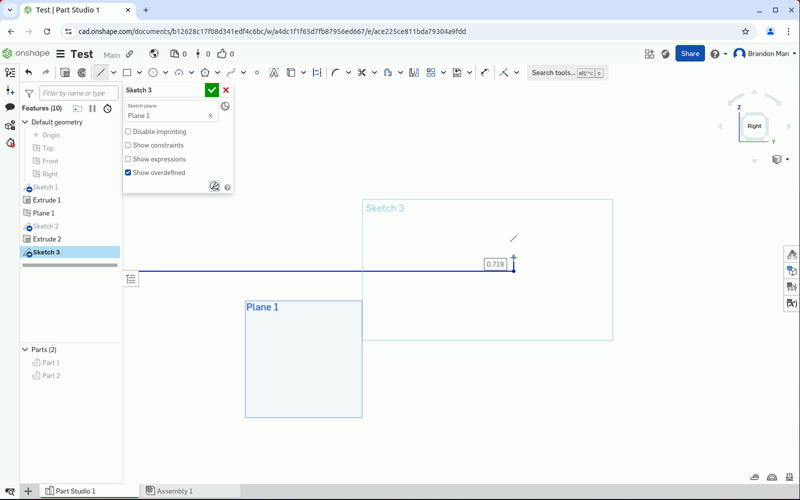
scroll(-6)
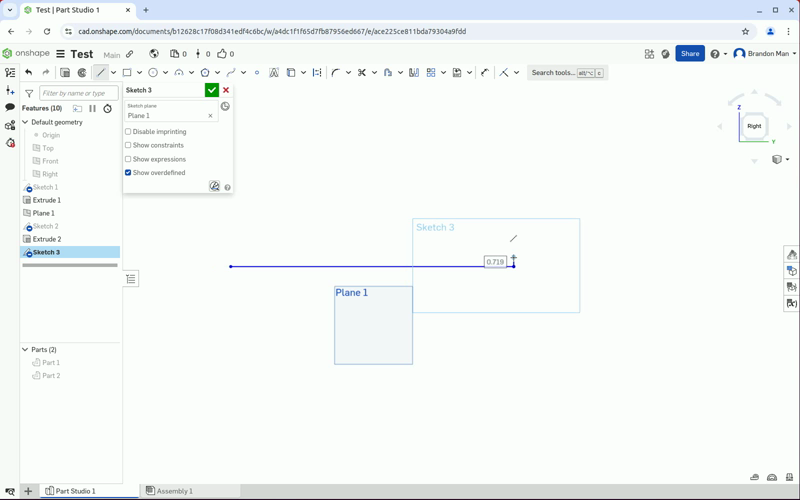
scroll(-6)
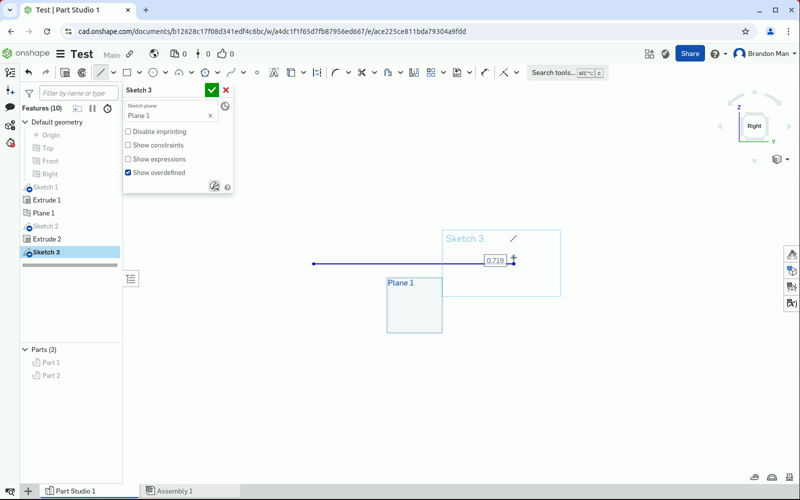
scroll(-6)
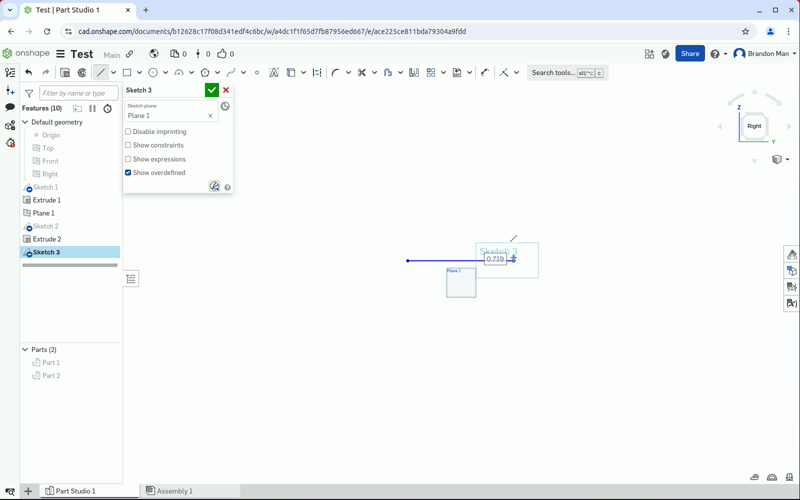
key_up(shift)
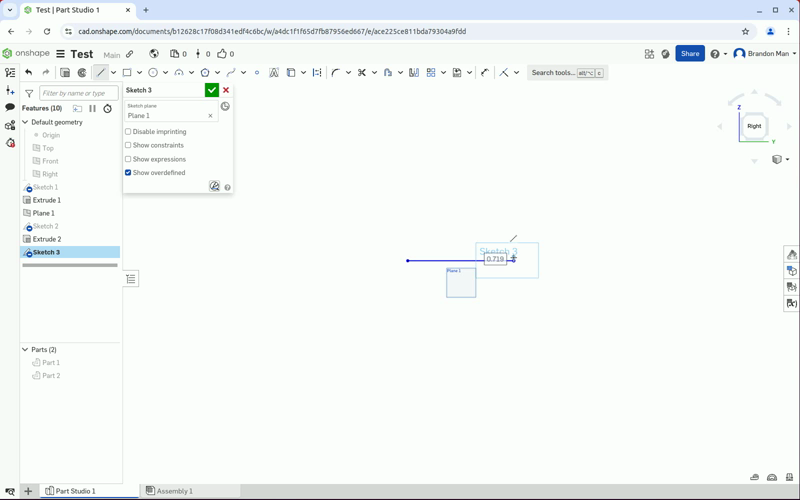
key_down(shift)
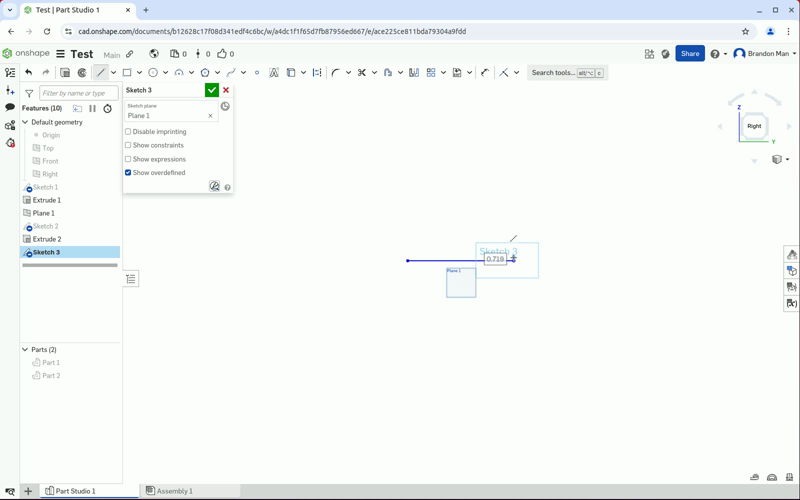
mouse_move(407, 257)
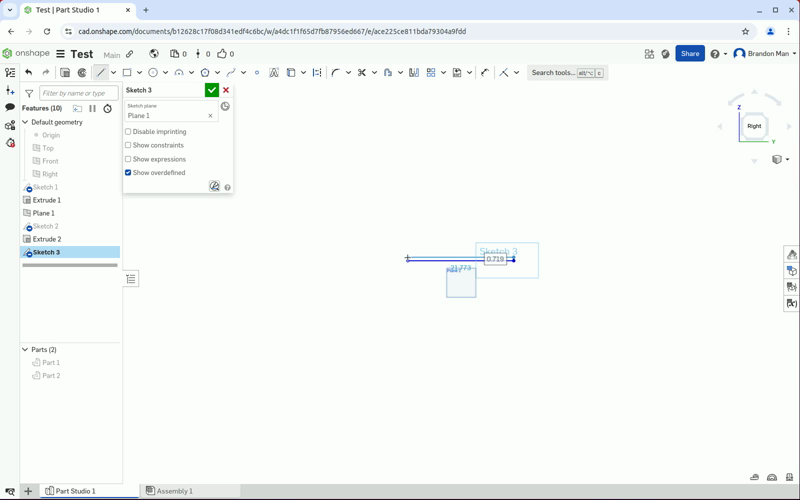
scroll(6)
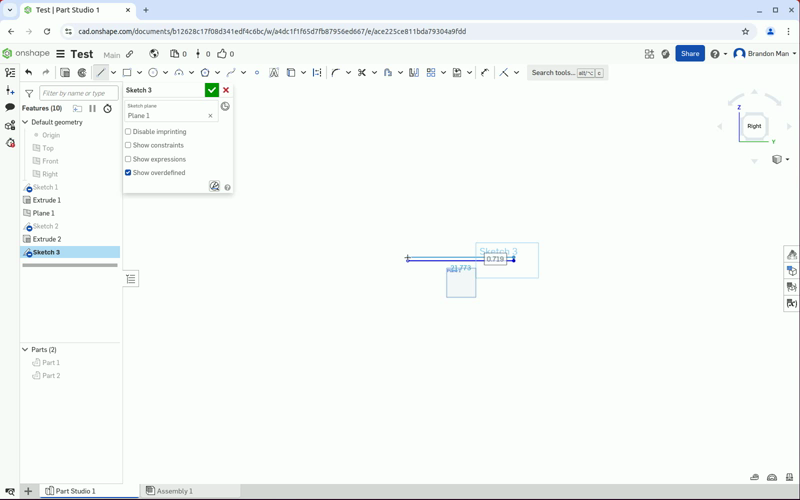
scroll(6)
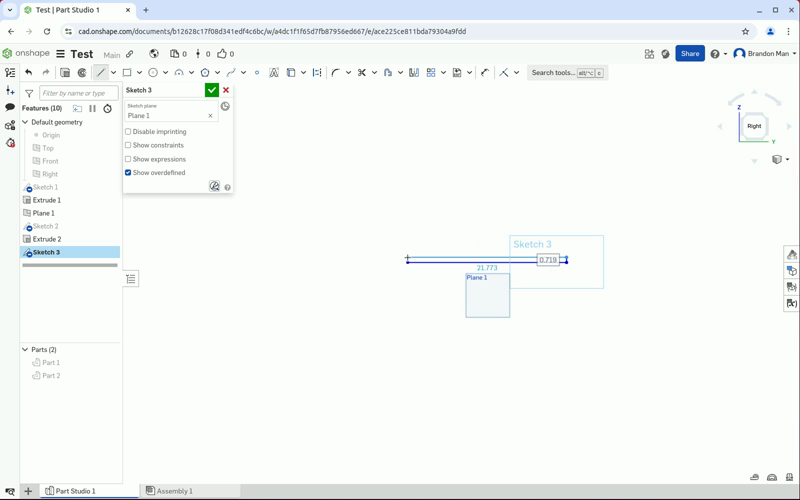
scroll(6)
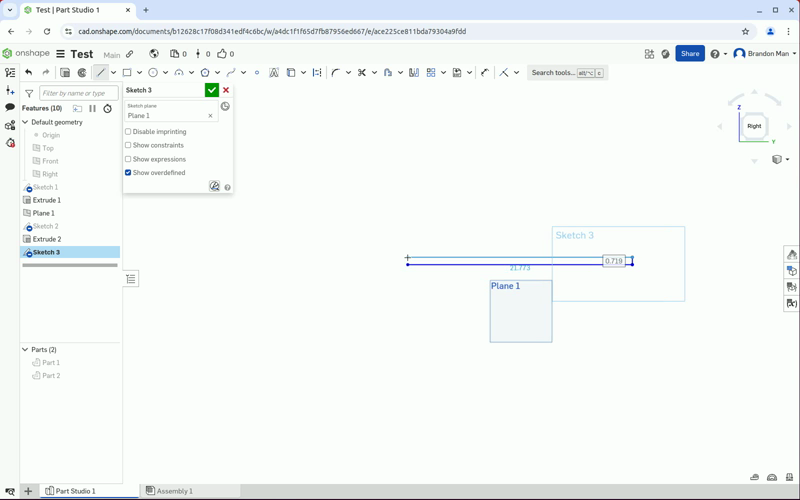
scroll(6)
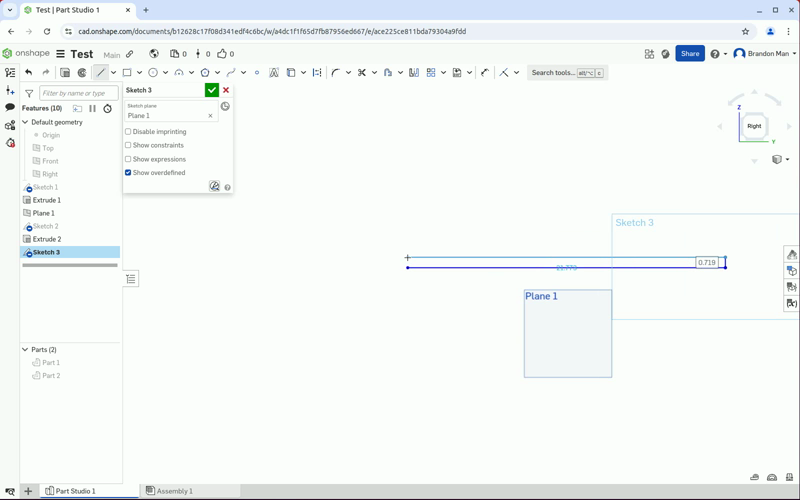
scroll(6)
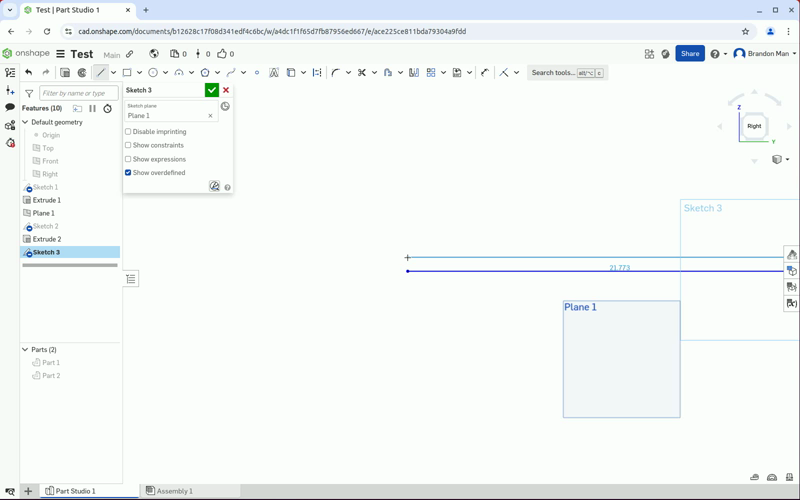
scroll(6)
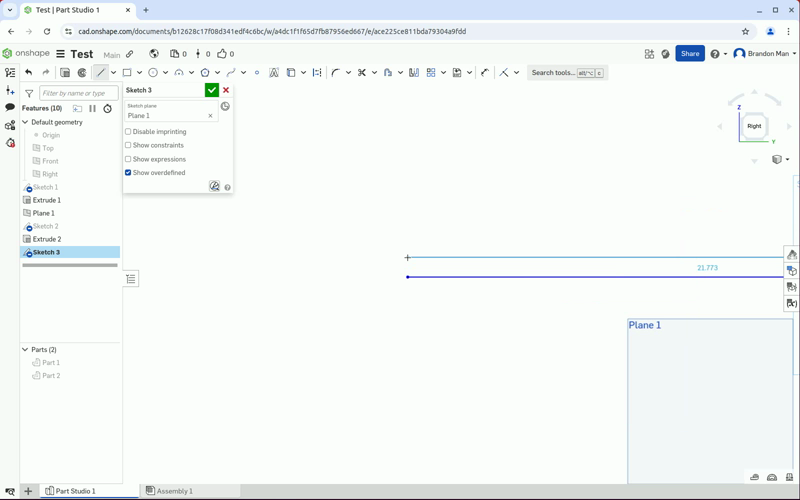
scroll(6)
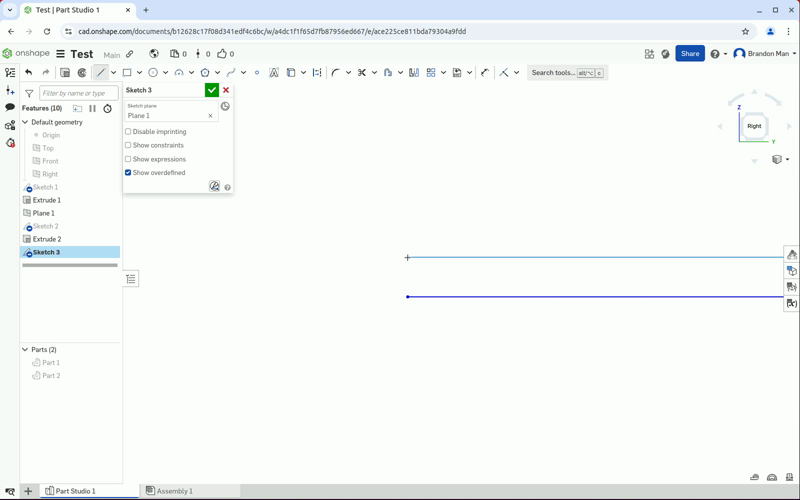
click(407, 257)
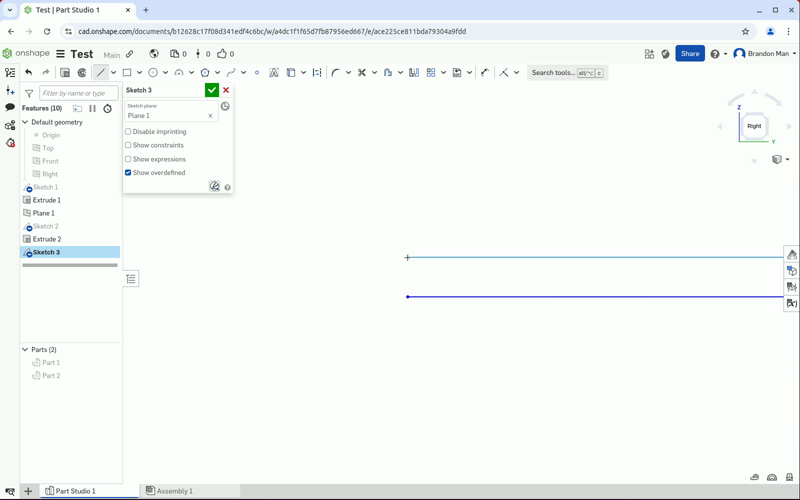
scroll(-6)
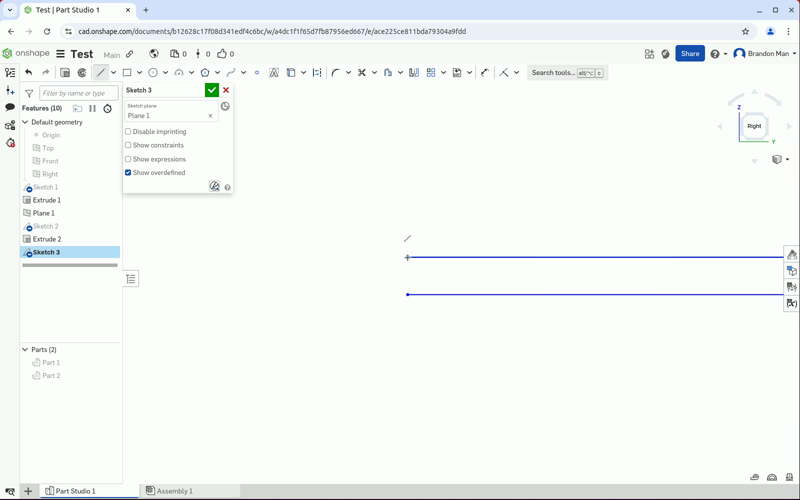
scroll(-6)
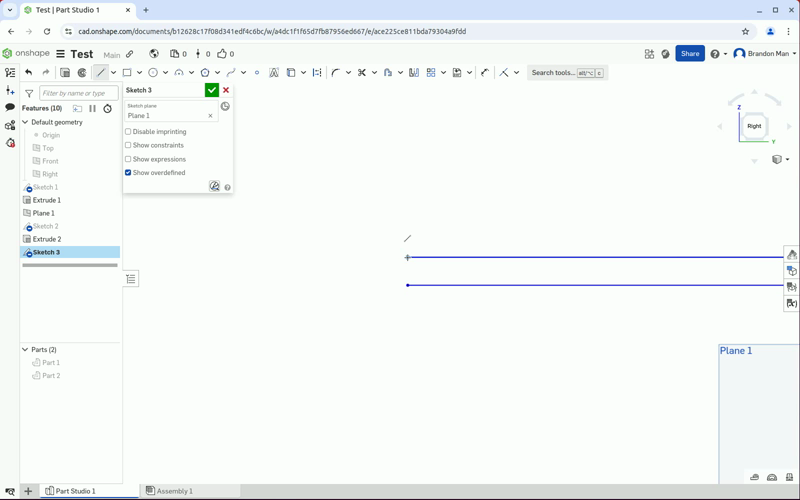
scroll(-6)
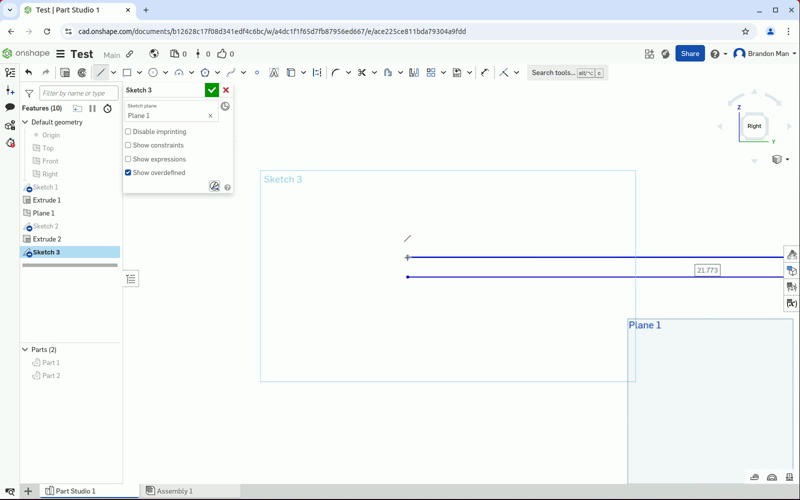
scroll(-6)
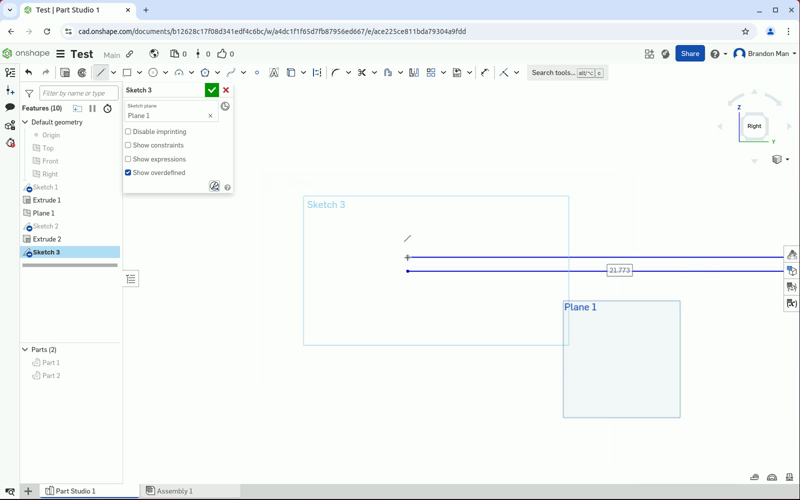
scroll(-6)
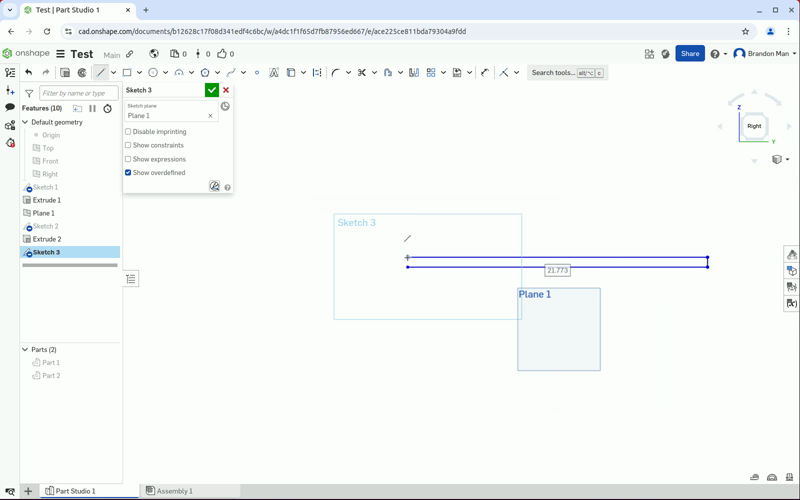
scroll(-6)
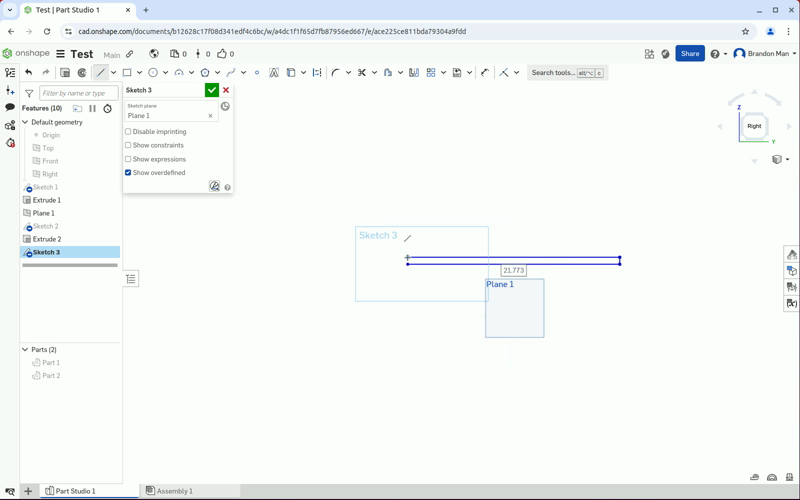
scroll(-6)
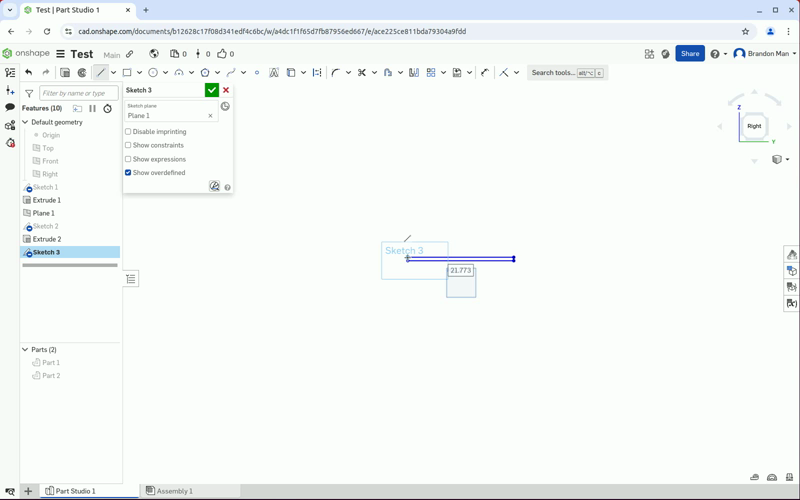
key_up(shift)
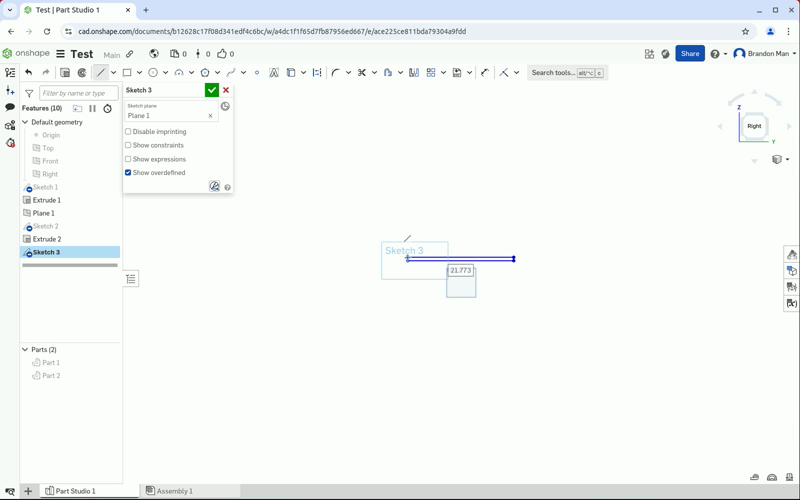
mouse_move(437, 257)
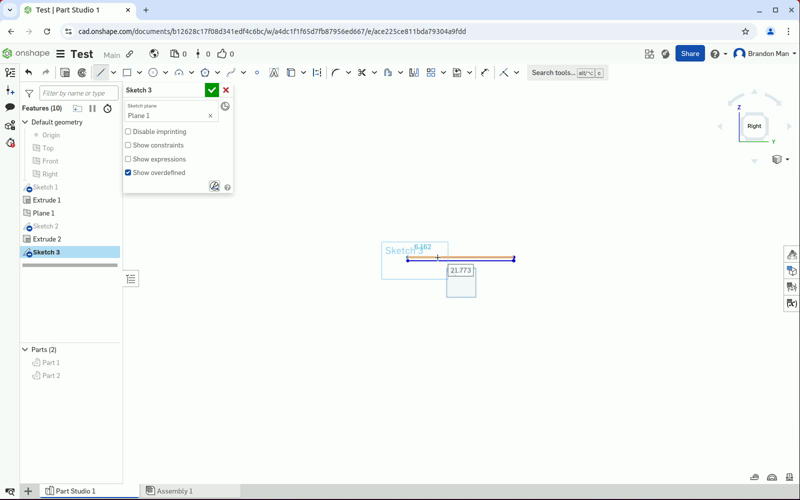
key_down(shift)
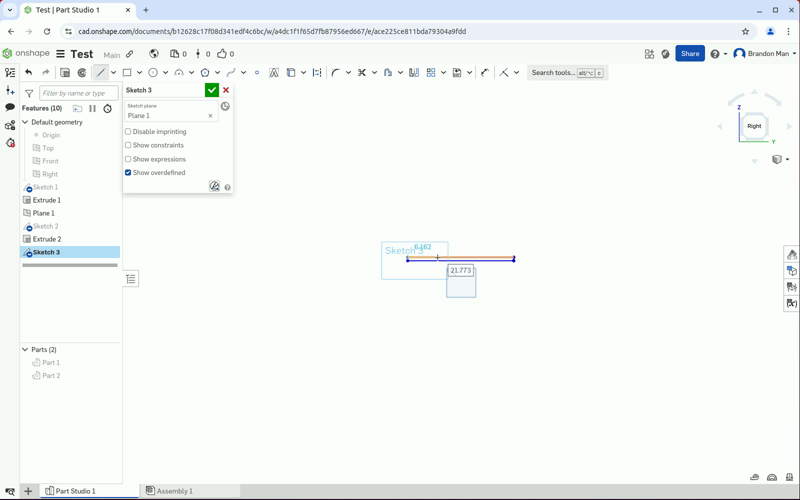
mouse_move(407, 260)
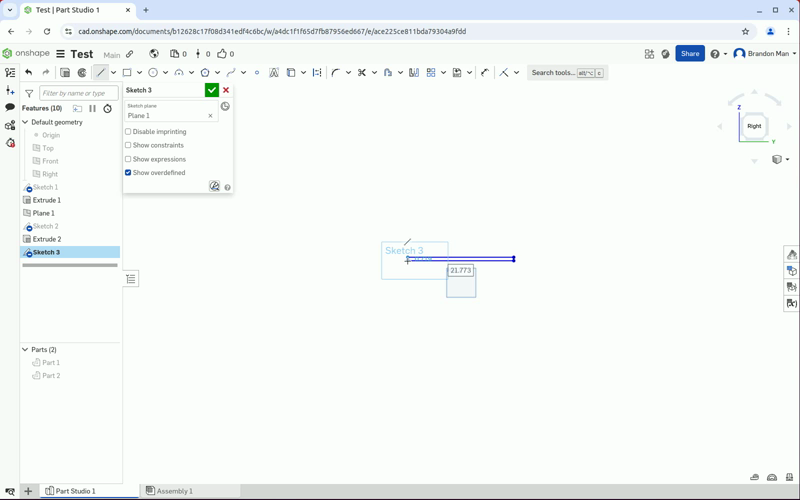
scroll(6)
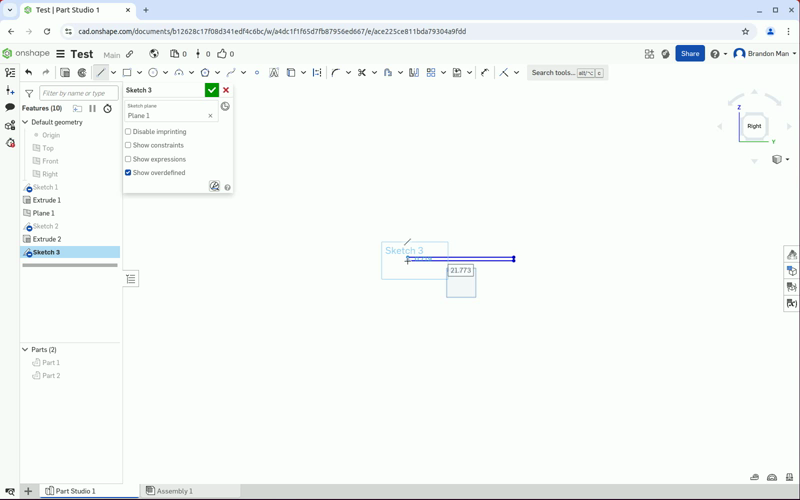
scroll(6)
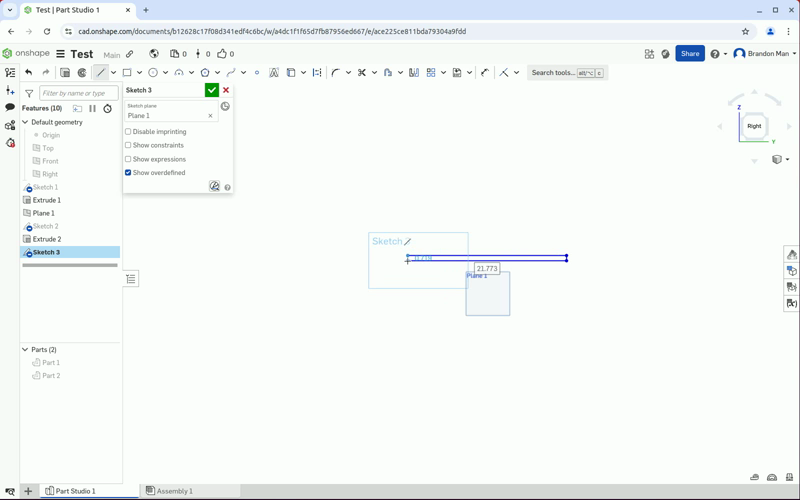
scroll(6)
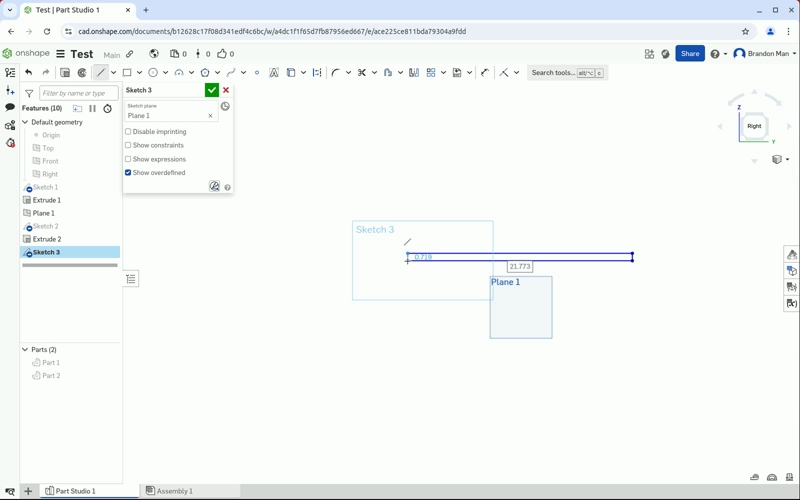
scroll(6)
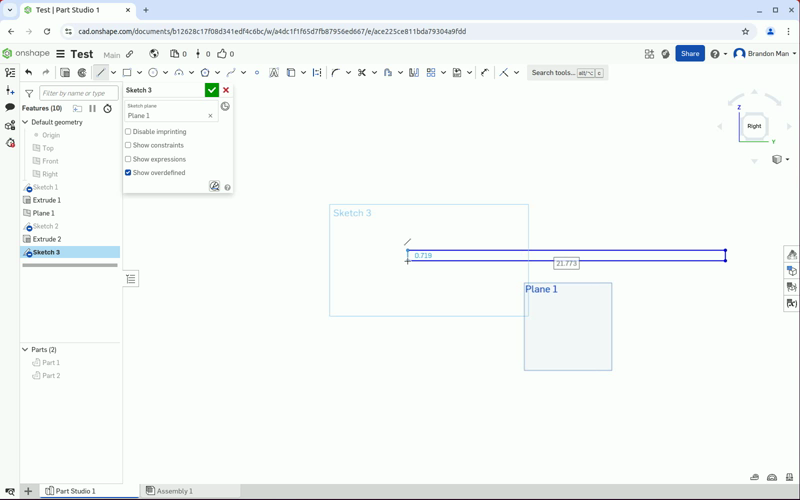
scroll(6)
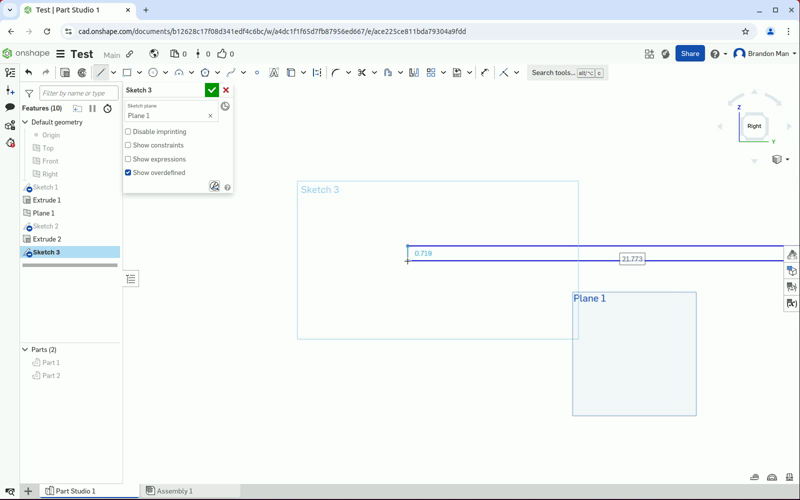
scroll(6)
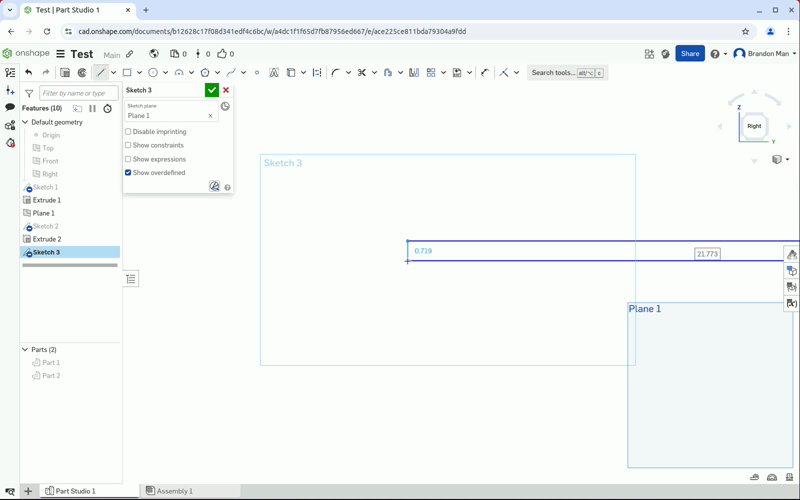
scroll(6)
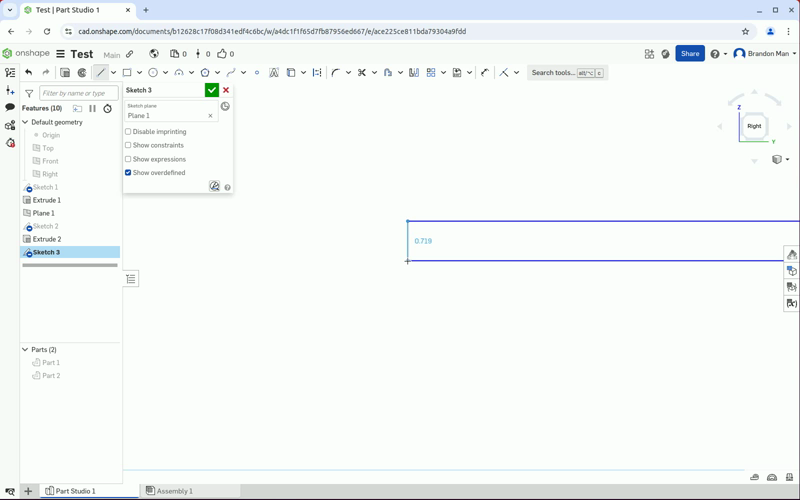
key_up(shift)
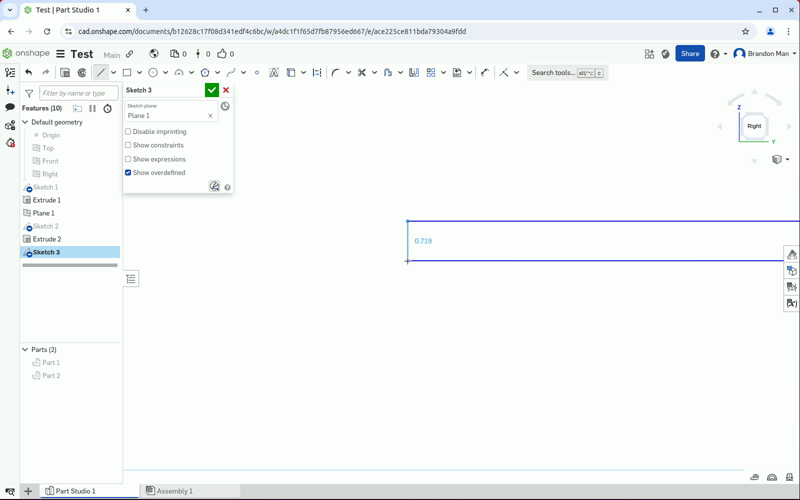
click(407, 260)
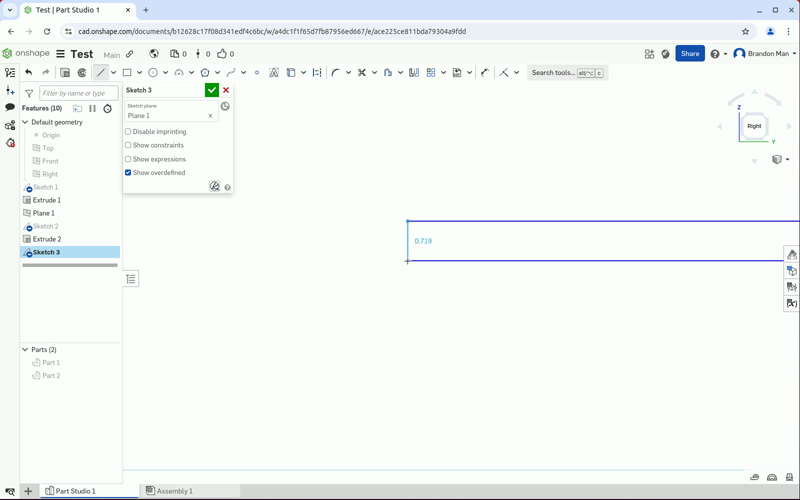
scroll(-6)
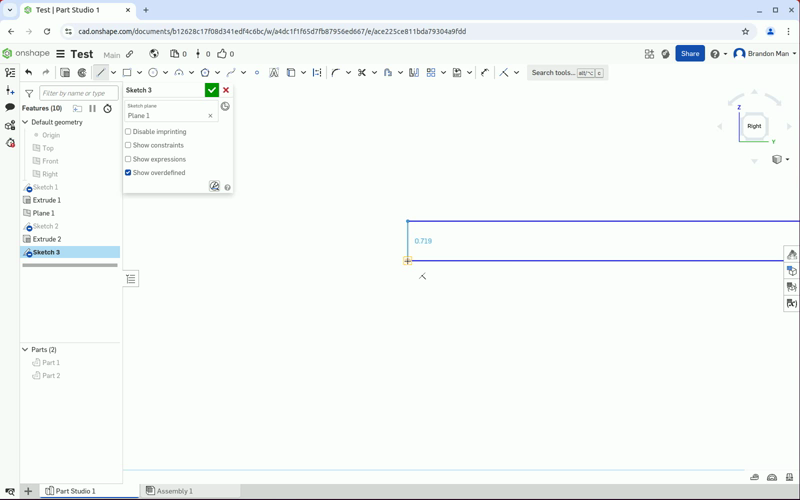
scroll(-6)
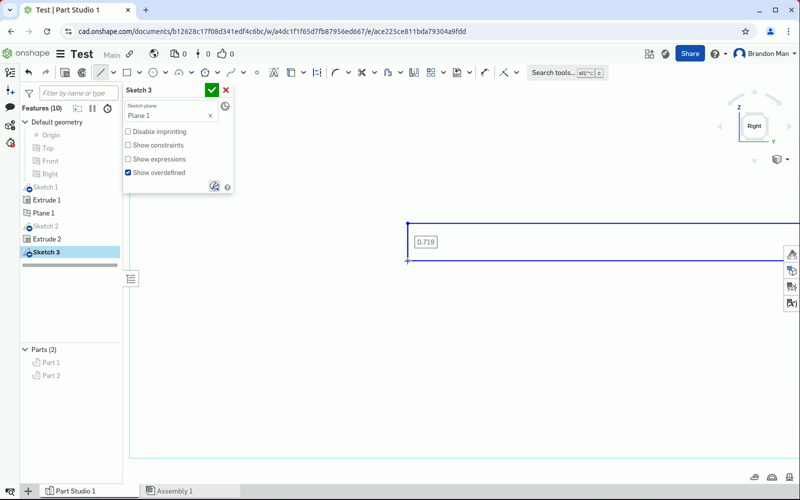
scroll(-6)
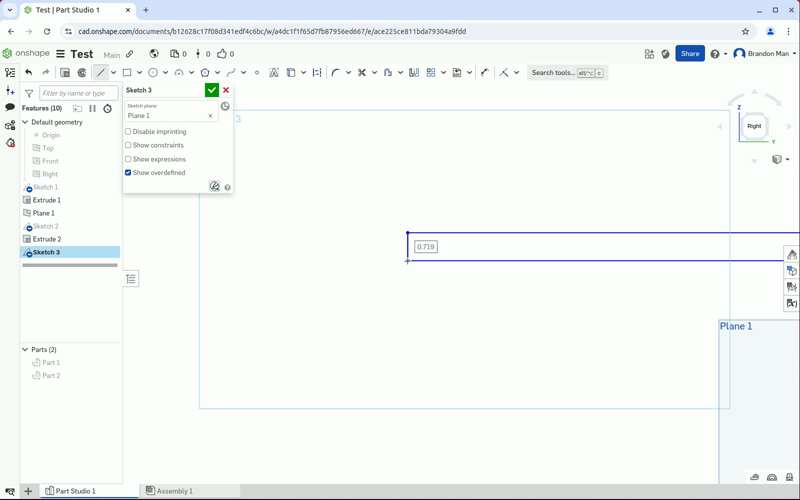
scroll(-6)
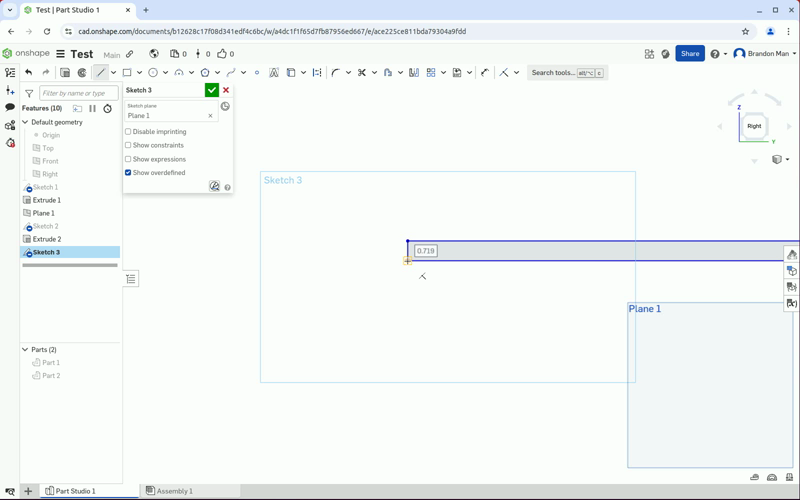
scroll(-6)
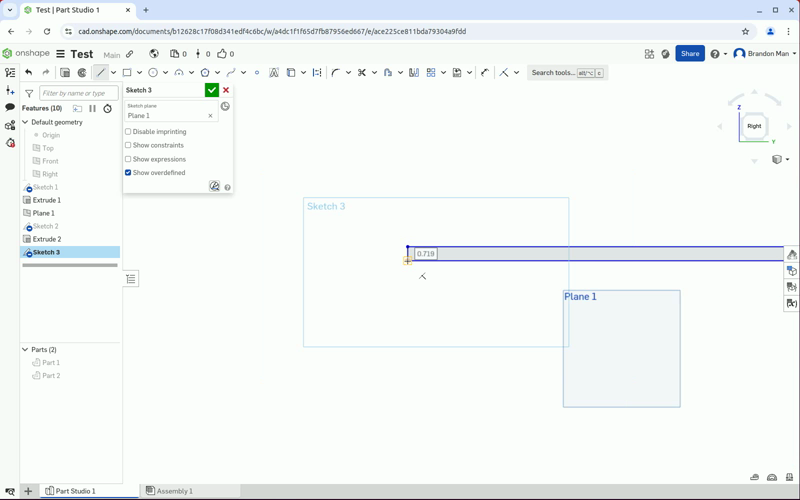
scroll(-6)
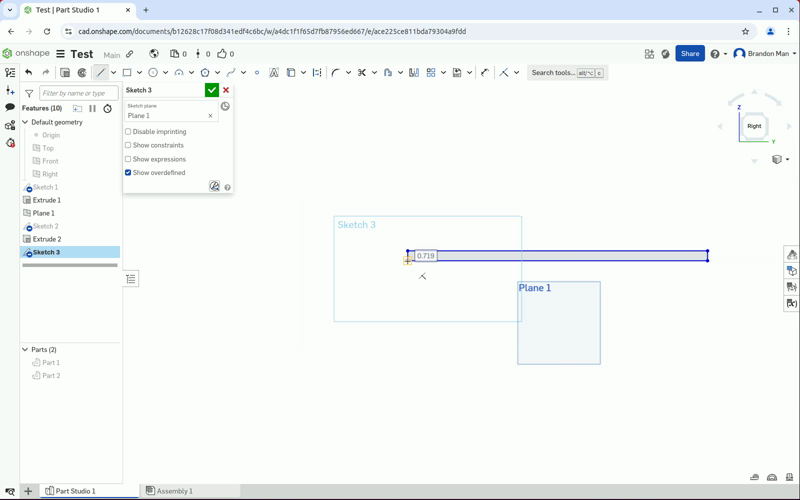
scroll(-6)
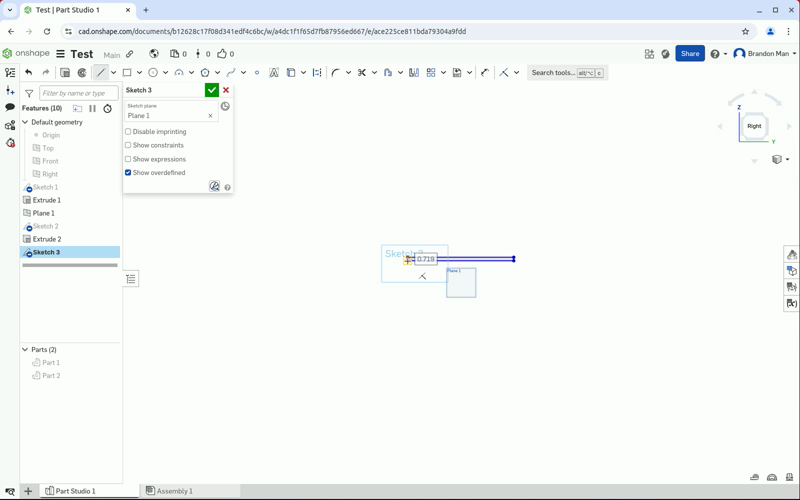
key(esc)
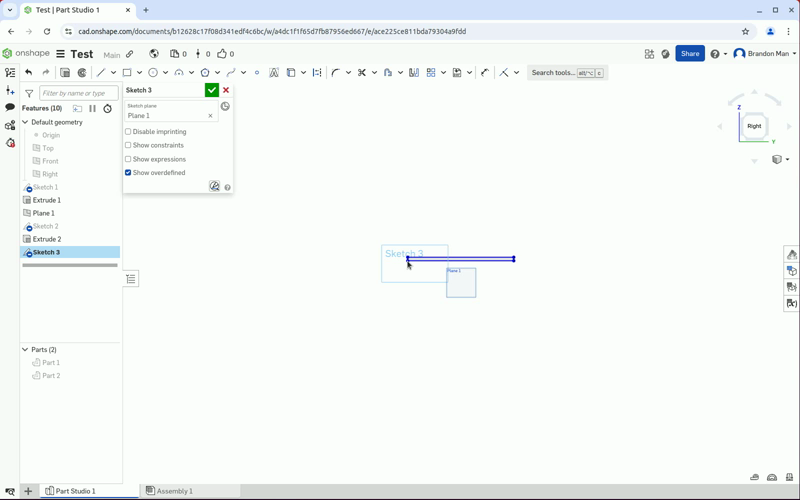
mouse_move(455, 259)
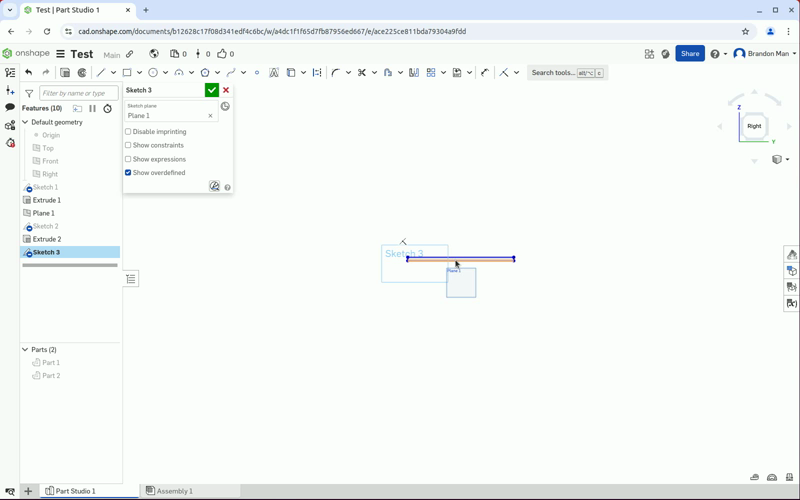
scroll(6)
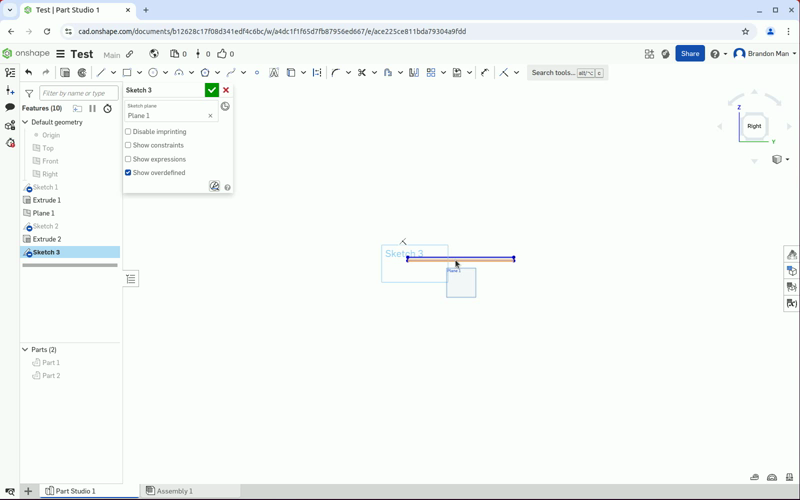
scroll(6)
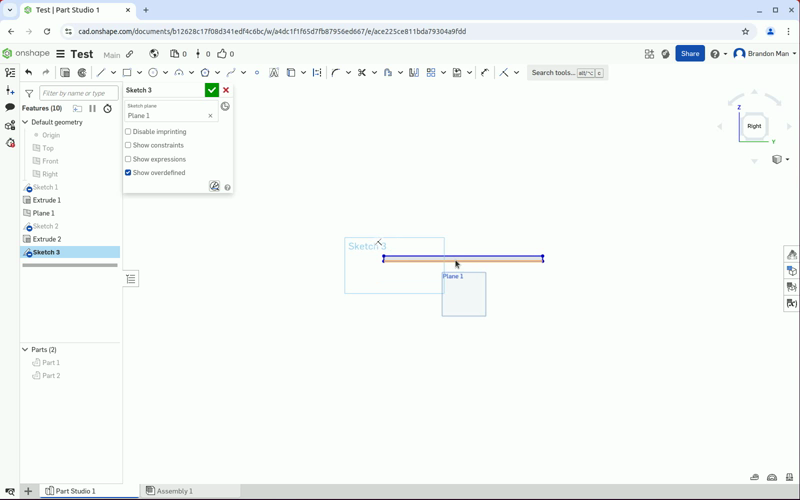
scroll(6)
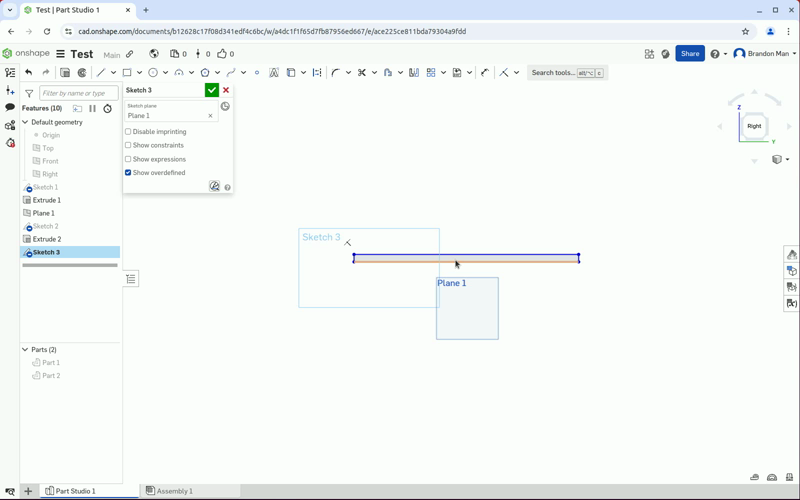
scroll(6)
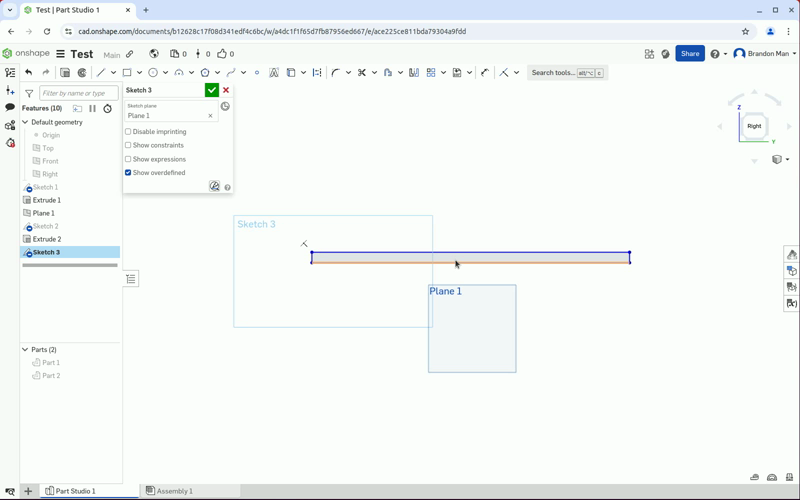
scroll(6)
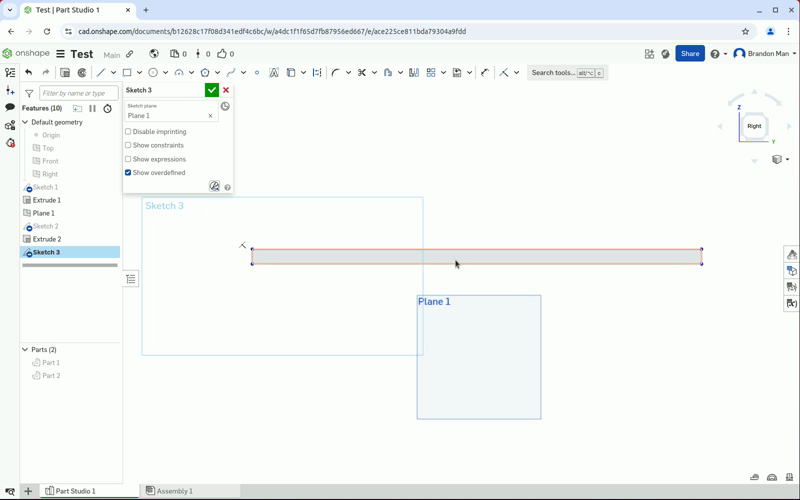
scroll(6)
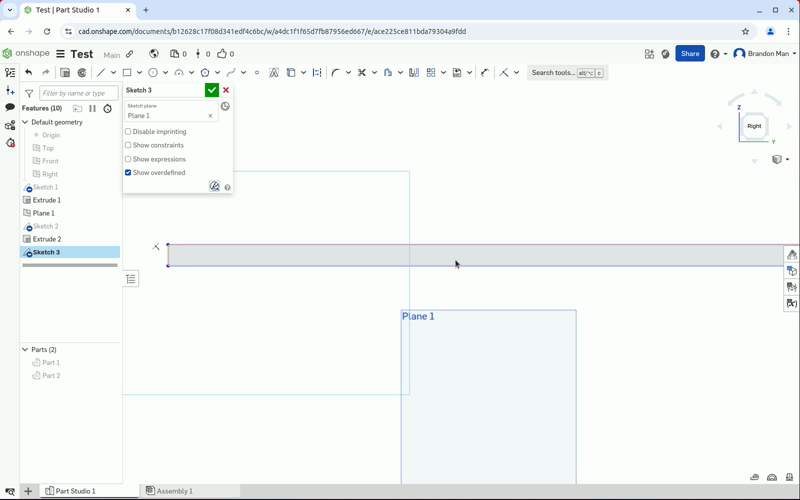
scroll(6)
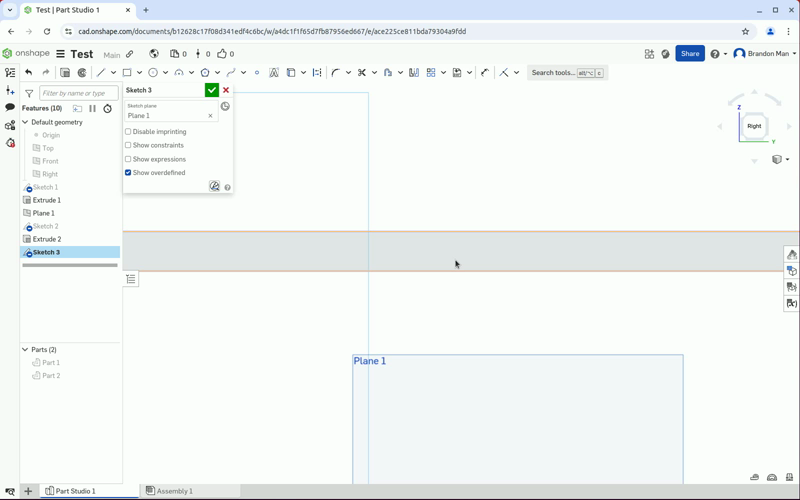
click(455, 259)
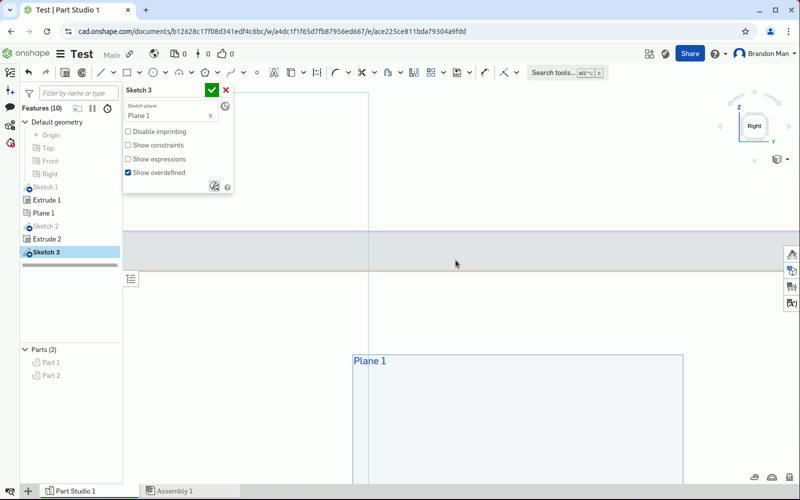
scroll(-6)
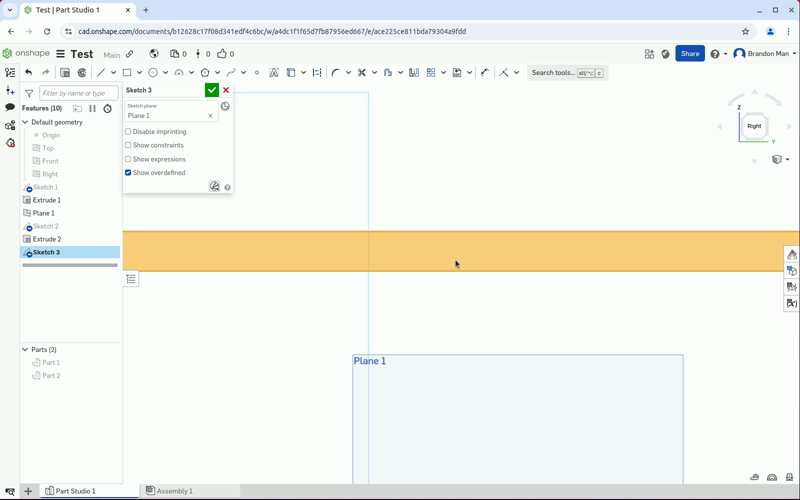
scroll(-6)
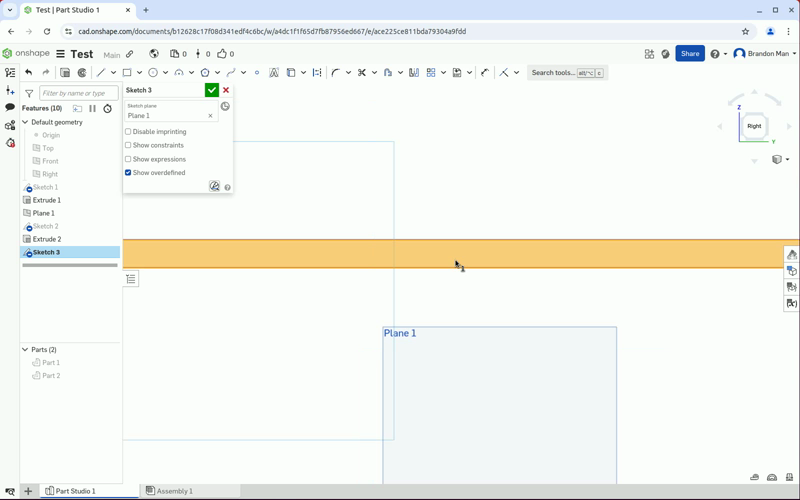
scroll(-6)
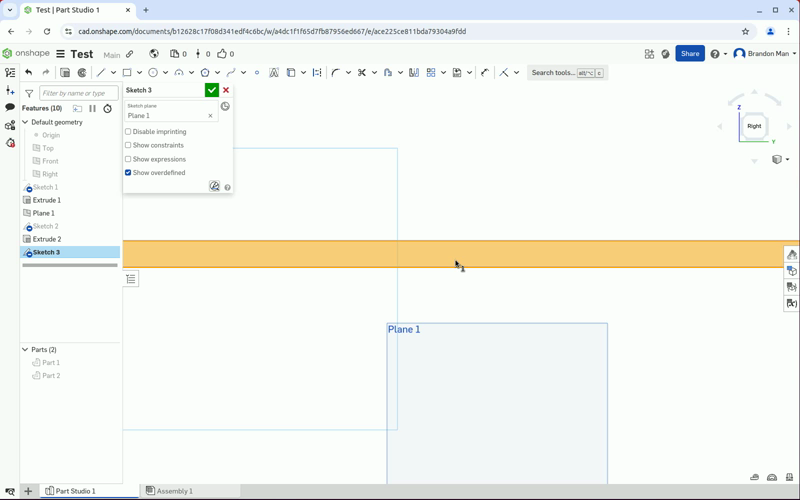
scroll(-6)
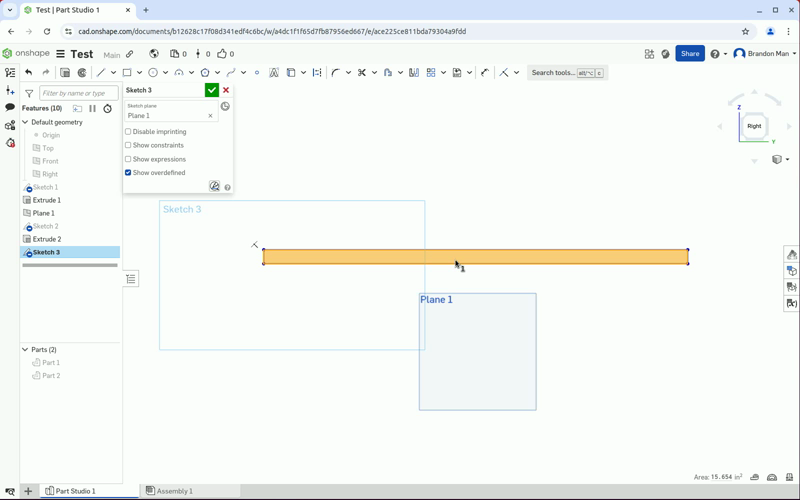
scroll(-6)
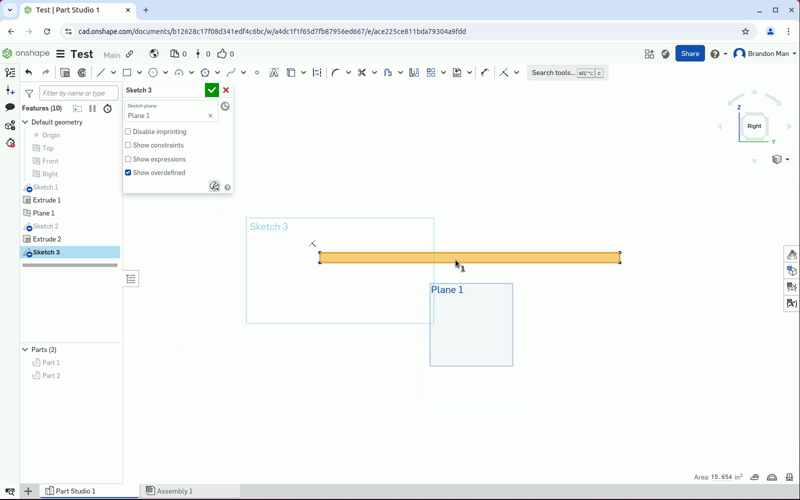
scroll(-6)
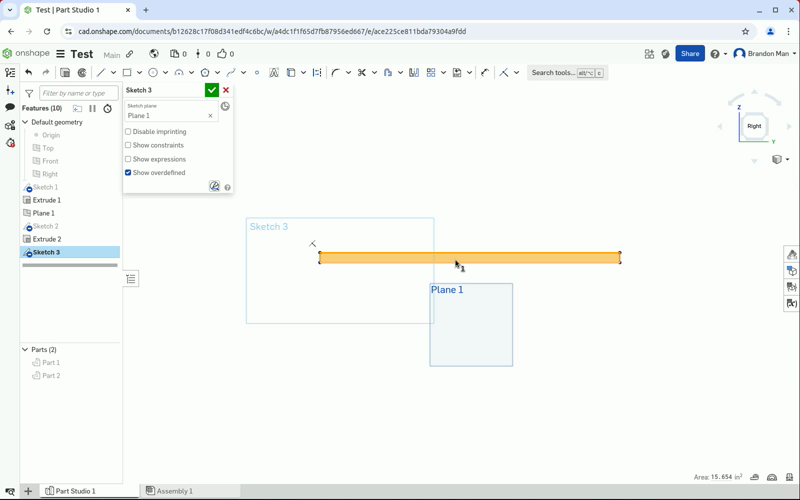
scroll(-6)
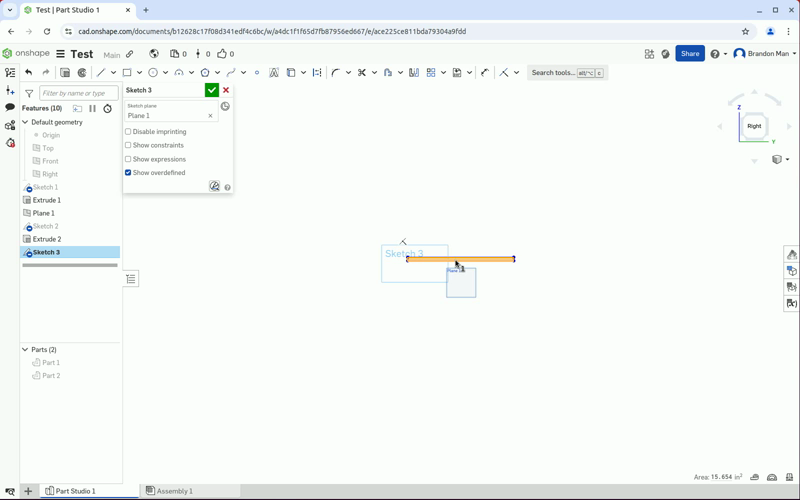
mouse_move(73, 352)
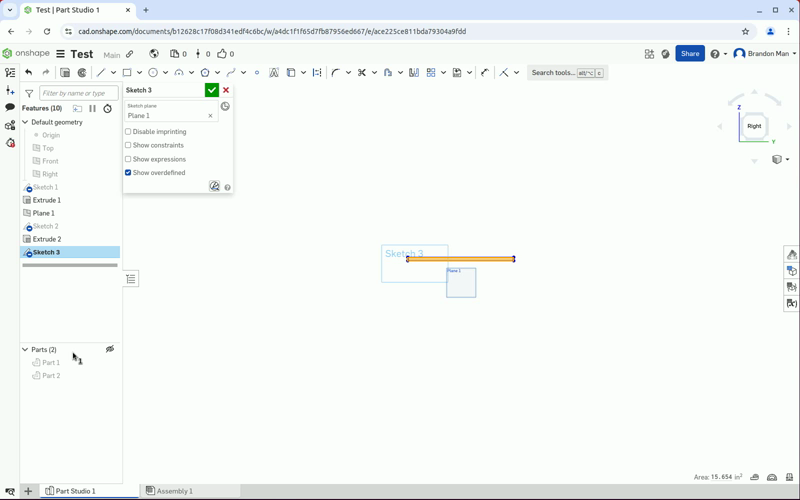
key(shift+y)
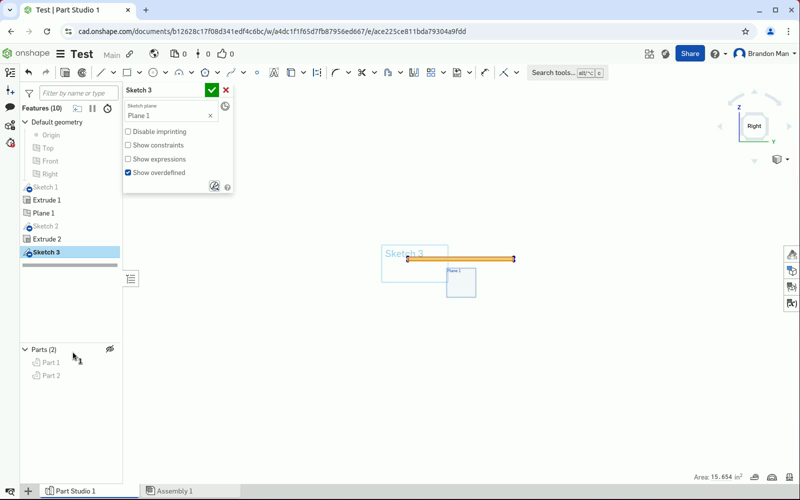
key(shift+e)
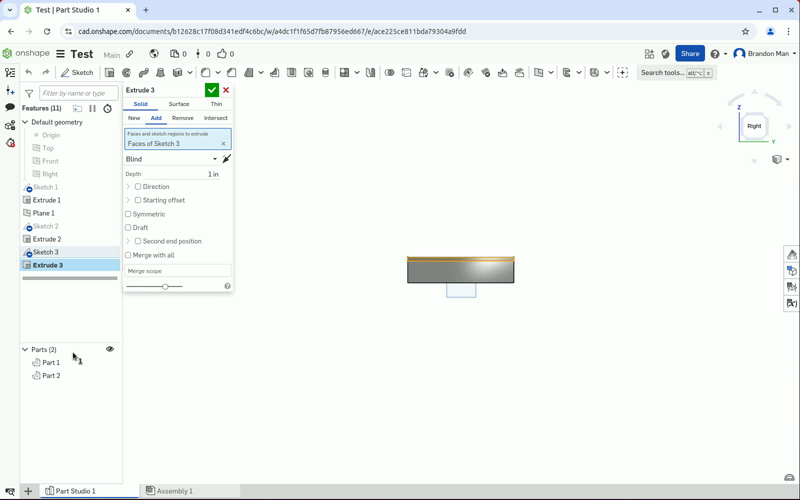
mouse_move(143, 106)
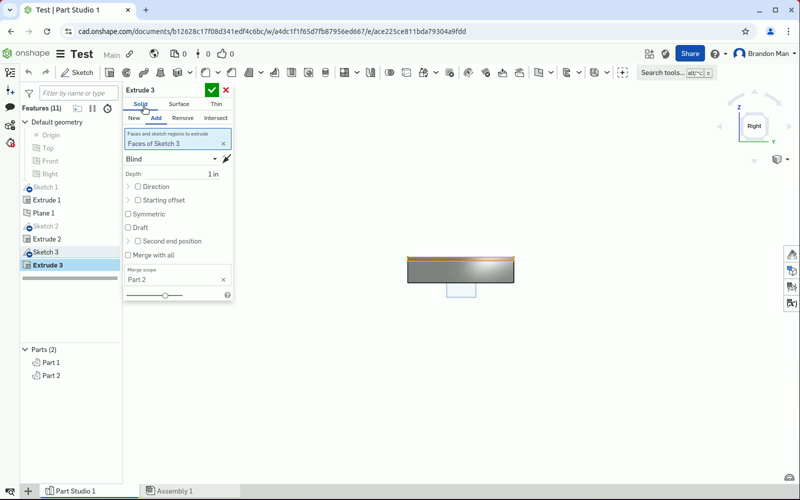
click(143, 106)
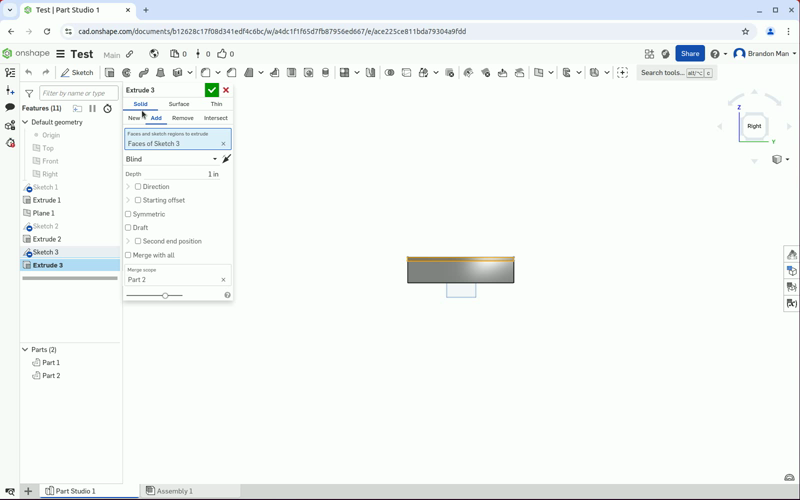
mouse_move(137, 120)
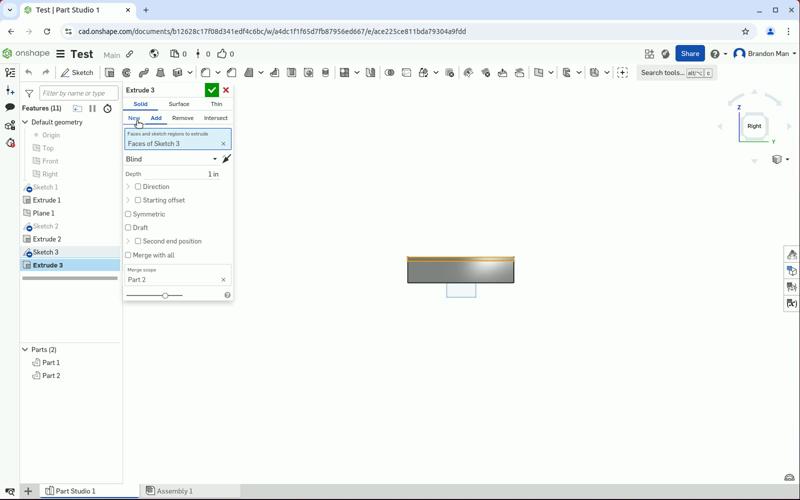
click(137, 120)
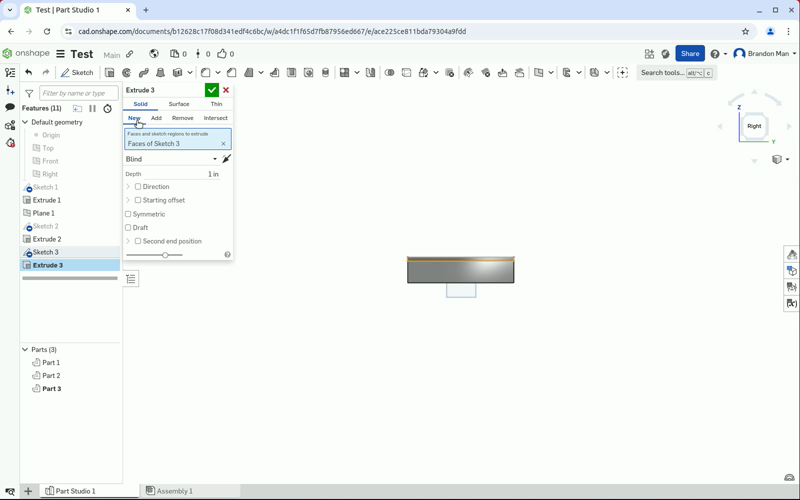
key(tab, 4)
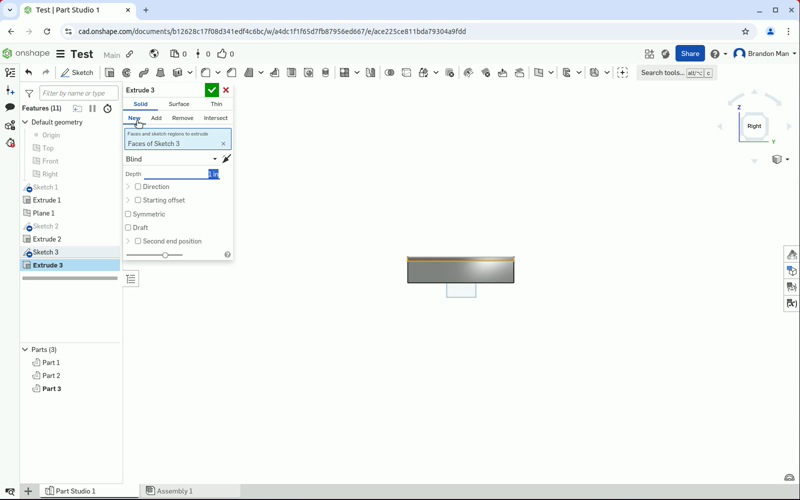
text(0.722)
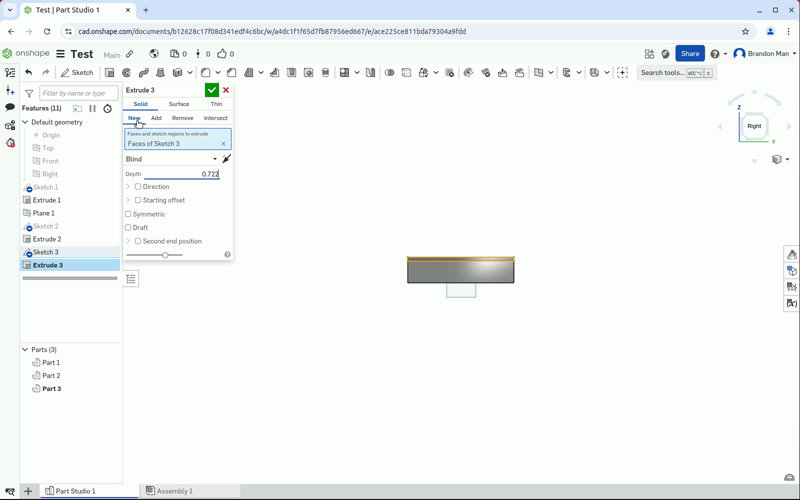
key(enter)
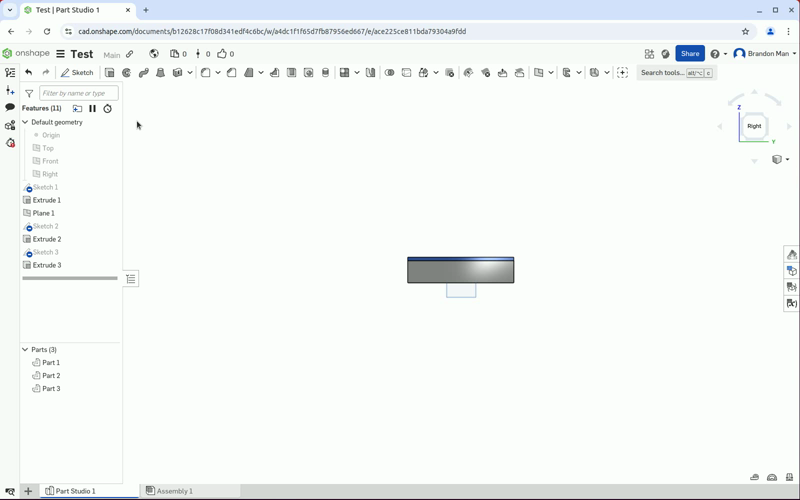
key(shift+h)
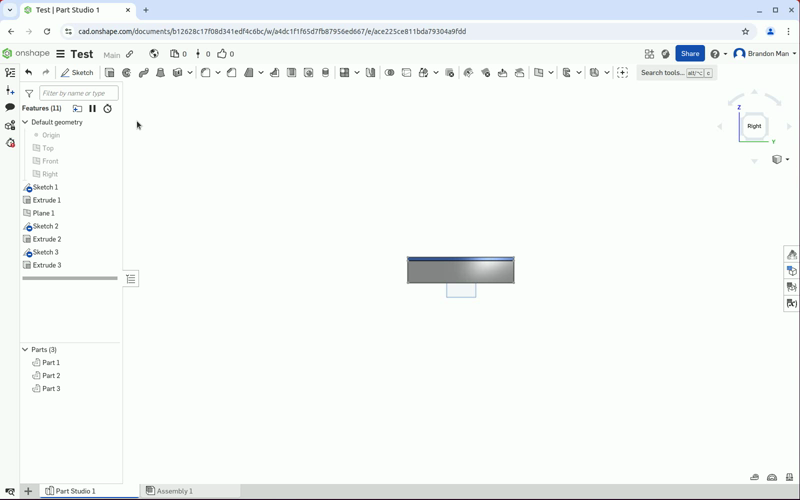
key(shift+h)
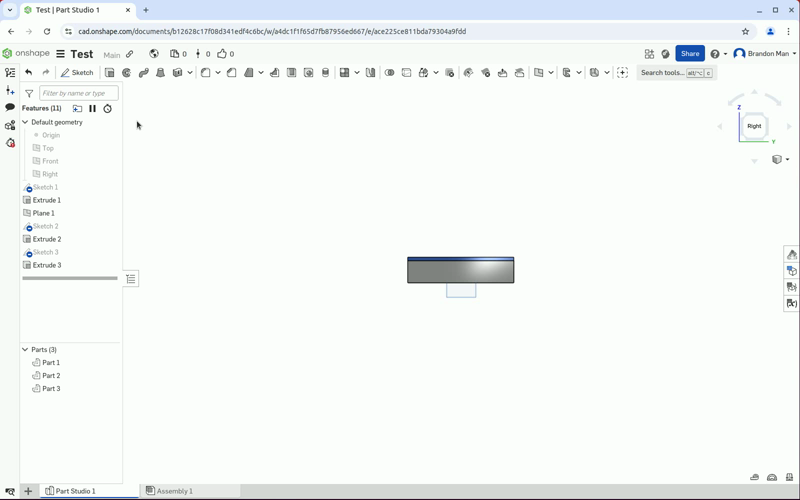
mouse_move(73, 189)
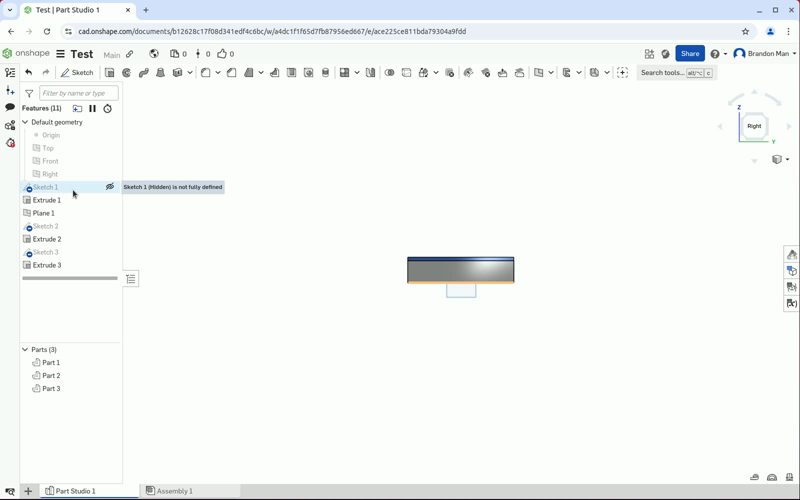
click(73, 189)
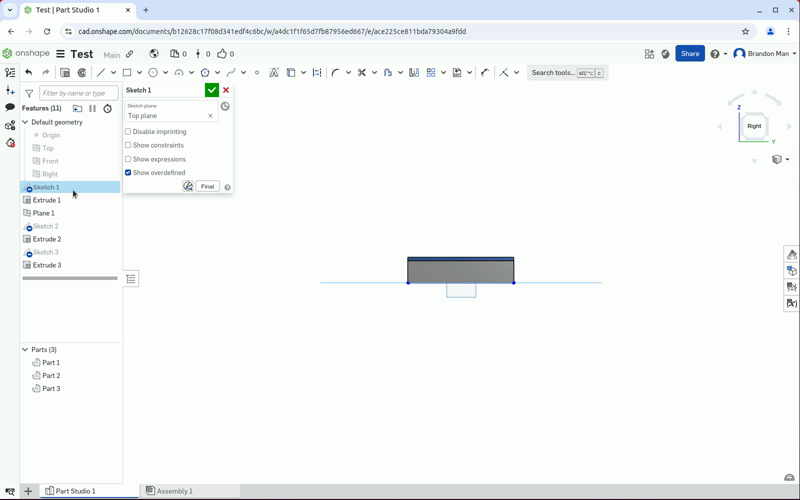
mouse_move(229, 92)
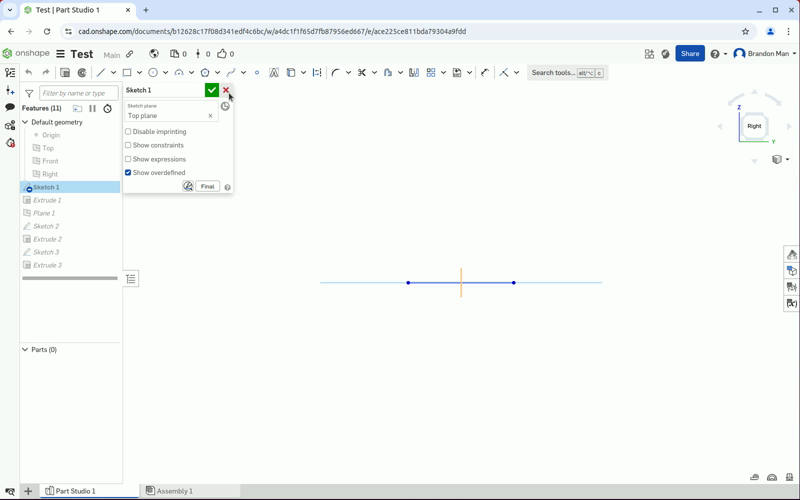
click(229, 92)
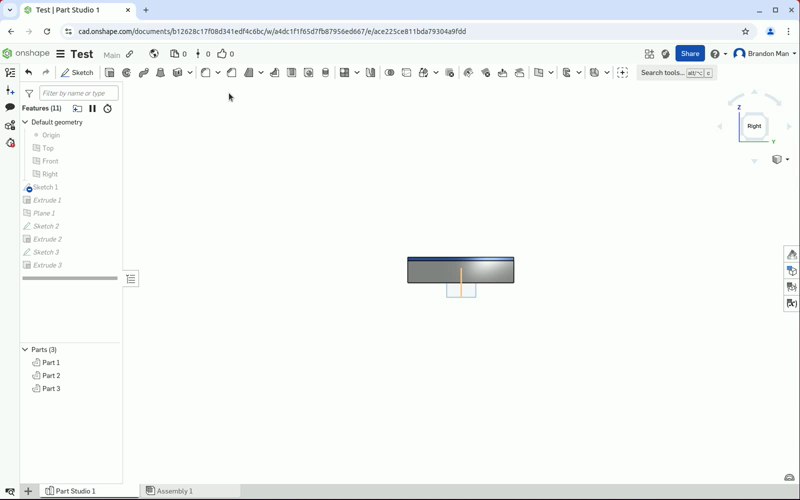
mouse_move(73, 352)
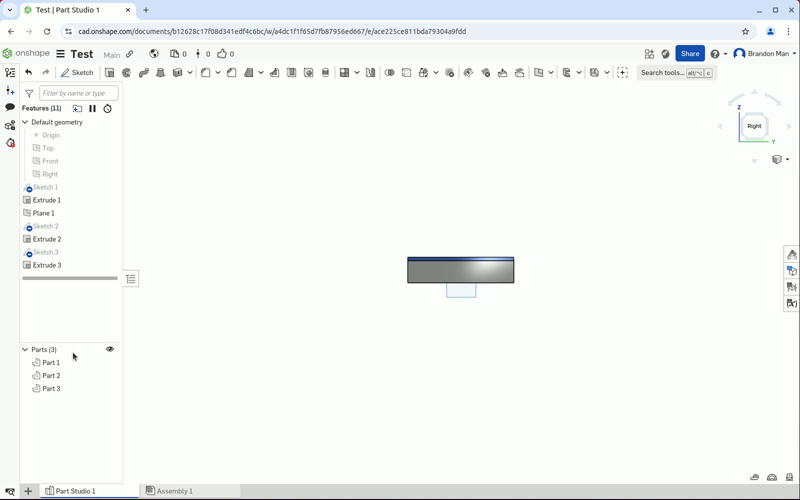
key(y)
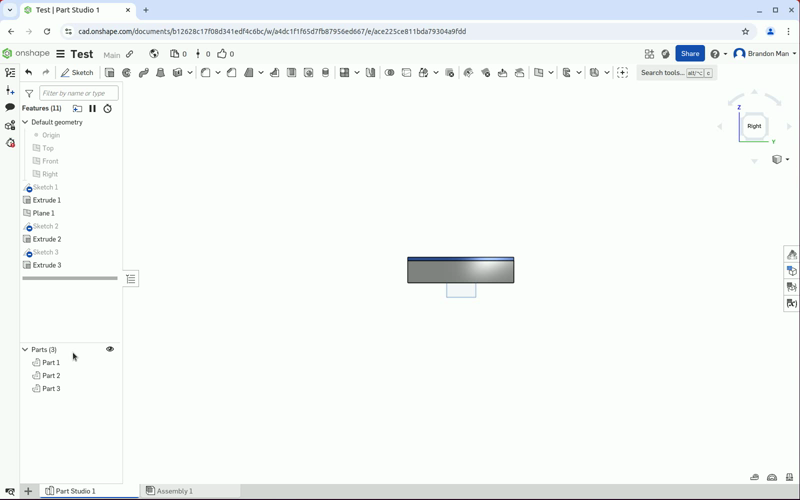
key(shift+p)
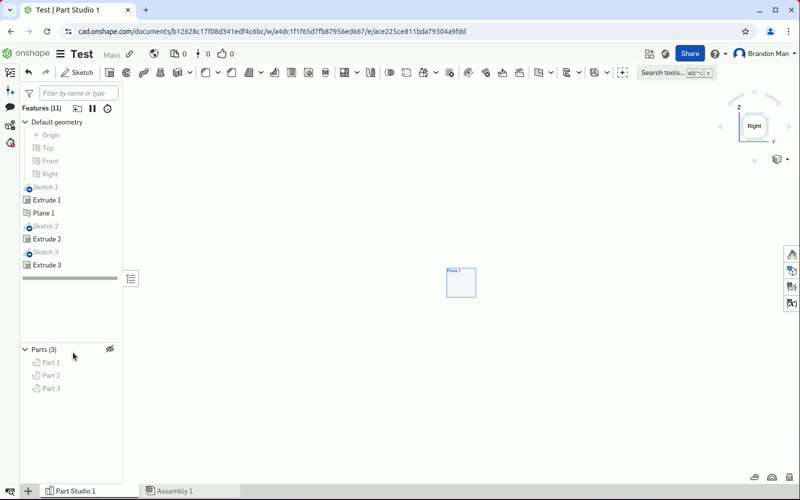
key(space)
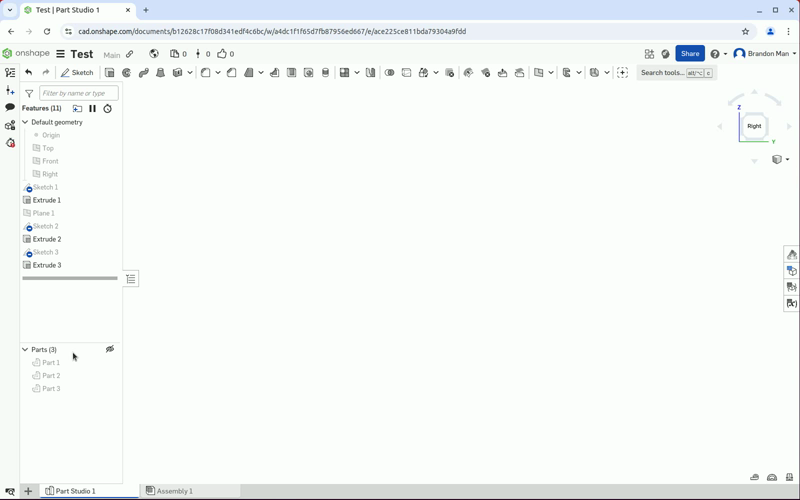
key_down(shift)
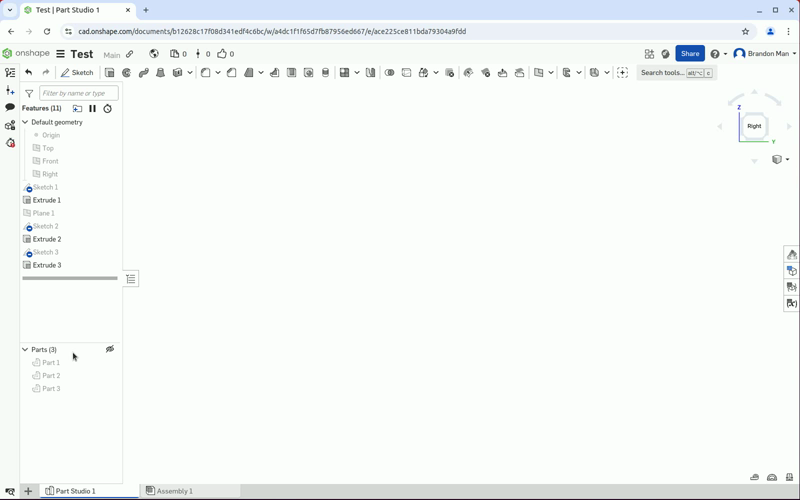
key(right)
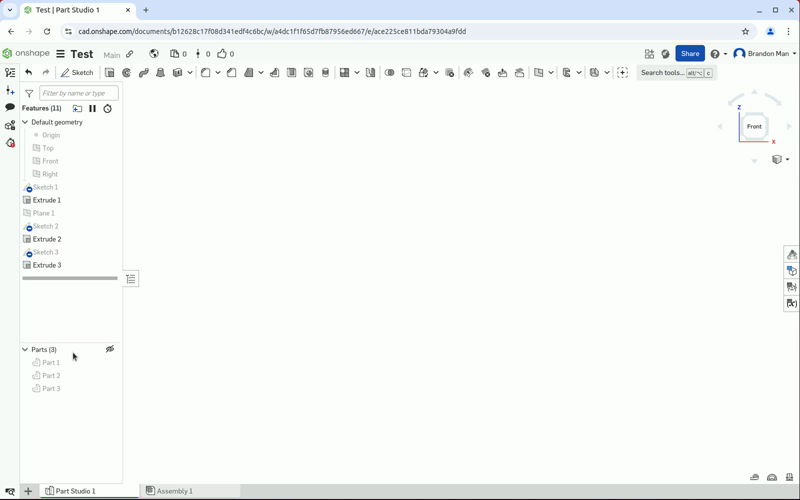
key_up(shift)
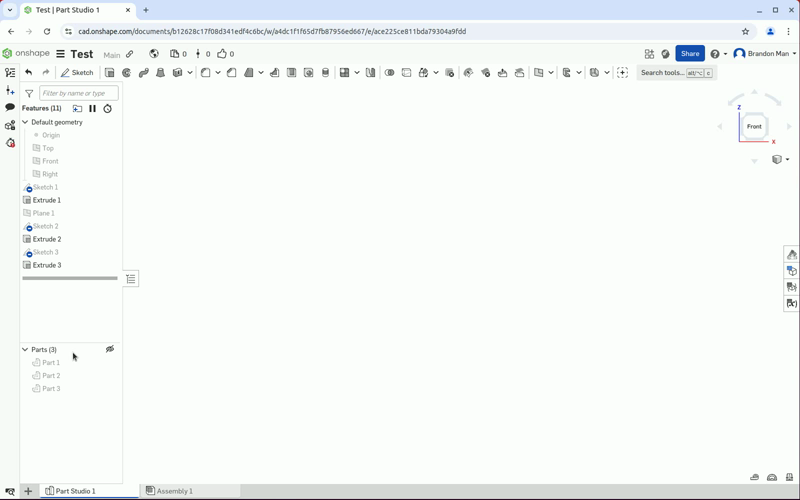
mouse_move(73, 352)
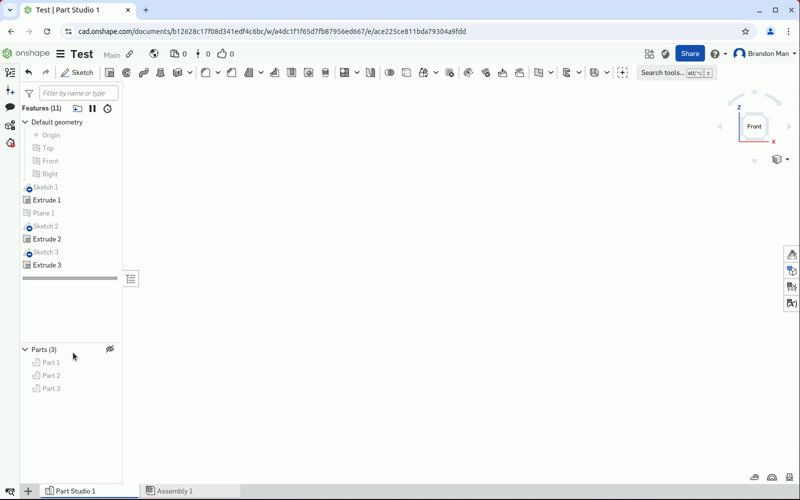
key(shift+y)
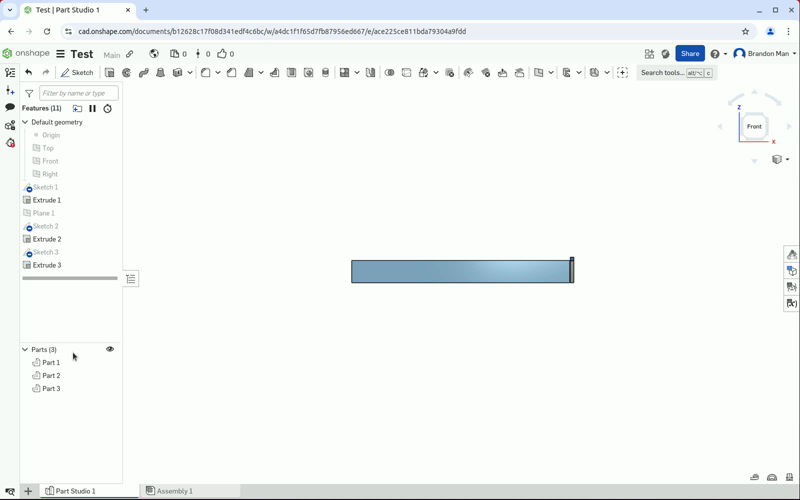
mouse_move(541, 75)
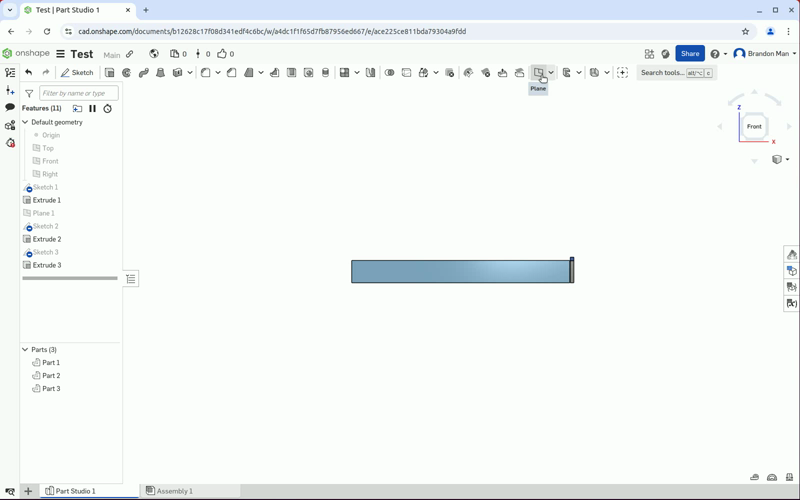
click(541, 75)
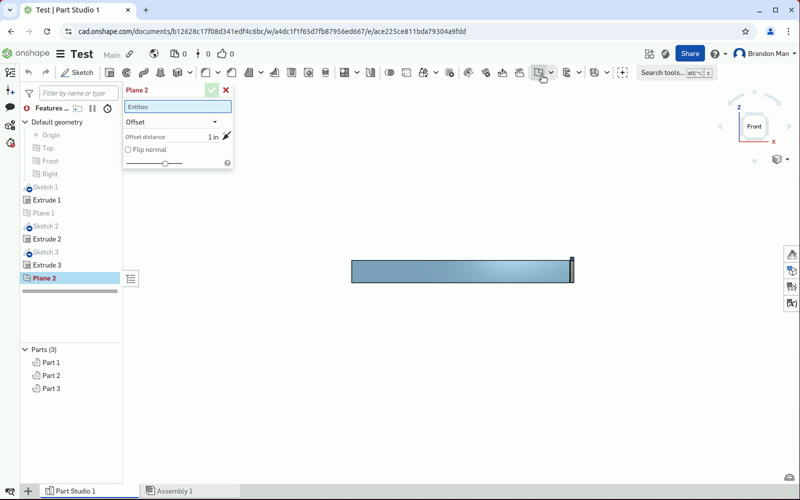
mouse_move(73, 163)
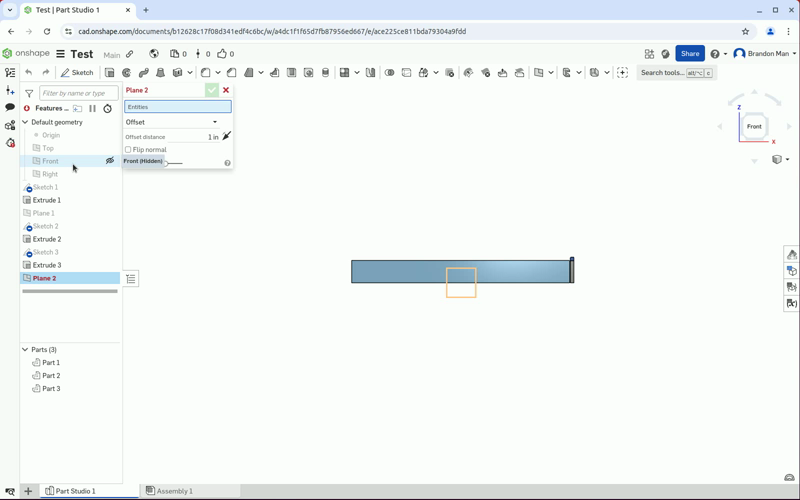
click(73, 163)
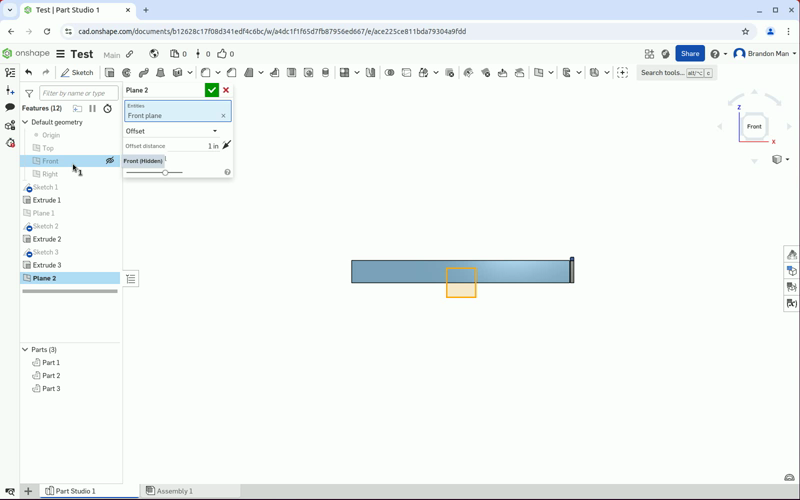
key(tab, 2)
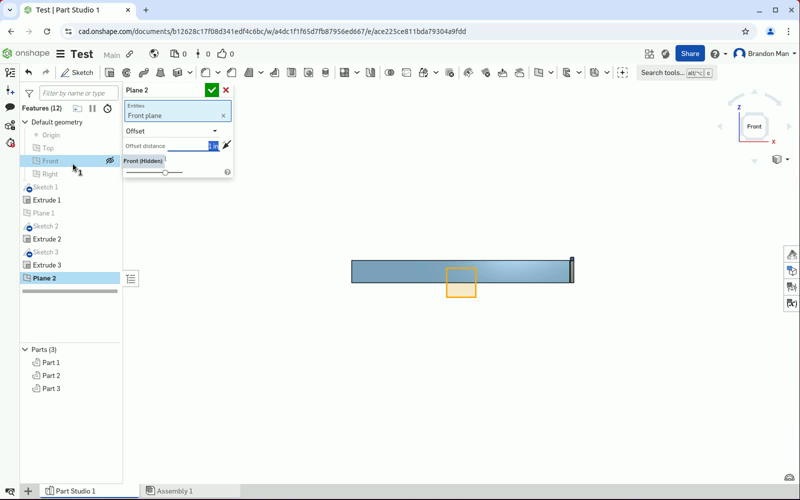
text(10.845)
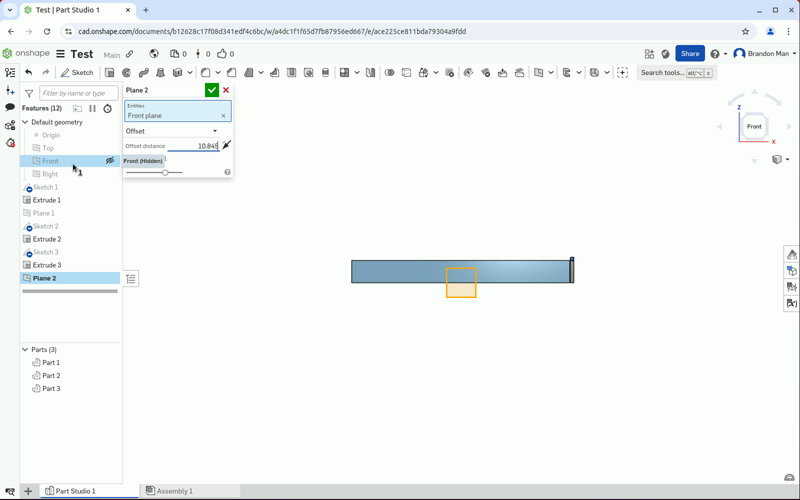
key(enter, 2)
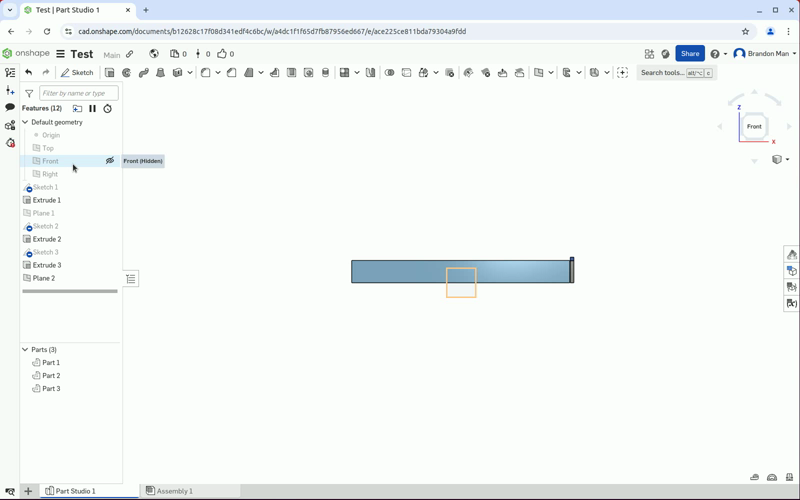
key(shift+s)
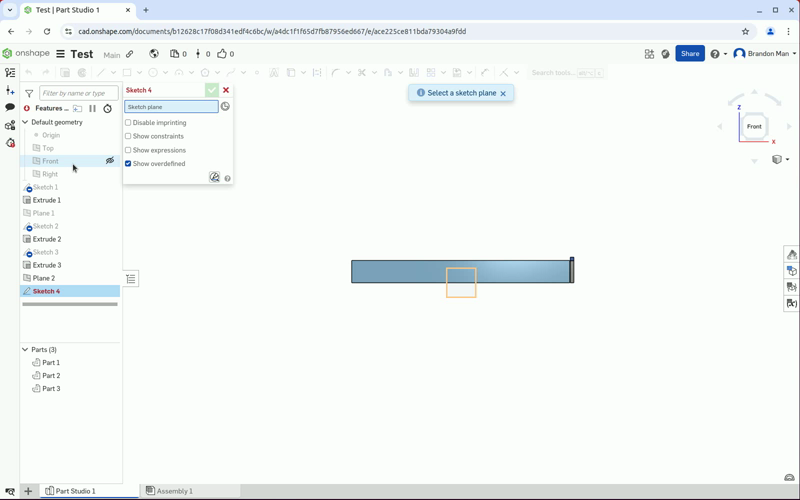
mouse_move(73, 280)
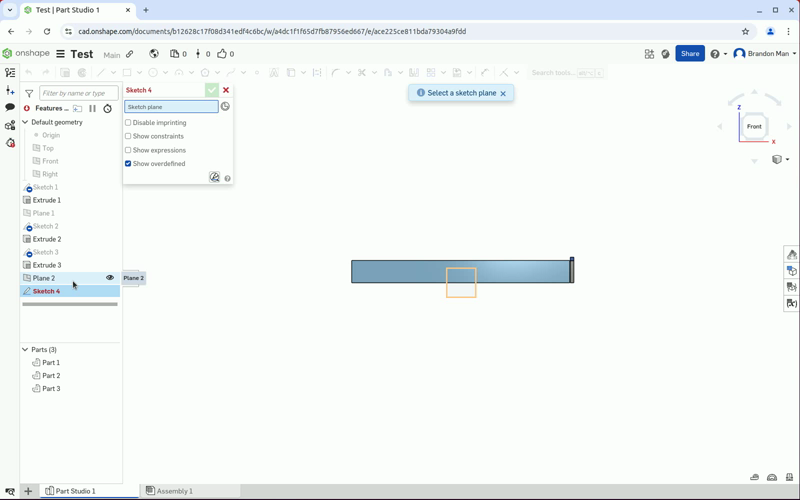
click(73, 280)
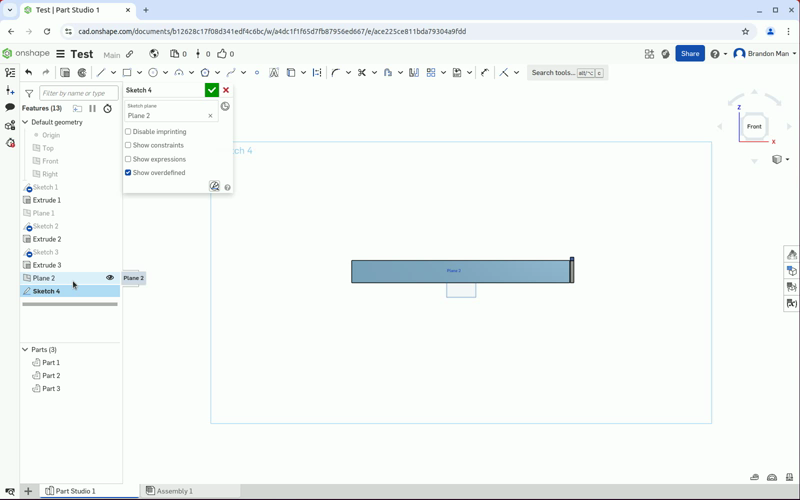
mouse_move(73, 352)
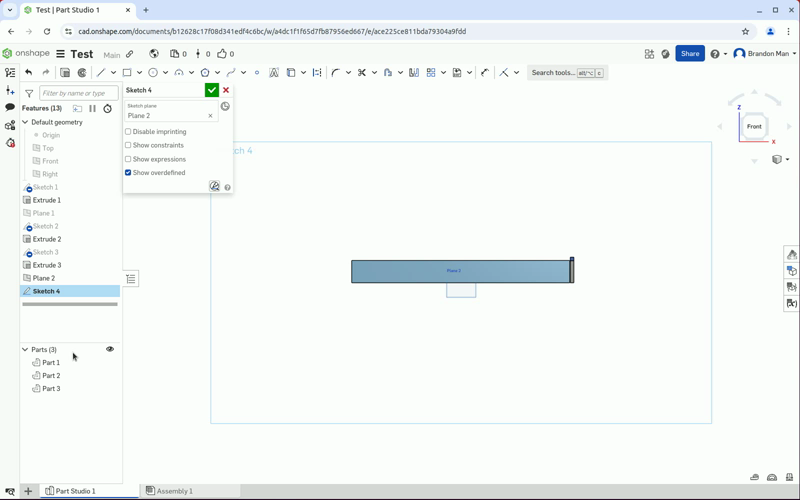
key(y)
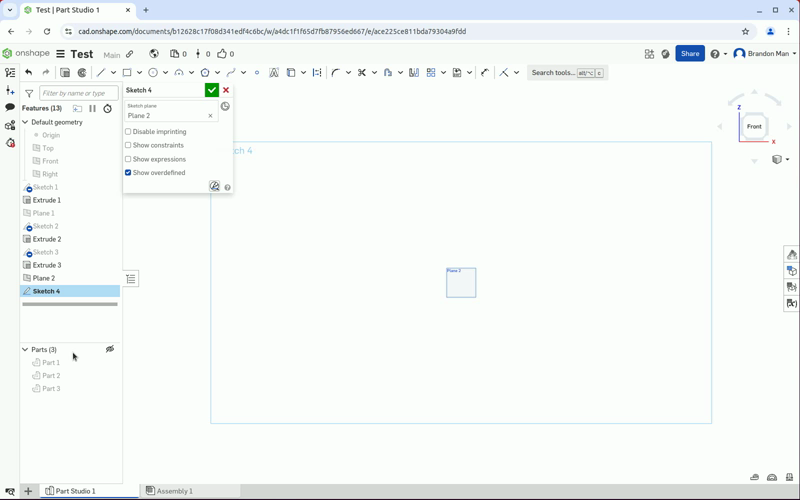
key(l)
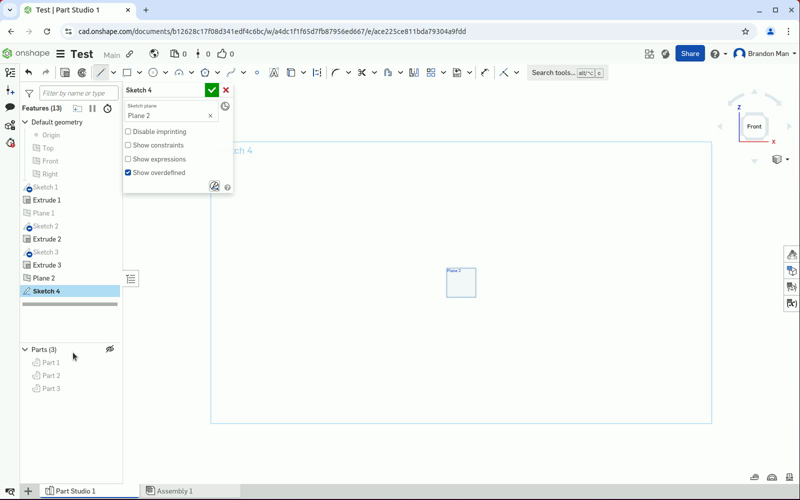
key_down(shift)
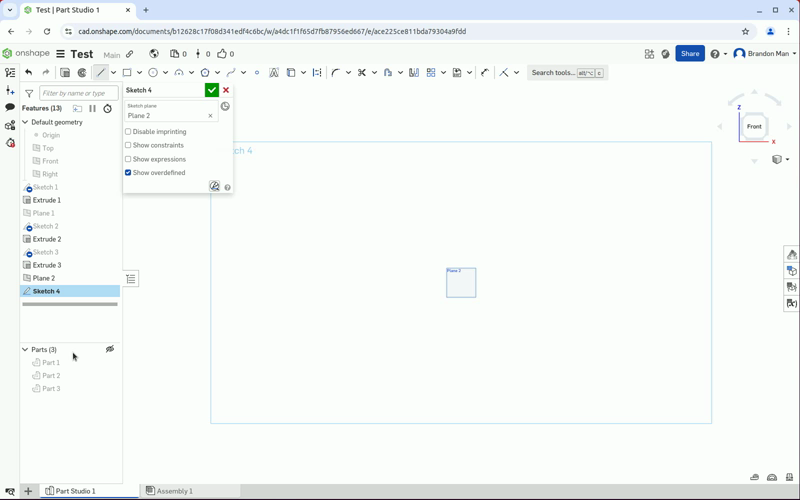
mouse_move(348, 282)
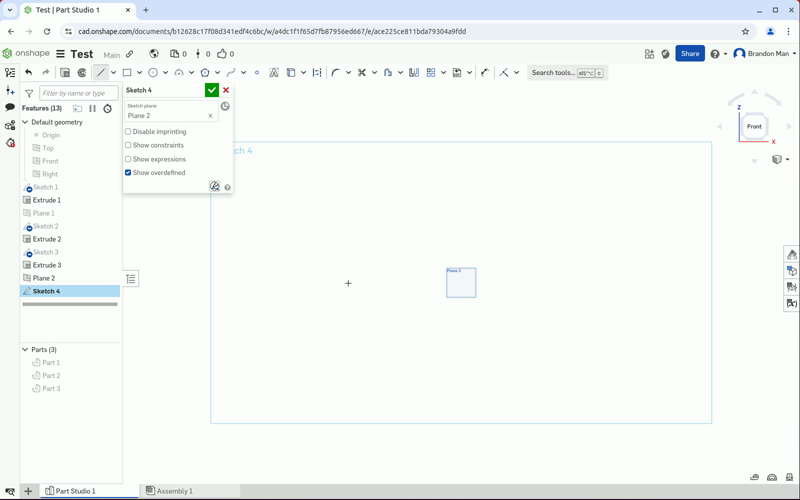
click(348, 282)
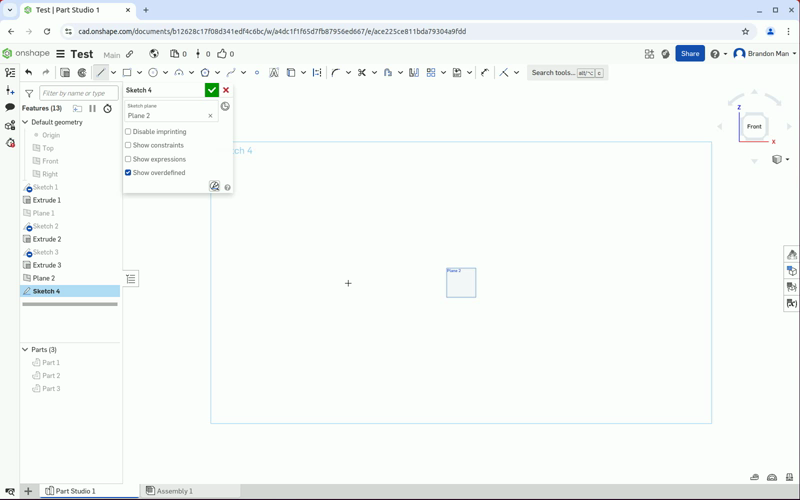
key_up(shift)
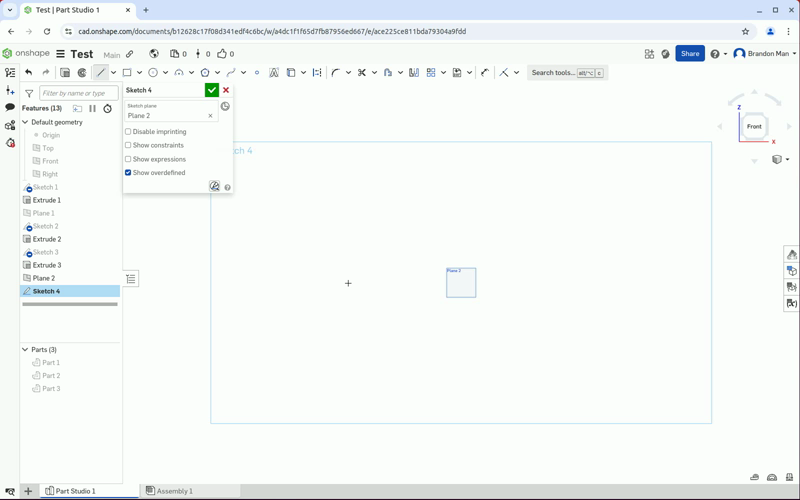
key_down(shift)
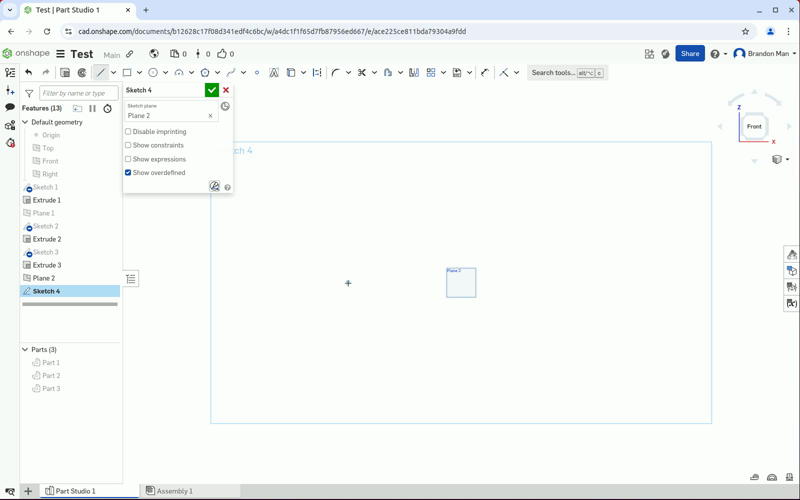
mouse_move(378, 282)
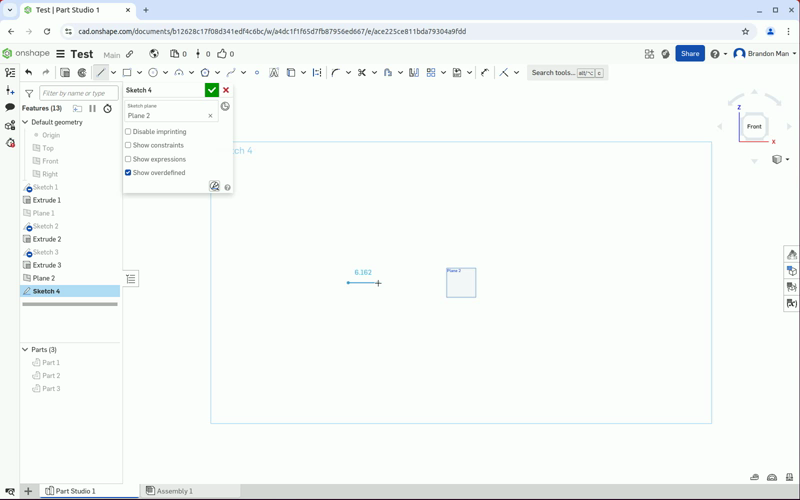
mouse_move(350, 282)
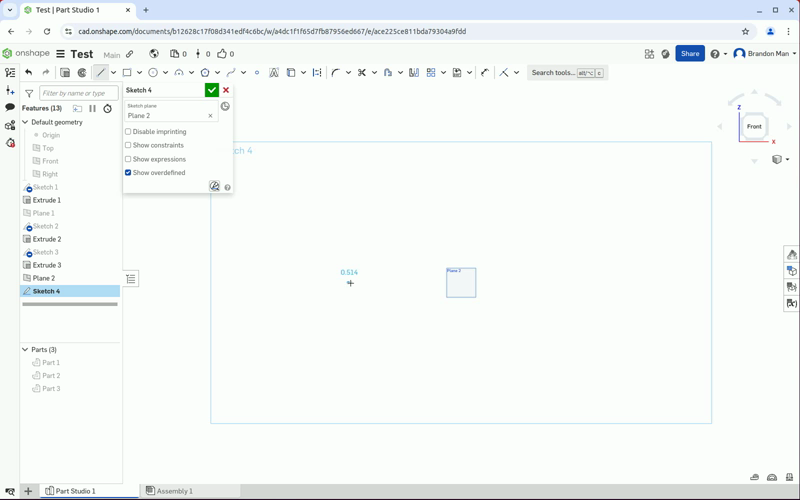
scroll(6)
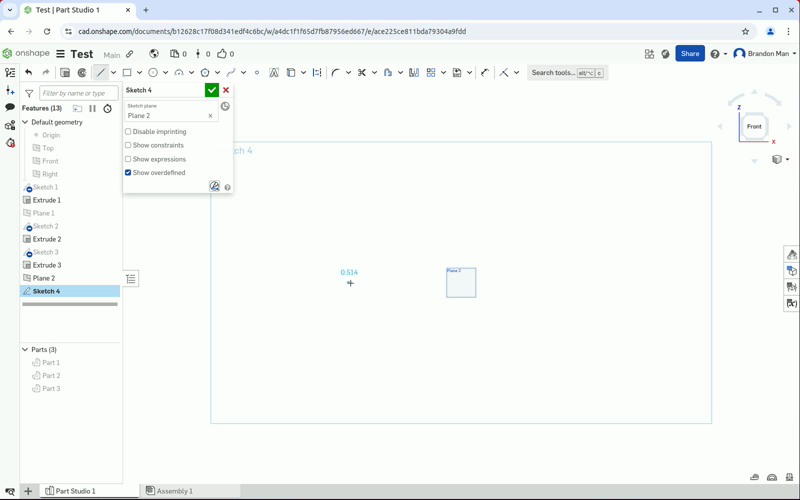
scroll(6)
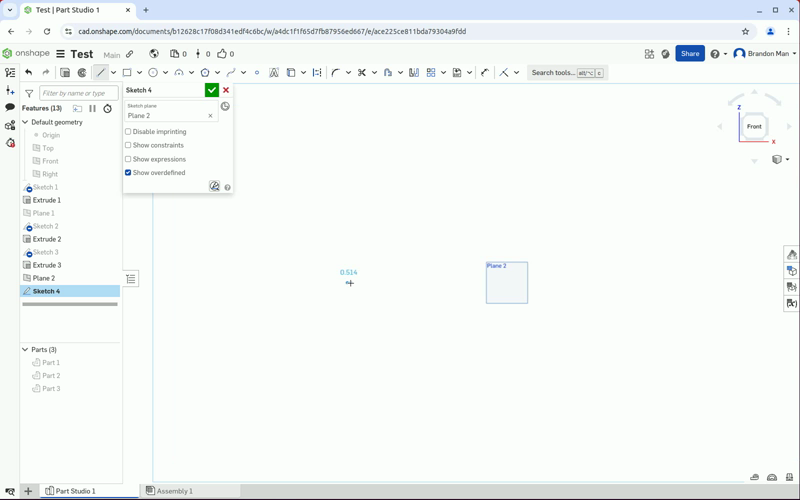
scroll(6)
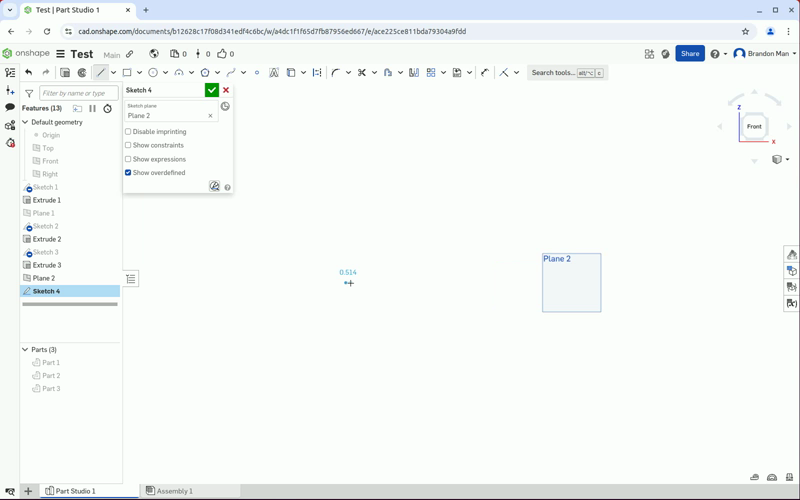
scroll(6)
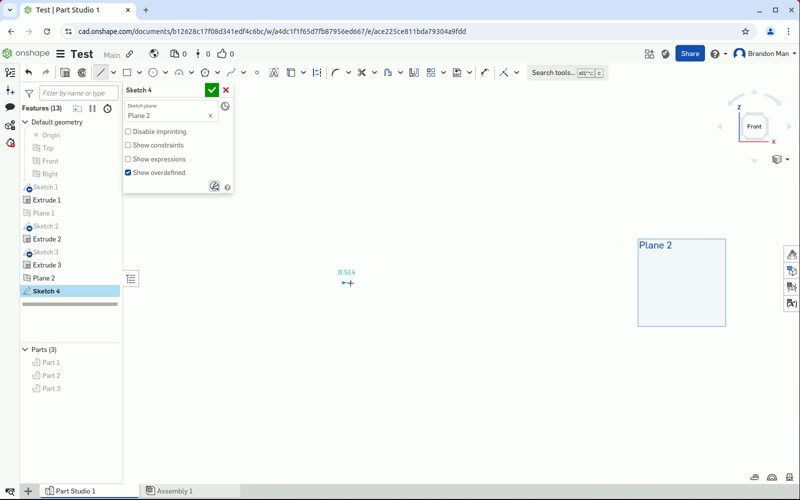
scroll(6)
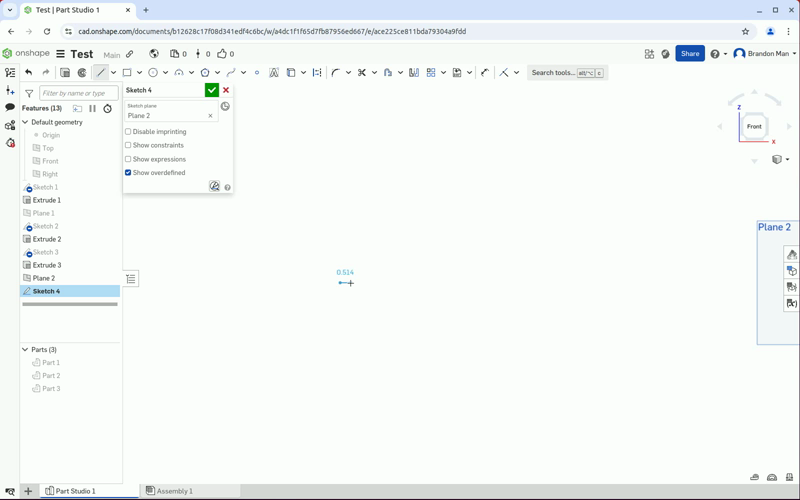
scroll(6)
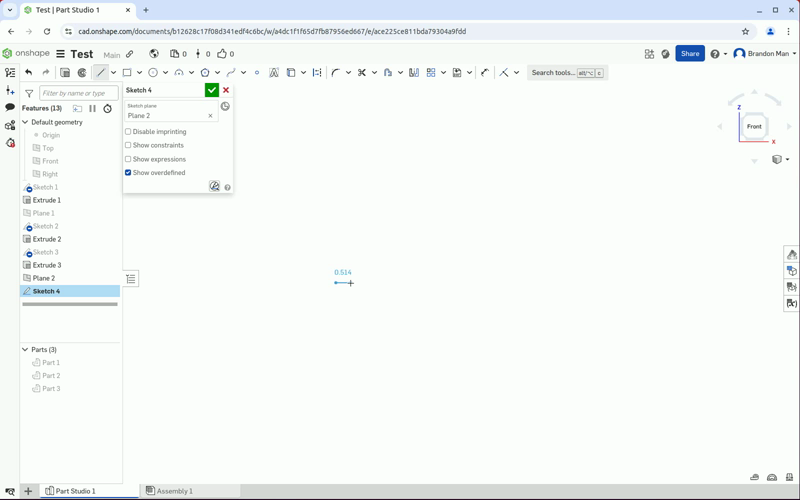
scroll(6)
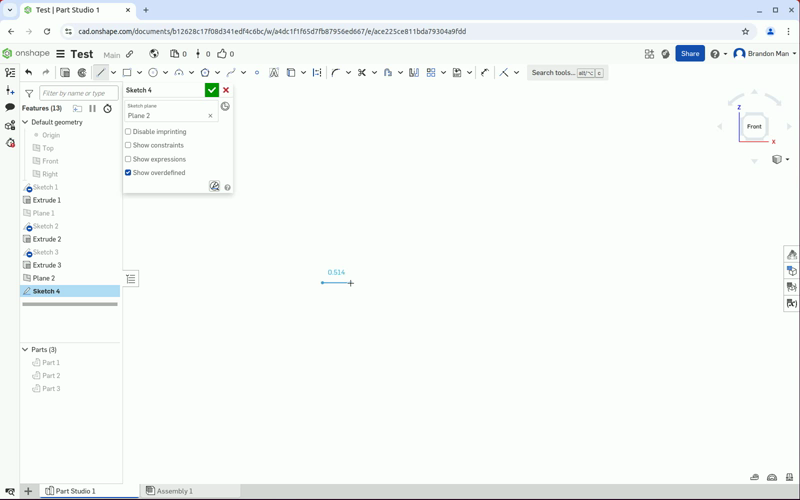
click(350, 282)
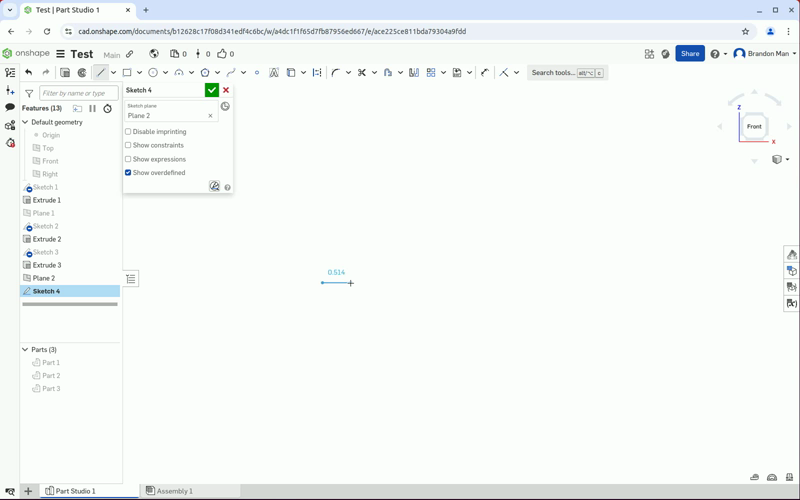
scroll(-6)
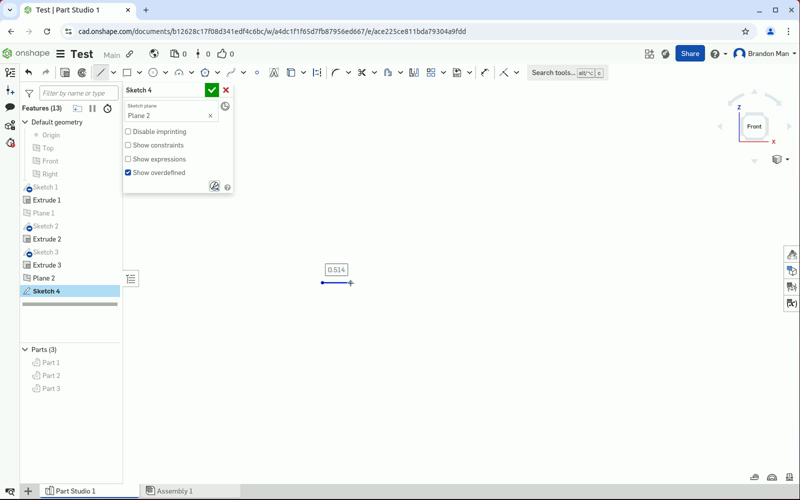
scroll(-6)
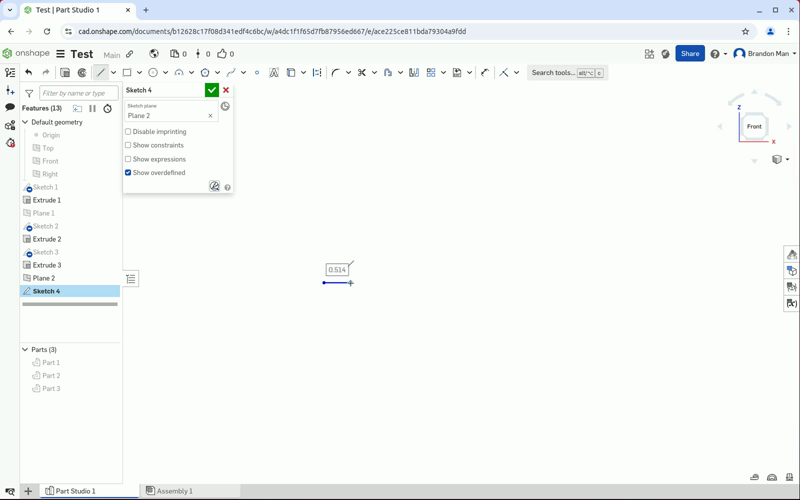
scroll(-6)
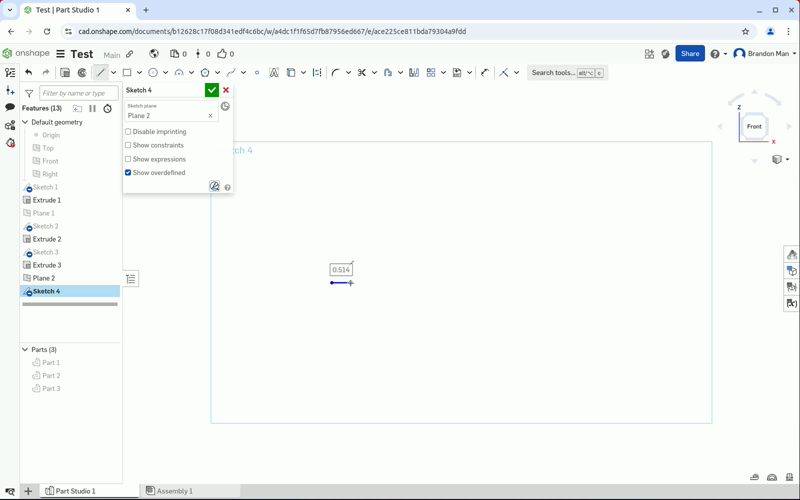
scroll(-6)
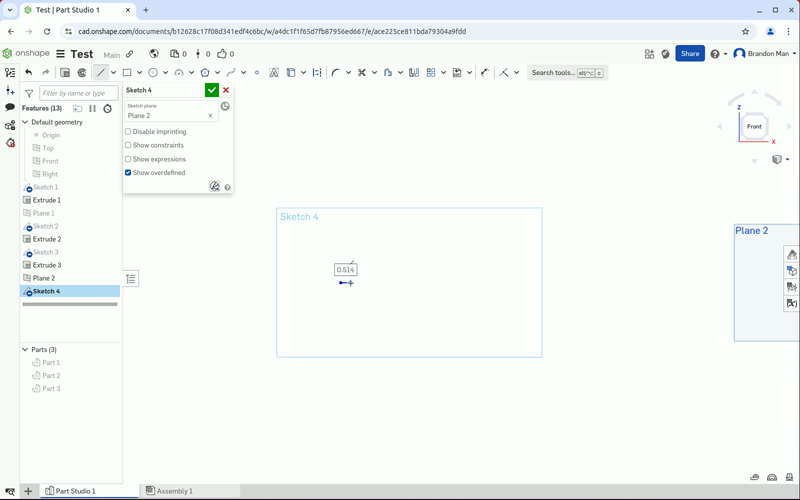
scroll(-6)
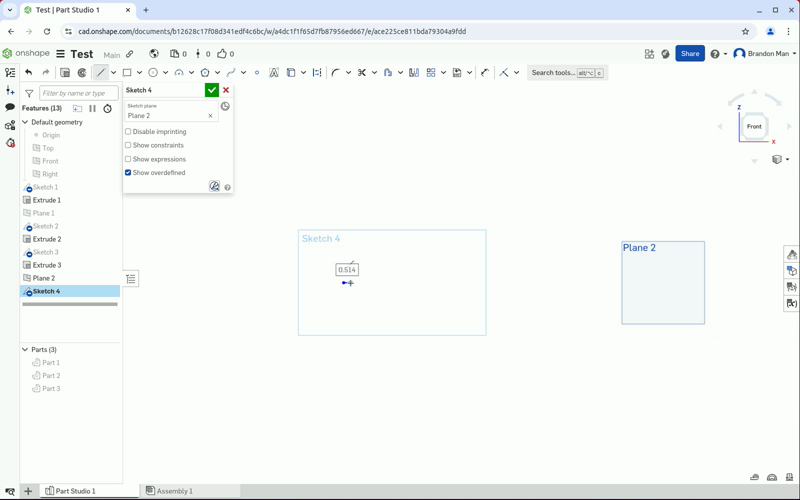
scroll(-6)
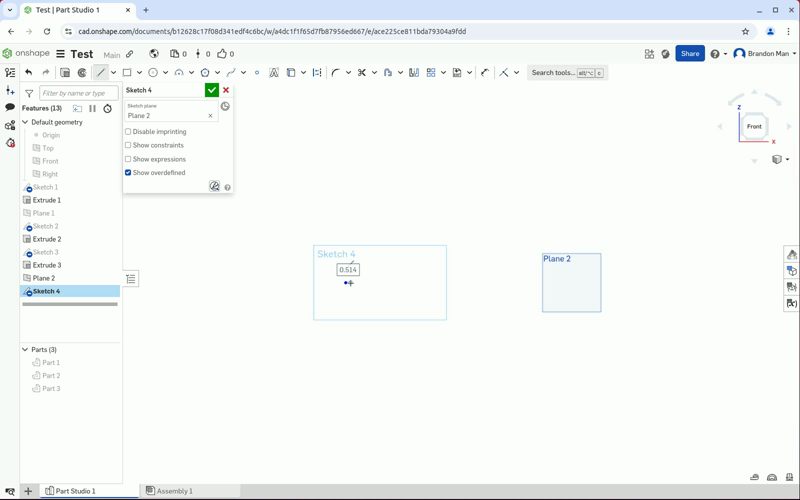
scroll(-6)
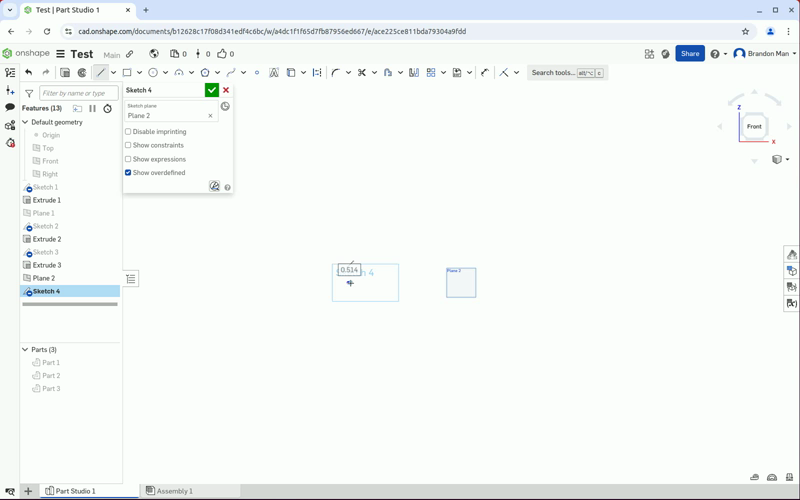
key_up(shift)
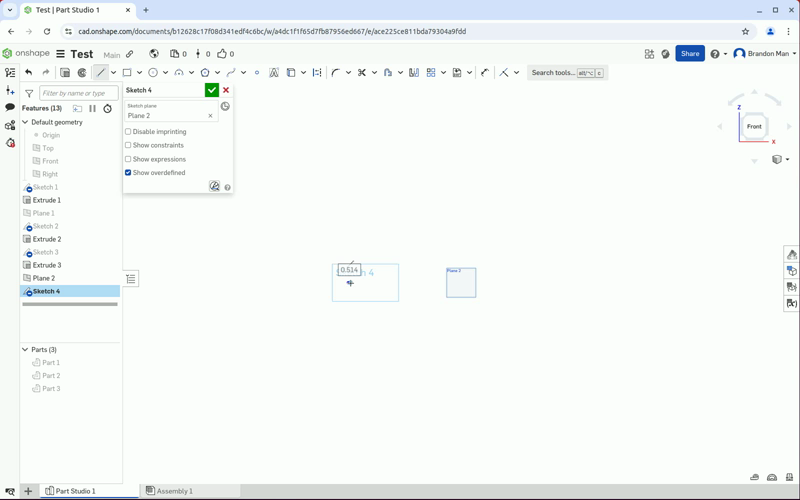
key_down(shift)
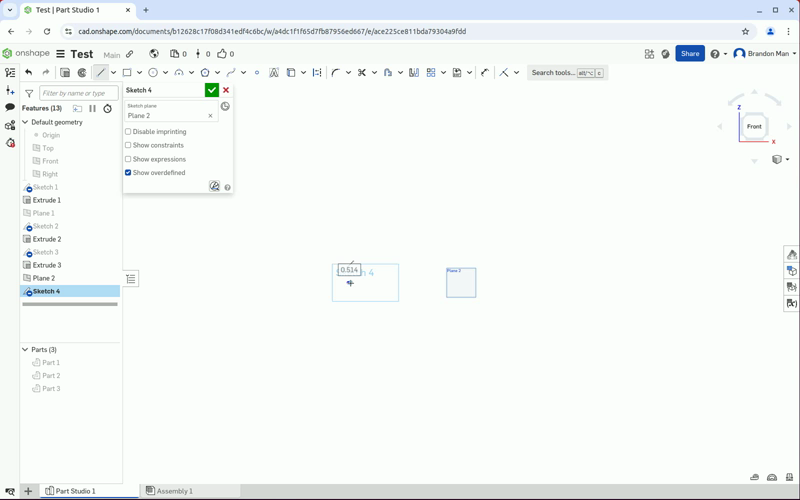
mouse_move(380, 282)
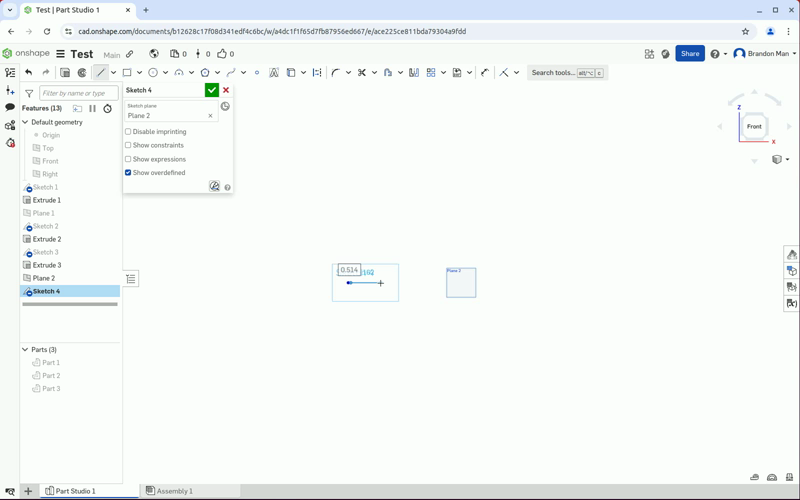
mouse_move(350, 259)
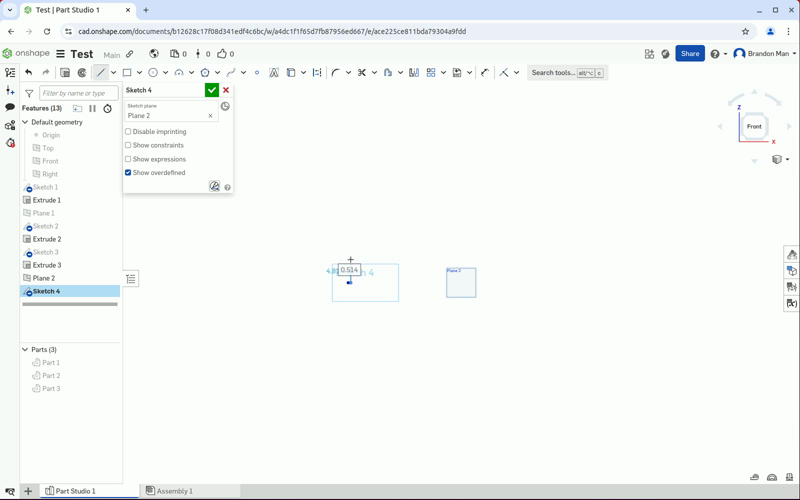
click(350, 259)
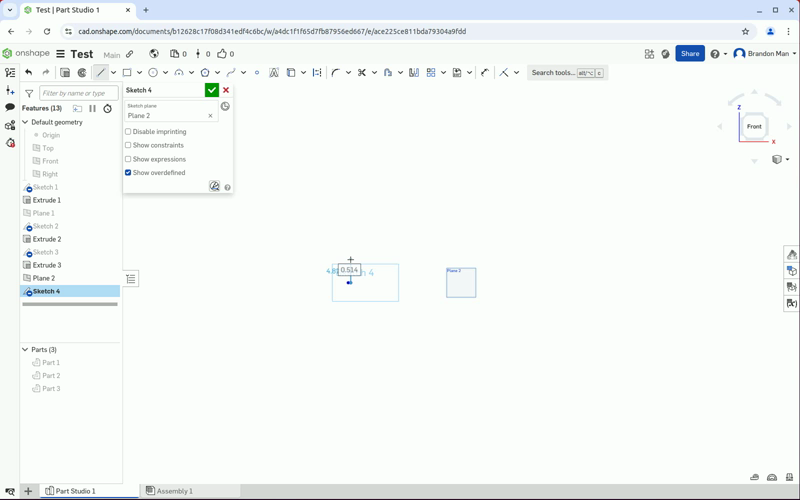
key_up(shift)
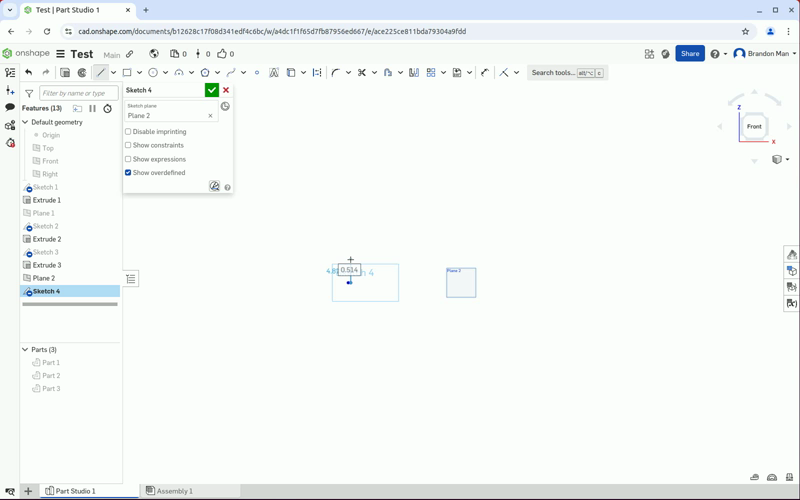
key_down(shift)
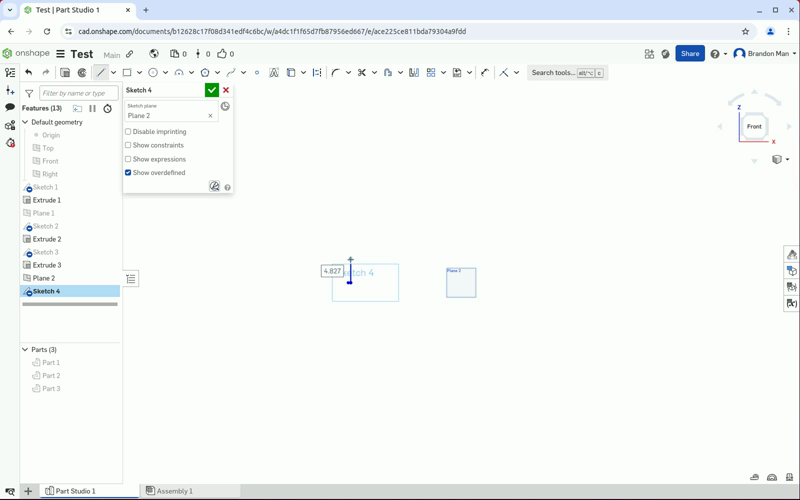
mouse_move(569, 259)
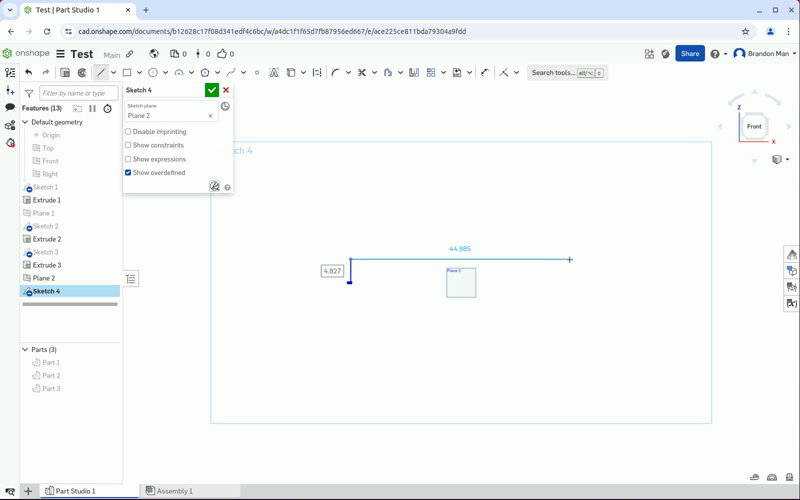
click(569, 259)
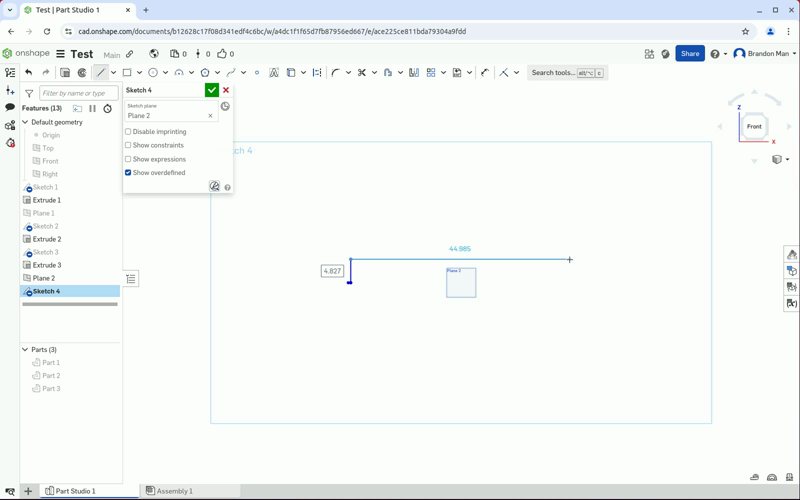
key_up(shift)
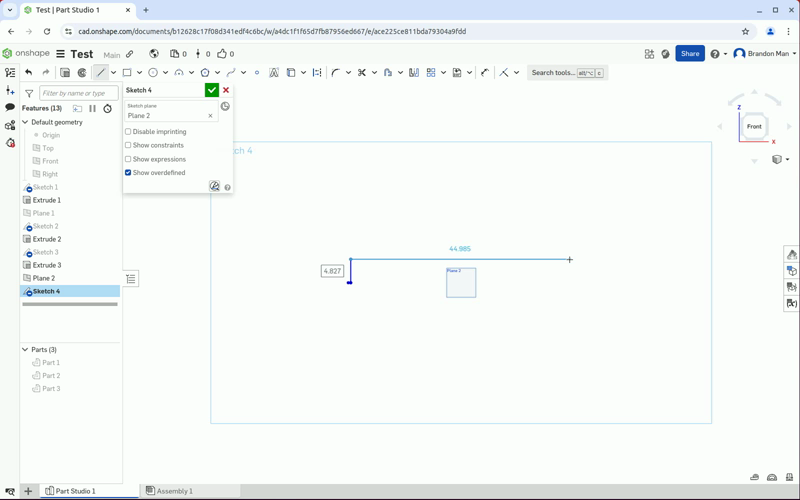
key_down(shift)
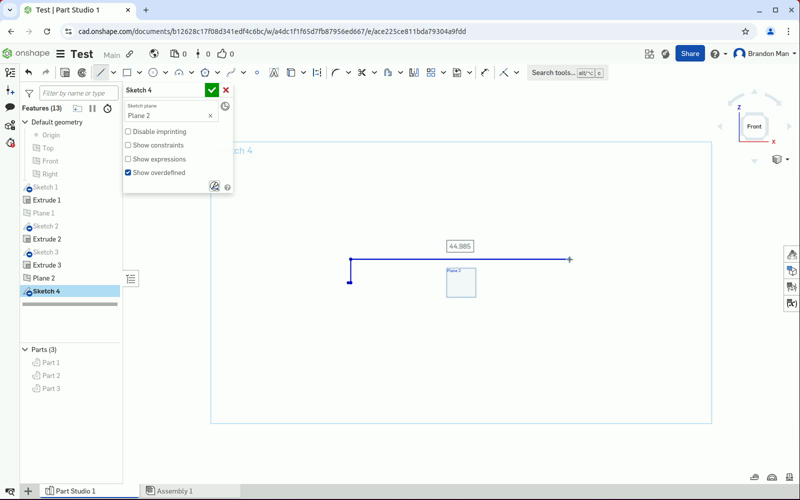
mouse_move(589, 259)
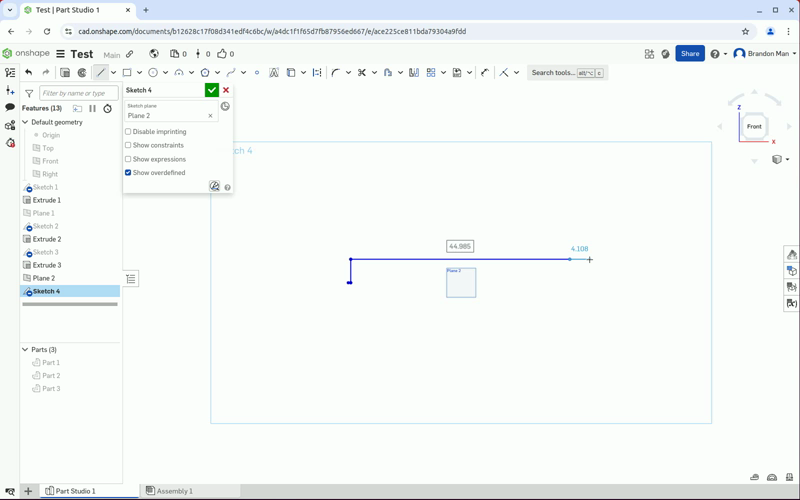
mouse_move(569, 282)
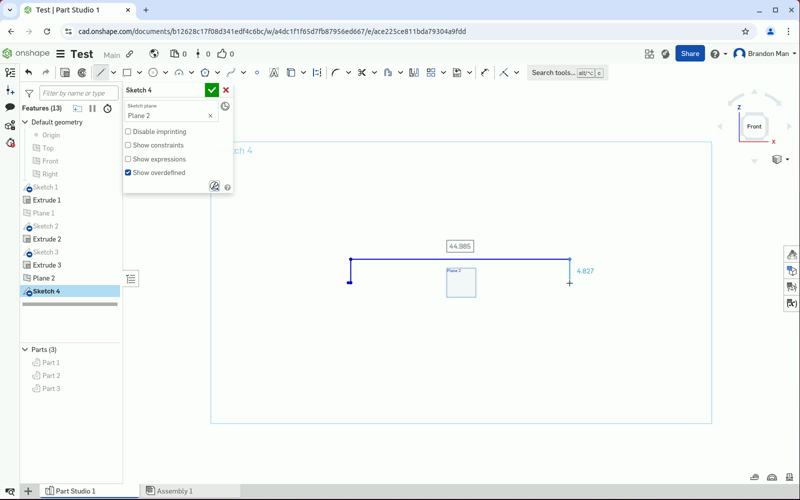
click(569, 282)
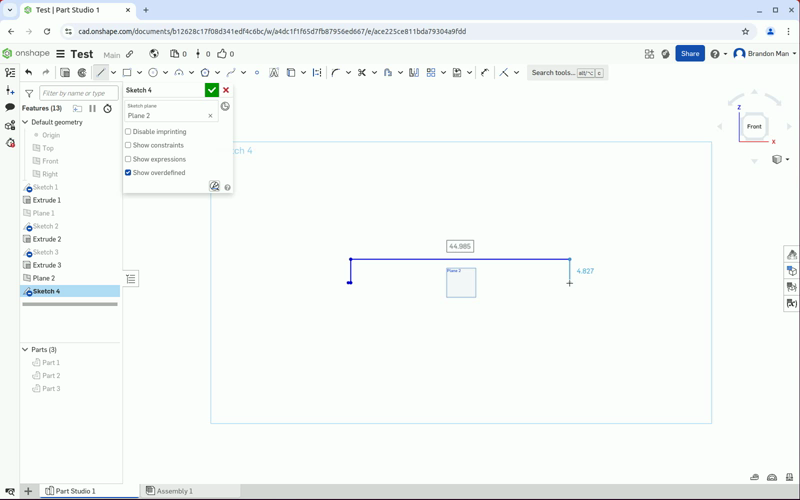
key_up(shift)
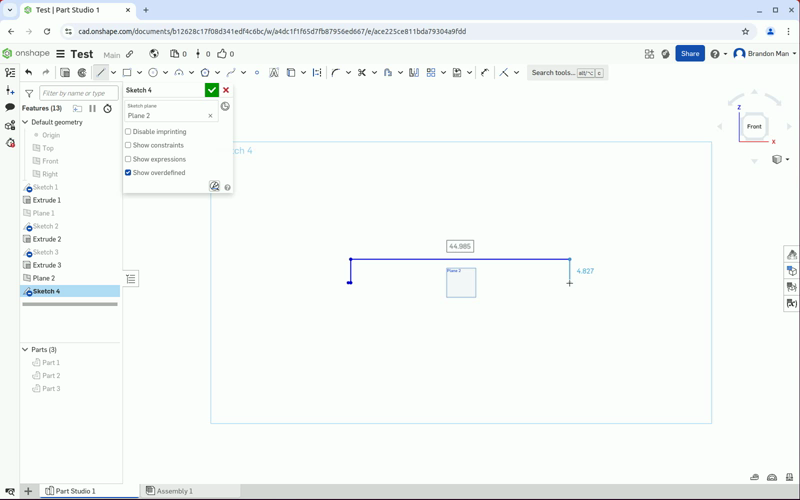
key_down(shift)
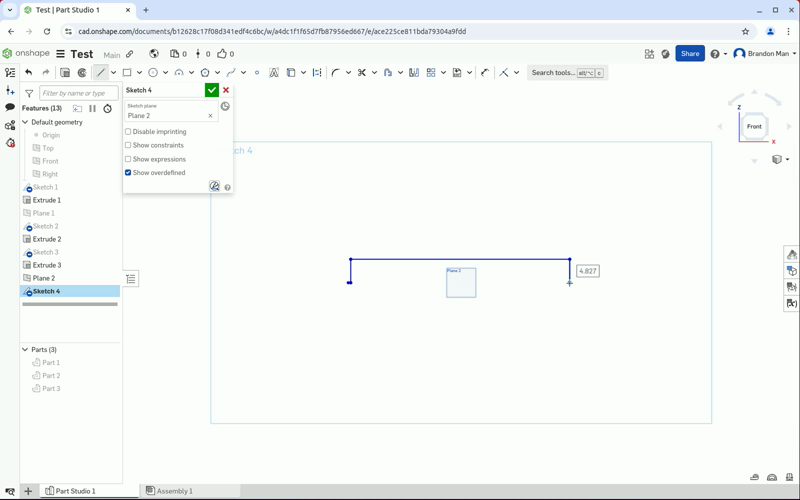
mouse_move(589, 282)
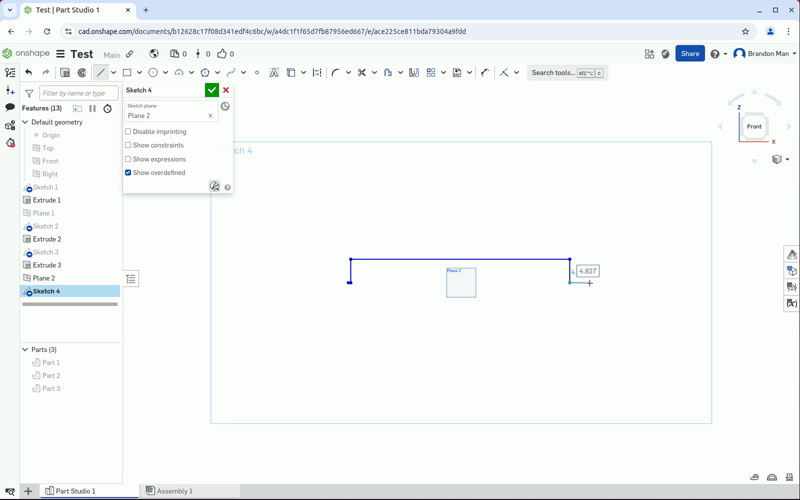
mouse_move(572, 282)
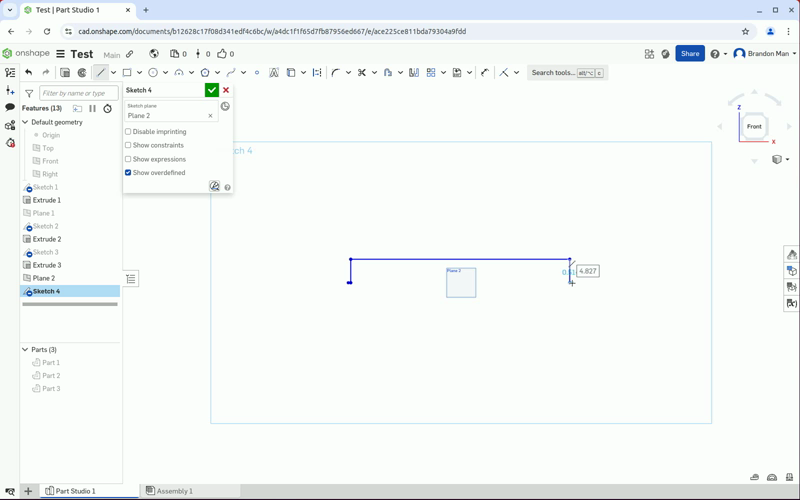
scroll(6)
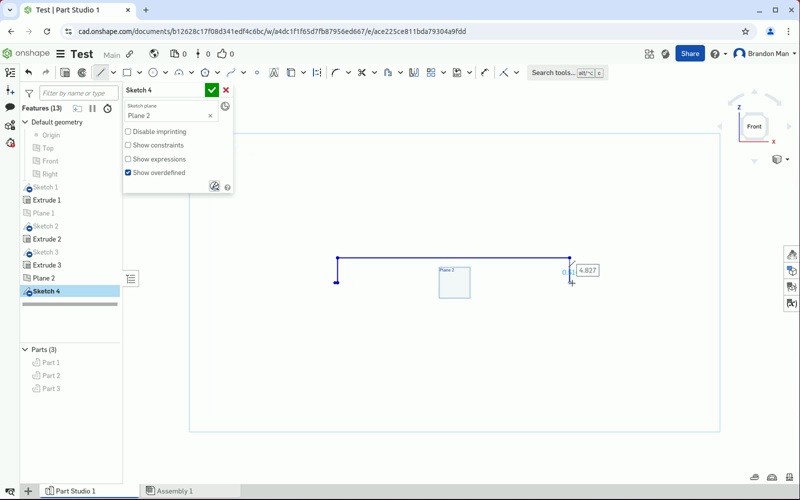
scroll(6)
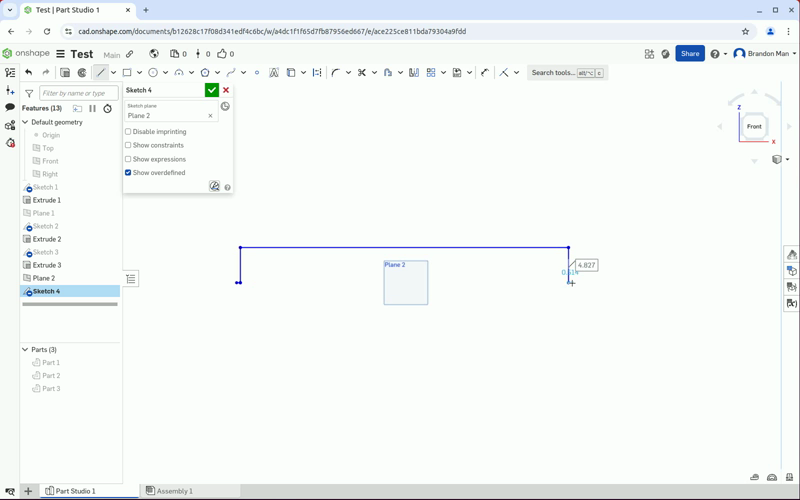
scroll(6)
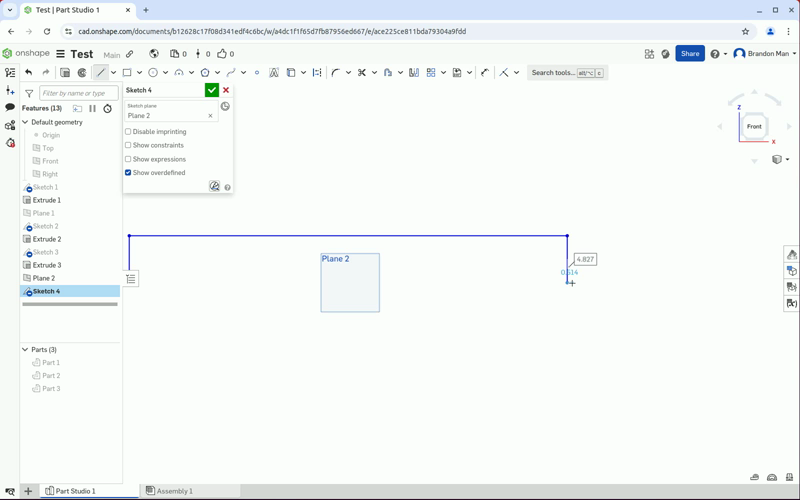
scroll(6)
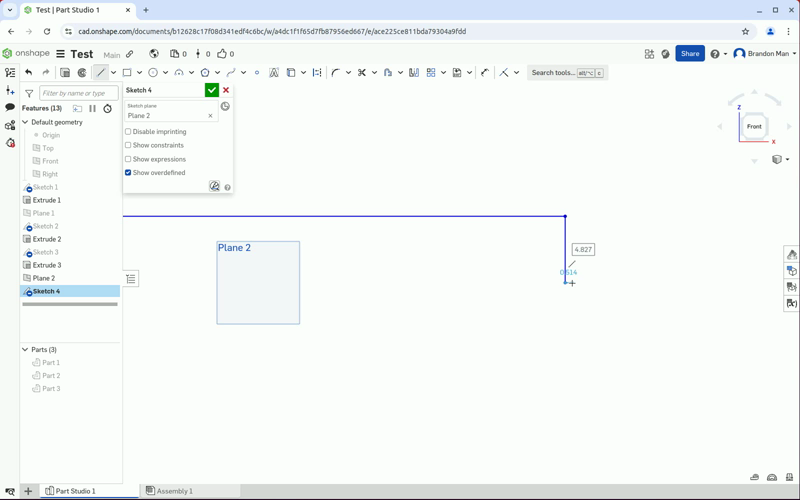
scroll(6)
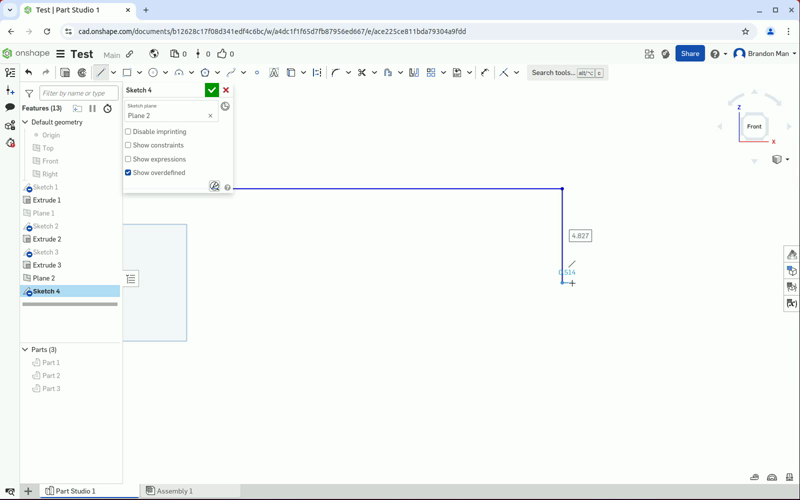
scroll(6)
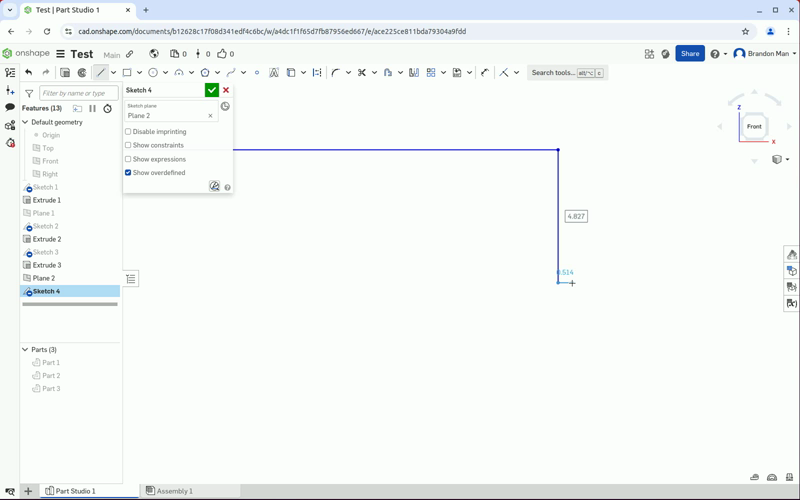
scroll(6)
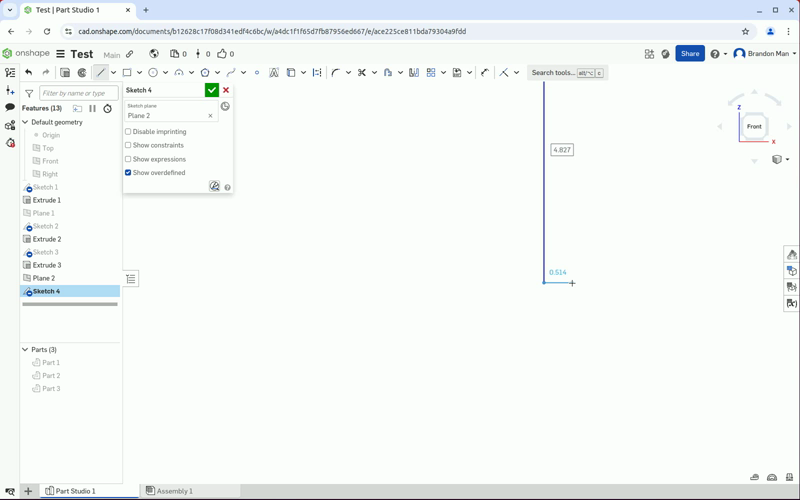
click(572, 282)
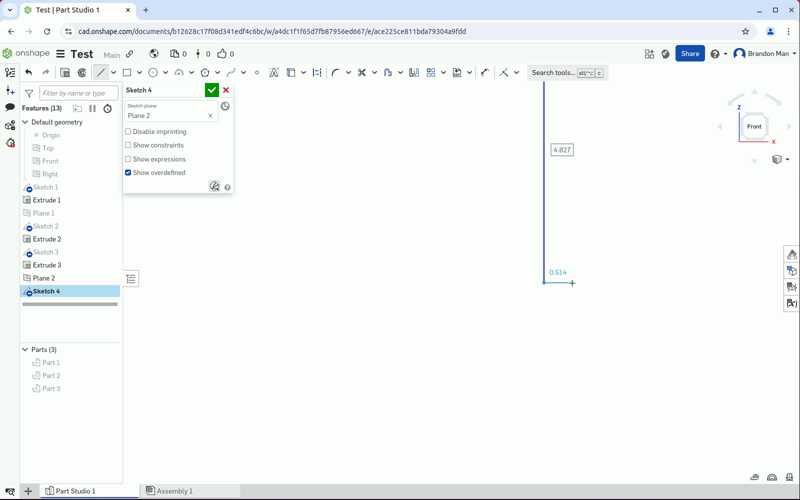
scroll(-6)
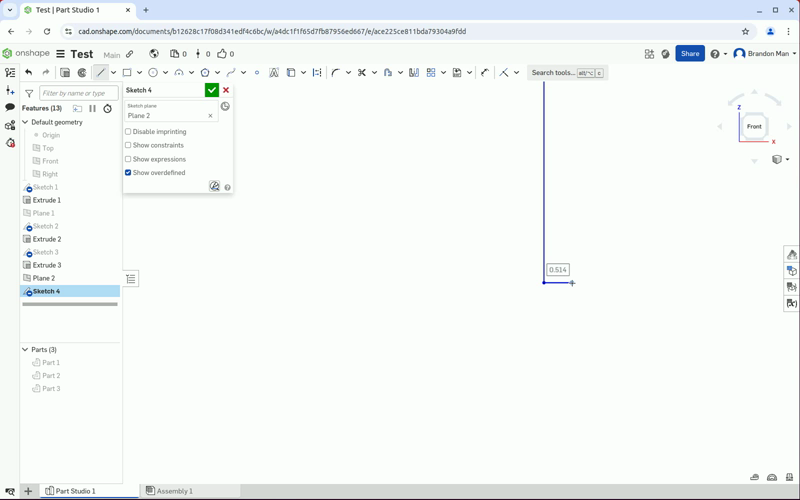
scroll(-6)
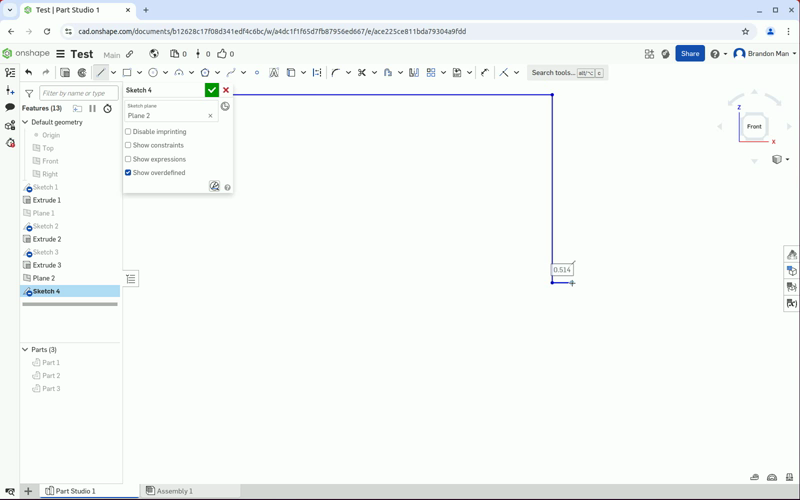
scroll(-6)
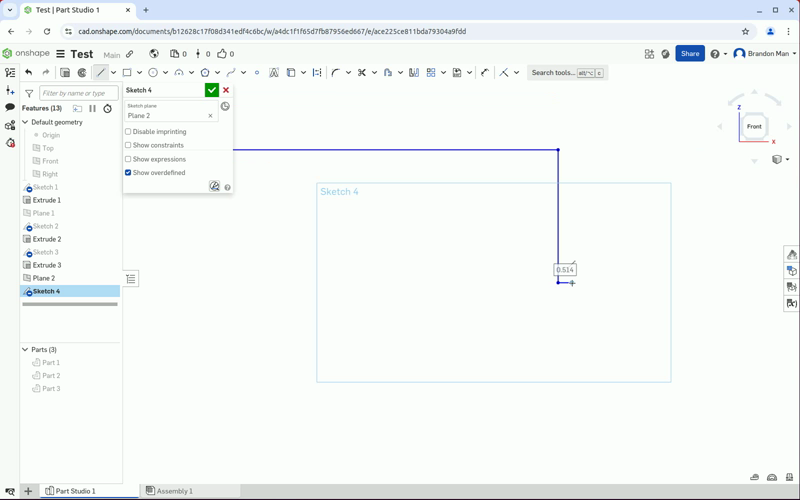
scroll(-6)
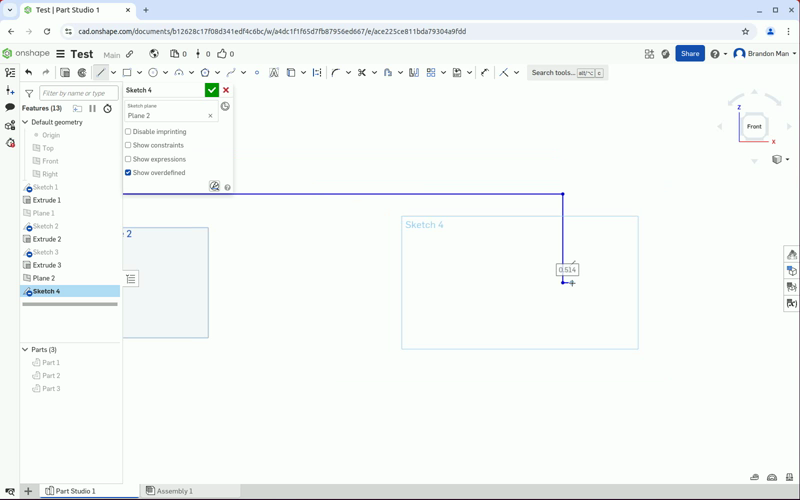
scroll(-6)
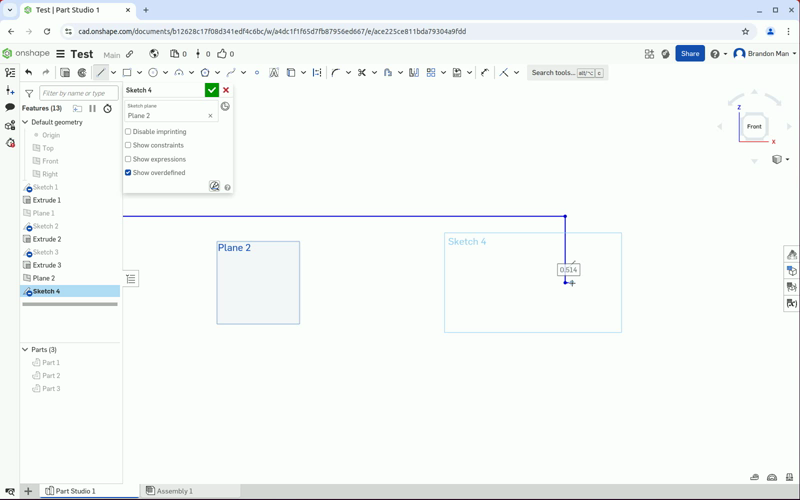
scroll(-6)
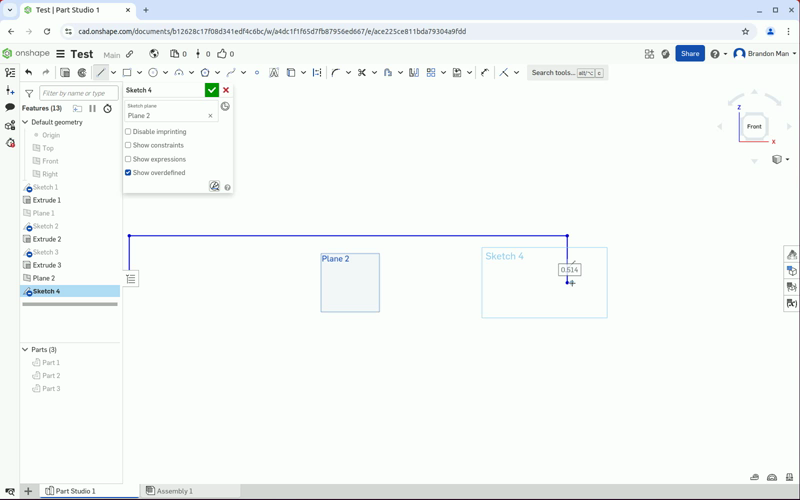
scroll(-6)
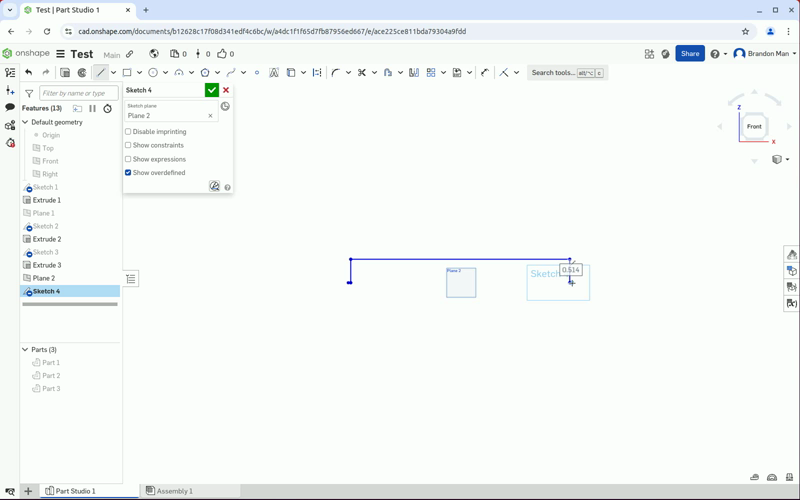
key_up(shift)
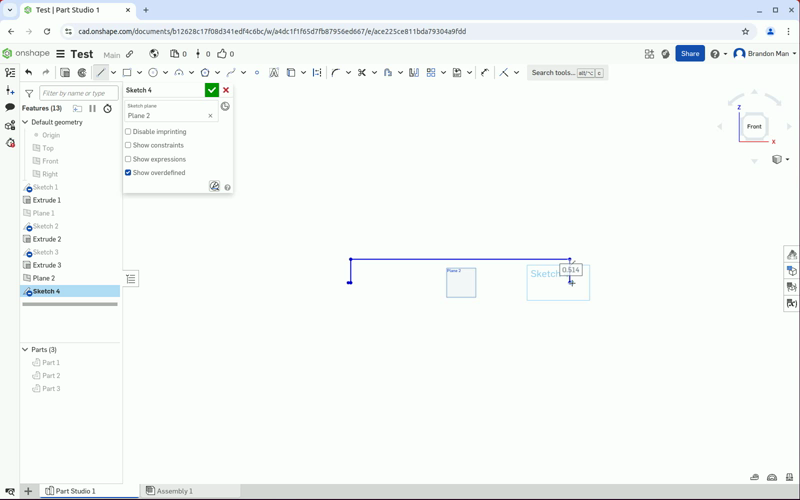
key_down(shift)
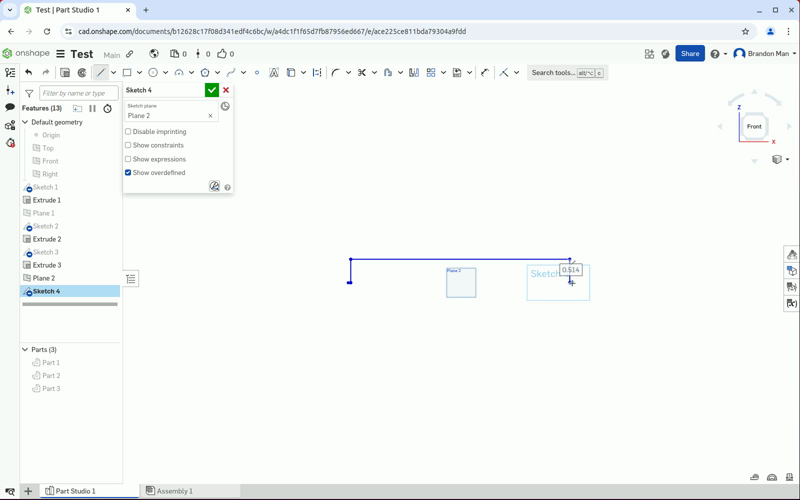
mouse_move(589, 282)
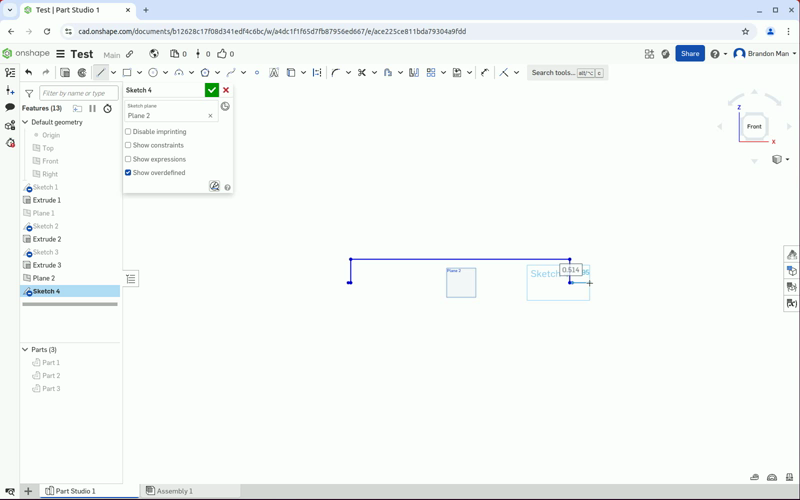
mouse_move(572, 257)
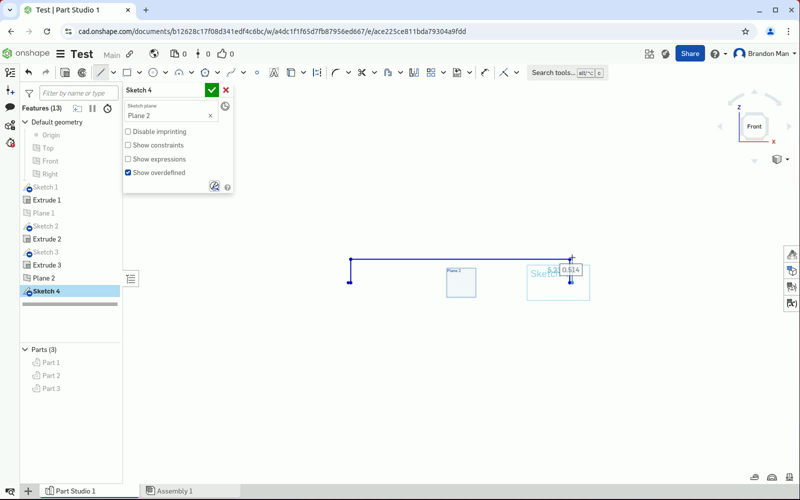
scroll(6)
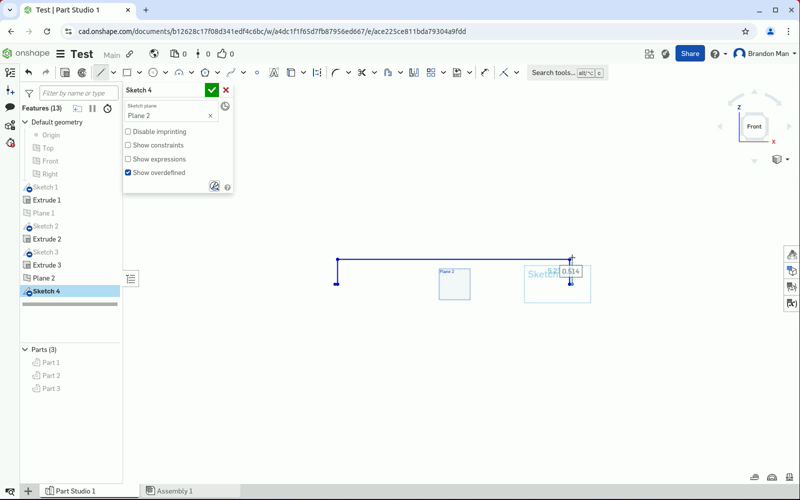
scroll(6)
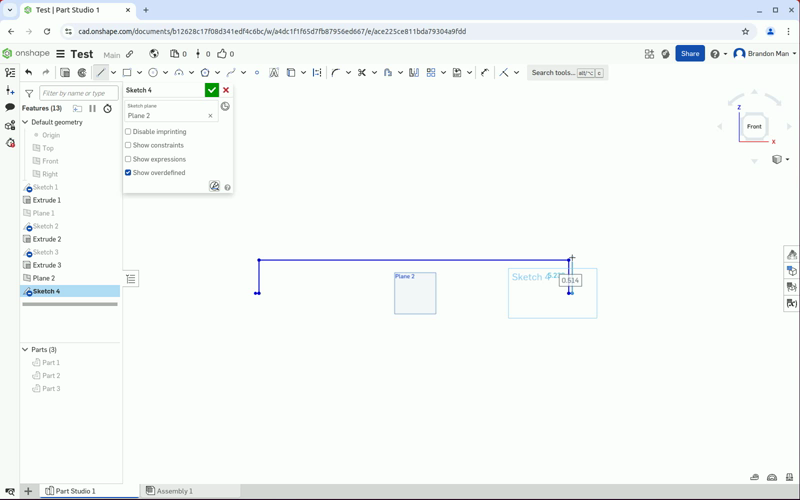
scroll(6)
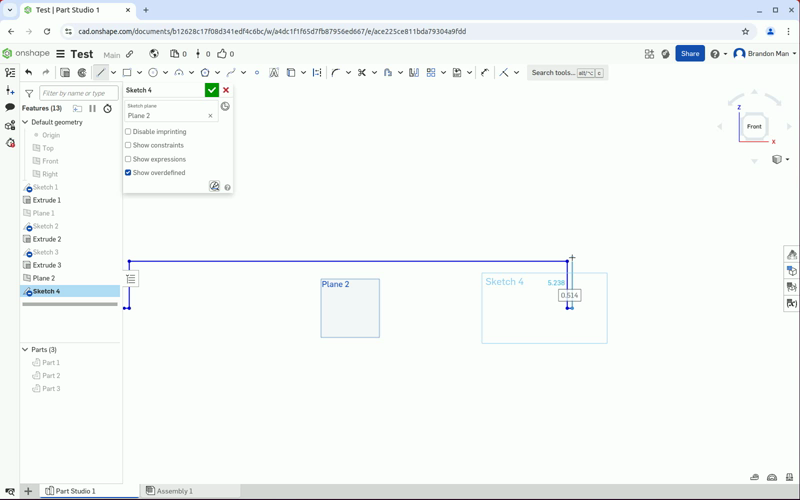
scroll(6)
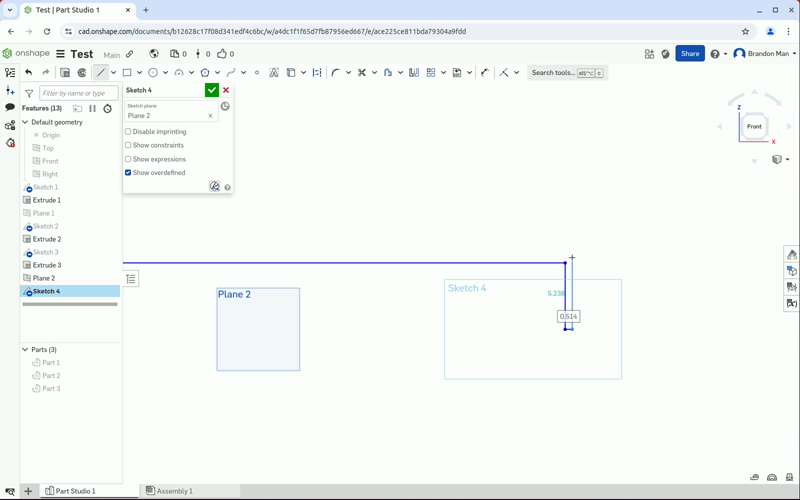
scroll(6)
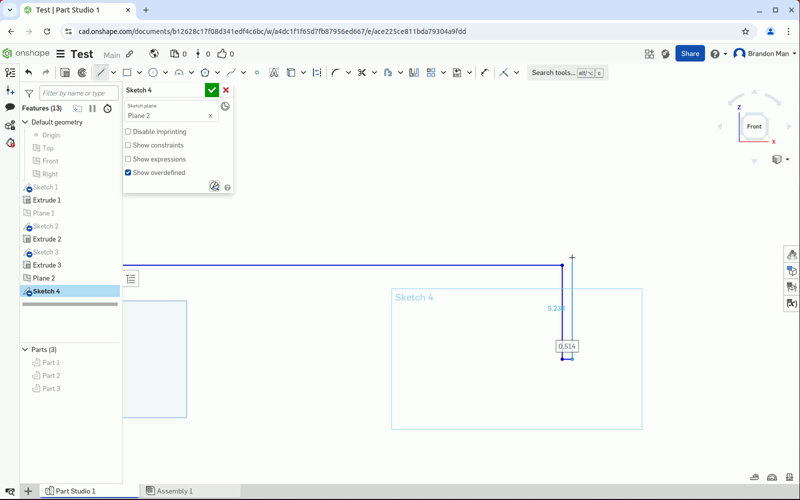
scroll(6)
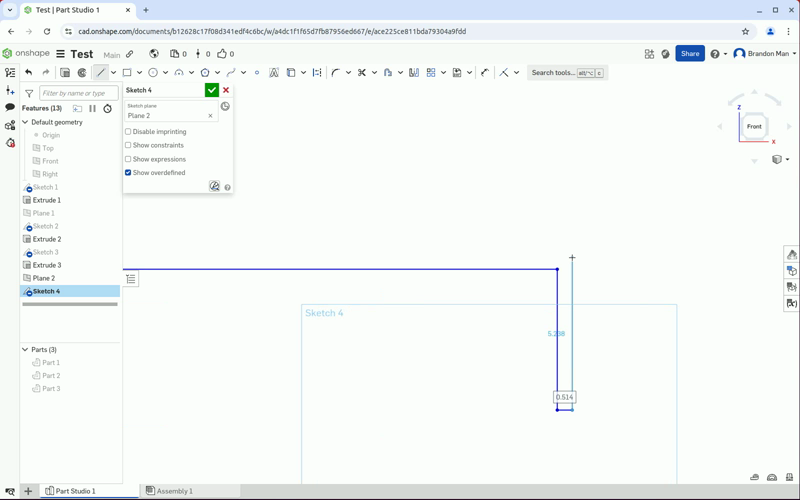
scroll(6)
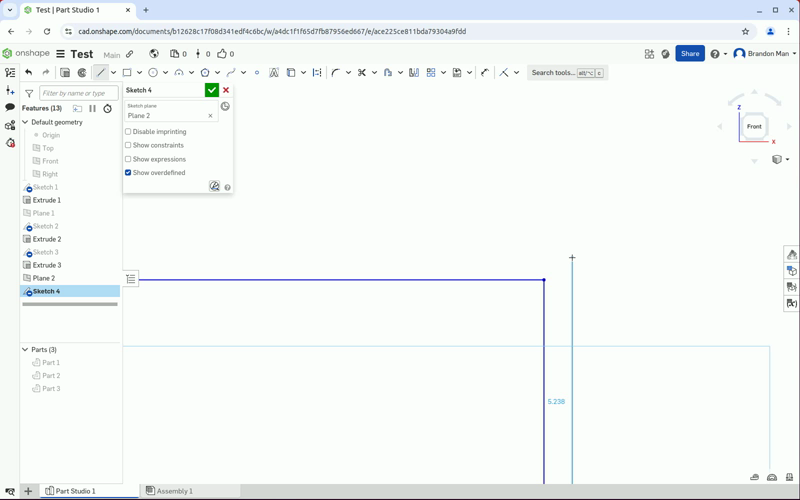
click(572, 257)
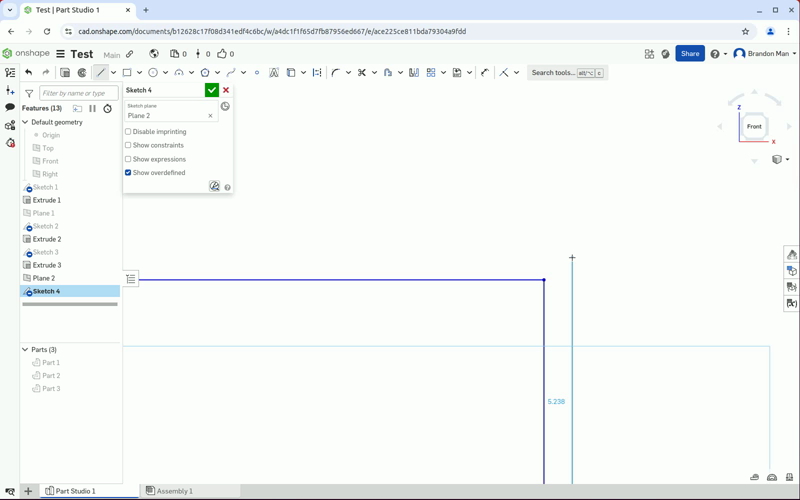
scroll(-6)
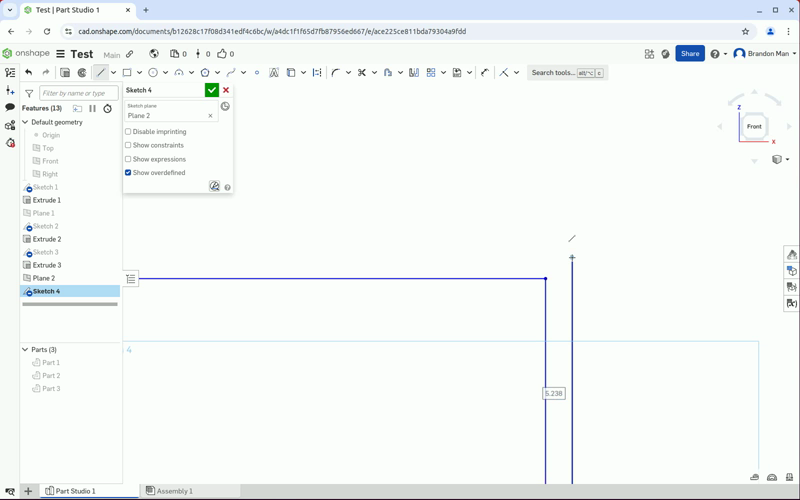
scroll(-6)
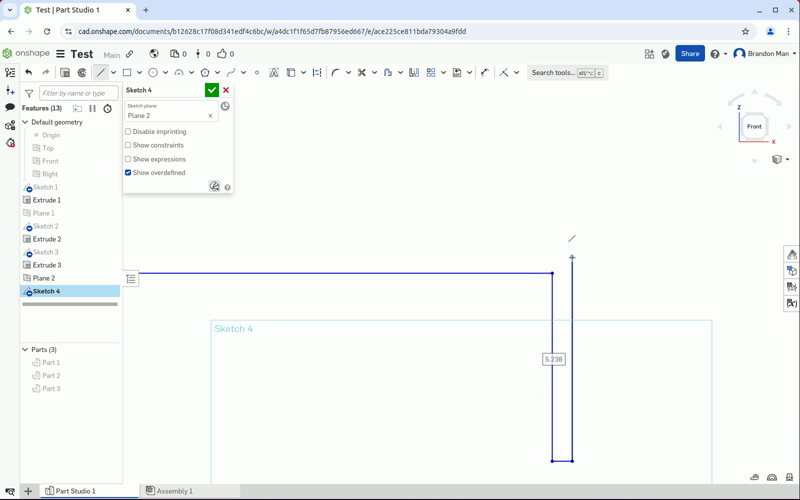
scroll(-6)
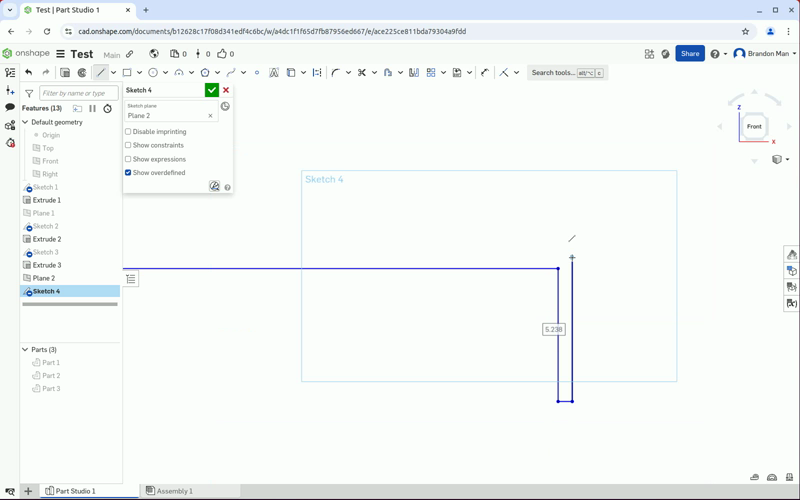
scroll(-6)
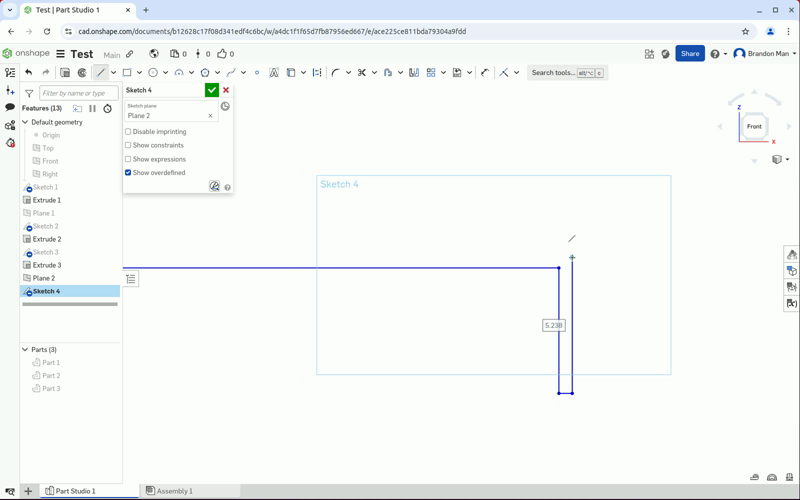
scroll(-6)
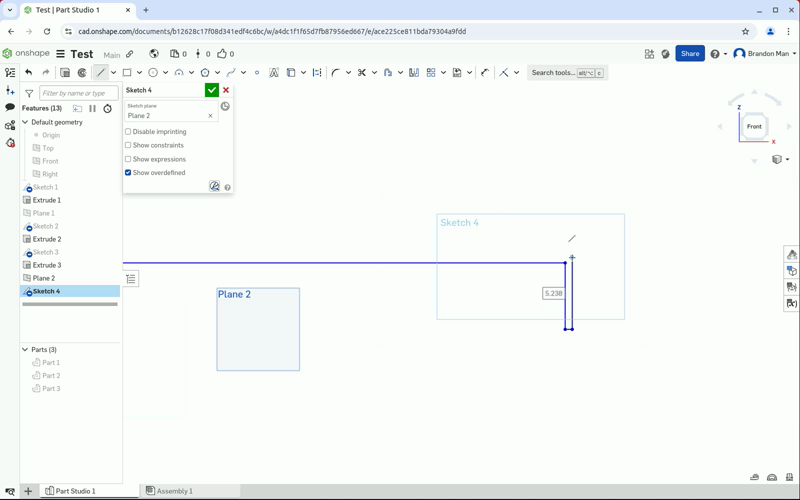
scroll(-6)
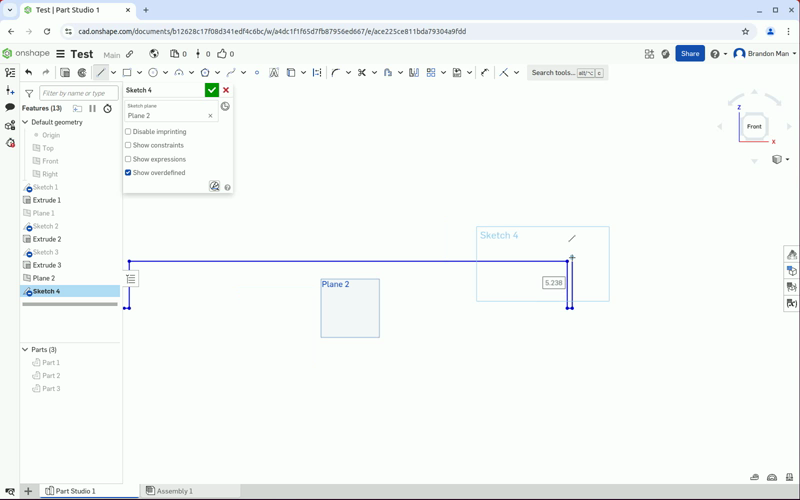
scroll(-6)
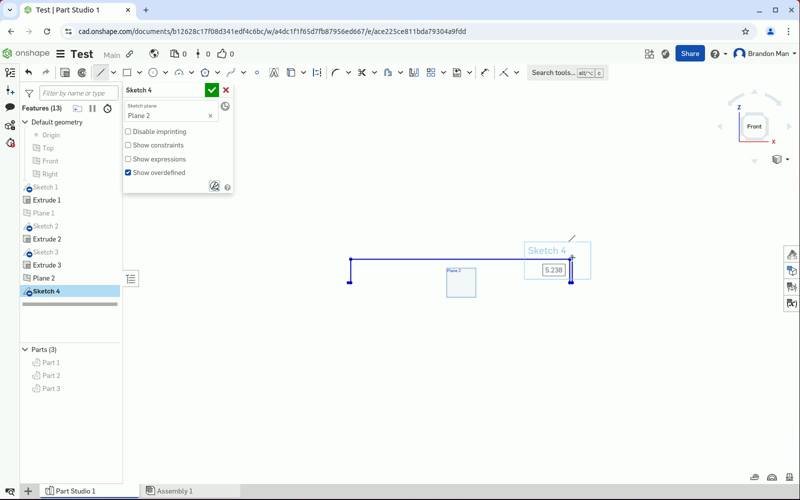
key_up(shift)
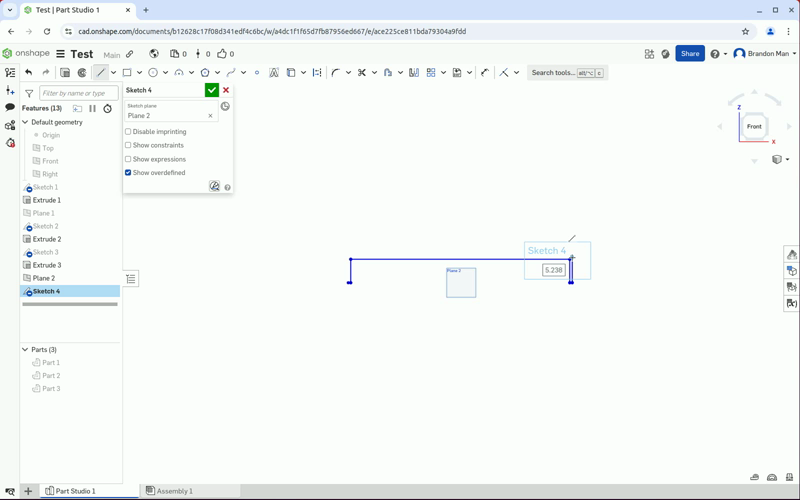
key_down(shift)
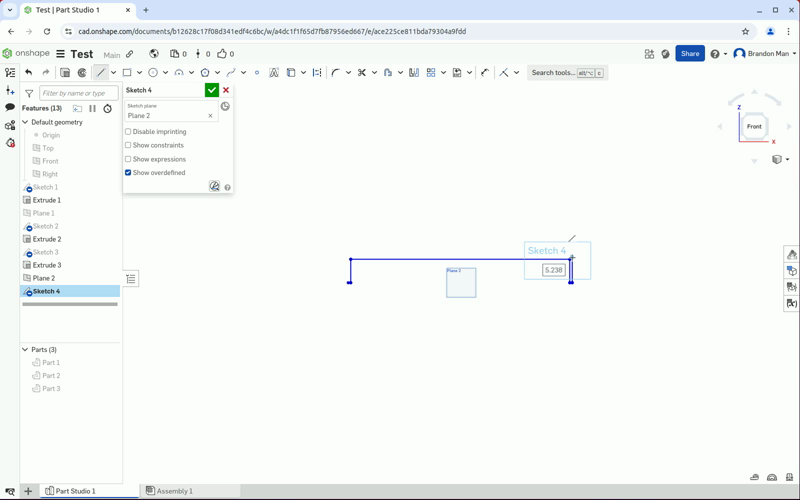
mouse_move(348, 257)
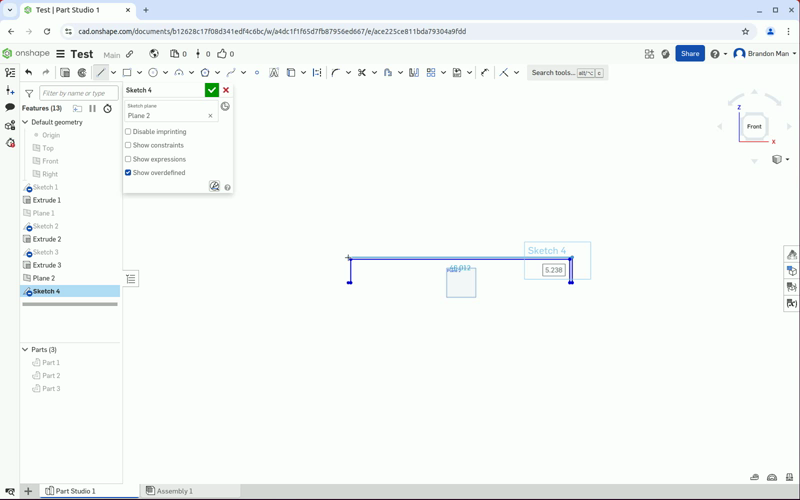
scroll(6)
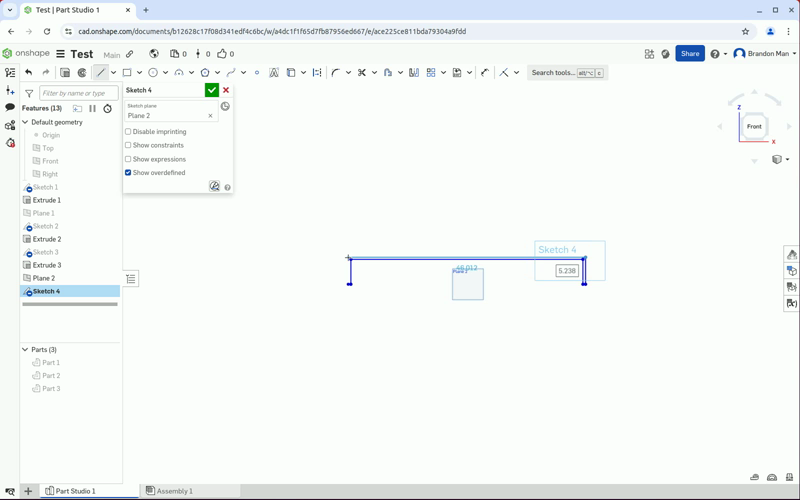
scroll(6)
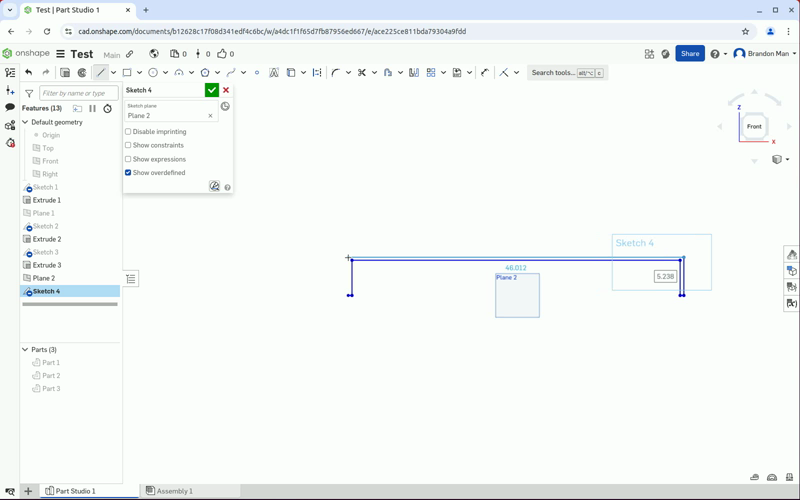
scroll(6)
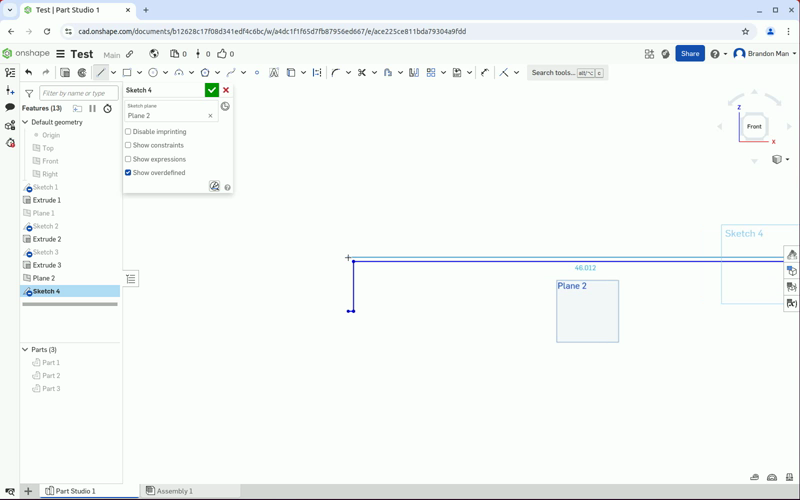
scroll(6)
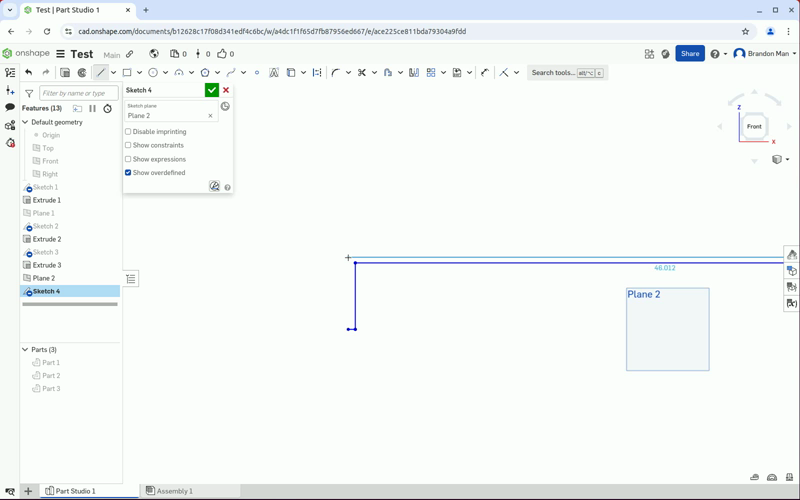
scroll(6)
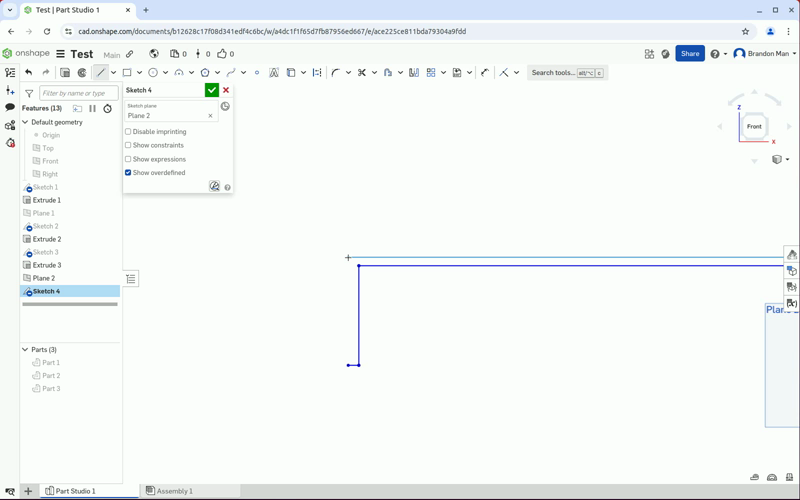
scroll(6)
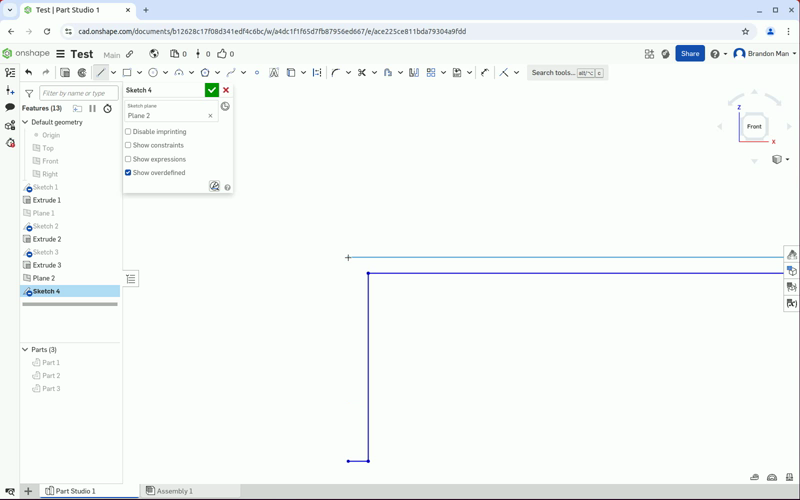
scroll(6)
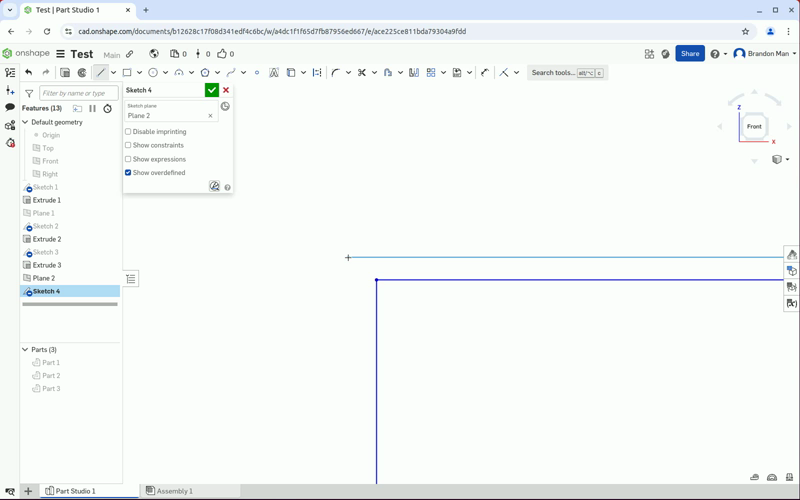
click(348, 257)
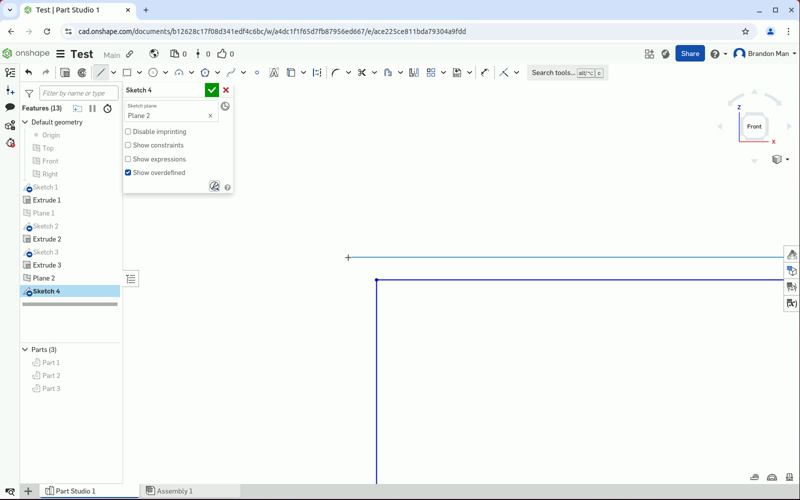
scroll(-6)
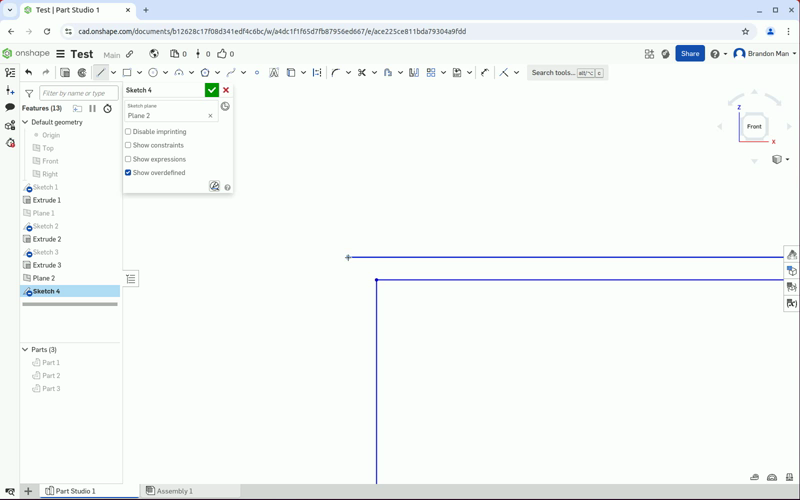
scroll(-6)
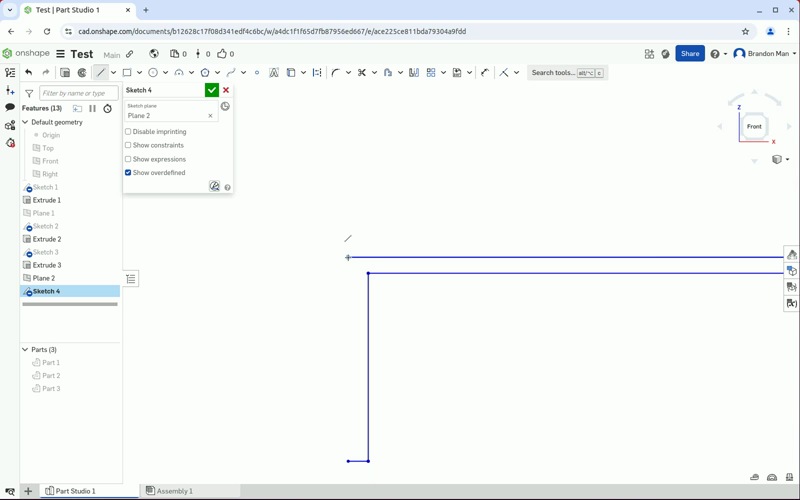
scroll(-6)
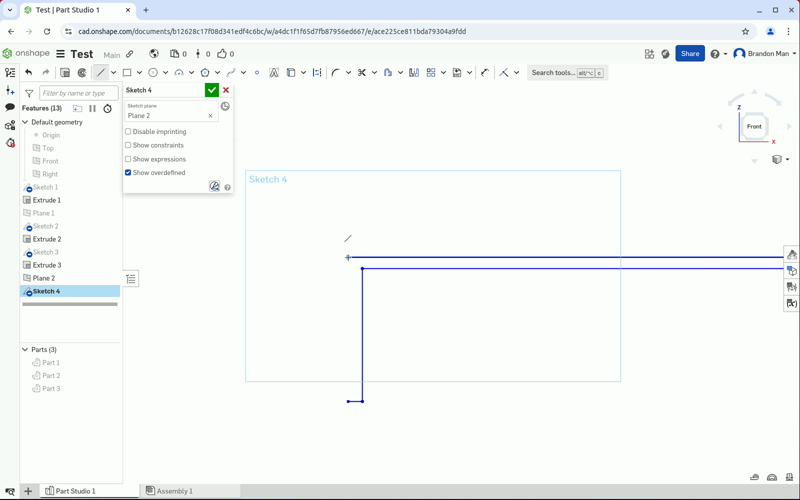
scroll(-6)
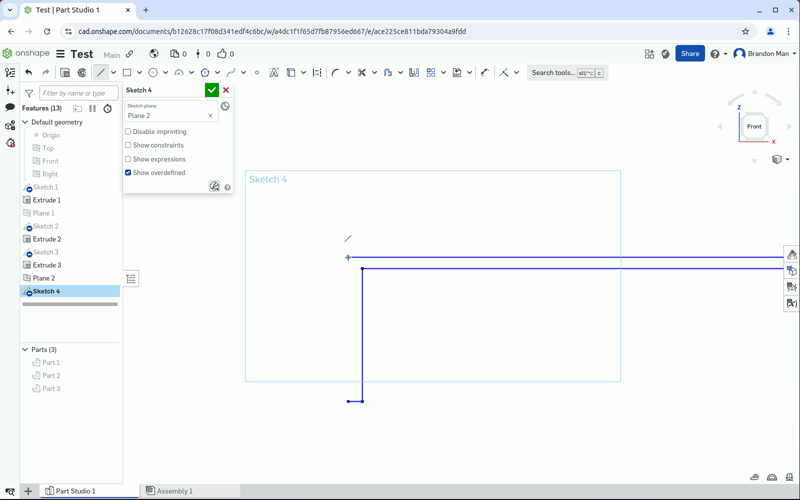
scroll(-6)
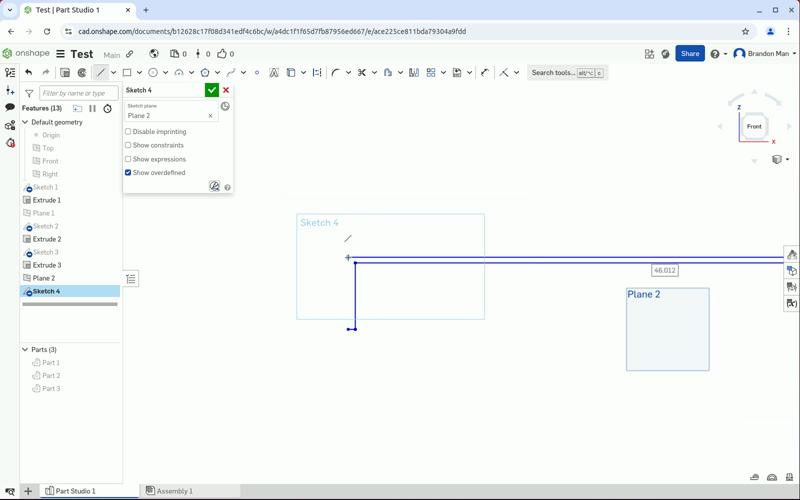
scroll(-6)
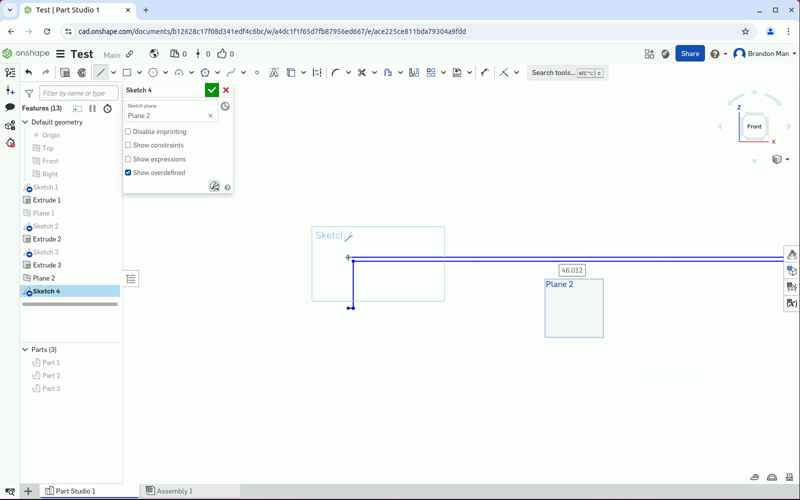
scroll(-6)
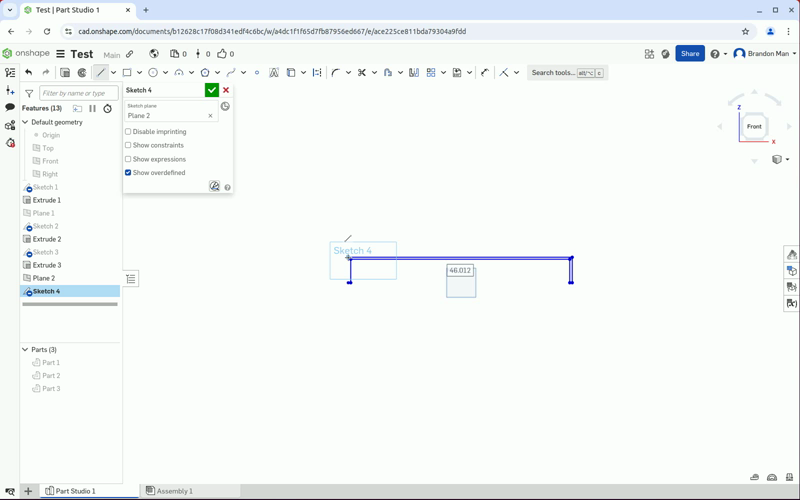
key_up(shift)
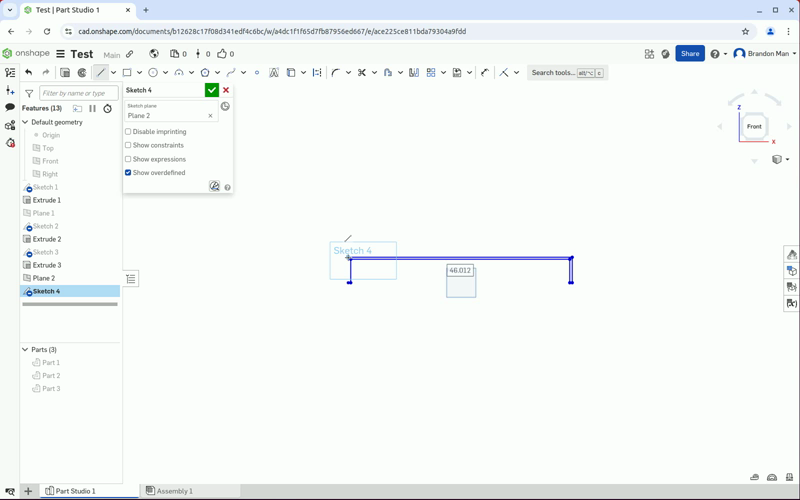
mouse_move(378, 257)
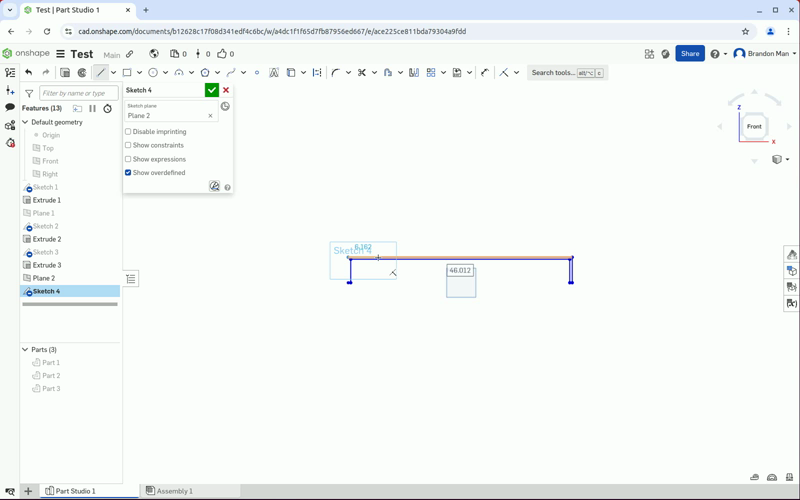
key_down(shift)
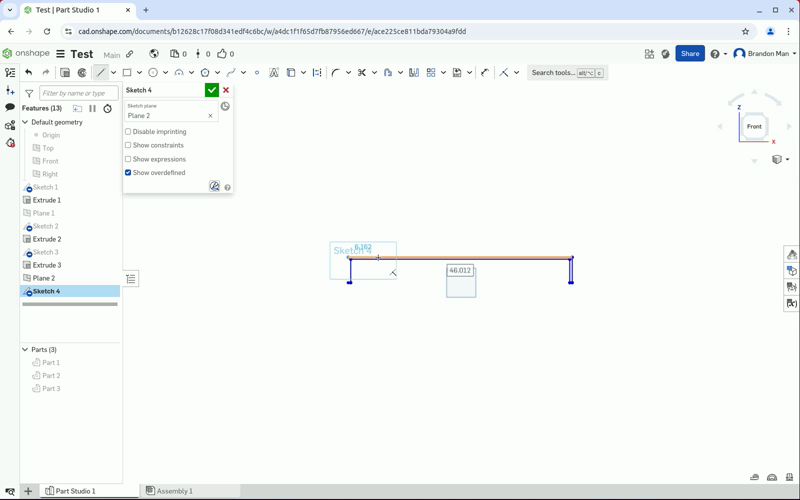
mouse_move(348, 282)
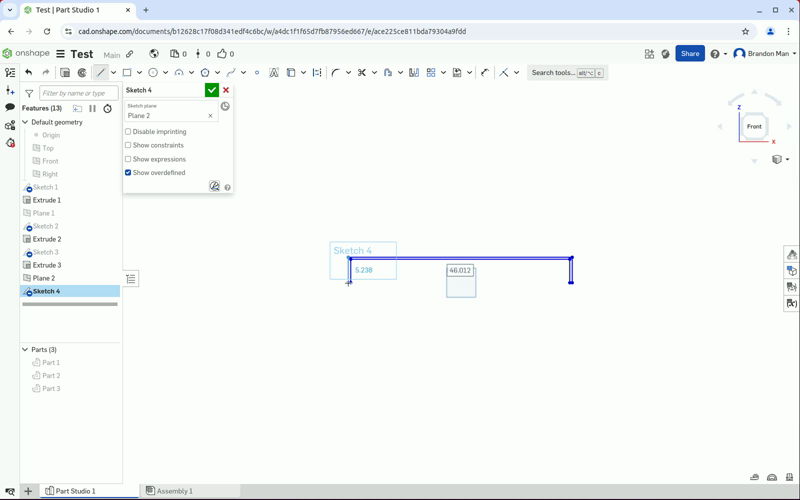
scroll(6)
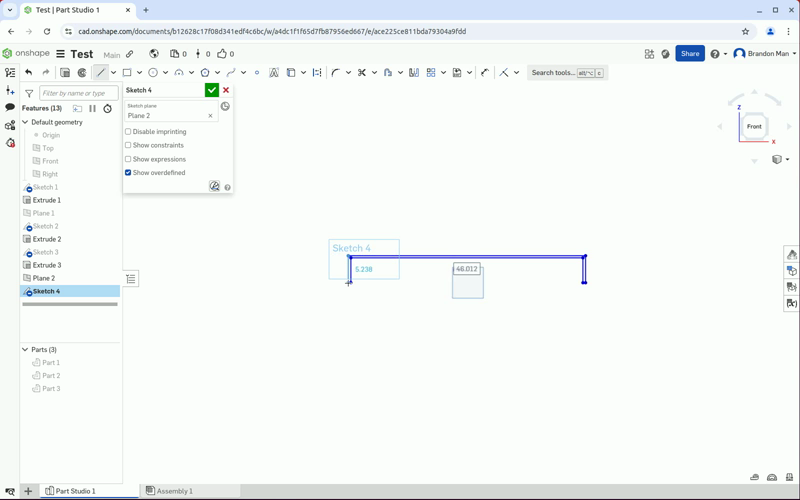
scroll(6)
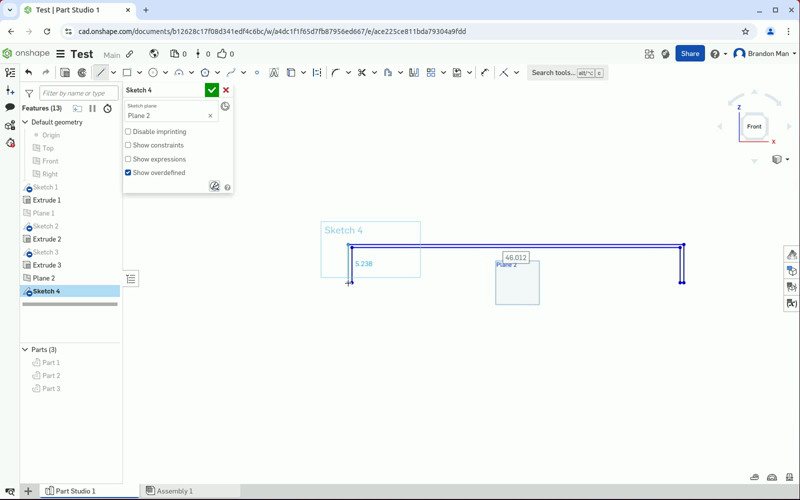
scroll(6)
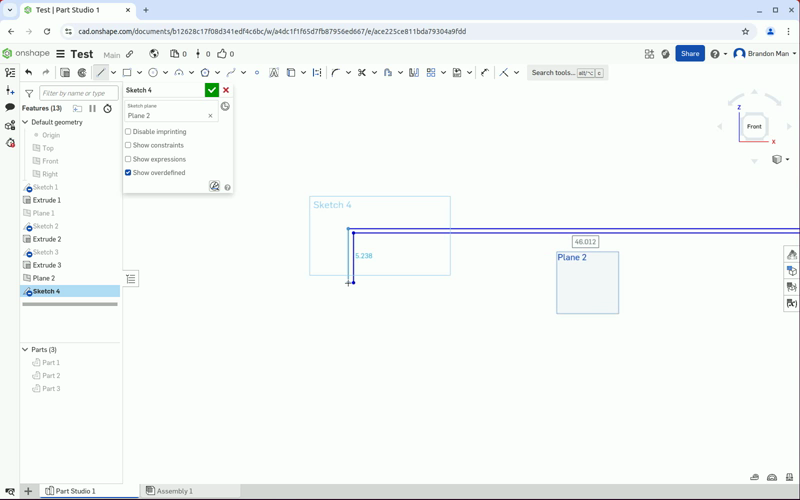
scroll(6)
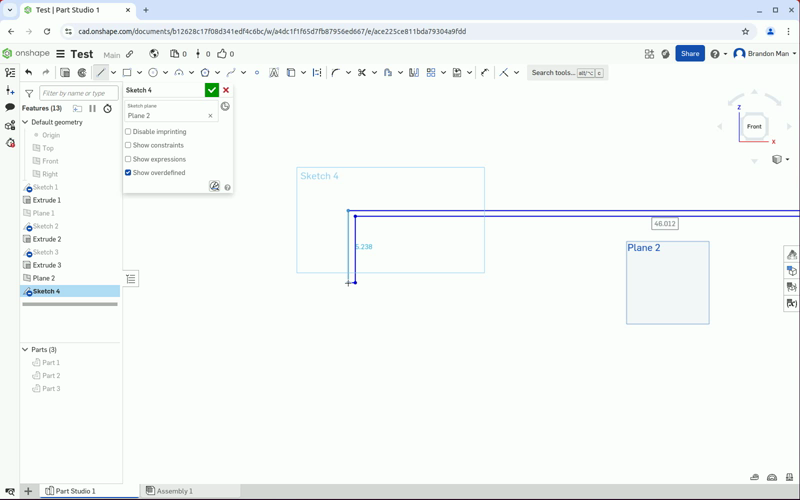
scroll(6)
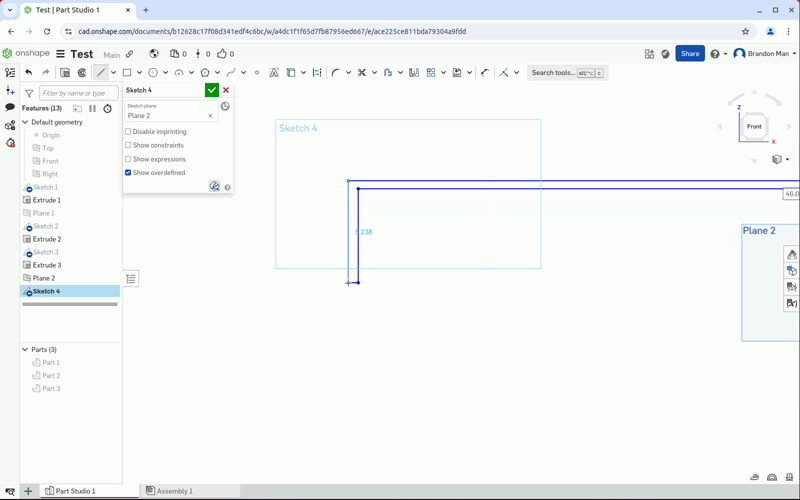
scroll(6)
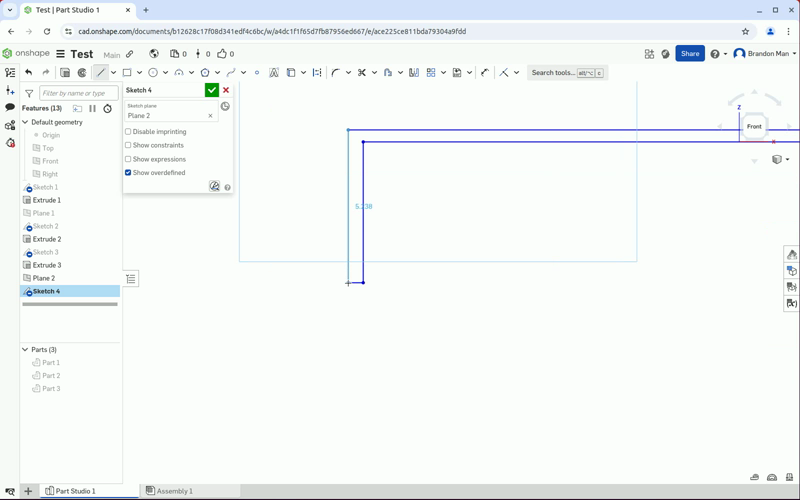
scroll(6)
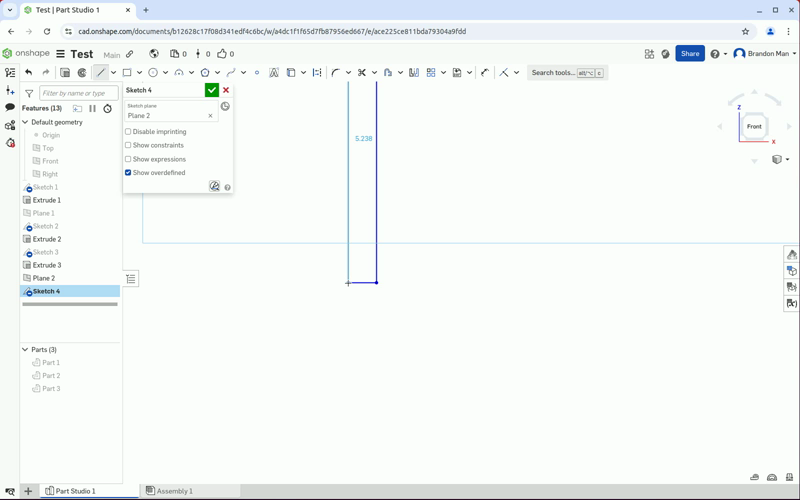
key_up(shift)
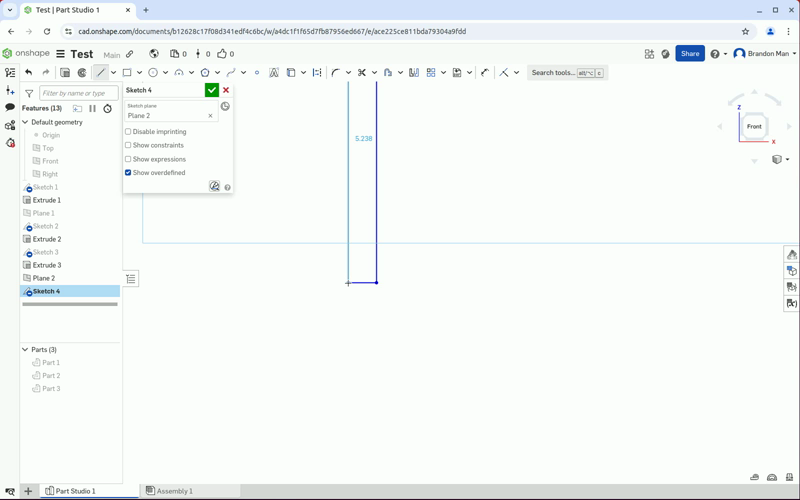
click(348, 282)
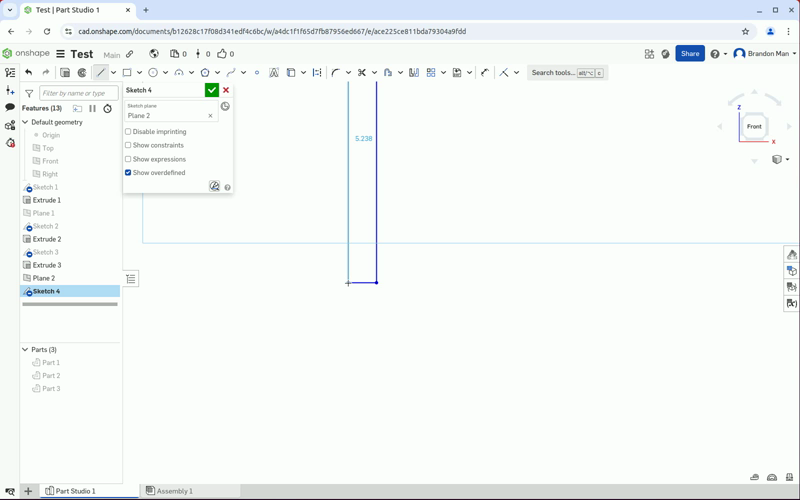
scroll(-6)
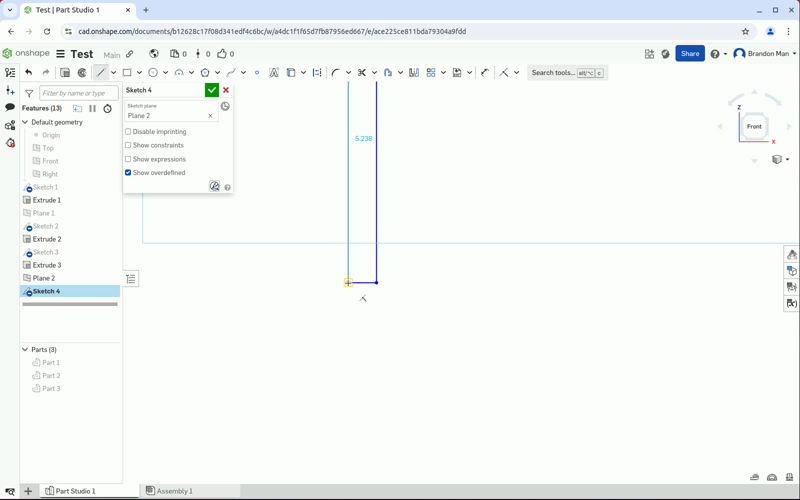
scroll(-6)
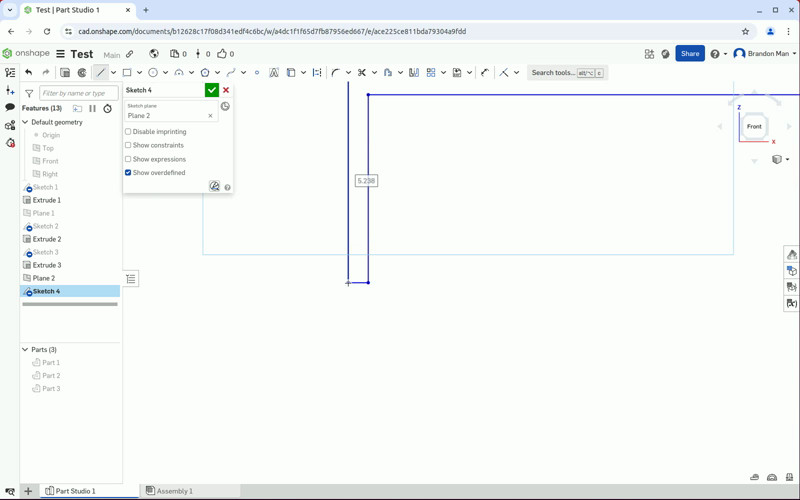
scroll(-6)
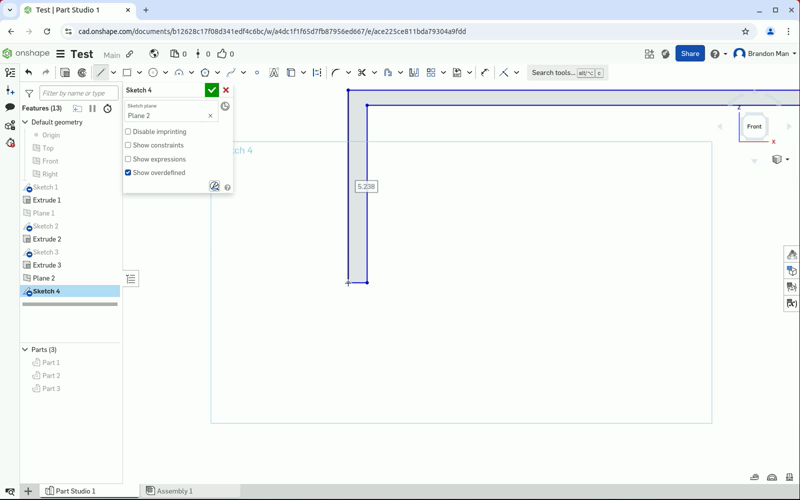
scroll(-6)
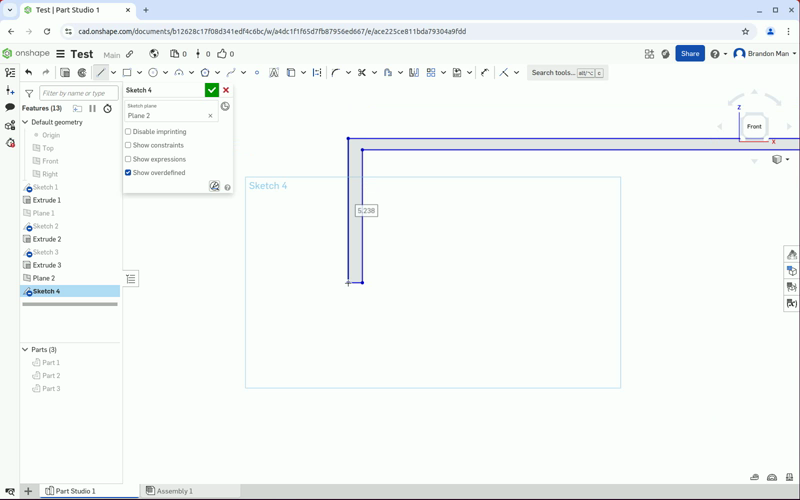
scroll(-6)
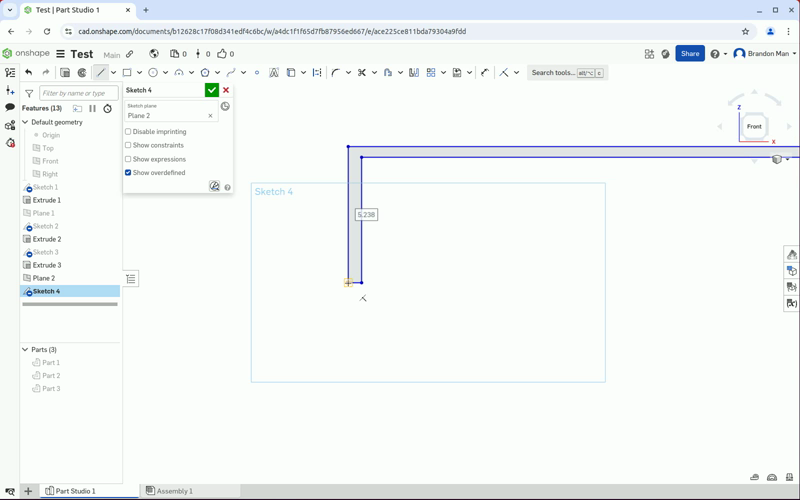
scroll(-6)
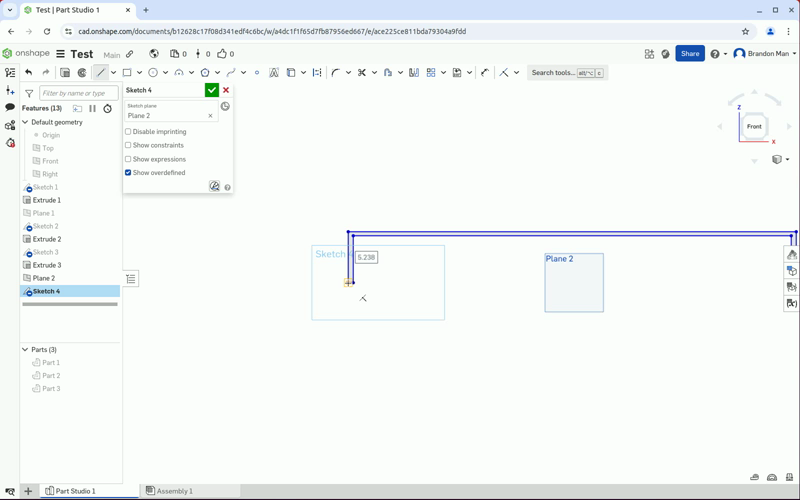
scroll(-6)
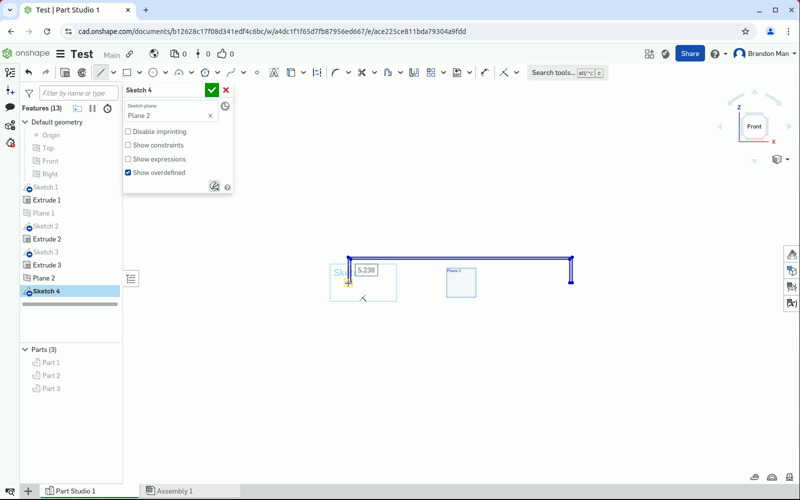
key(esc)
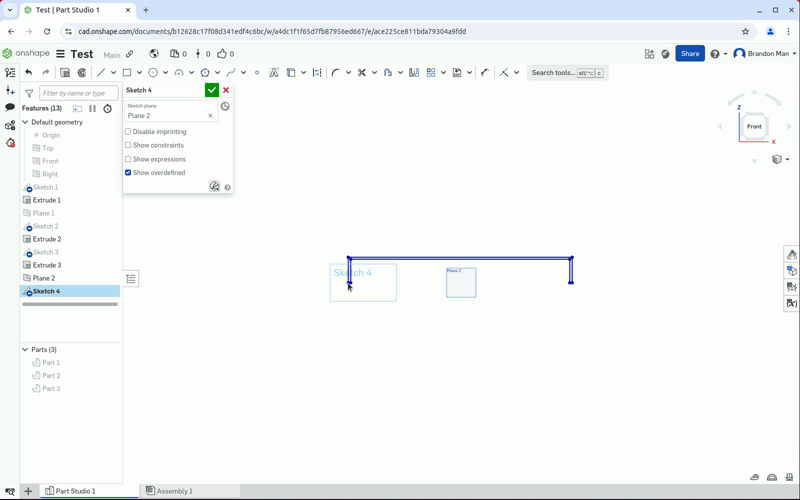
mouse_move(348, 271)
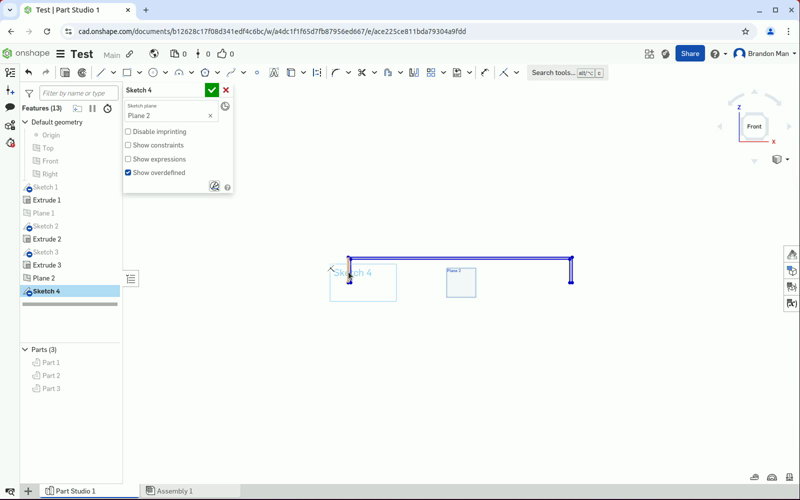
scroll(6)
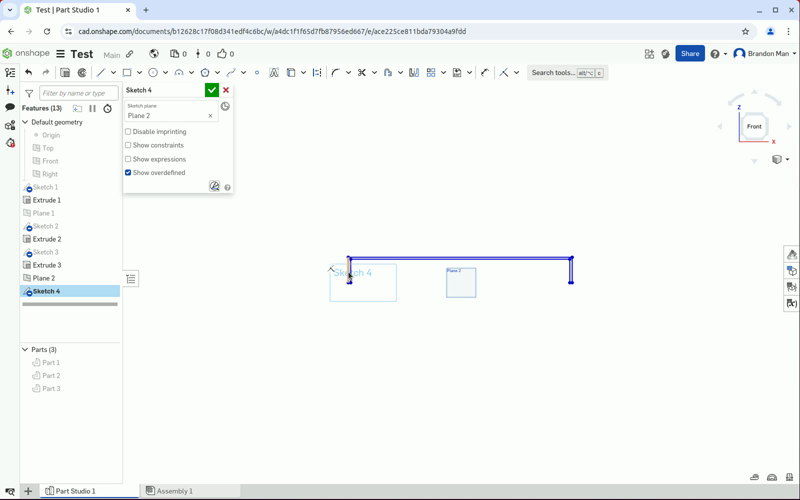
scroll(6)
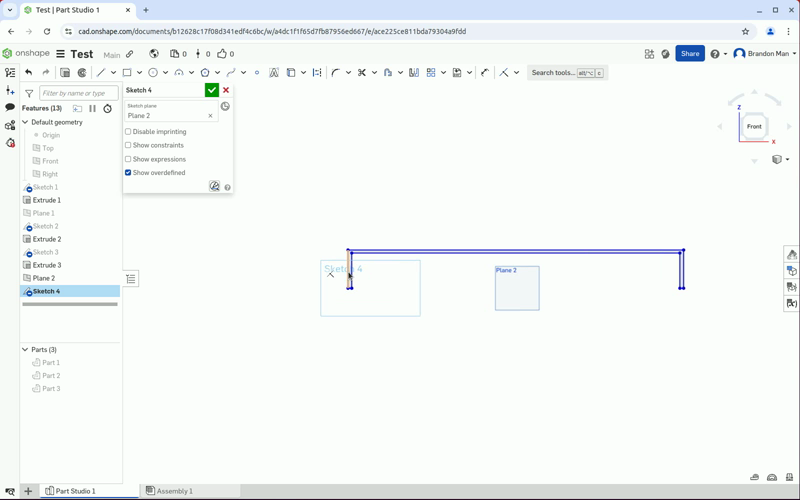
scroll(6)
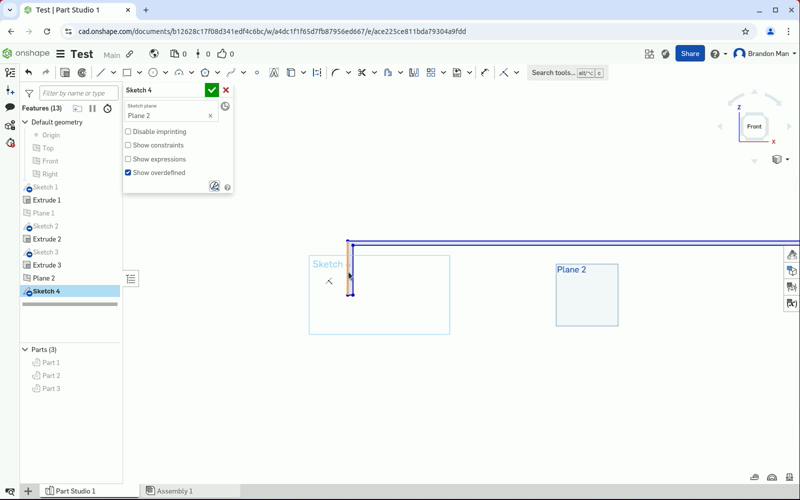
scroll(6)
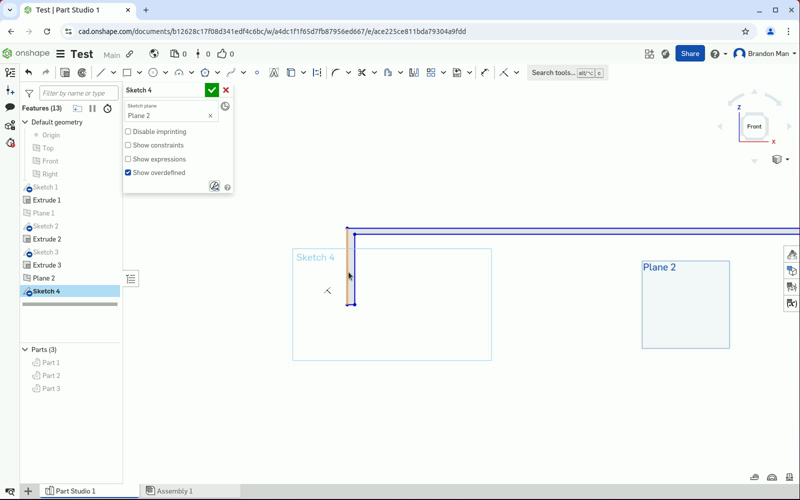
scroll(6)
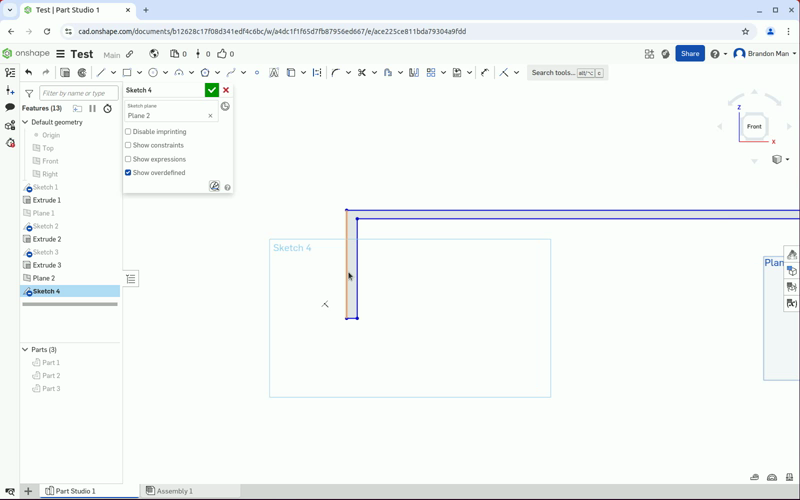
scroll(6)
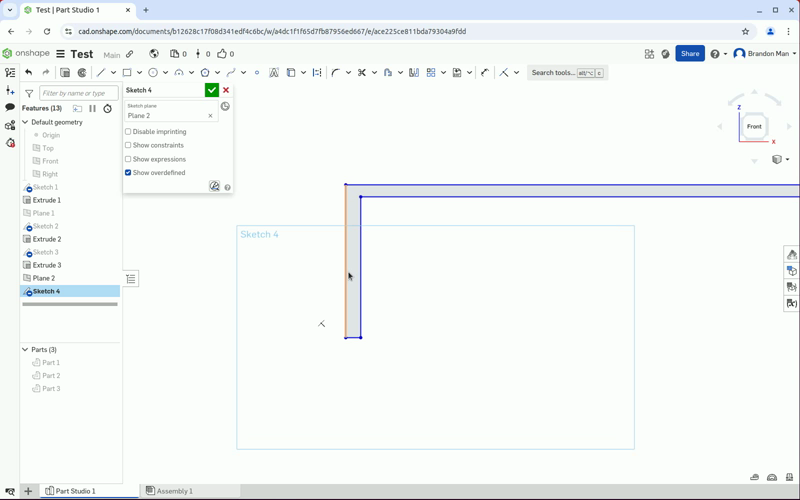
scroll(6)
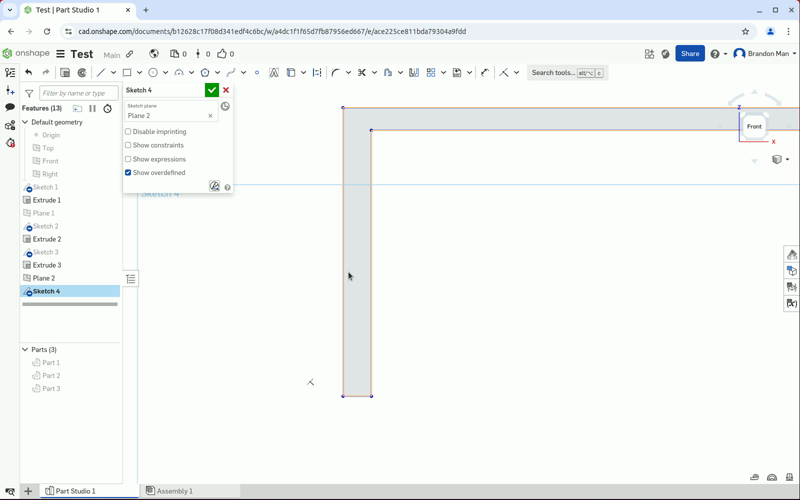
click(348, 271)
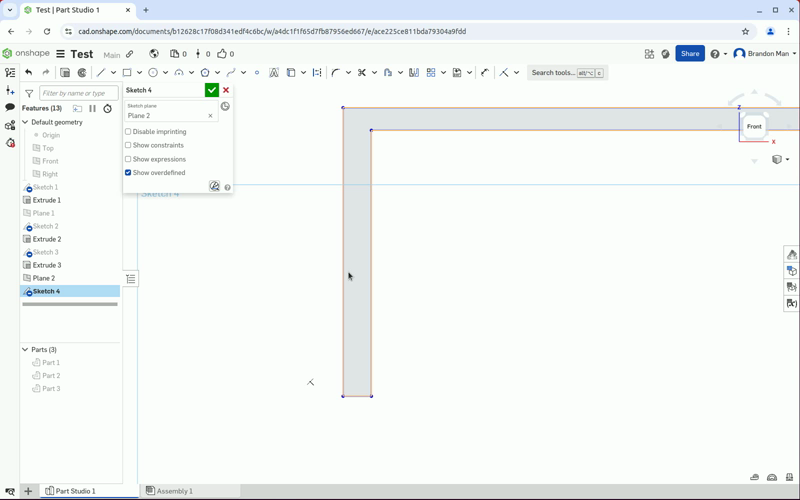
scroll(-6)
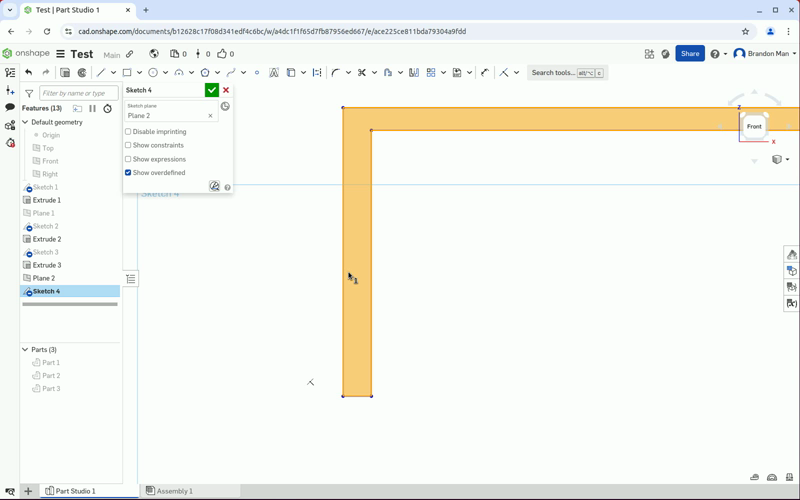
scroll(-6)
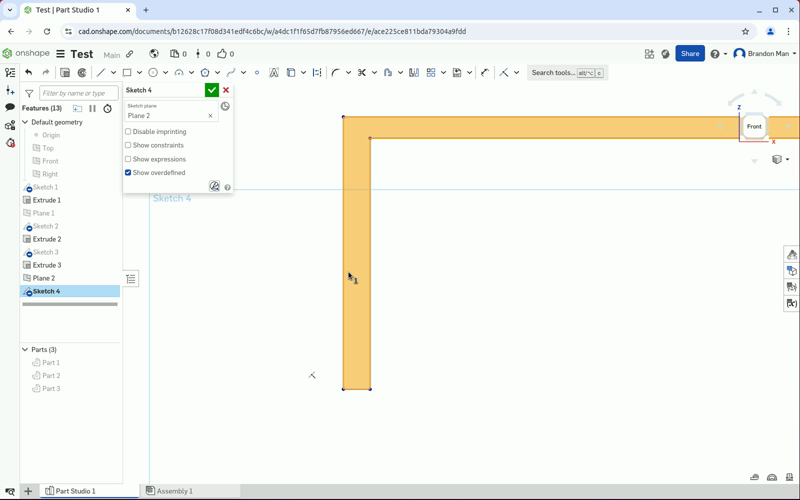
scroll(-6)
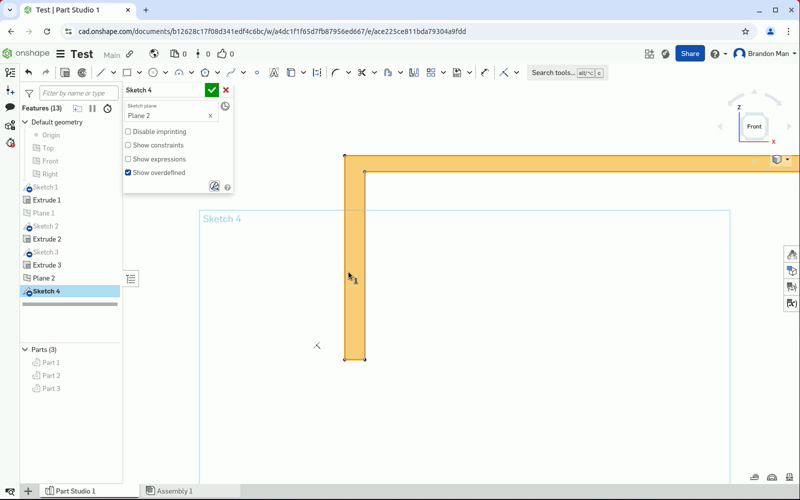
scroll(-6)
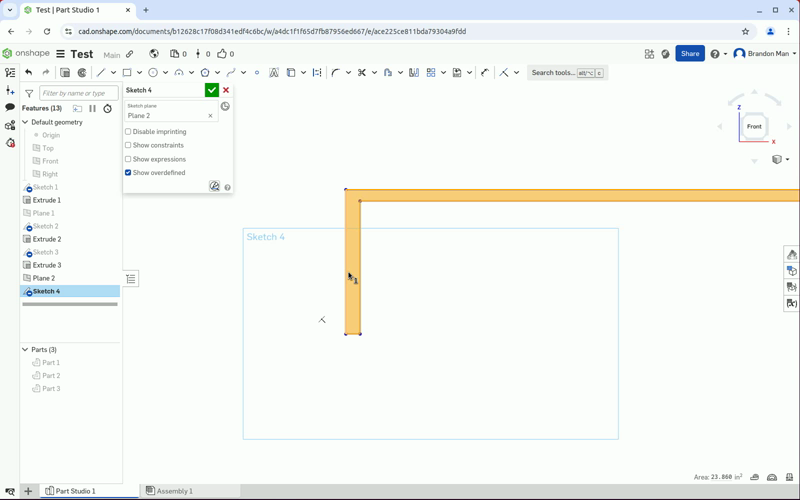
scroll(-6)
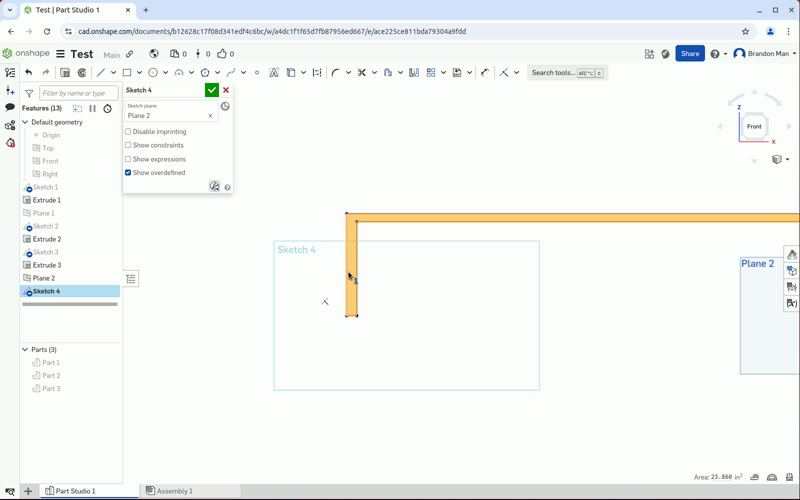
scroll(-6)
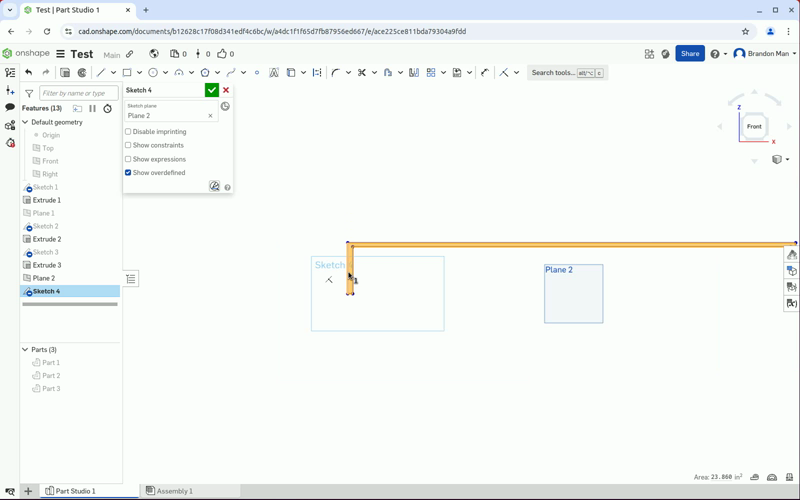
scroll(-6)
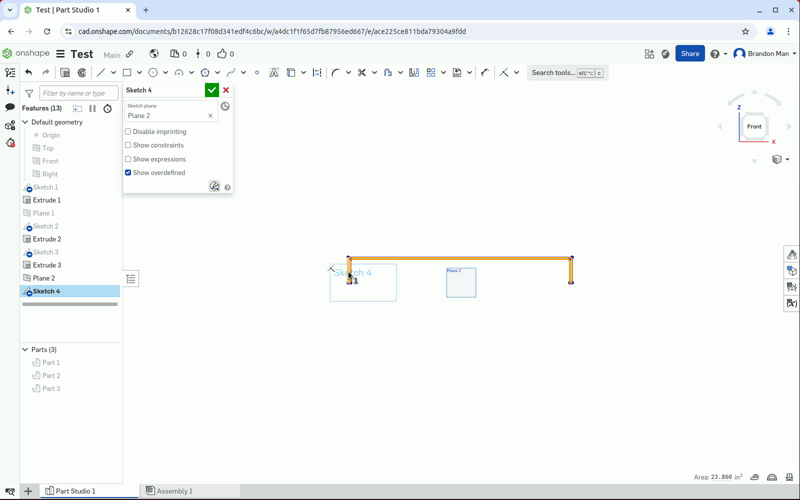
mouse_move(73, 352)
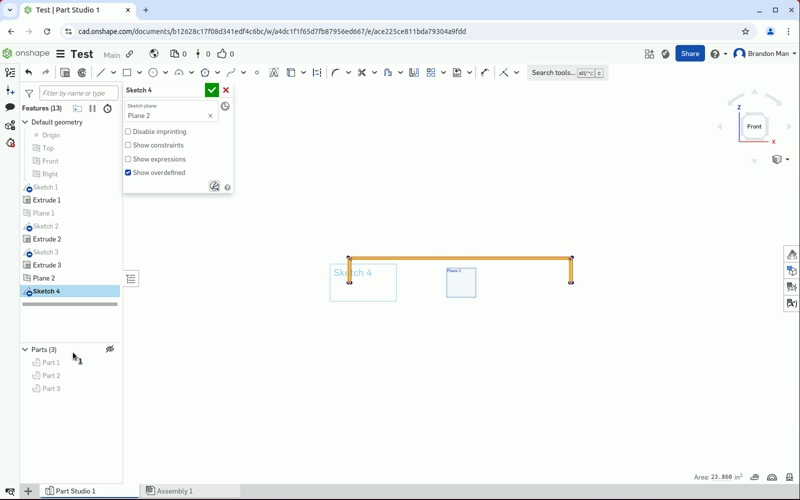
key(shift+y)
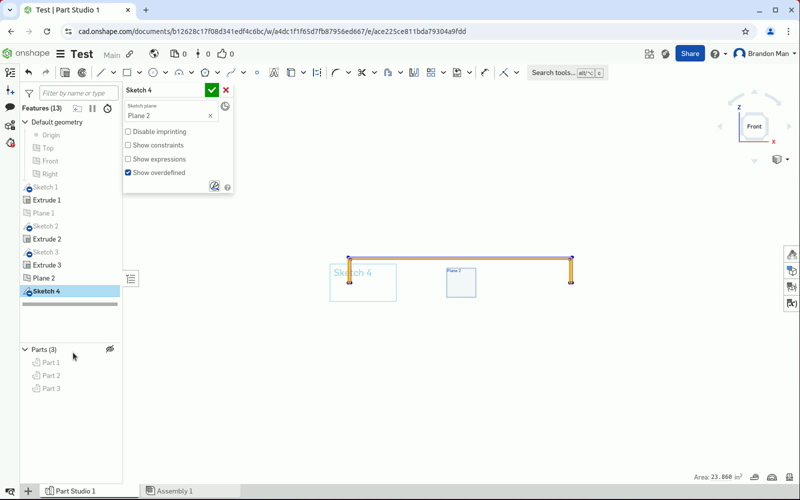
key(shift+e)
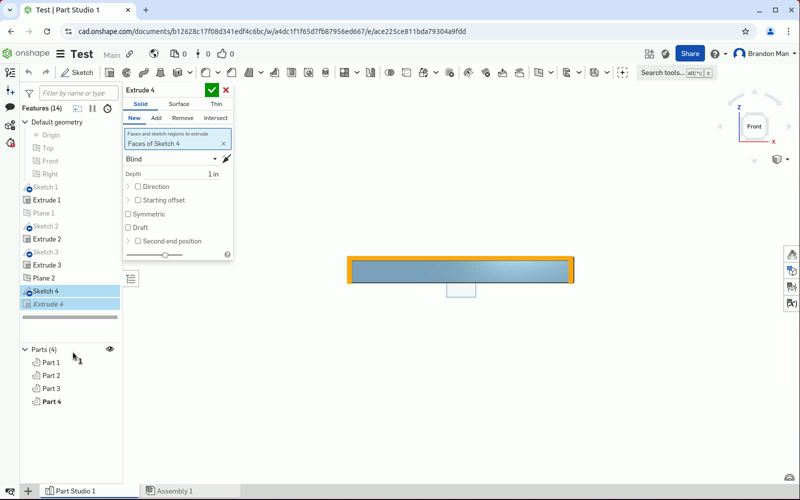
mouse_move(143, 106)
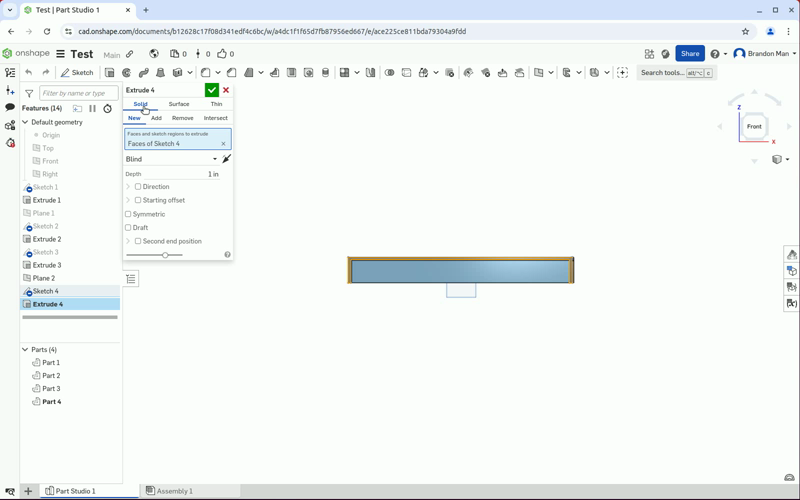
click(143, 106)
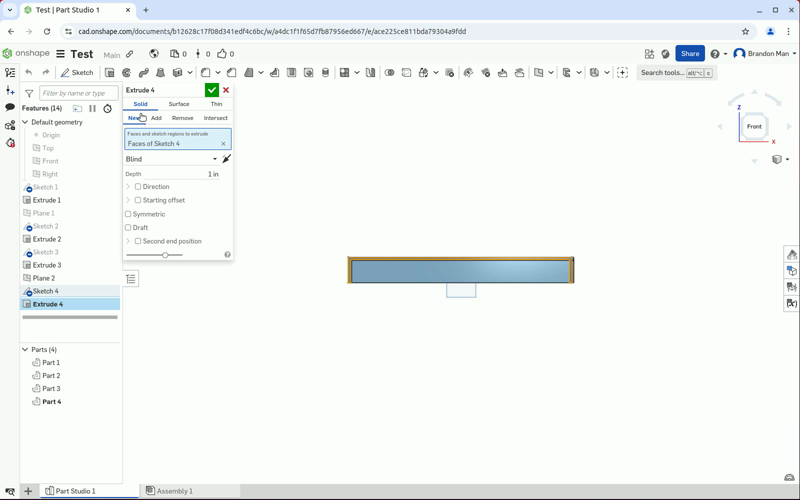
mouse_move(137, 120)
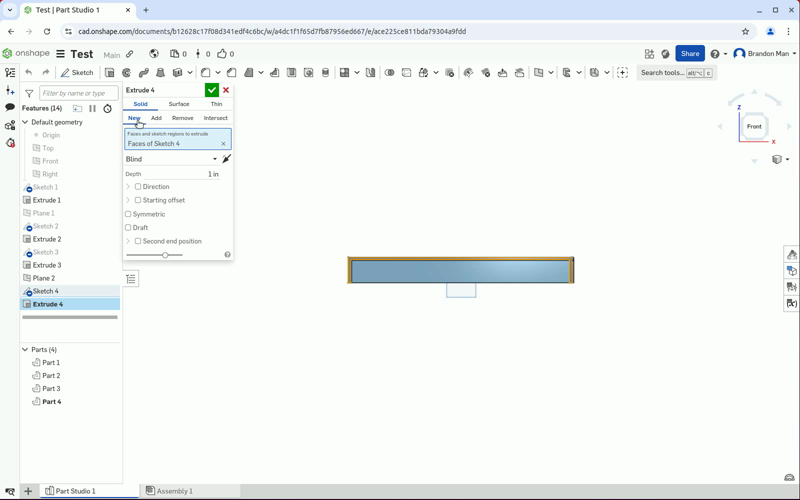
click(137, 120)
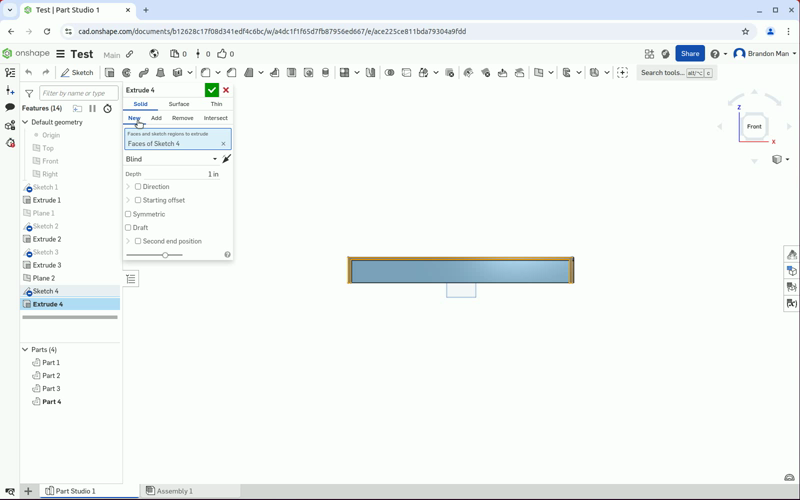
key(tab, 4)
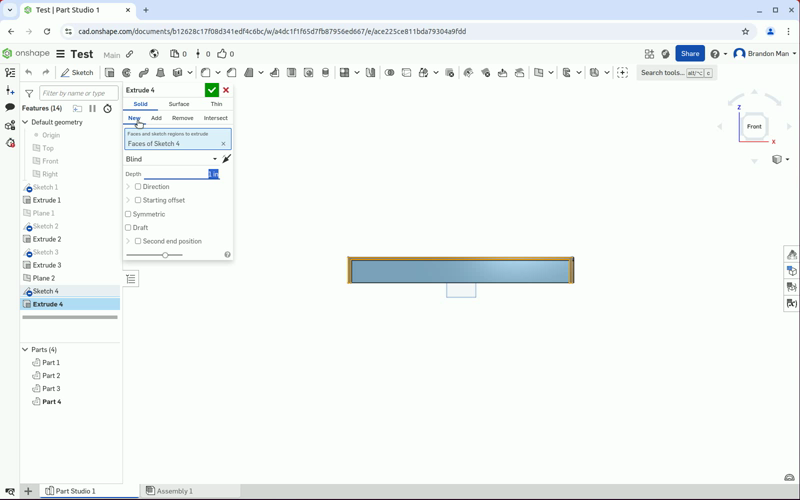
text(0.722)
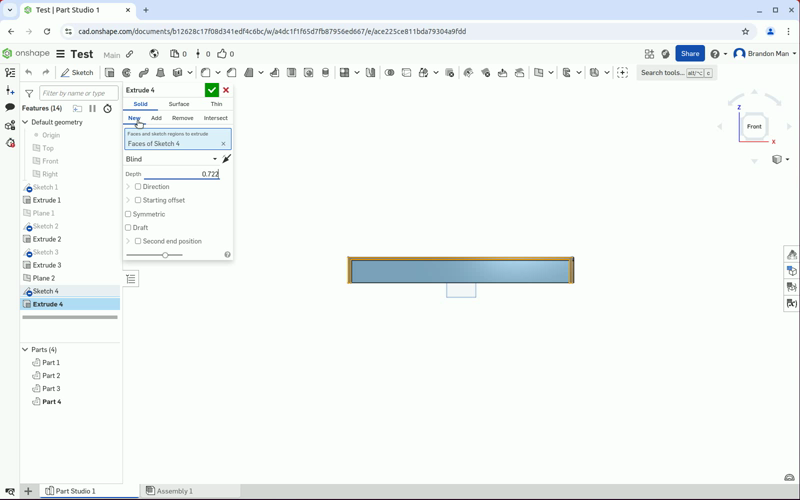
key(enter)
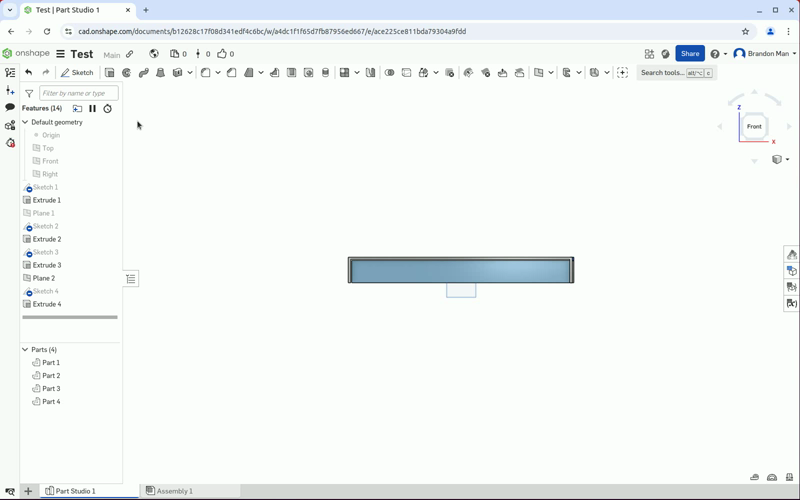
key(shift+h)
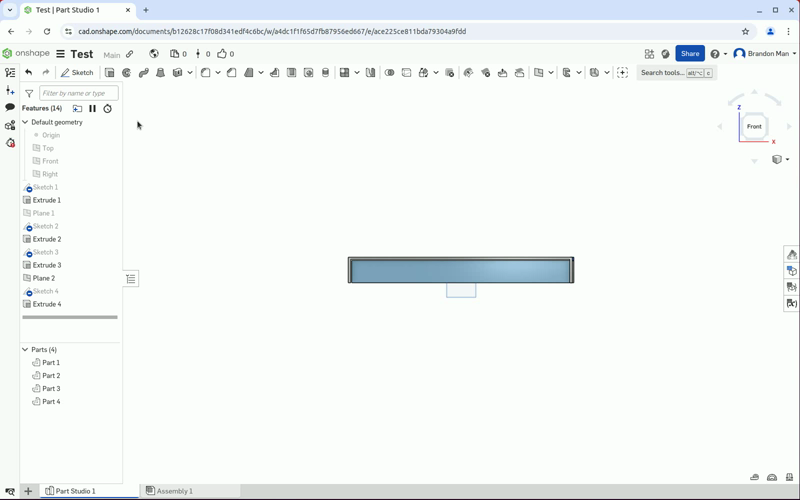
key(shift+h)
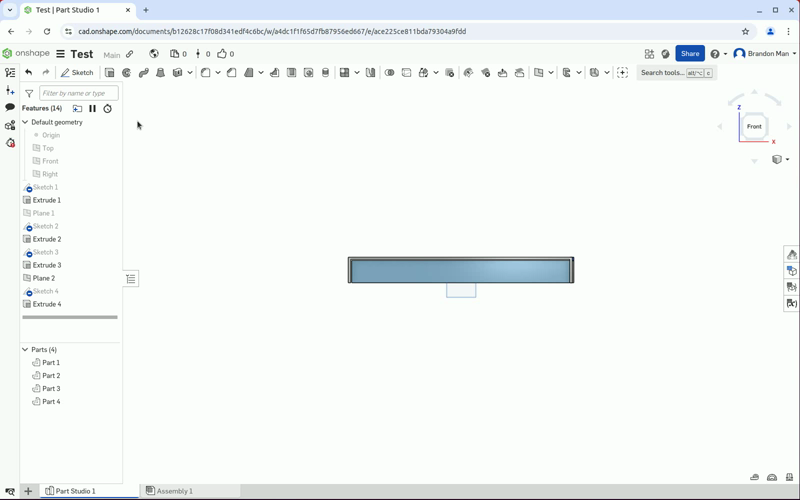
mouse_move(73, 189)
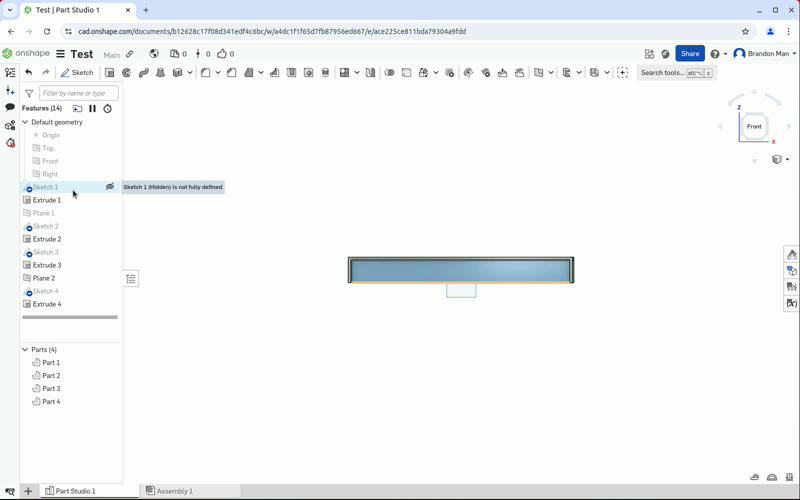
click(73, 189)
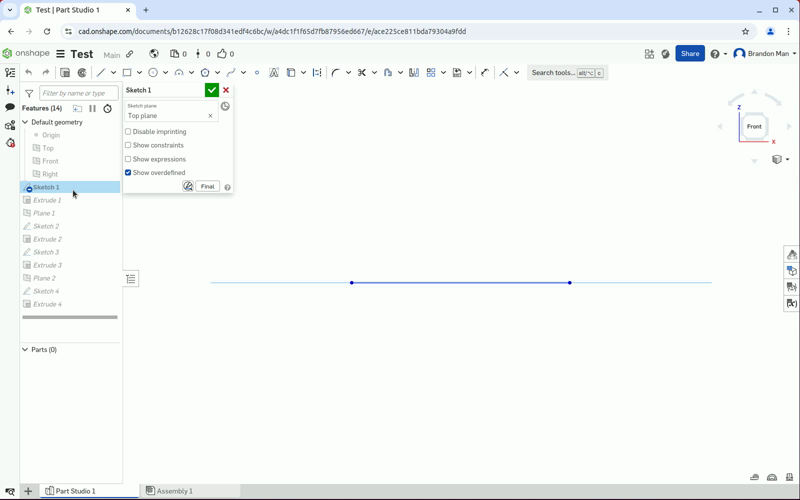
mouse_move(229, 92)
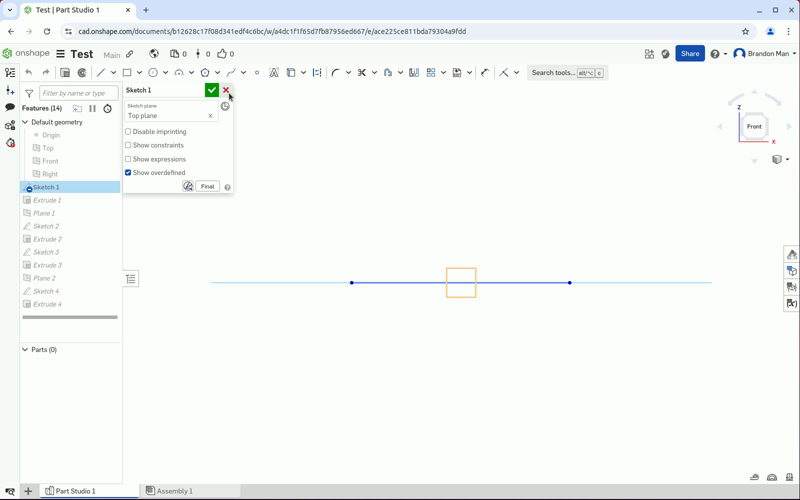
click(229, 92)
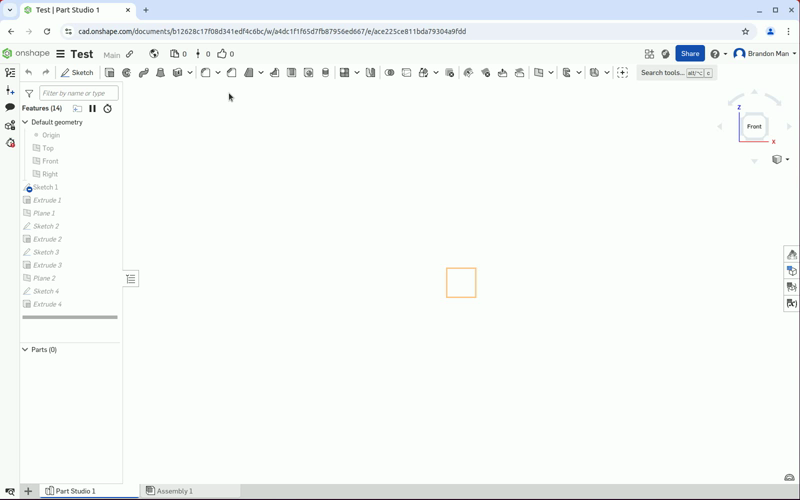
key(shift+s)
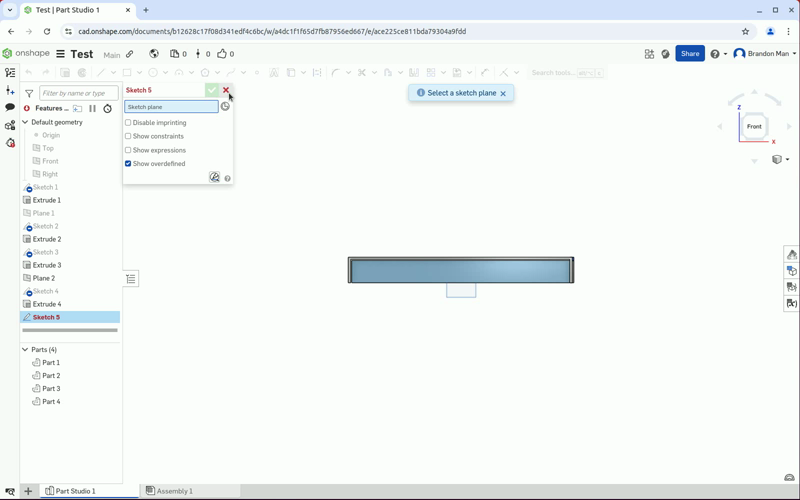
mouse_move(73, 280)
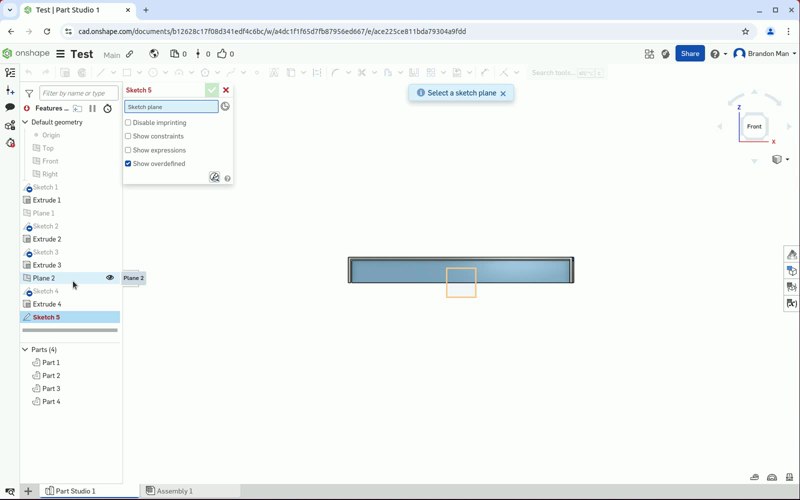
click(73, 280)
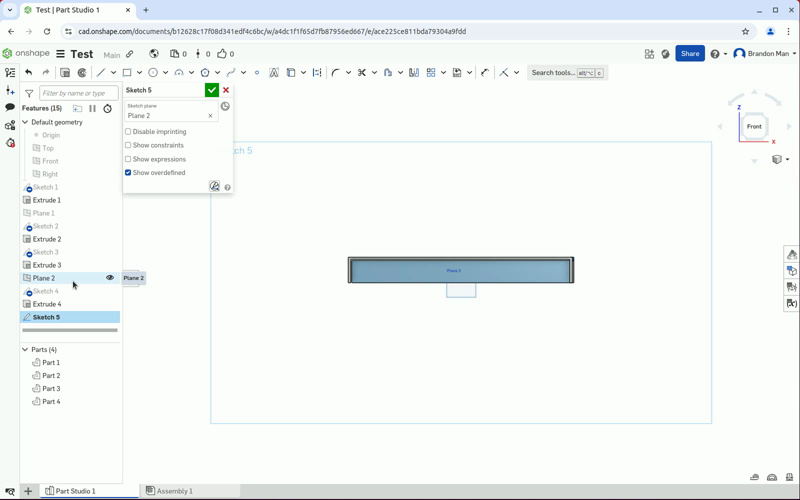
mouse_move(73, 352)
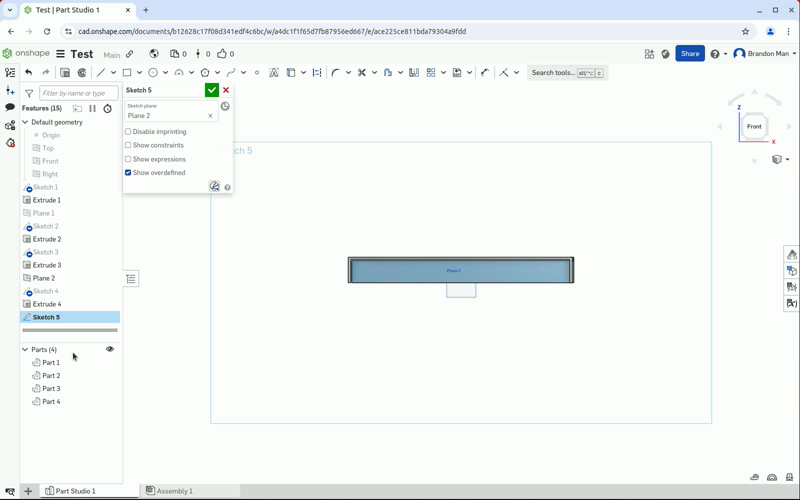
key(y)
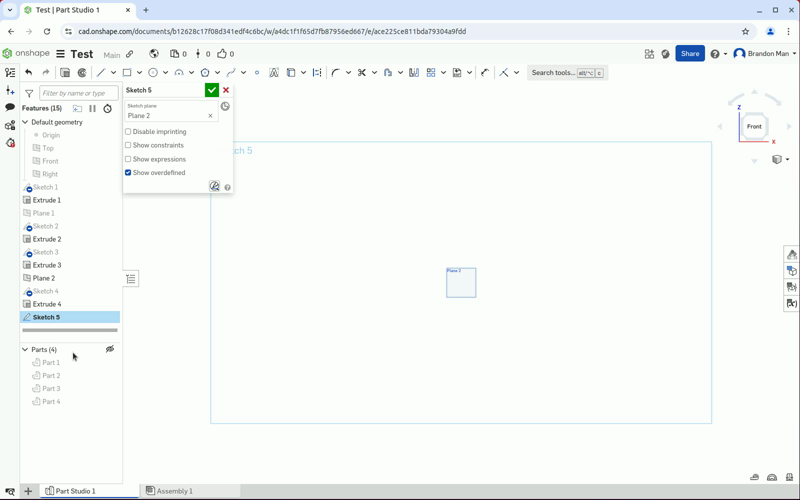
key(l)
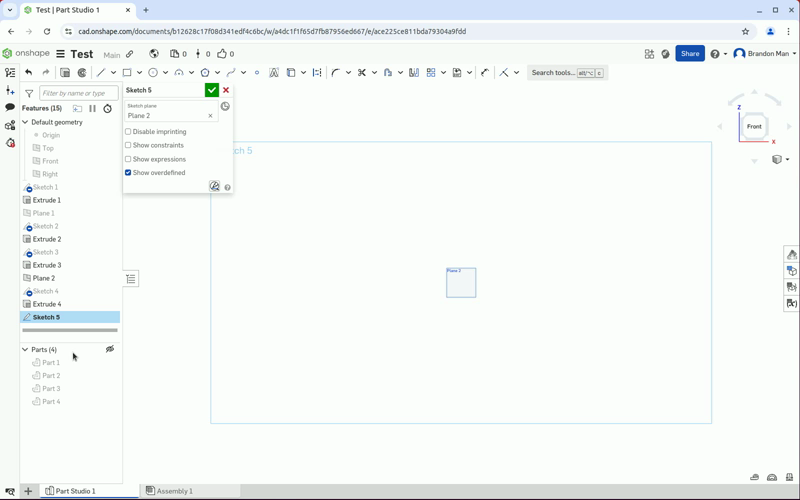
key_down(shift)
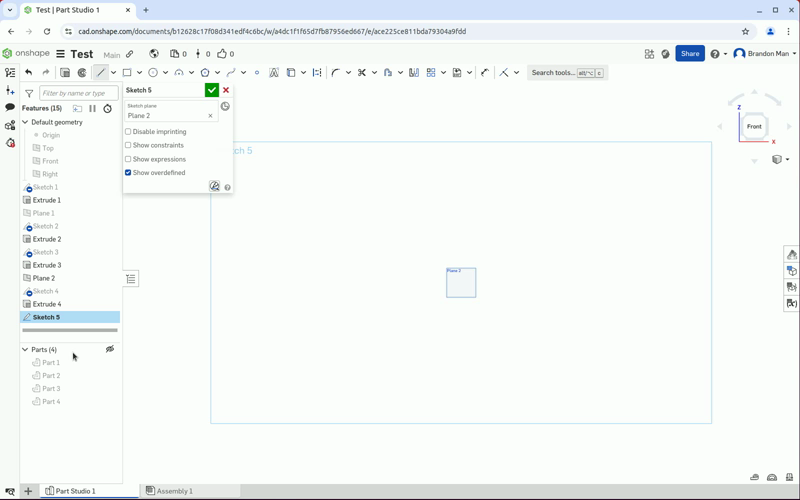
mouse_move(351, 282)
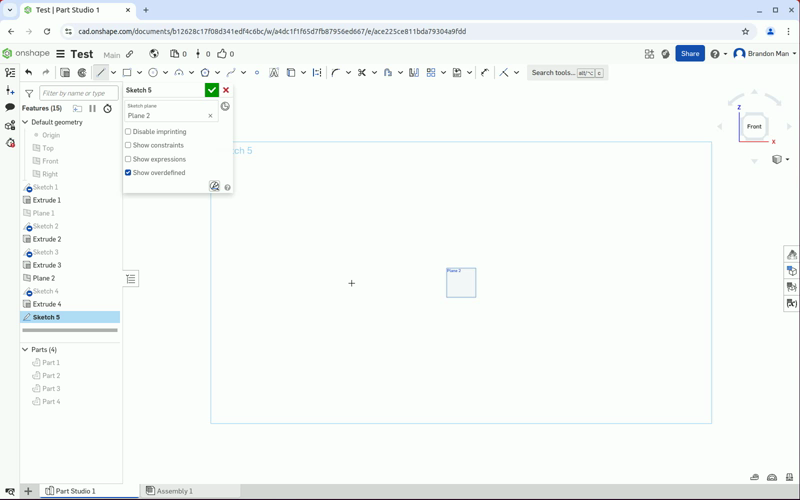
click(351, 282)
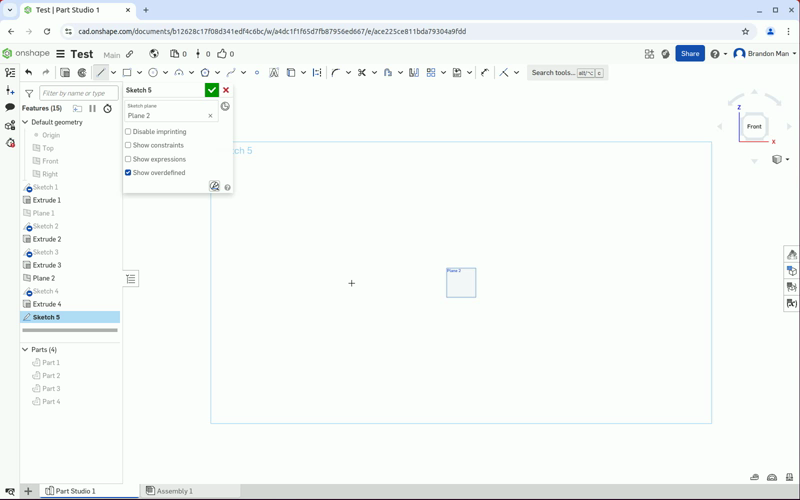
key_up(shift)
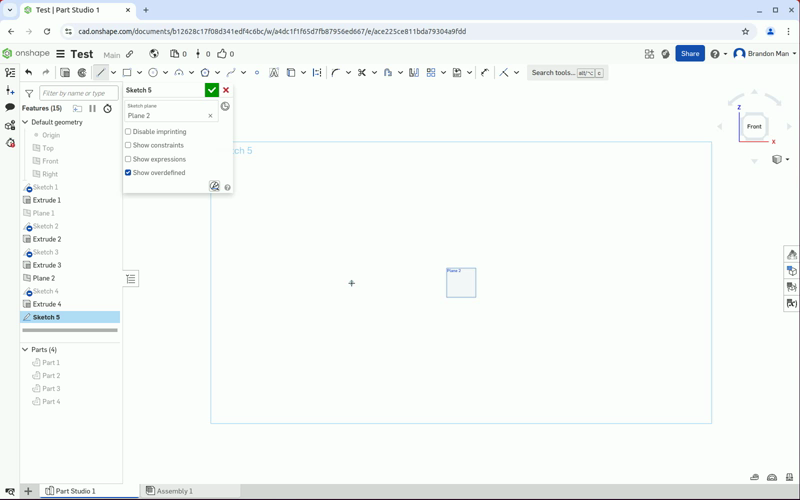
key_down(shift)
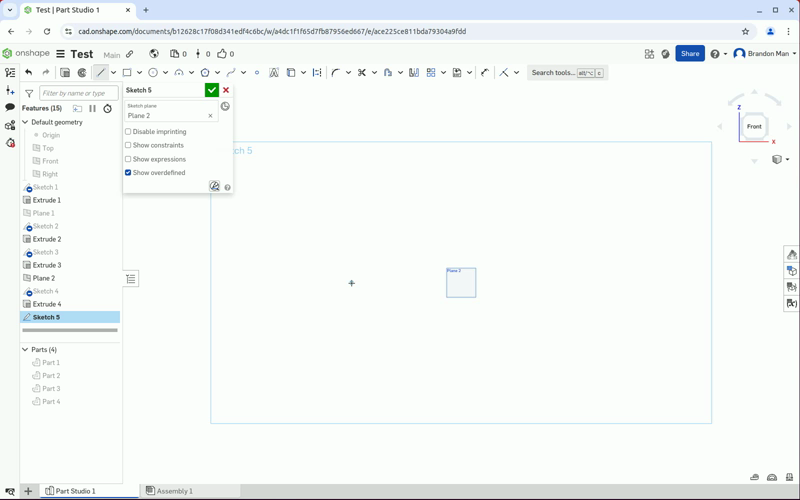
mouse_move(569, 282)
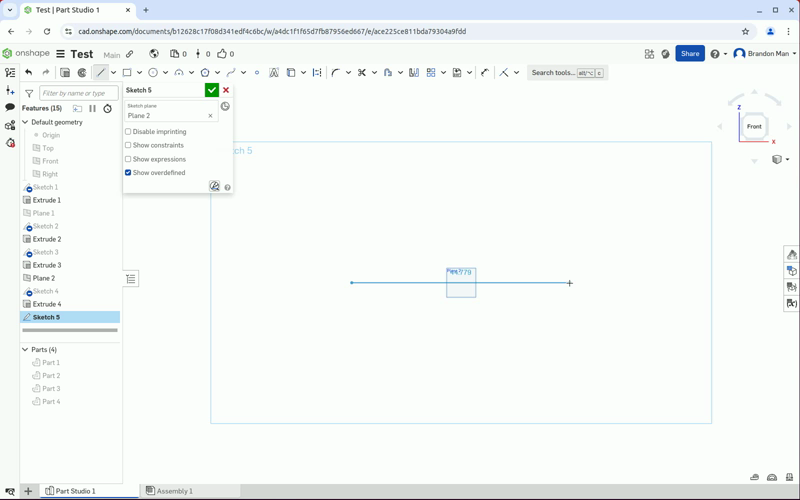
click(569, 282)
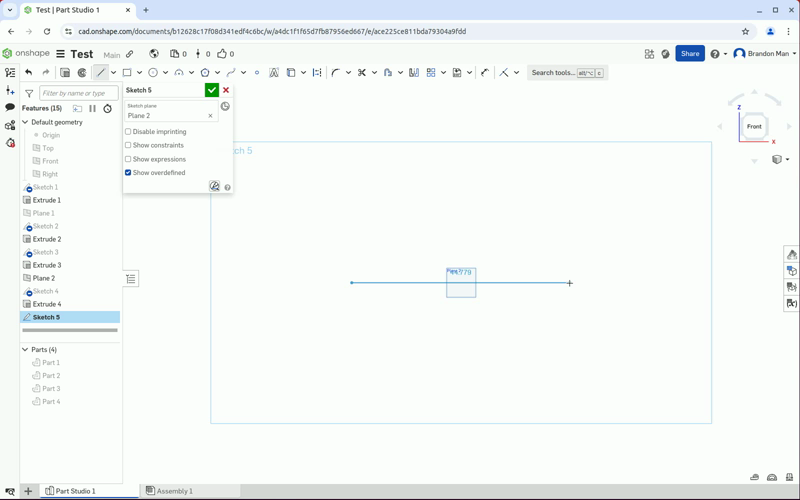
key_up(shift)
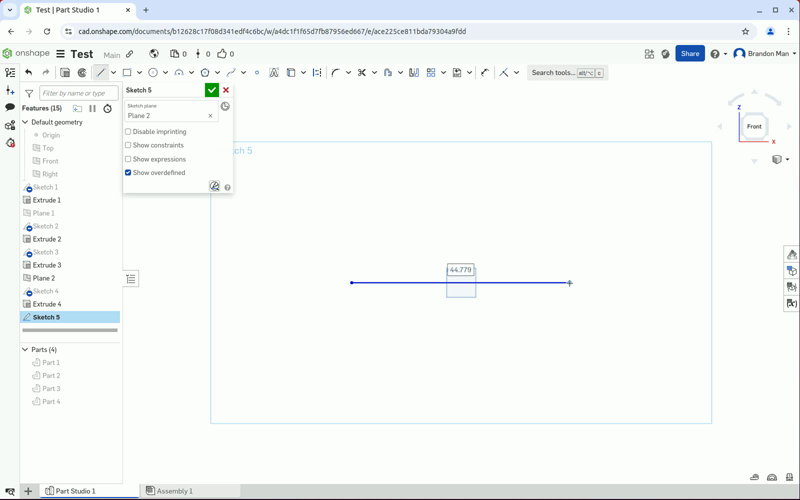
key_down(shift)
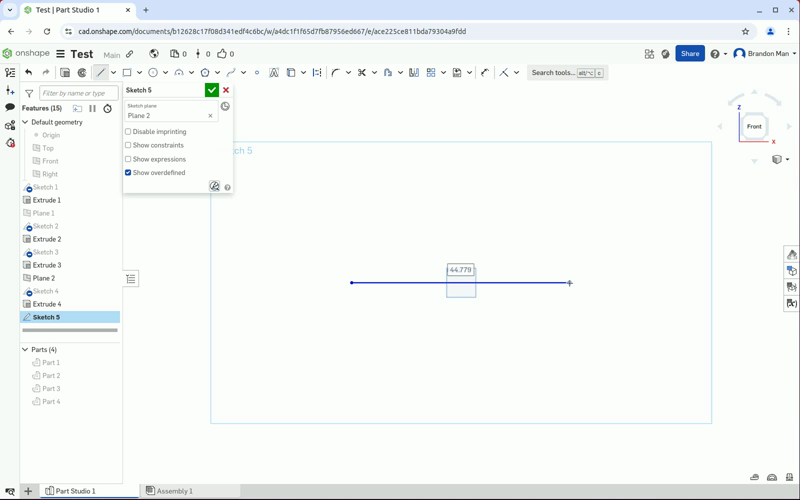
mouse_move(589, 282)
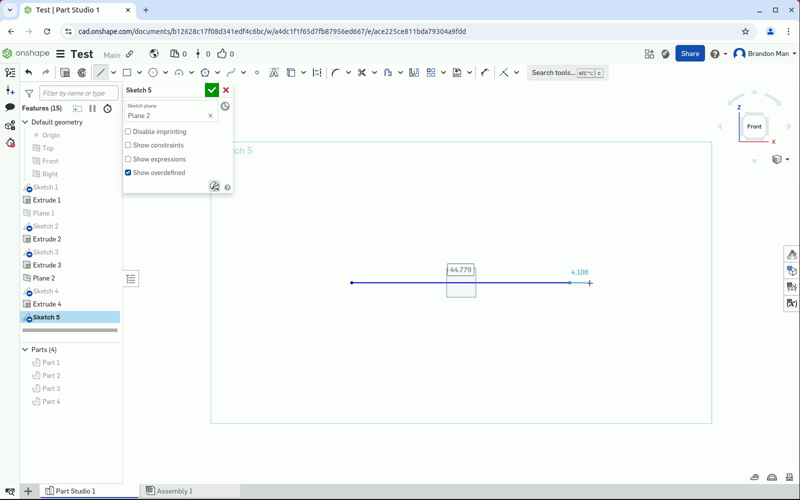
mouse_move(569, 260)
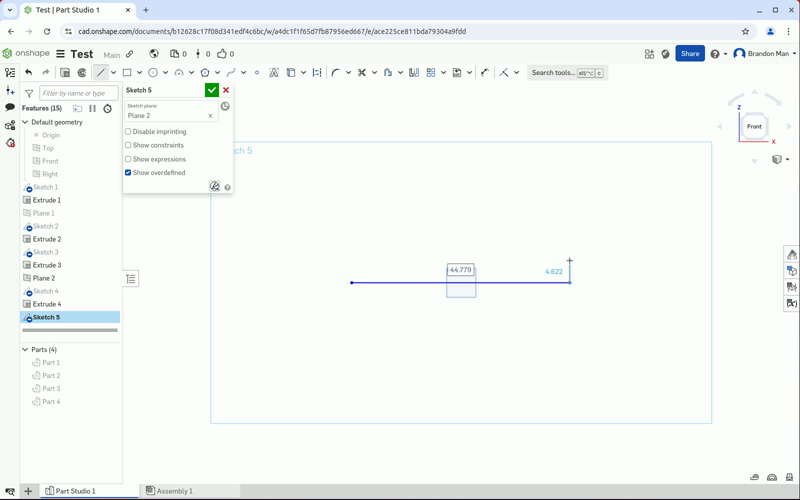
click(569, 260)
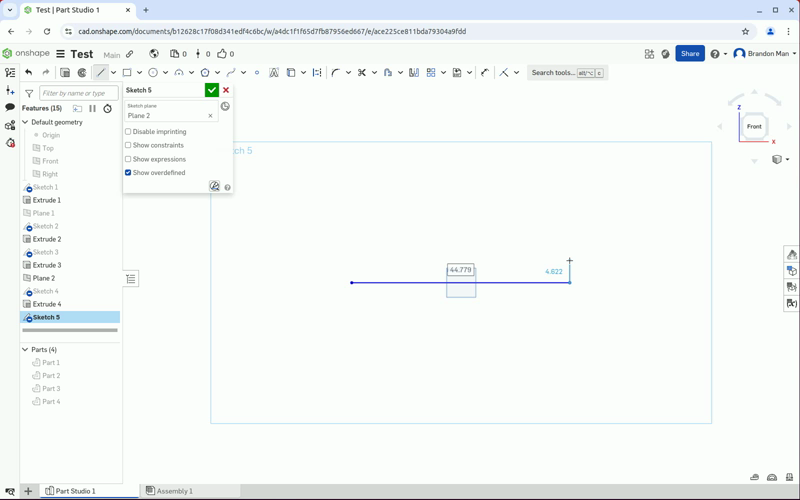
key_up(shift)
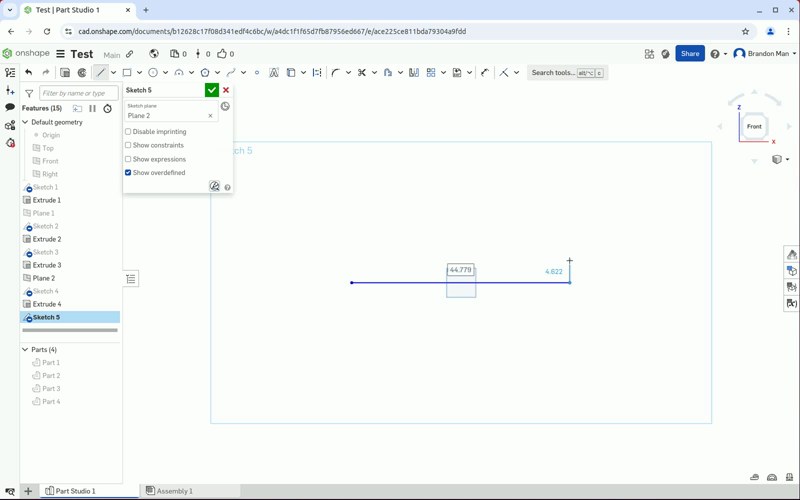
key_down(shift)
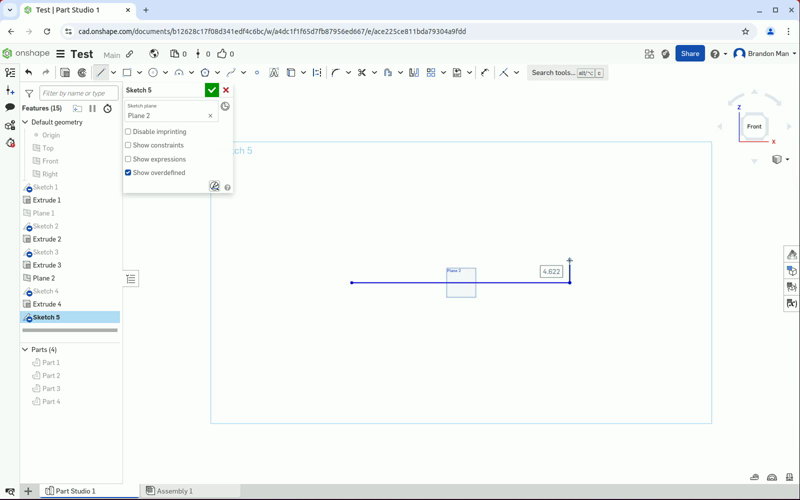
mouse_move(351, 260)
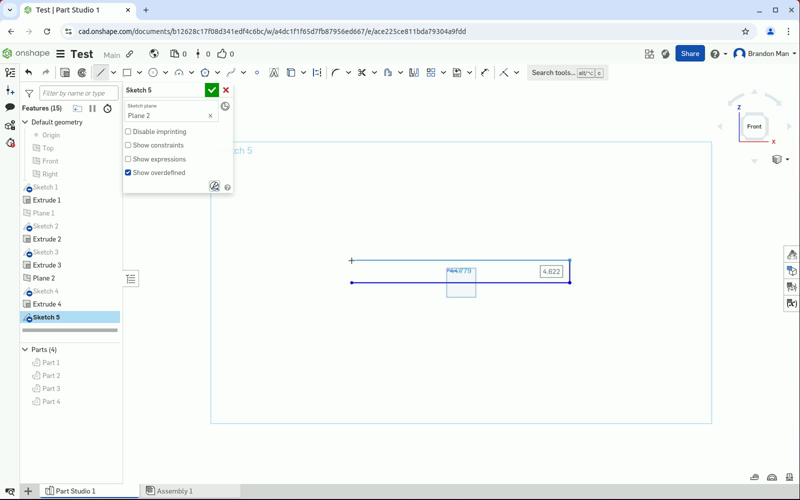
click(351, 260)
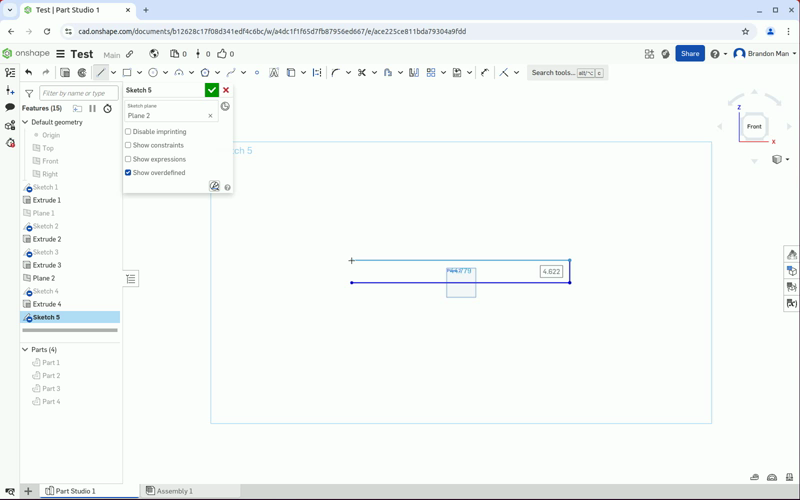
key_up(shift)
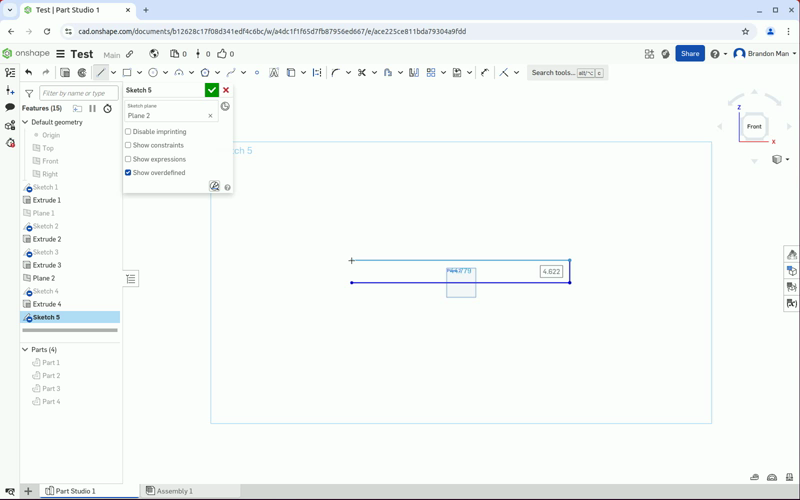
mouse_move(381, 260)
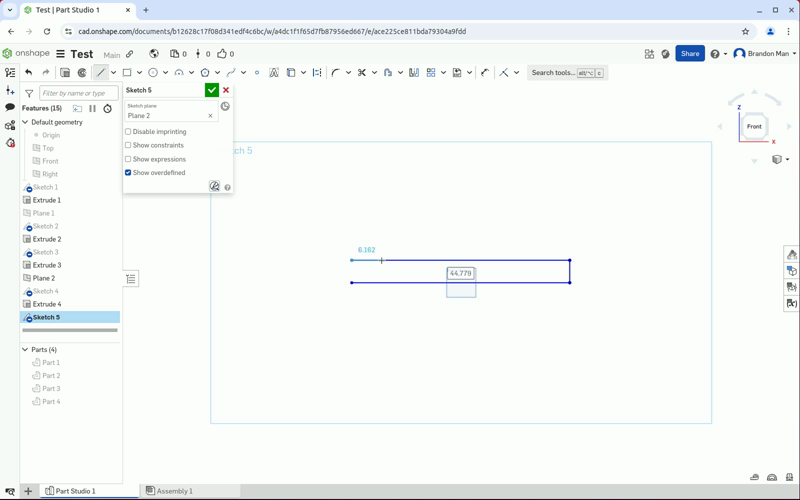
key_down(shift)
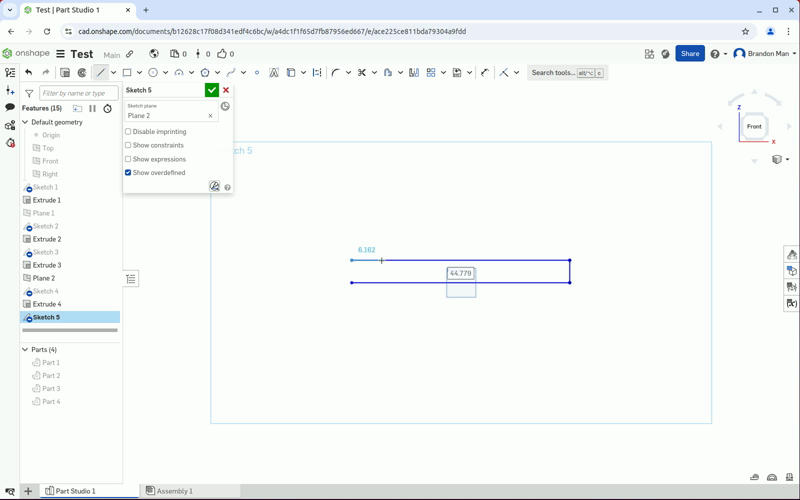
mouse_move(351, 282)
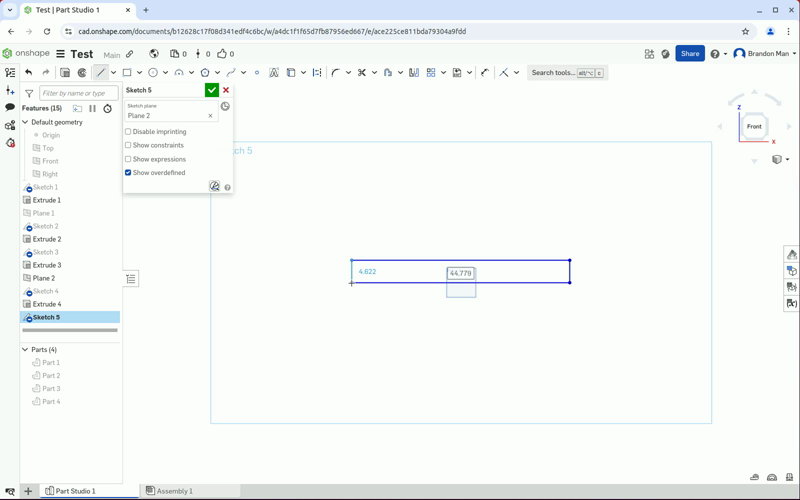
key_up(shift)
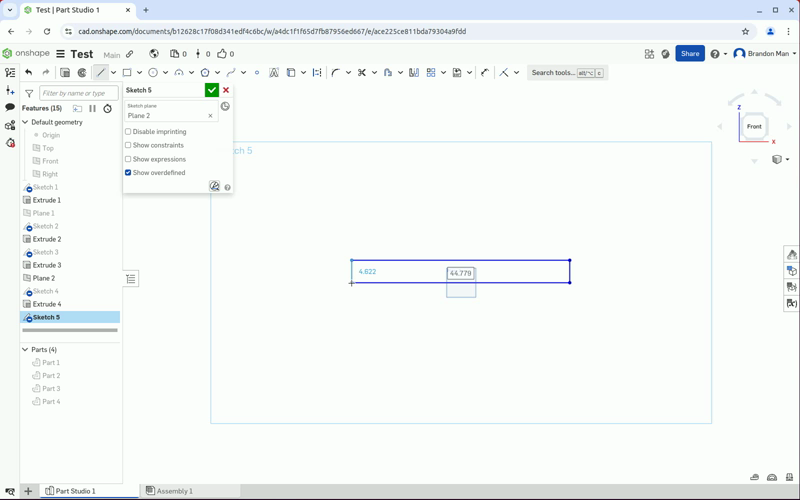
click(351, 282)
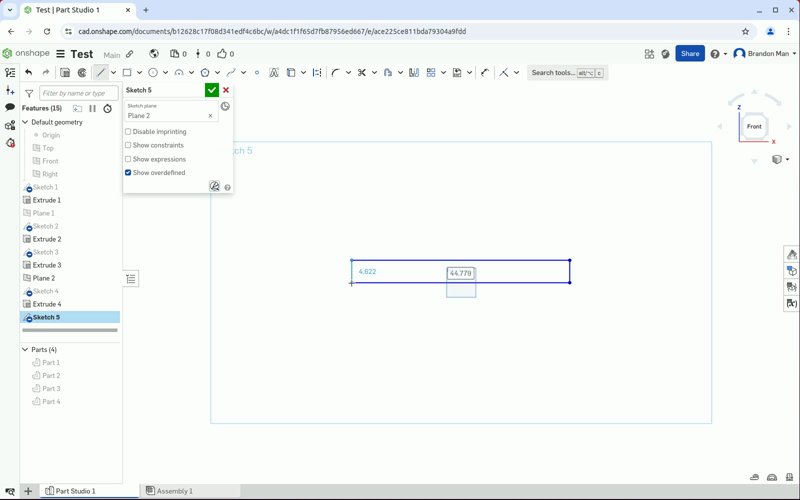
key(esc)
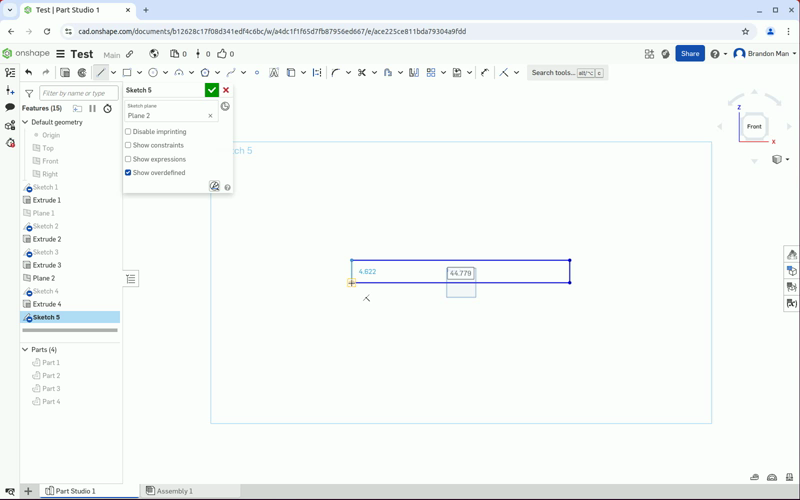
mouse_move(418, 272)
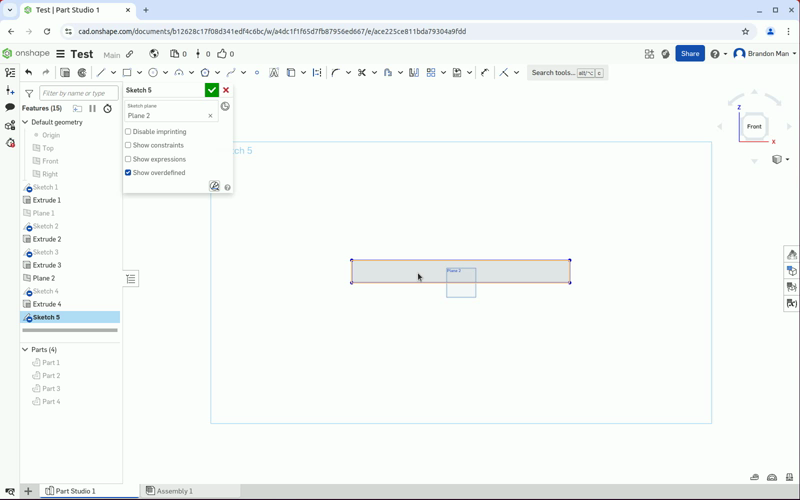
click(418, 272)
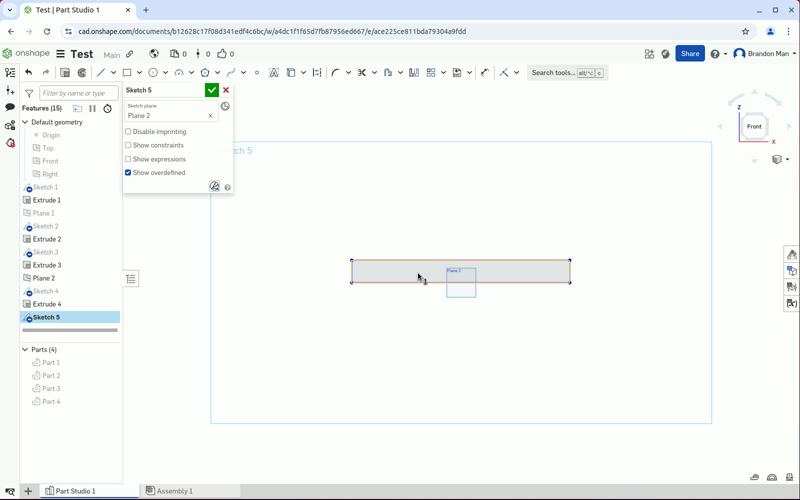
mouse_move(73, 352)
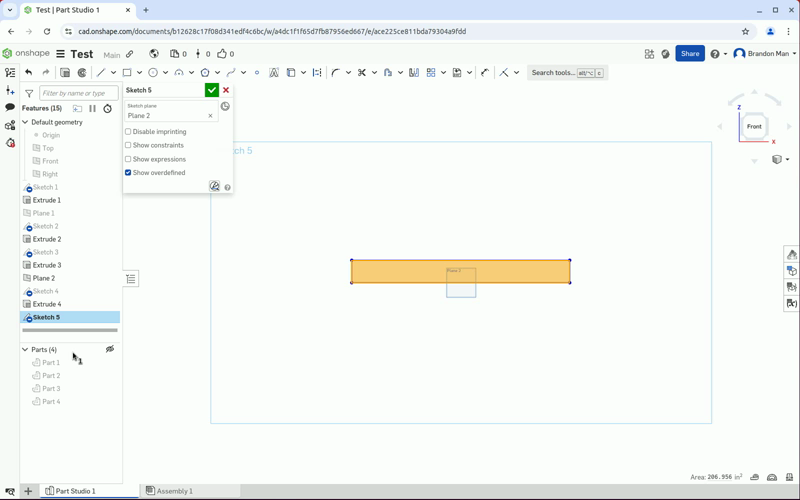
key(shift+y)
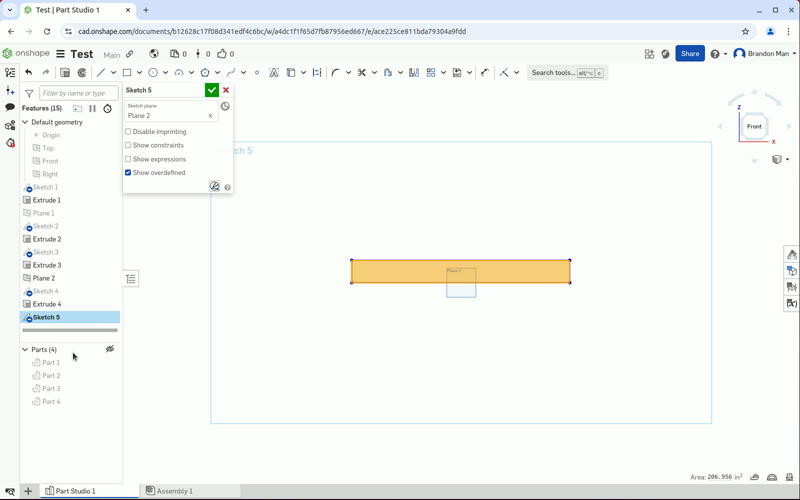
key(shift+e)
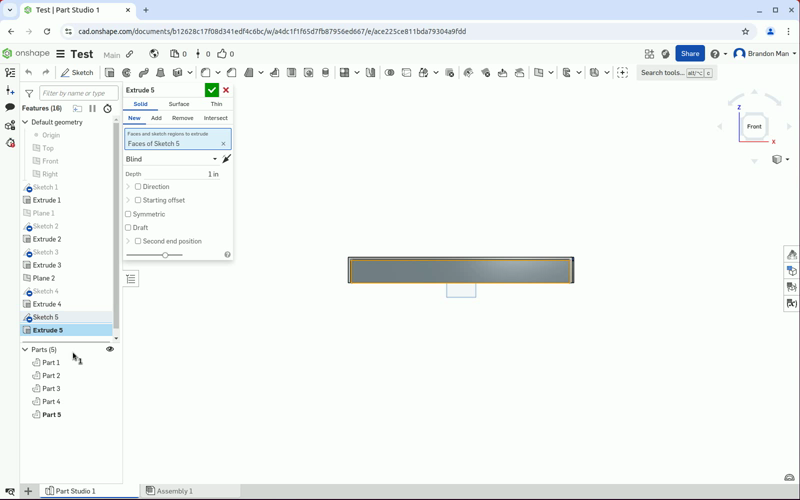
mouse_move(143, 106)
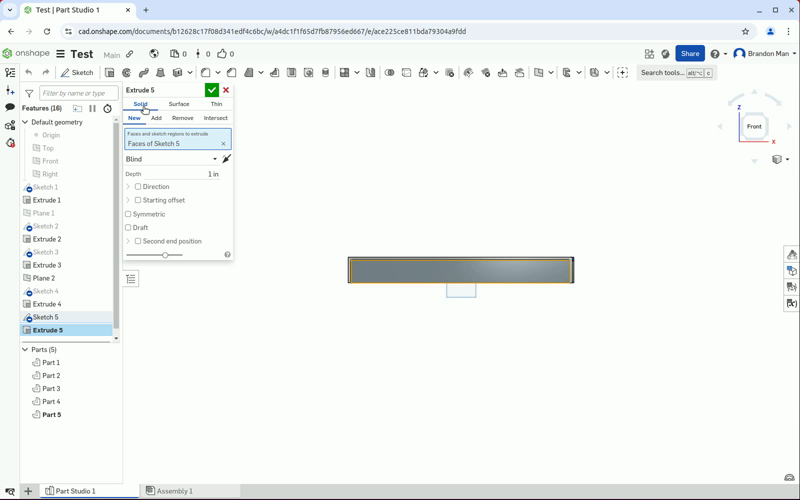
click(143, 106)
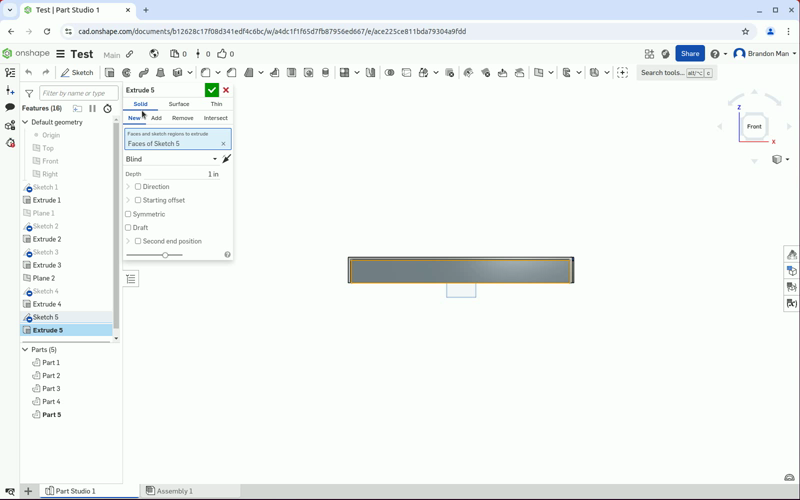
mouse_move(137, 120)
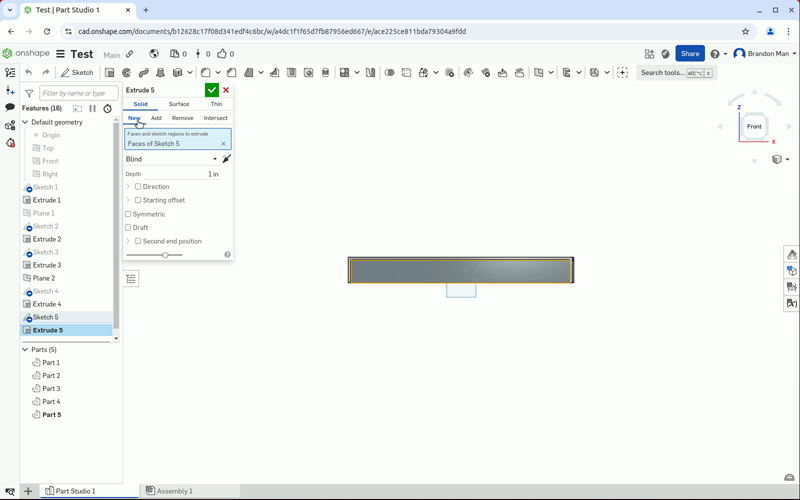
click(137, 120)
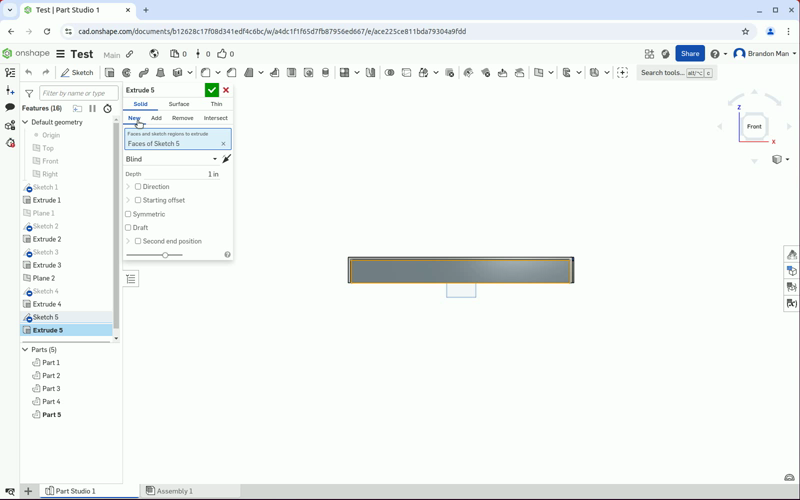
key(tab, 4)
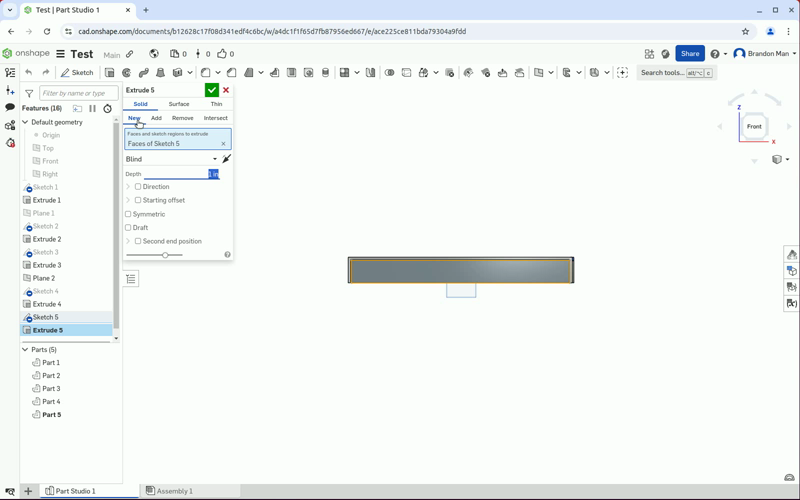
text(0.722)
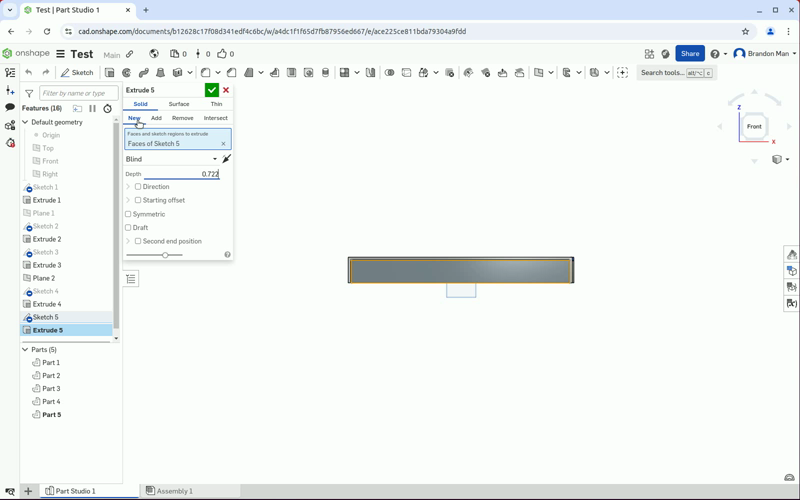
key(enter)
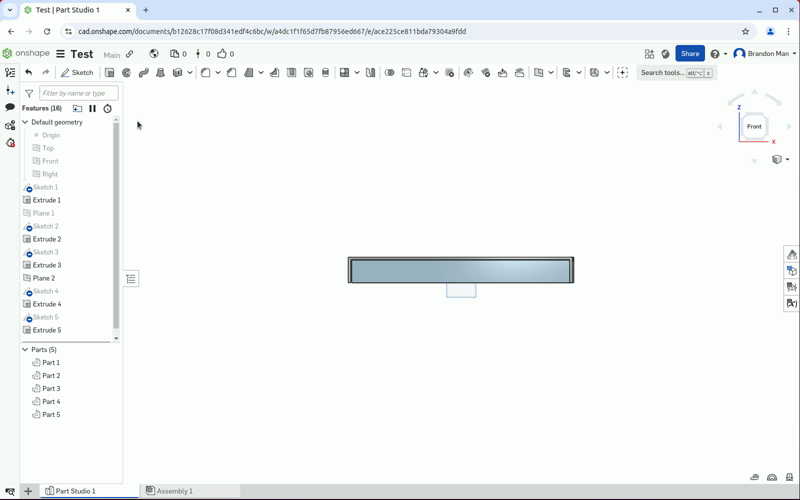
key(shift+h)
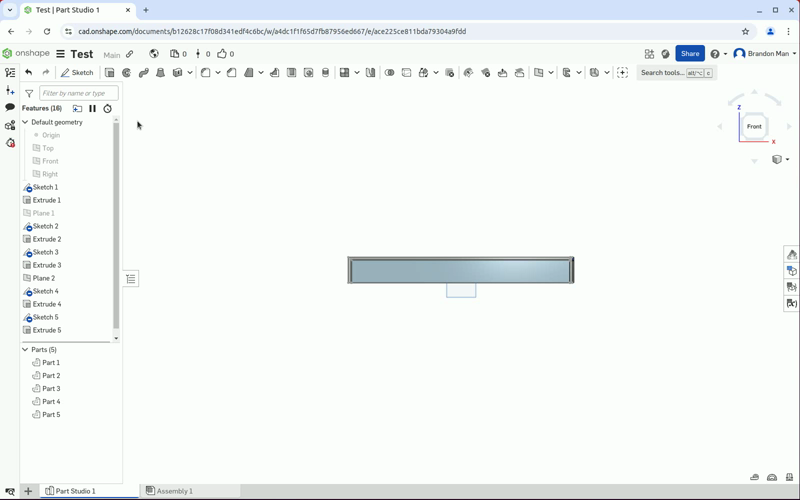
key(shift+h)
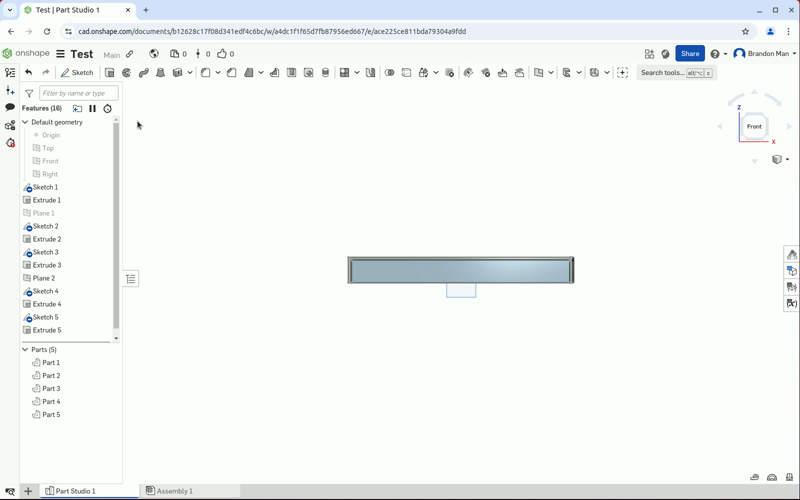
key(shift+7)
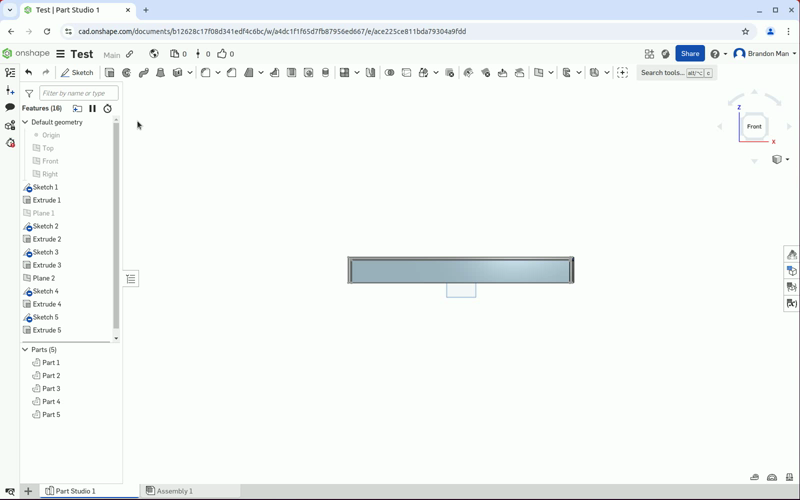
key(left, 2)
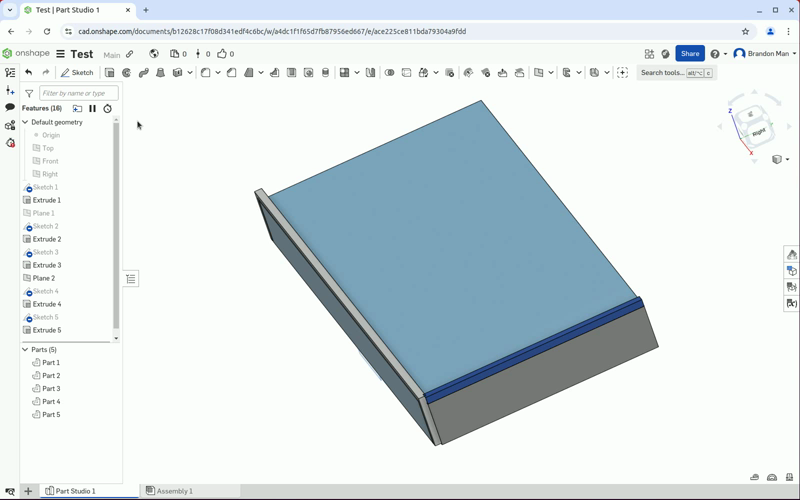
key(down, 2)
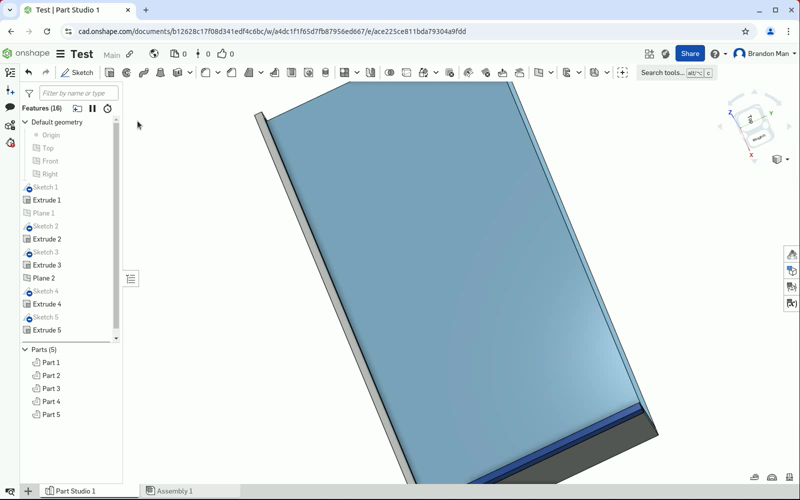
key(up, 2)
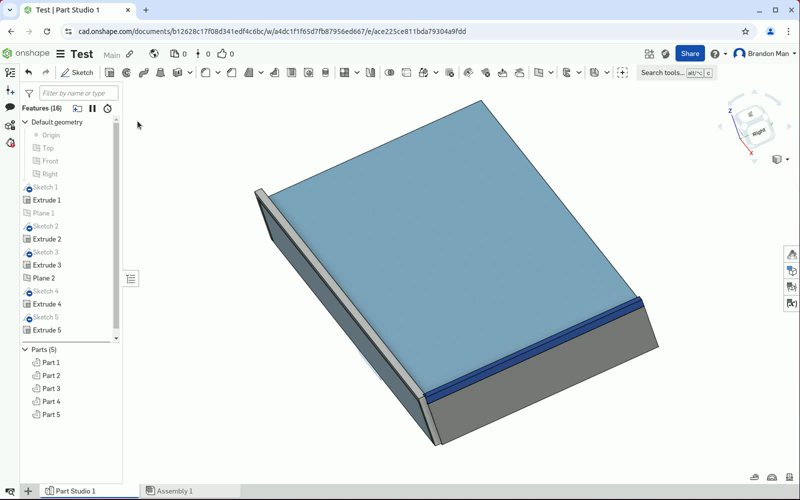
key(right, 2)
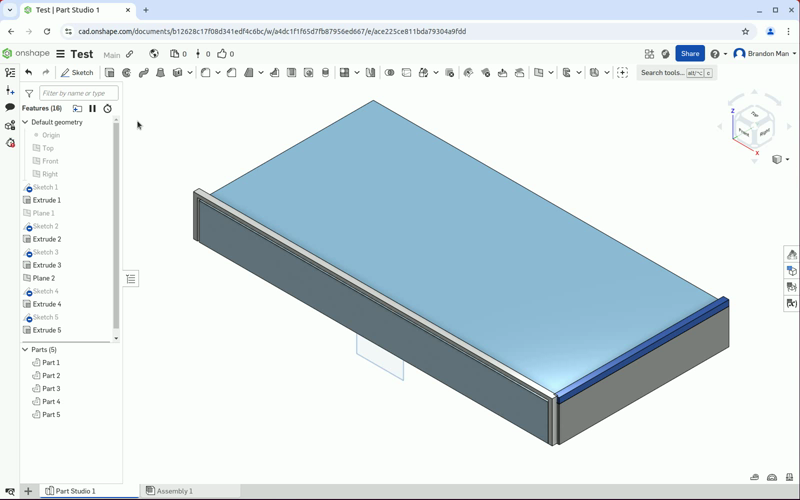
mouse_move(69, 189)
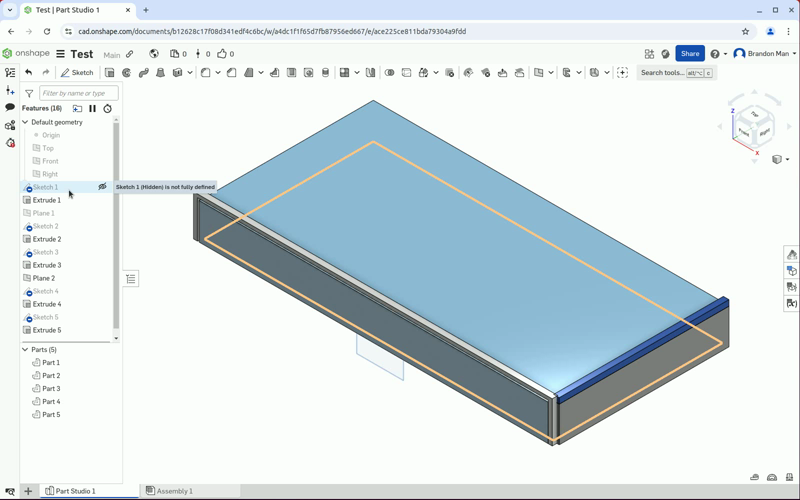
click(69, 189)